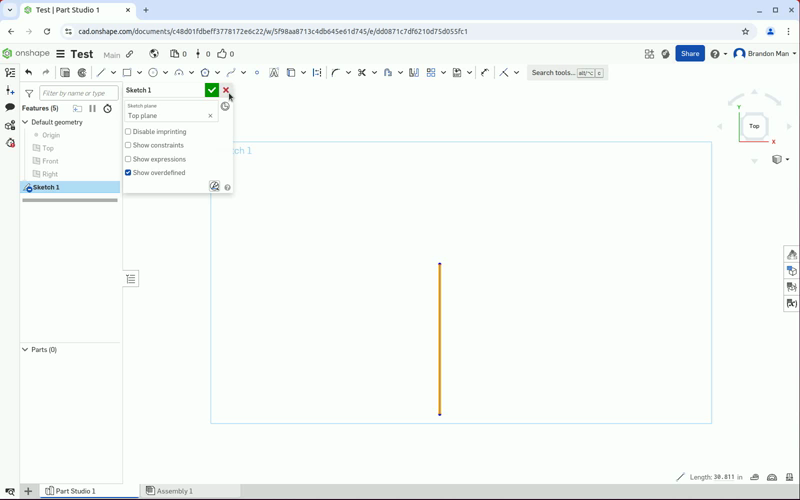
key(shift+h)
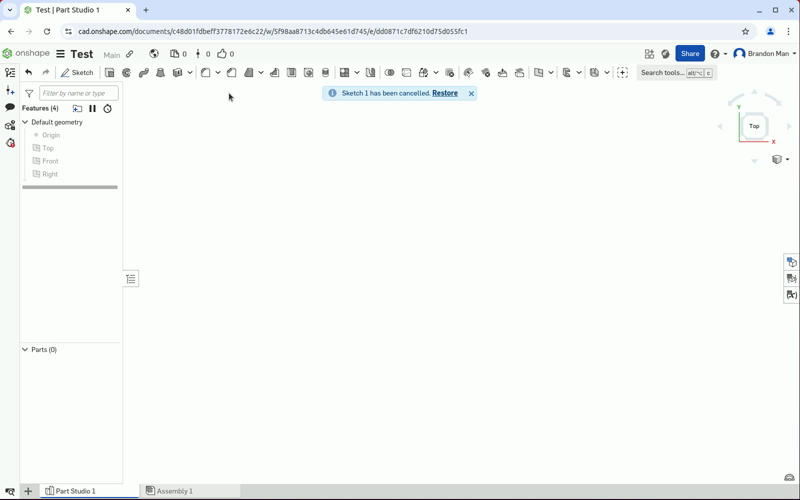
mouse_move(73, 352)
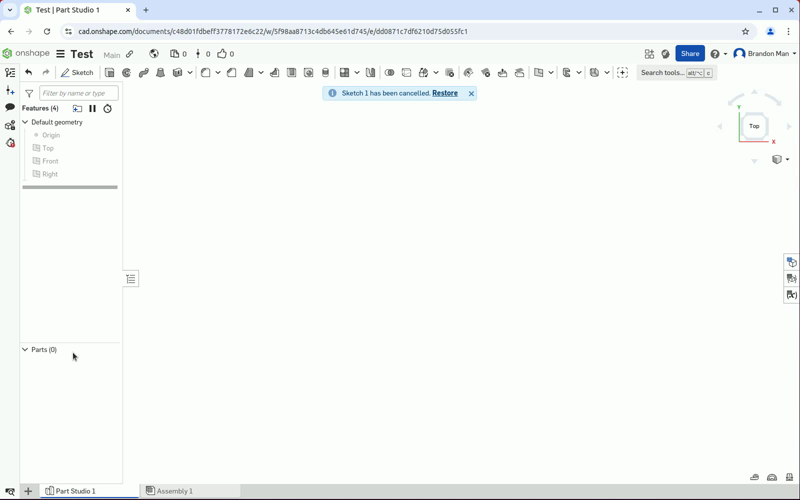
key(y)
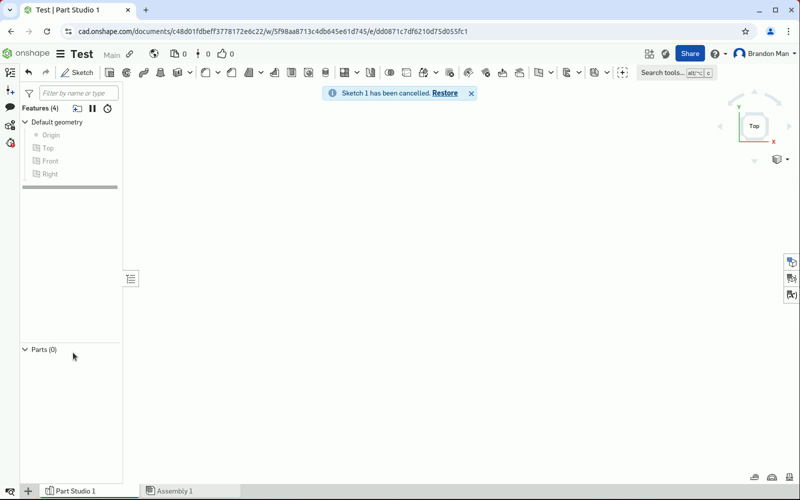
key(shift+p)
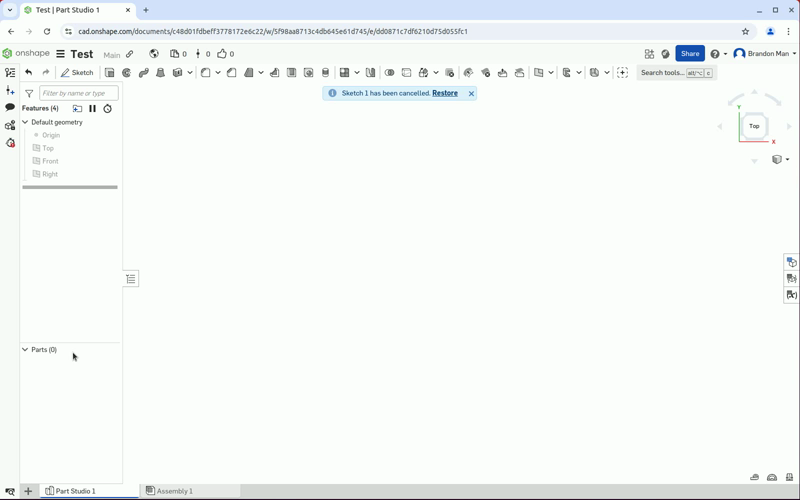
key(space)
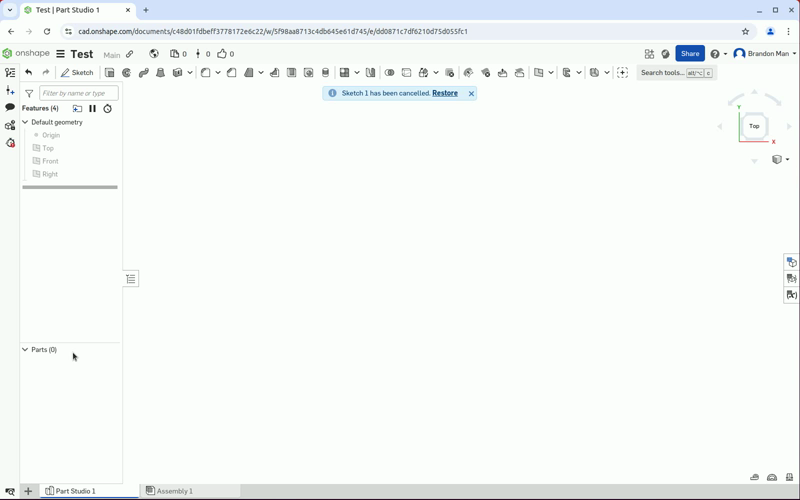
key_down(shift)
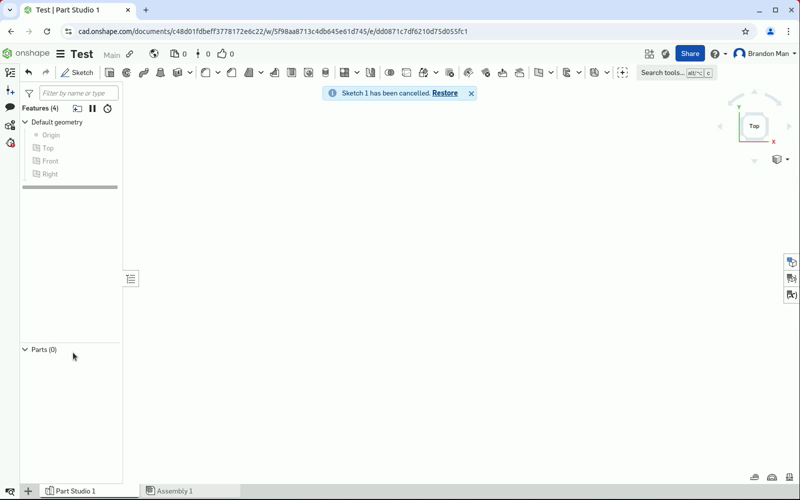
key(up)
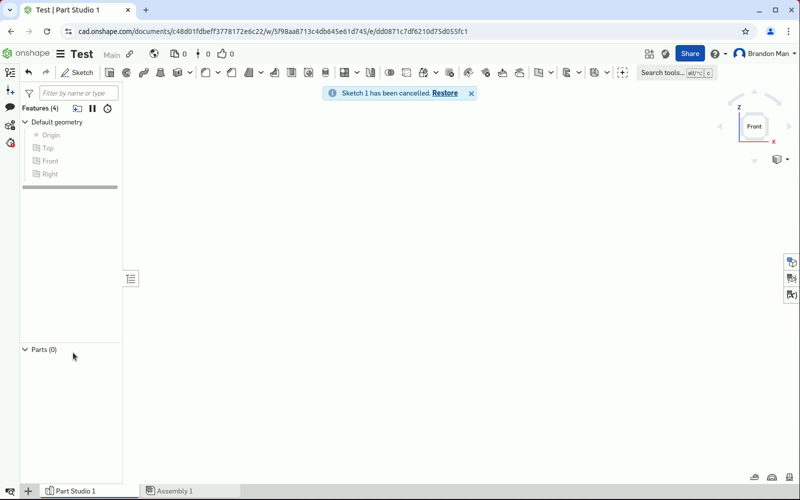
key_up(shift)
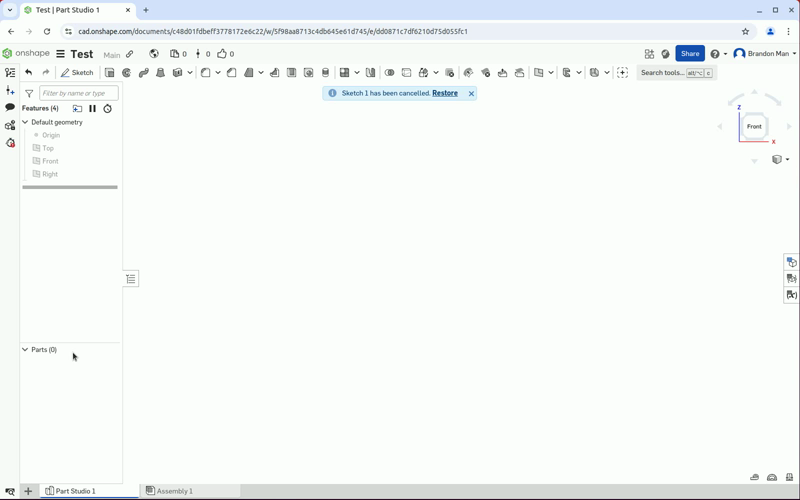
mouse_move(73, 352)
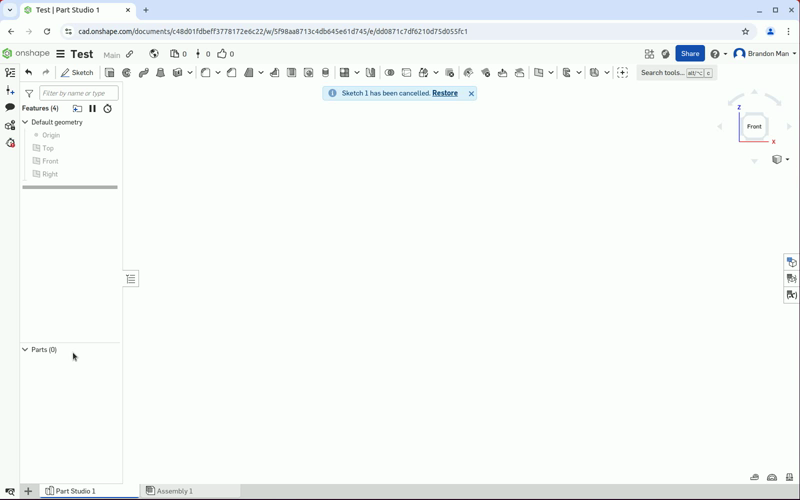
key(shift+y)
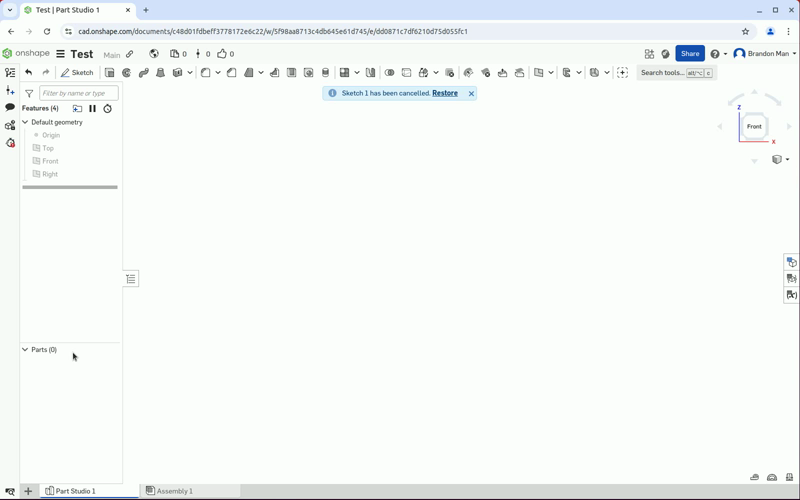
key(shift+s)
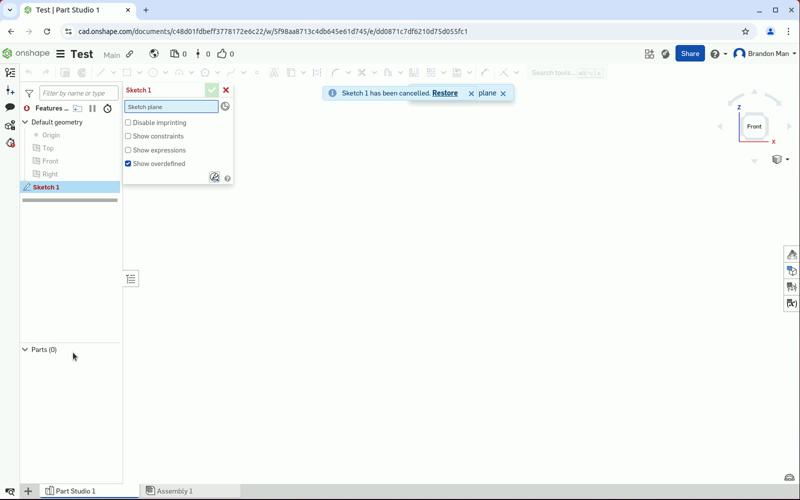
mouse_move(73, 163)
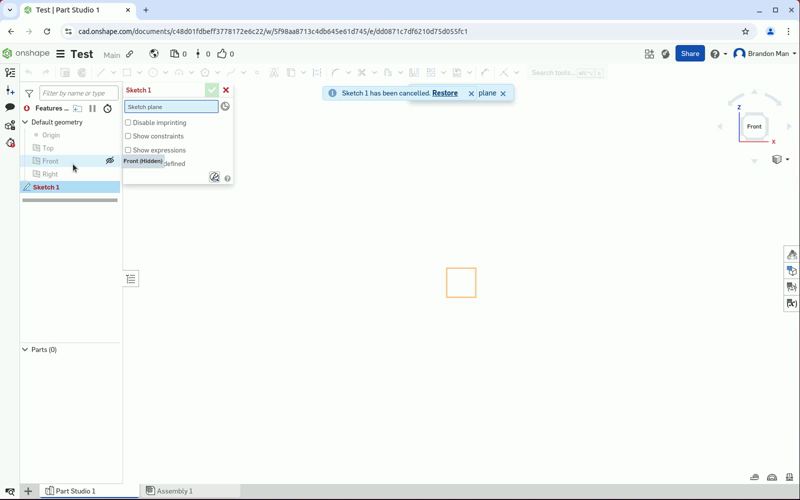
click(73, 163)
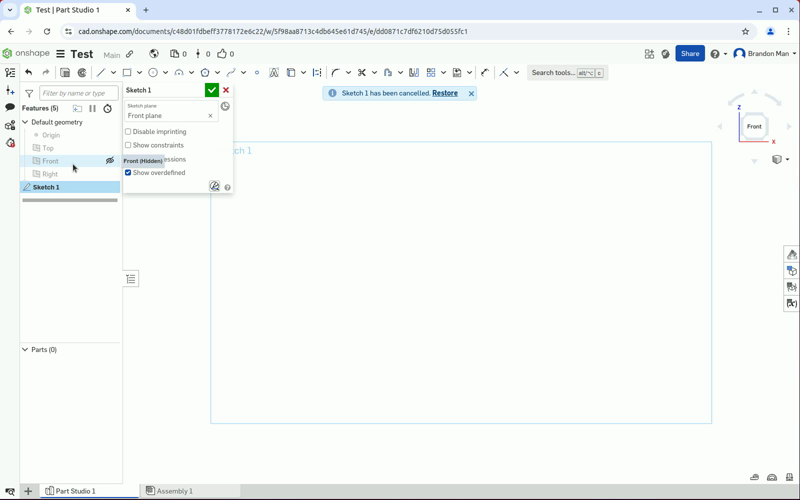
mouse_move(73, 352)
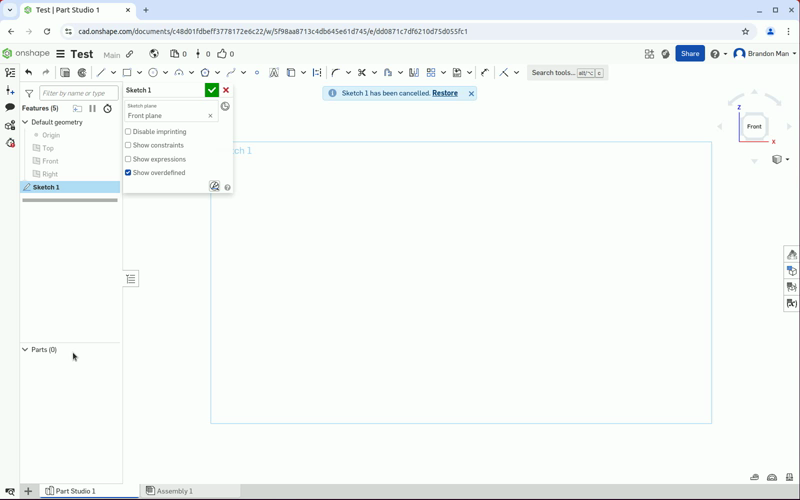
key(y)
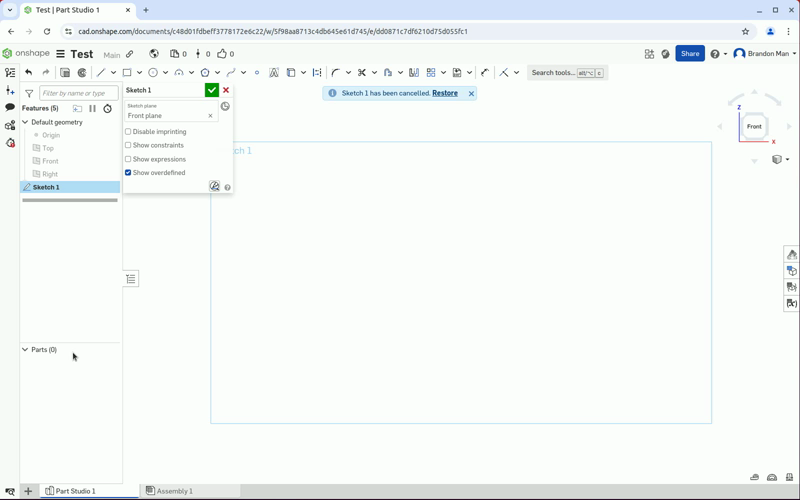
key(c)
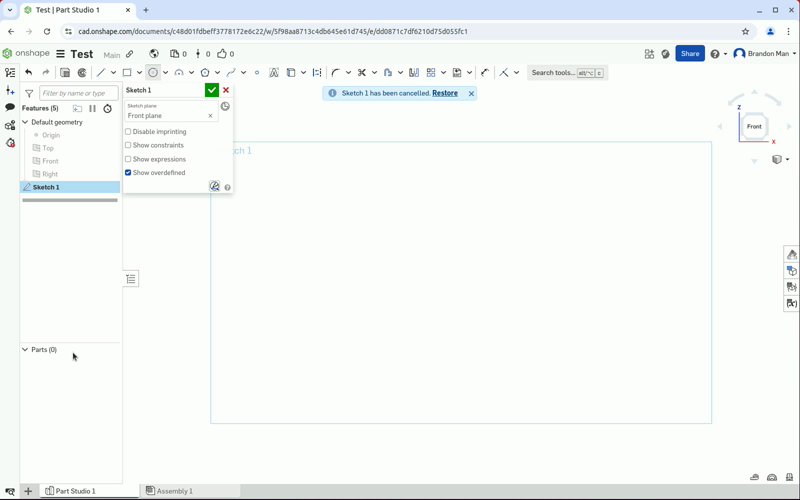
key_down(shift)
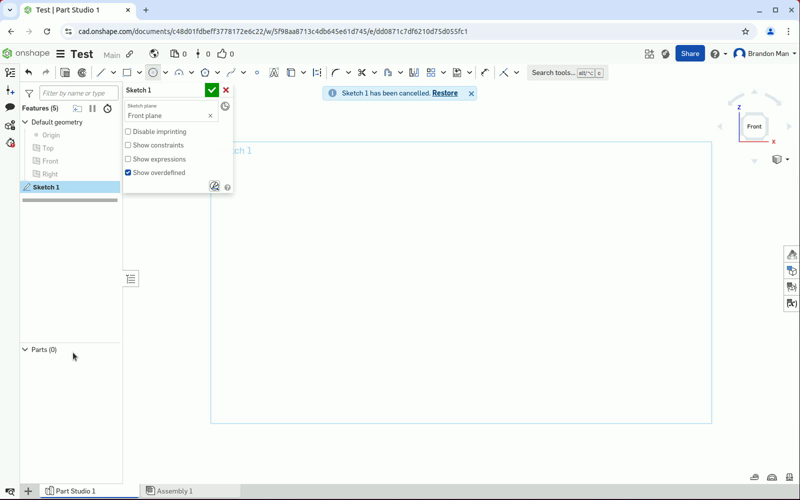
mouse_move(461, 280)
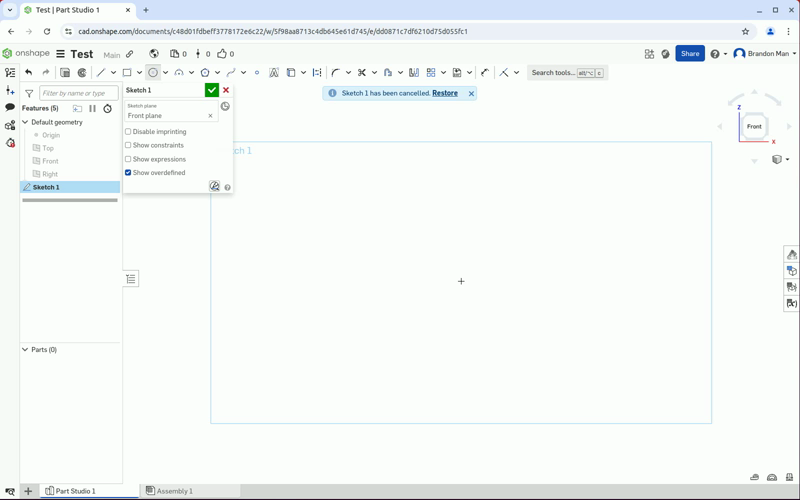
click(461, 280)
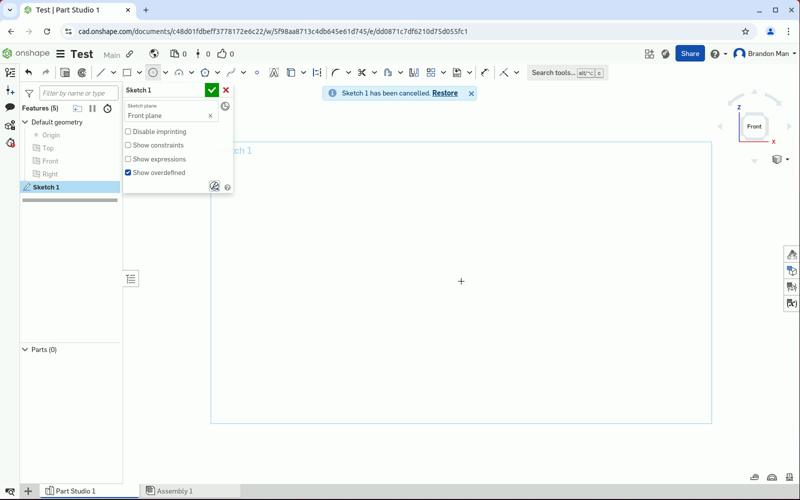
key_up(shift)
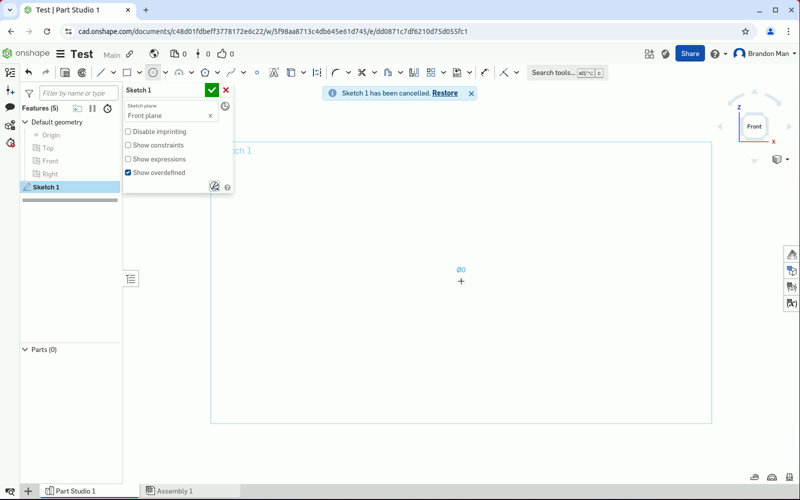
mouse_move(463, 280)
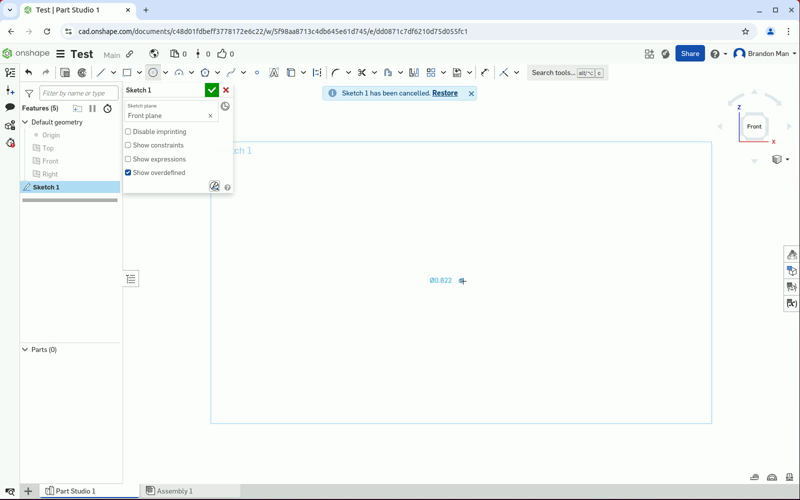
scroll(6)
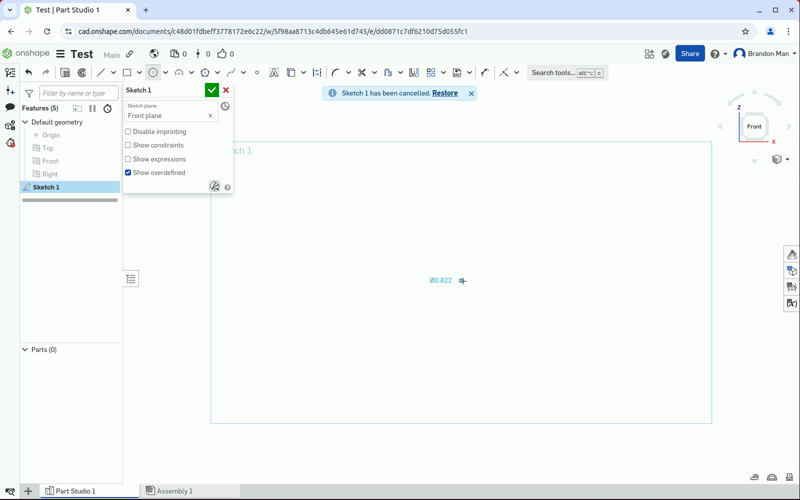
scroll(6)
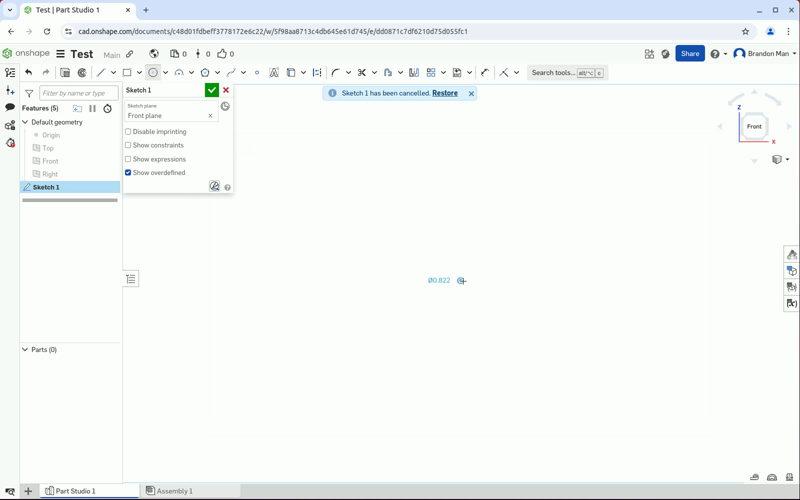
scroll(6)
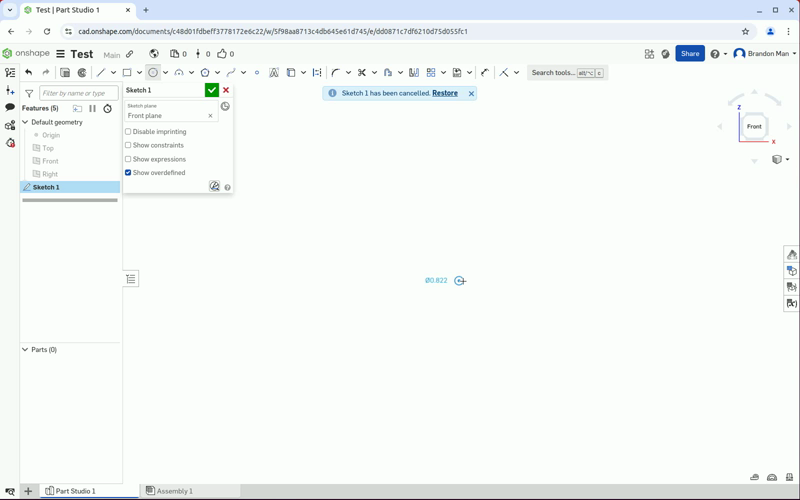
scroll(6)
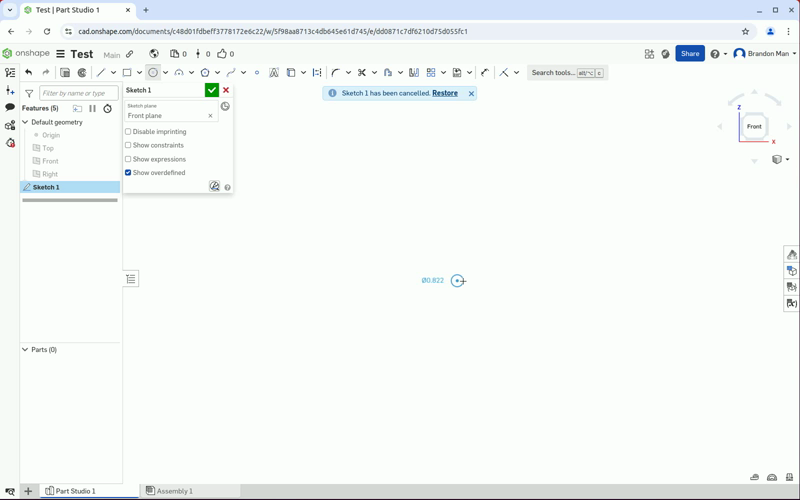
scroll(6)
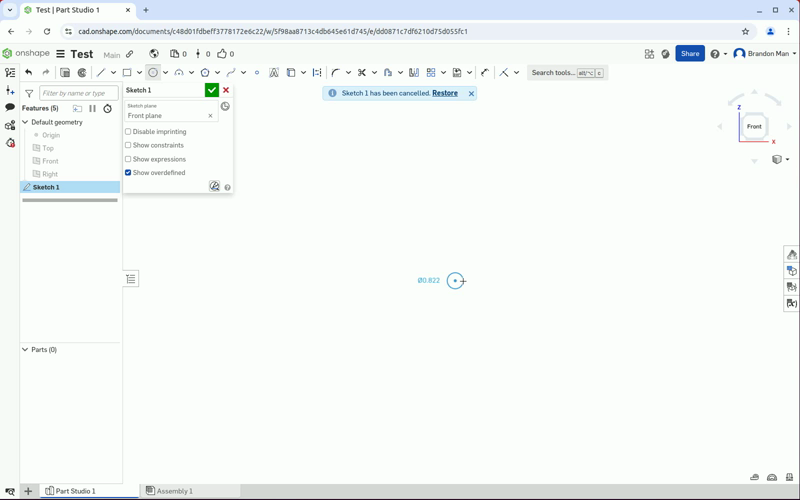
scroll(6)
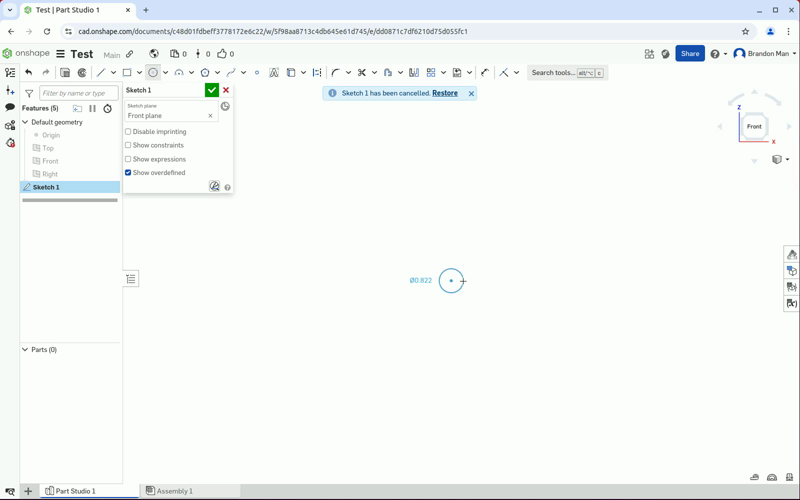
scroll(6)
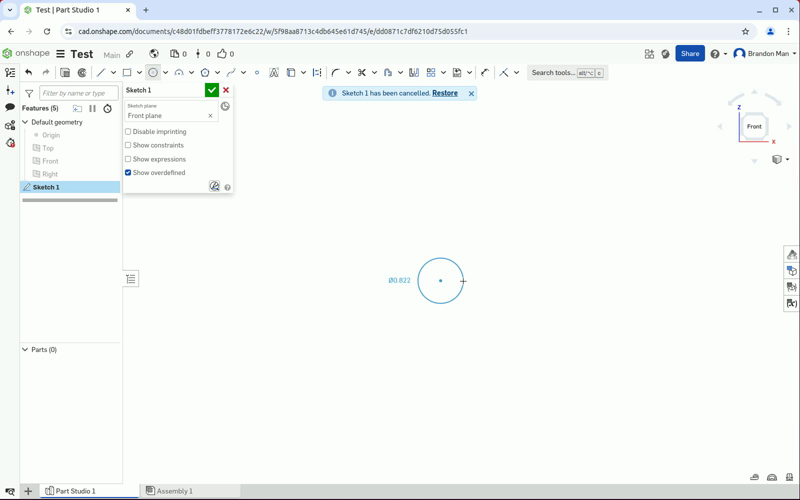
click(463, 280)
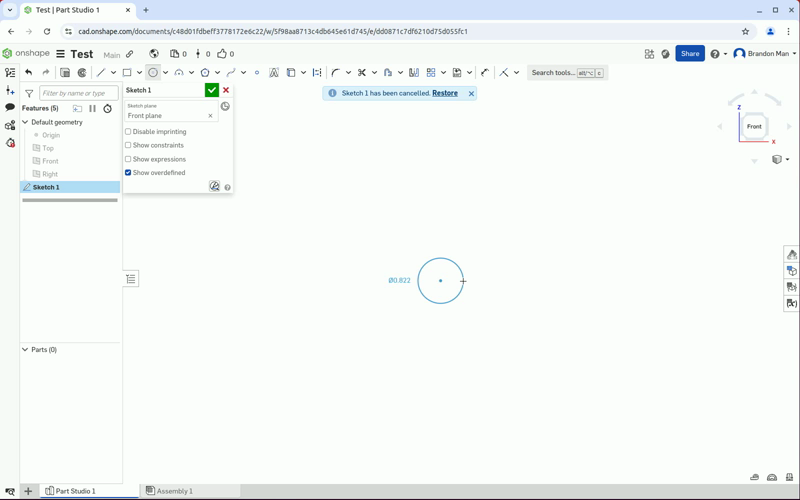
scroll(-6)
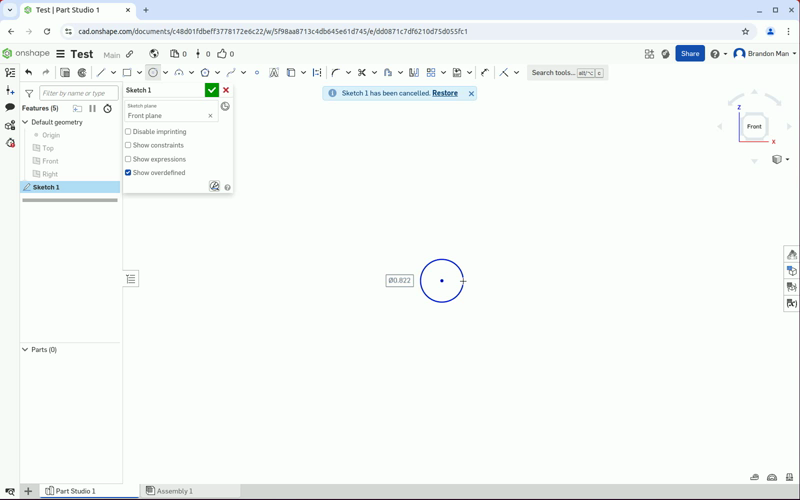
scroll(-6)
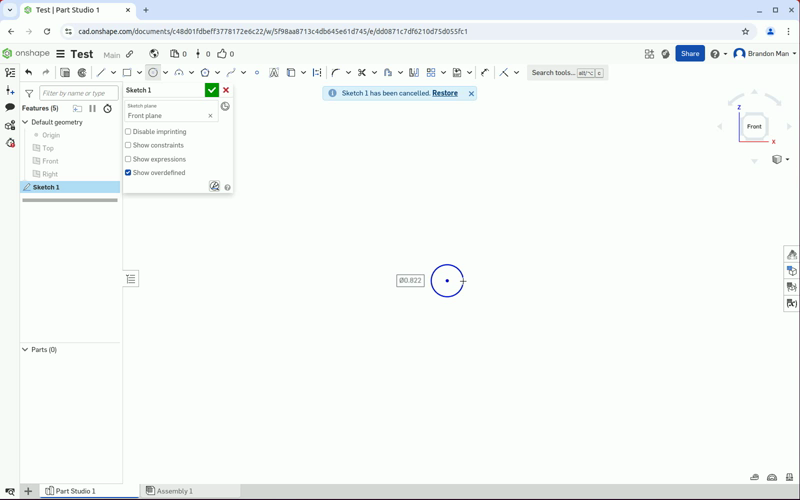
scroll(-6)
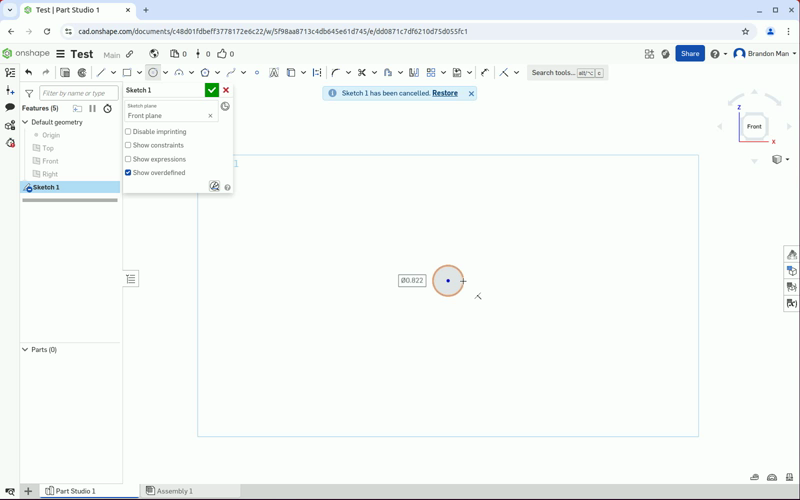
scroll(-6)
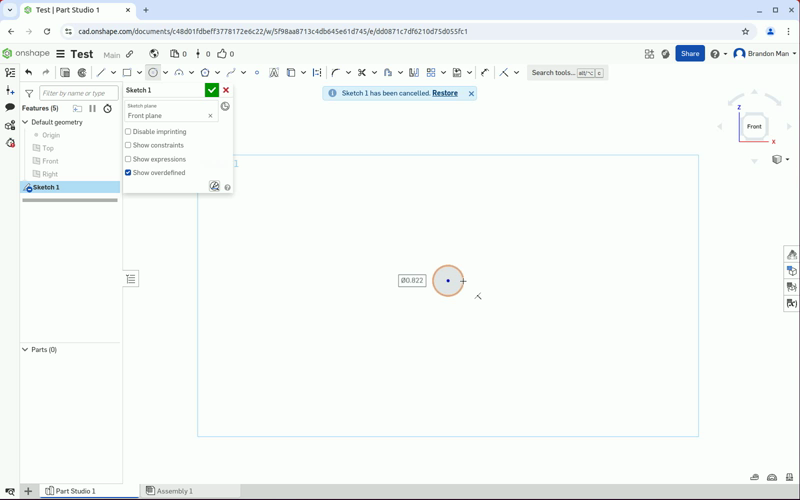
scroll(-6)
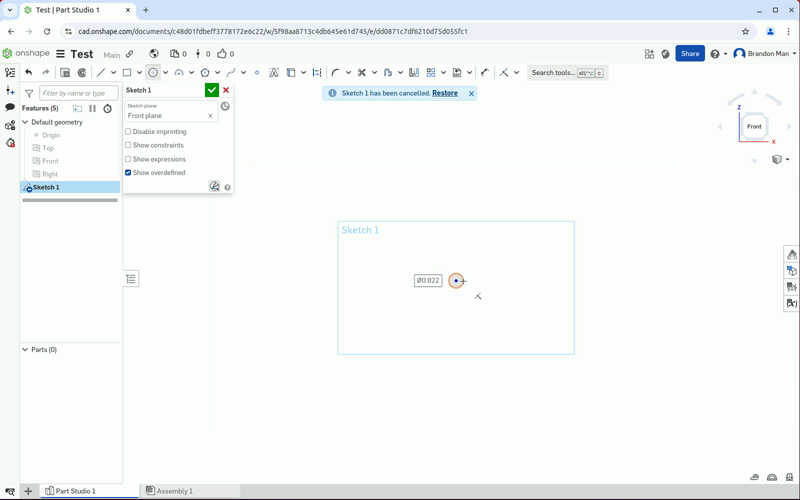
scroll(-6)
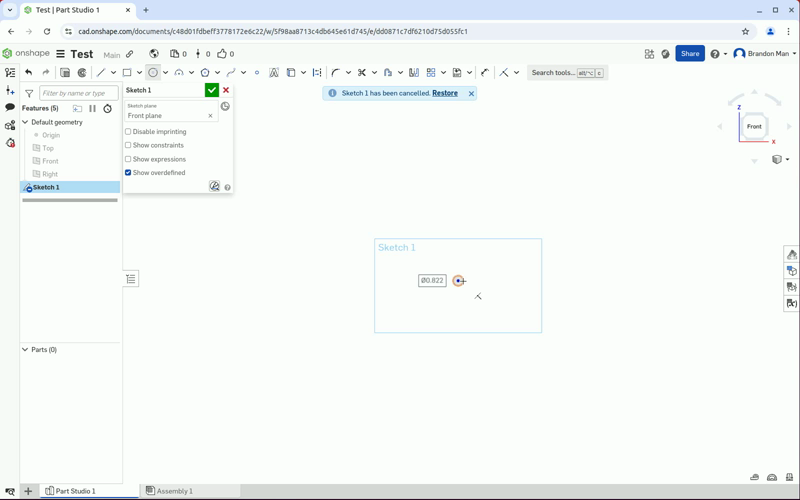
scroll(-6)
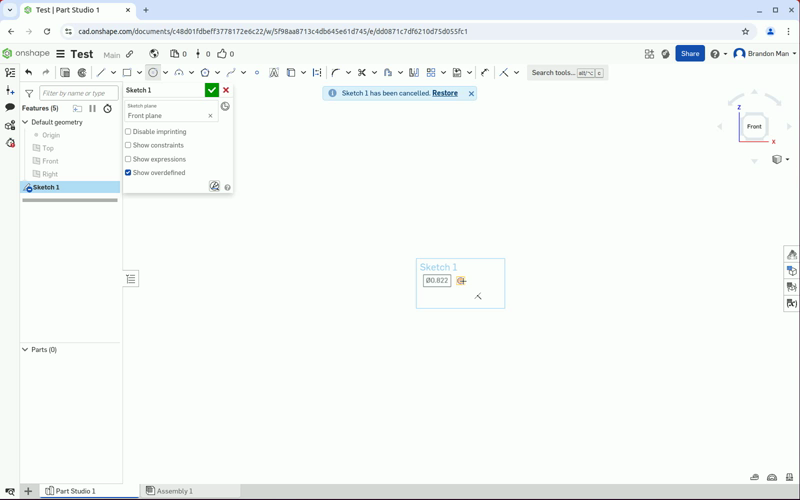
key(esc)
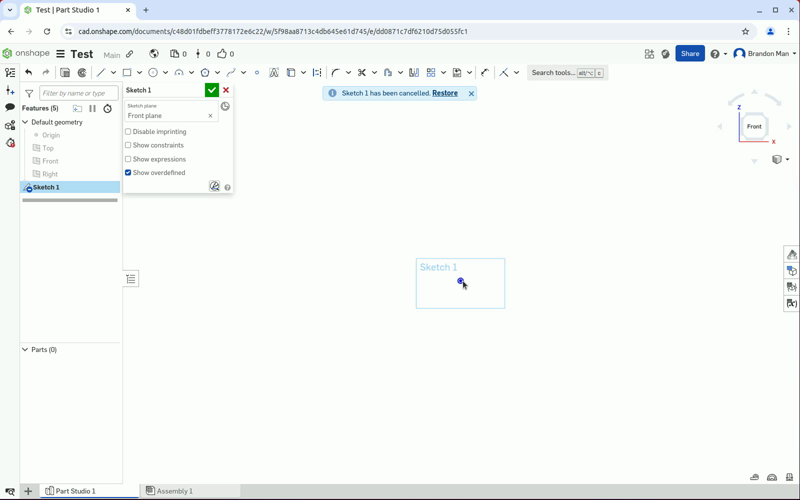
mouse_move(461, 281)
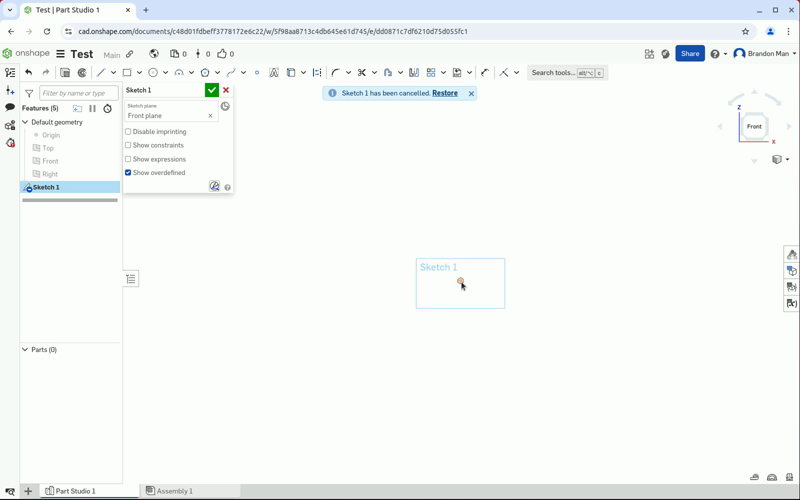
scroll(6)
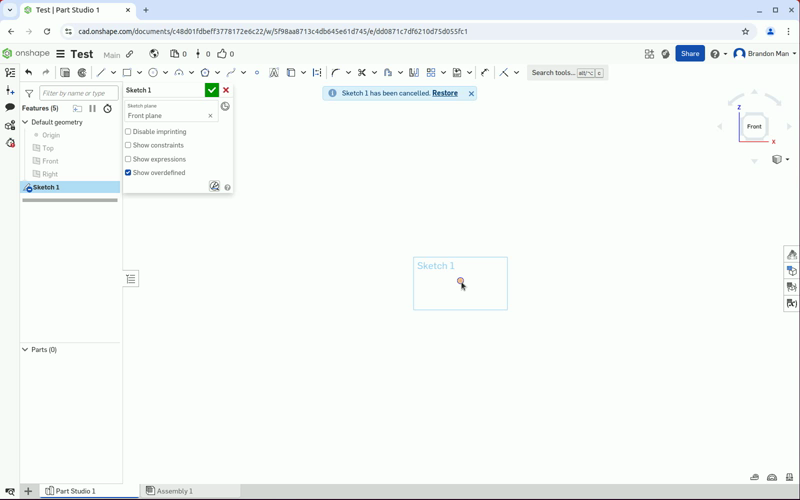
scroll(6)
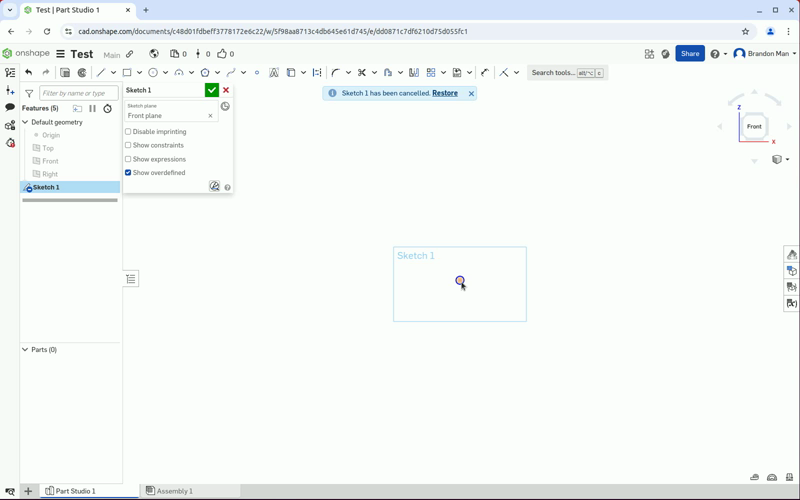
scroll(6)
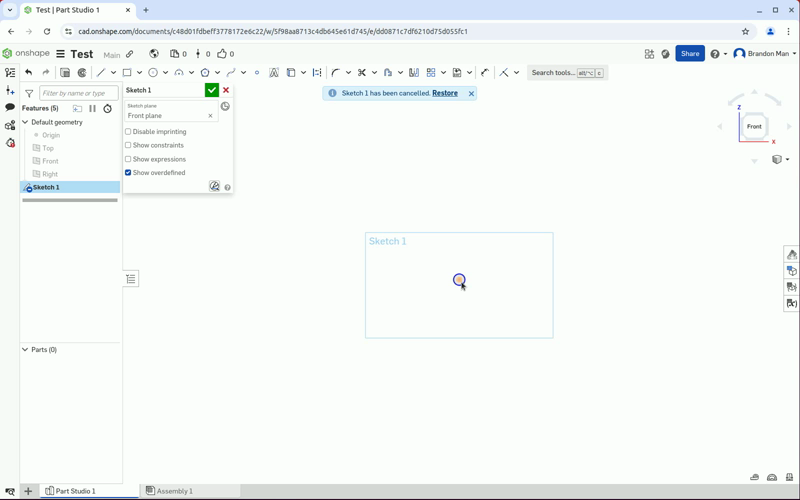
scroll(6)
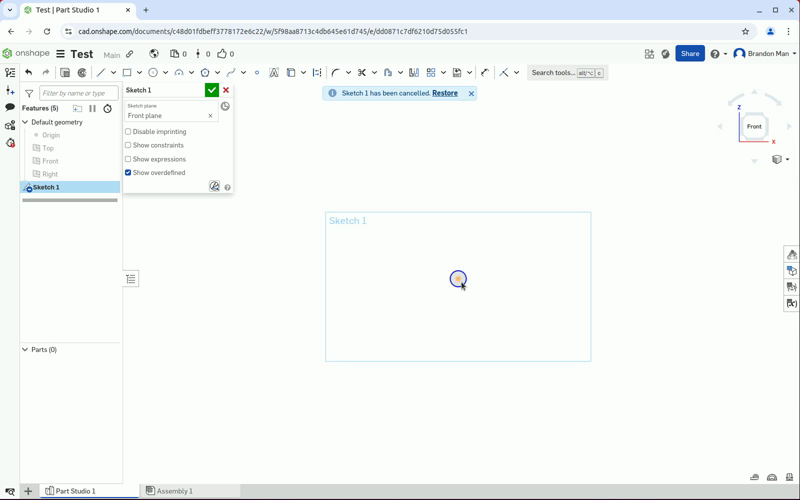
scroll(6)
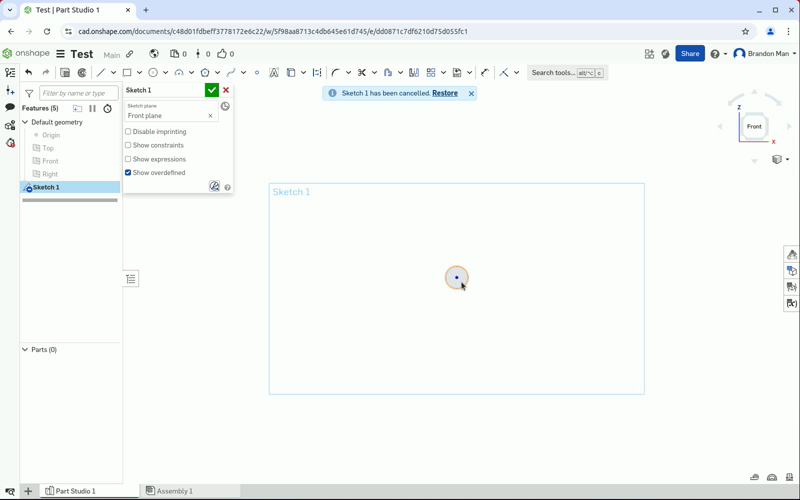
scroll(6)
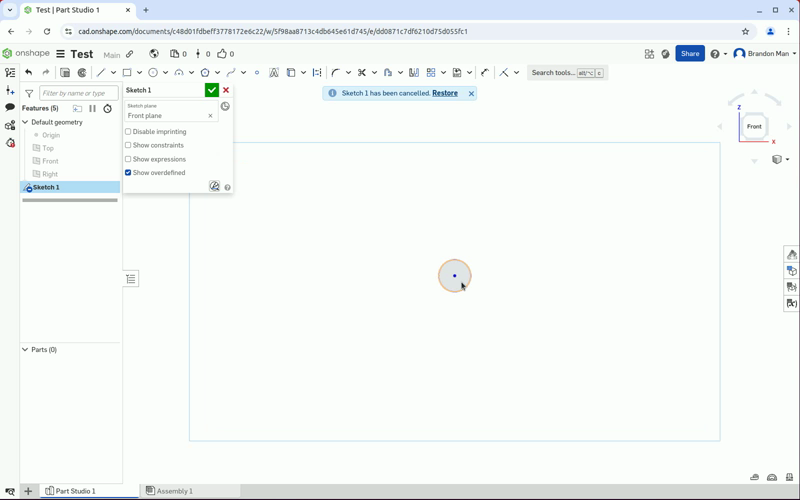
scroll(6)
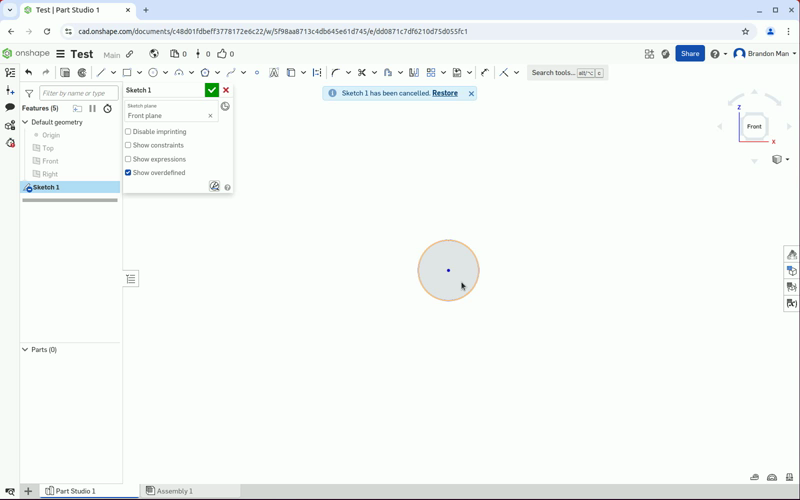
click(461, 281)
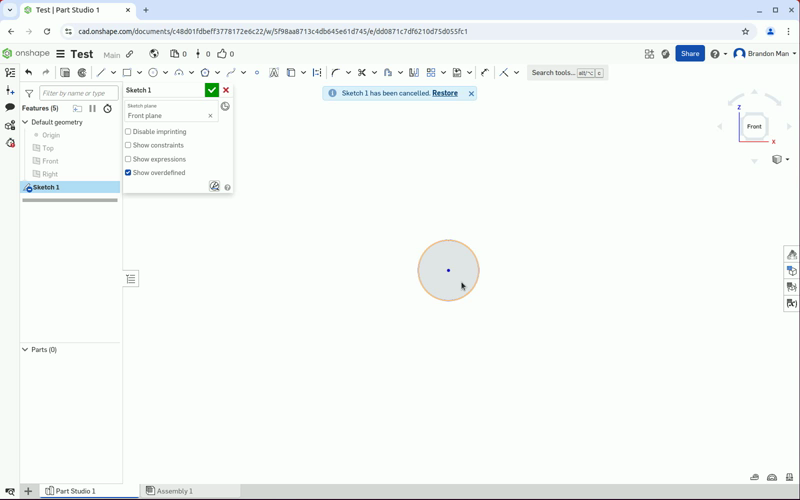
scroll(-6)
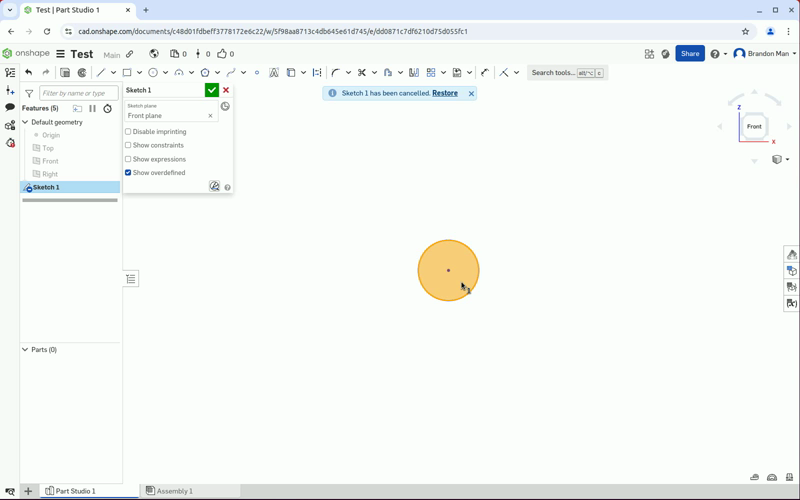
scroll(-6)
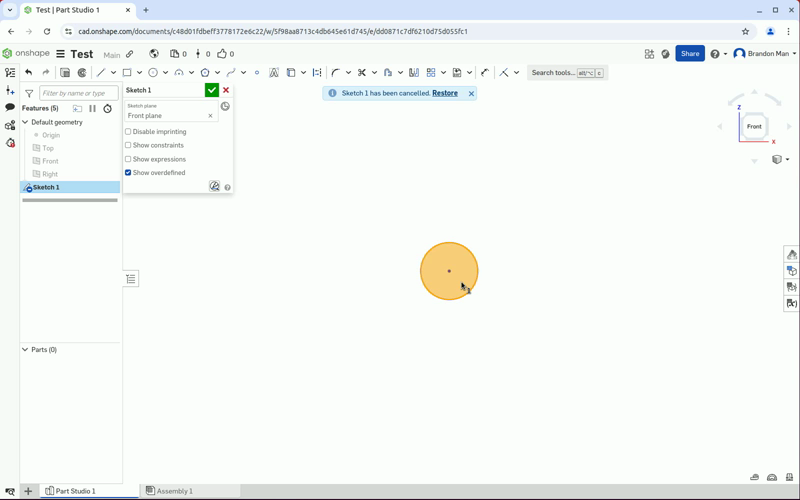
scroll(-6)
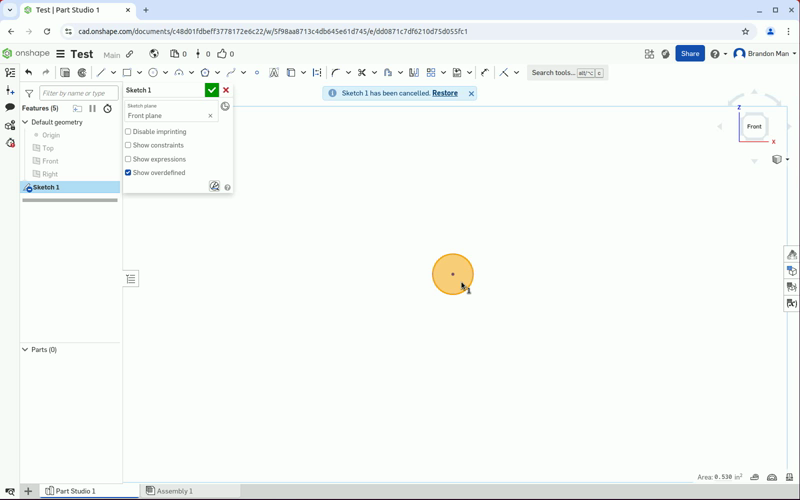
scroll(-6)
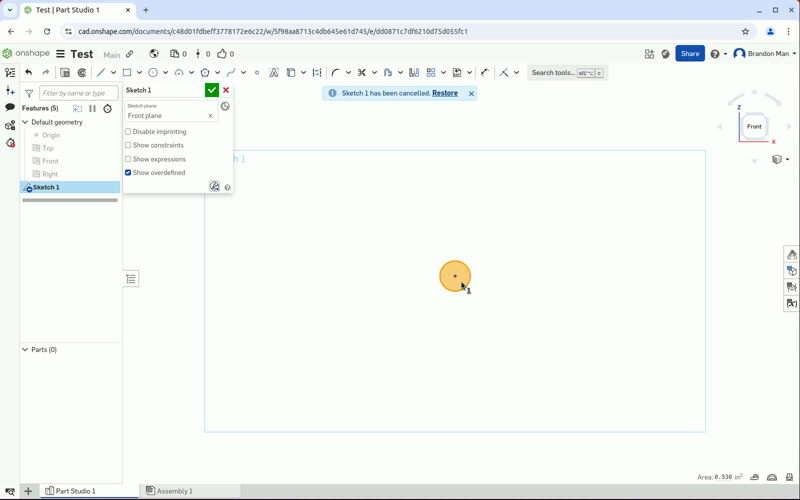
scroll(-6)
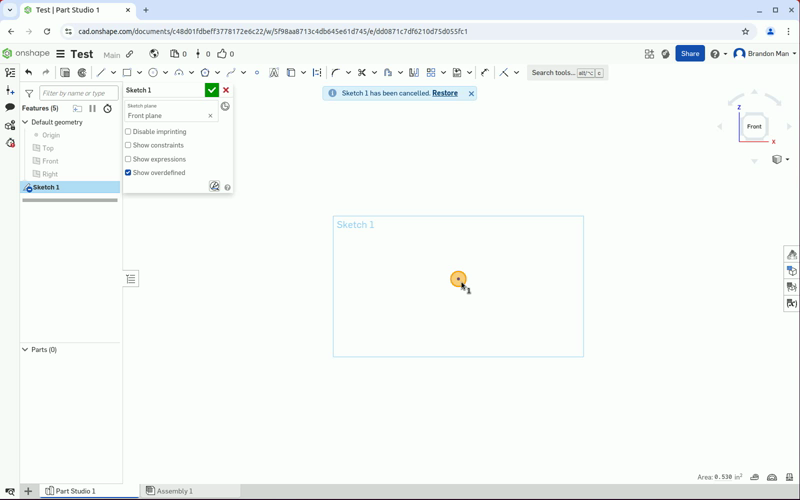
scroll(-6)
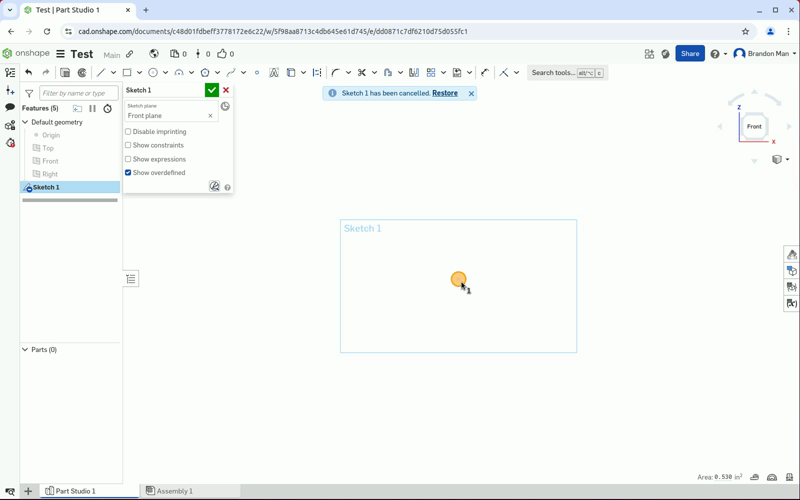
scroll(-6)
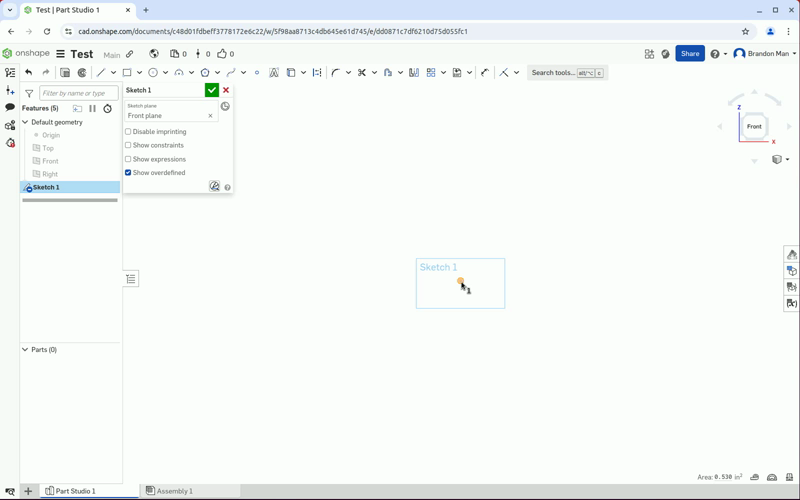
mouse_move(73, 352)
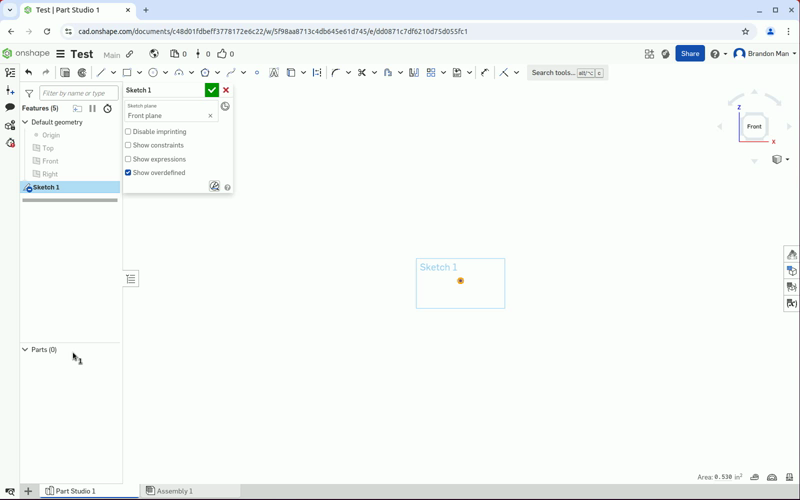
key(shift+y)
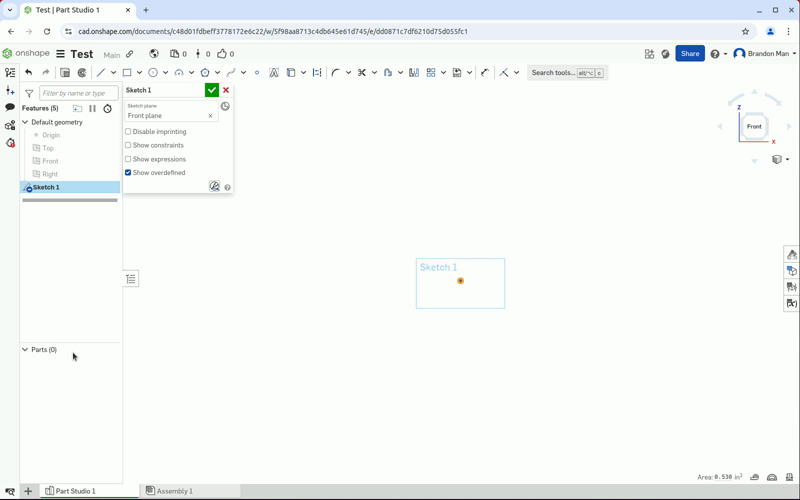
key(shift+e)
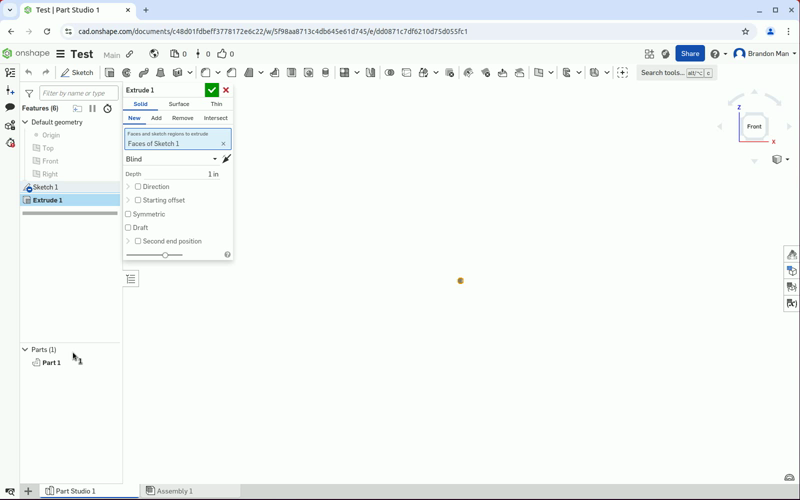
mouse_move(143, 106)
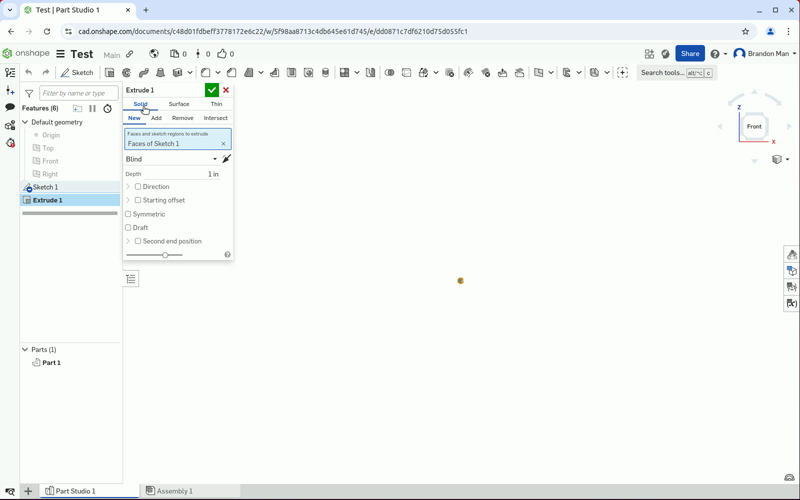
click(143, 106)
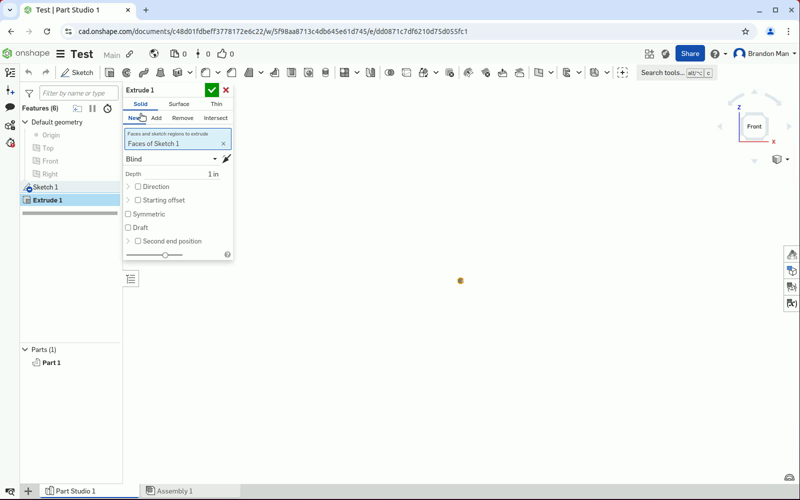
mouse_move(137, 120)
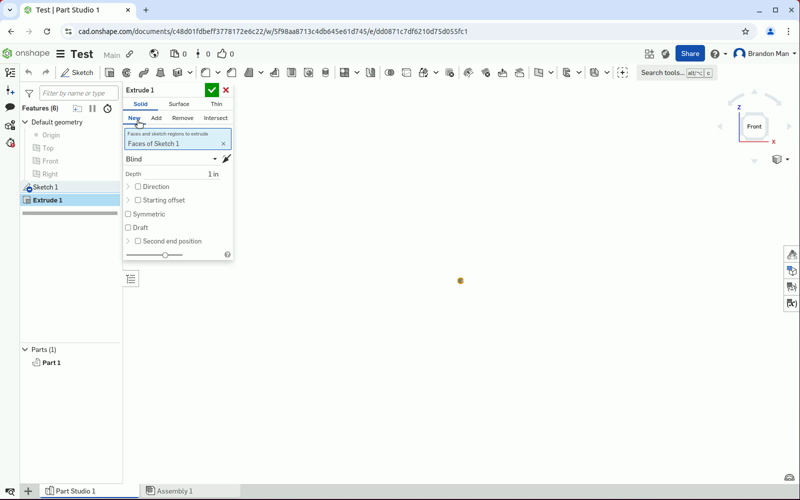
click(137, 120)
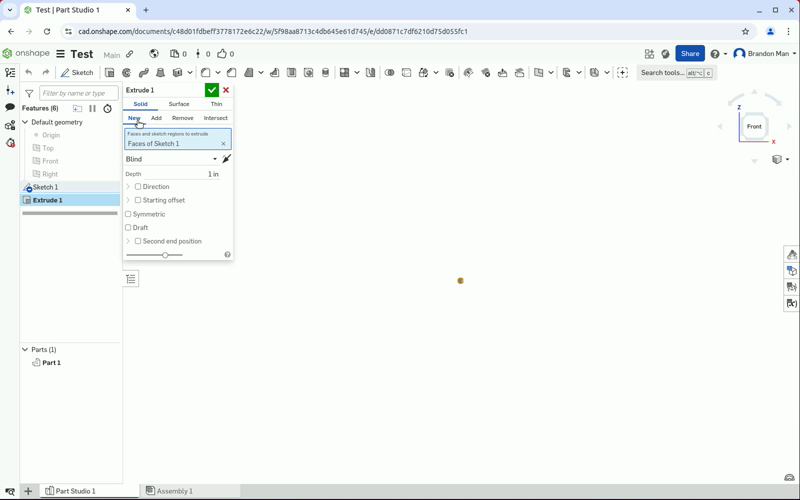
key(tab, 4)
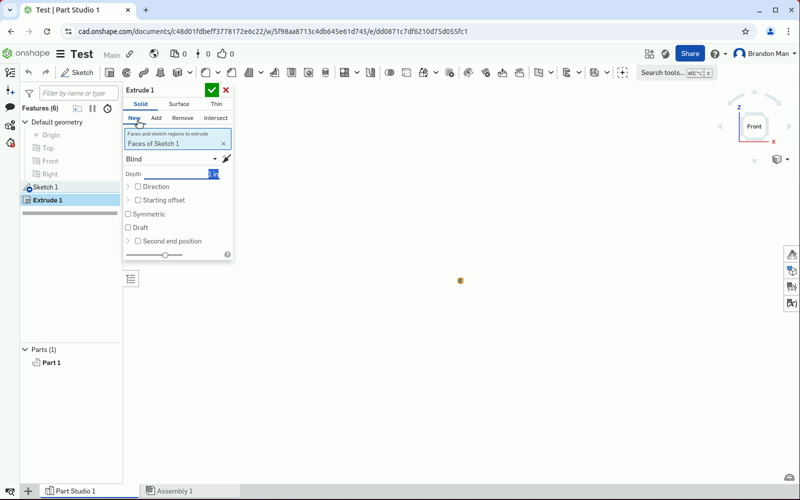
text(-23.108)
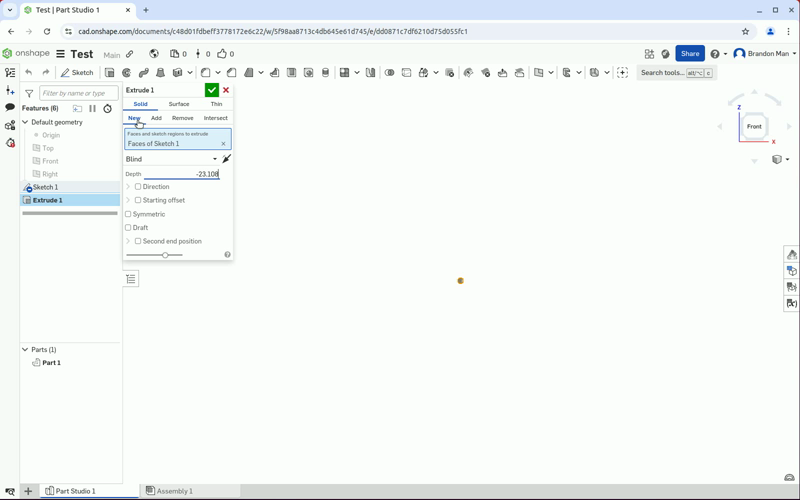
key(enter)
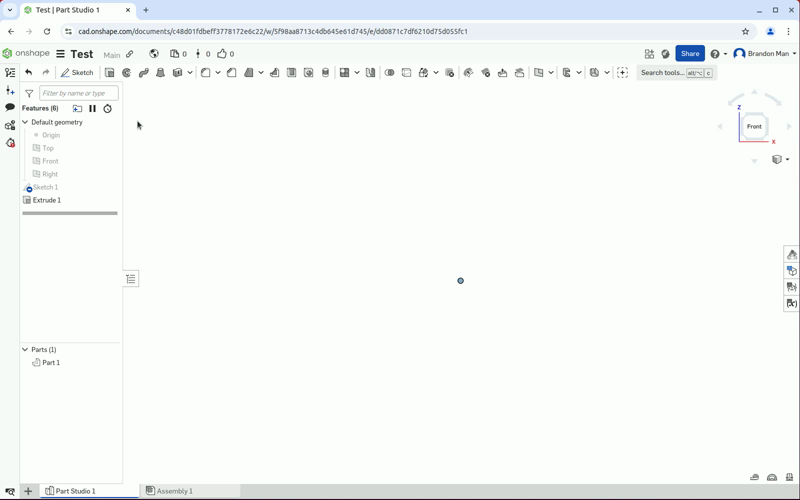
key(shift+h)
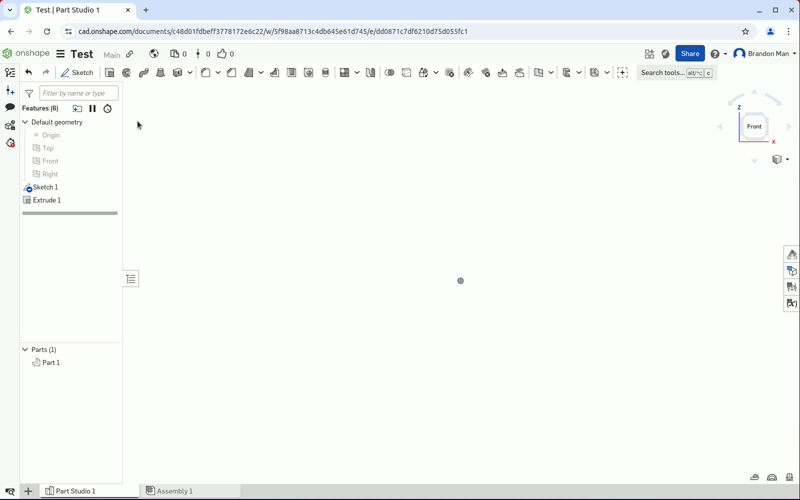
key(shift+h)
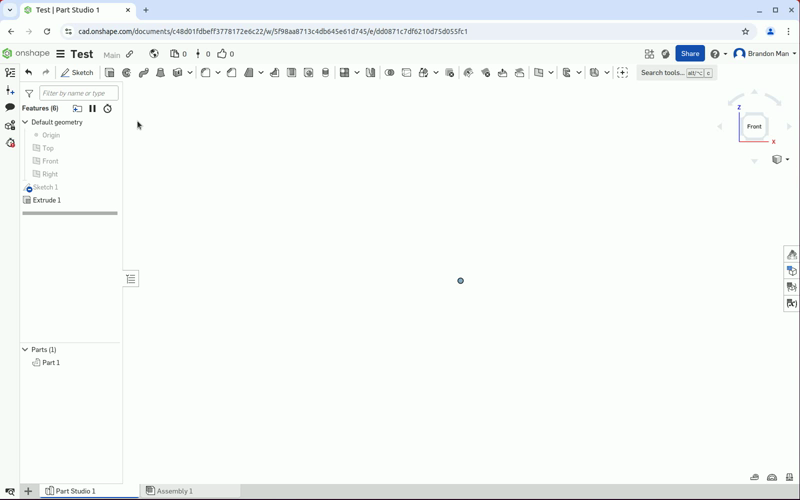
mouse_move(73, 189)
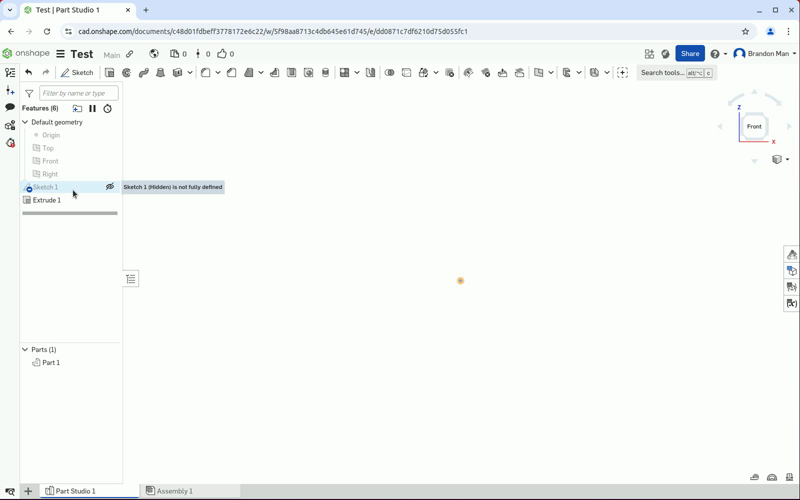
click(73, 189)
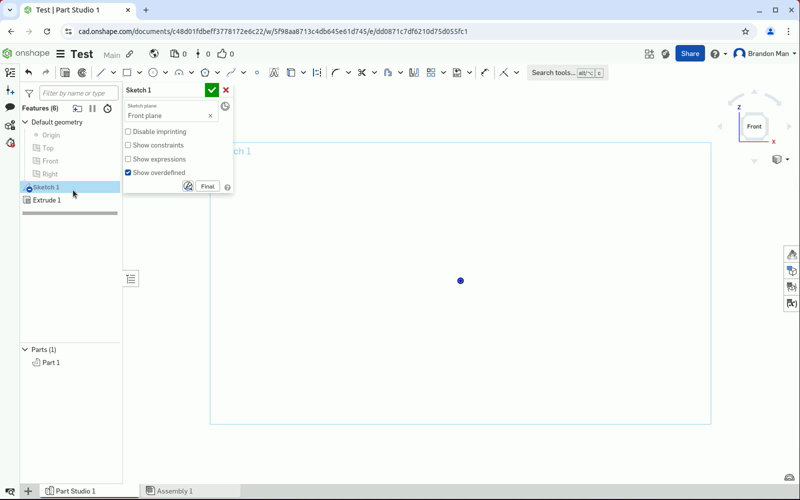
mouse_move(229, 92)
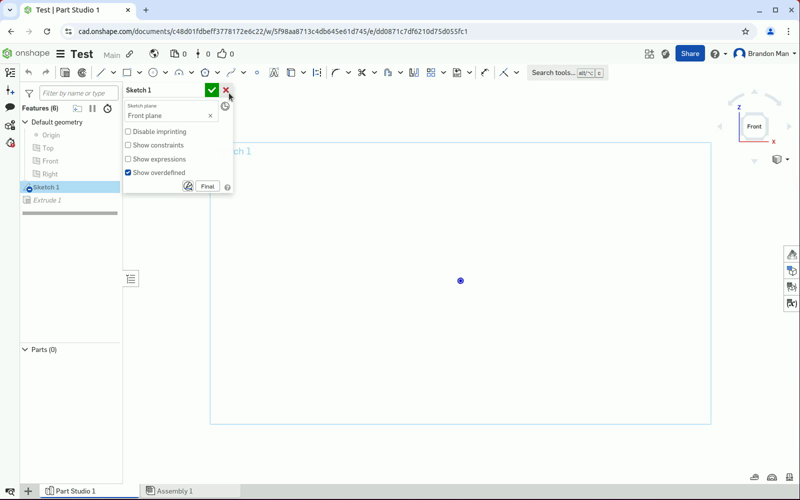
click(229, 92)
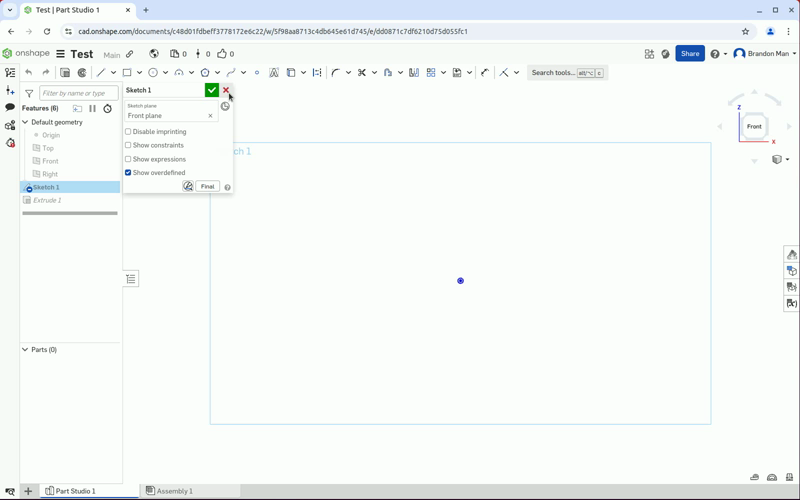
key(shift+s)
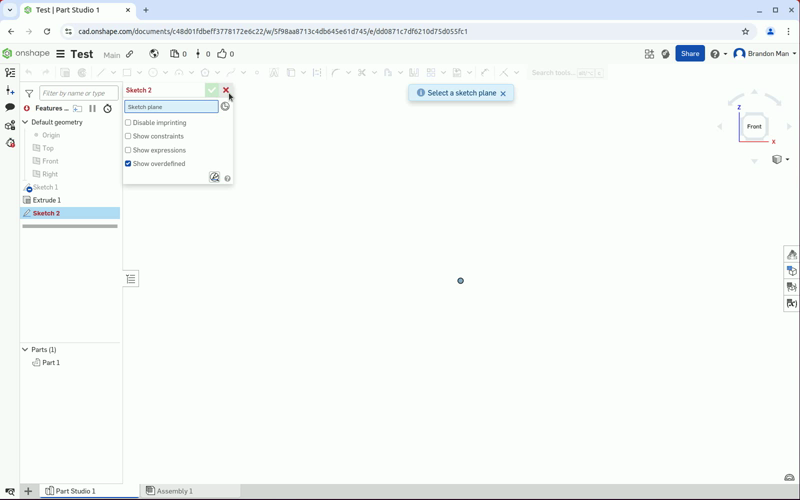
mouse_move(73, 163)
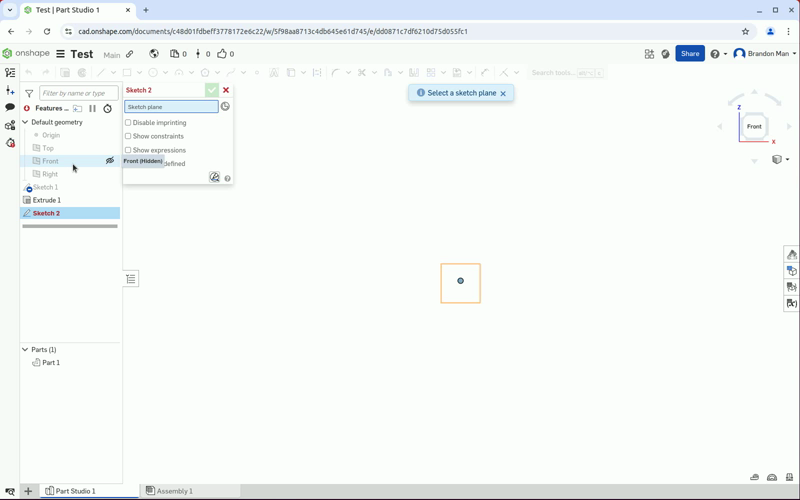
click(73, 163)
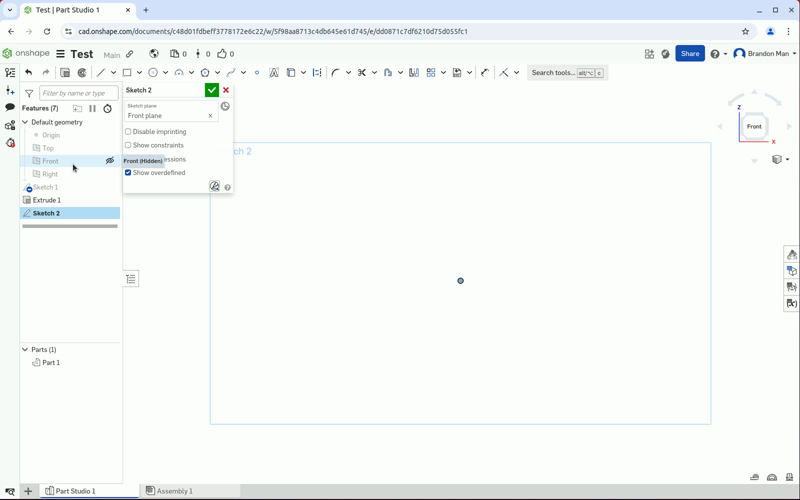
mouse_move(73, 352)
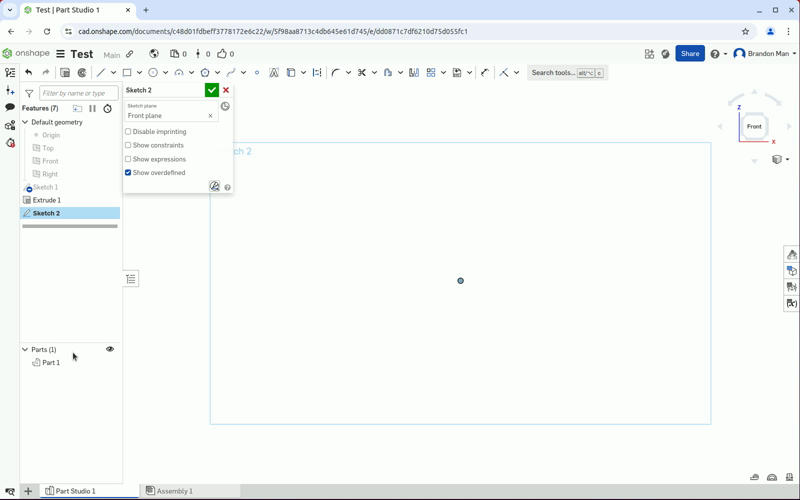
key(y)
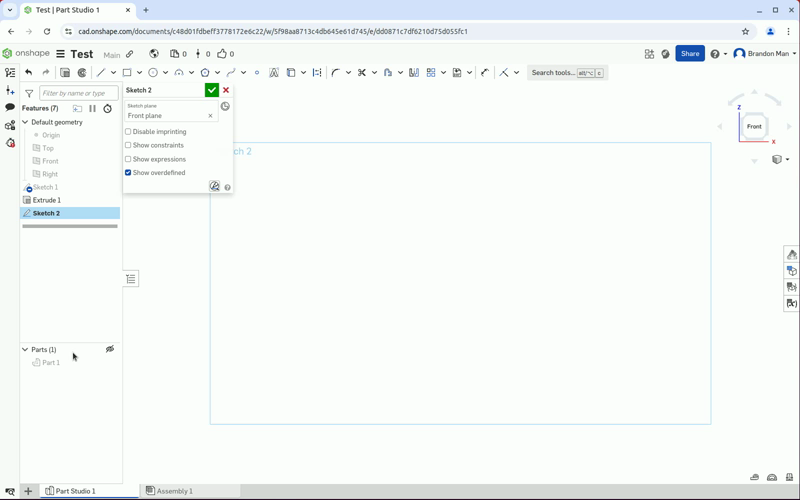
key(l)
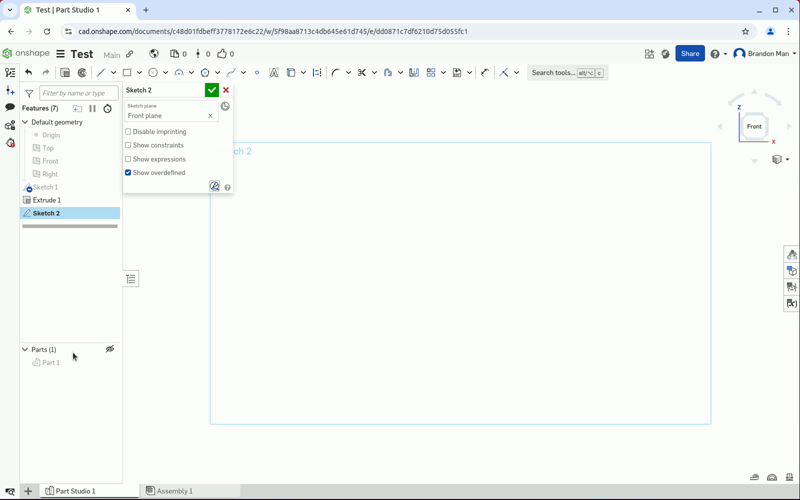
key_down(shift)
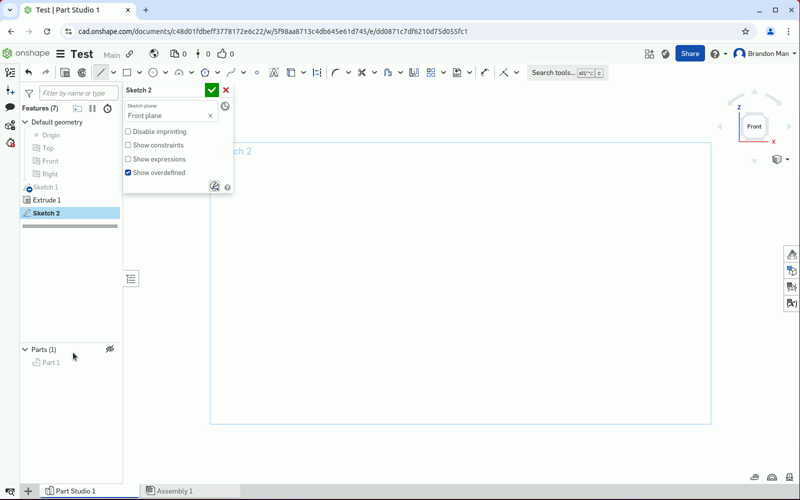
mouse_move(458, 284)
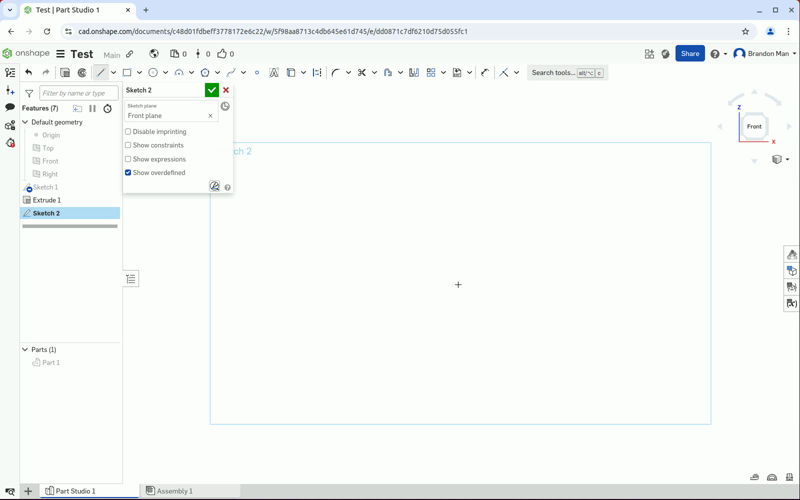
click(458, 284)
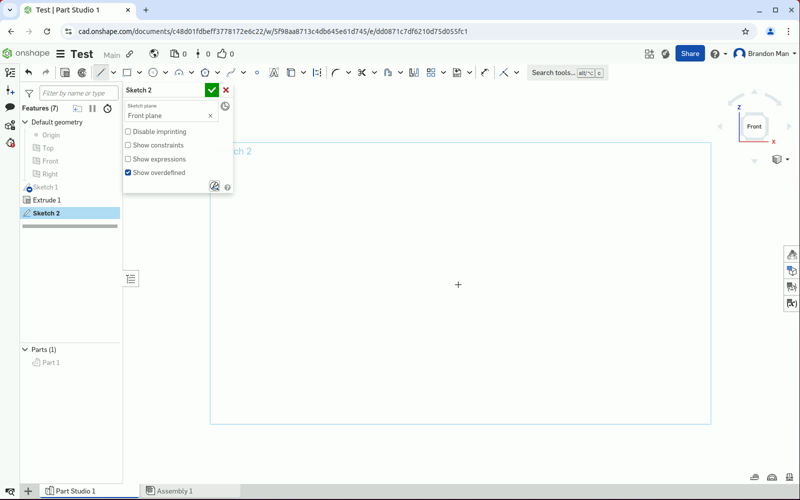
key_up(shift)
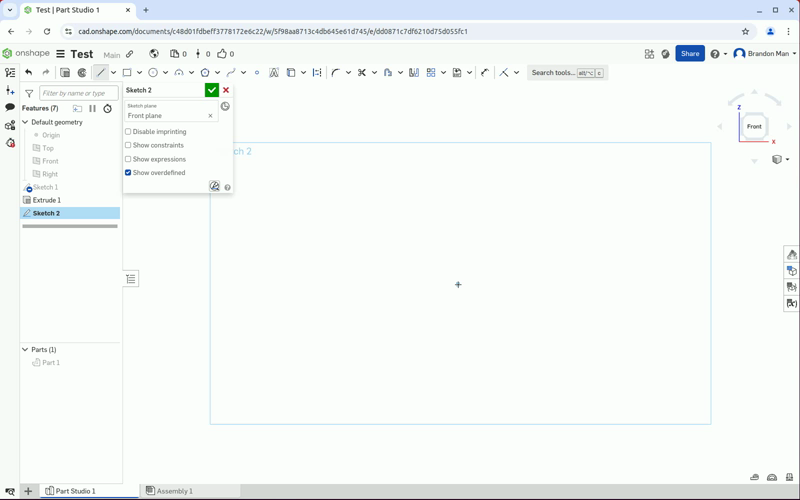
key_down(shift)
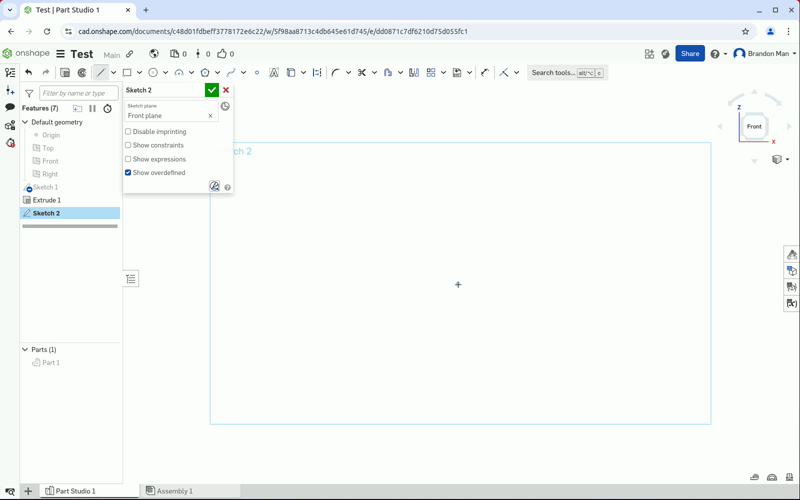
mouse_move(488, 284)
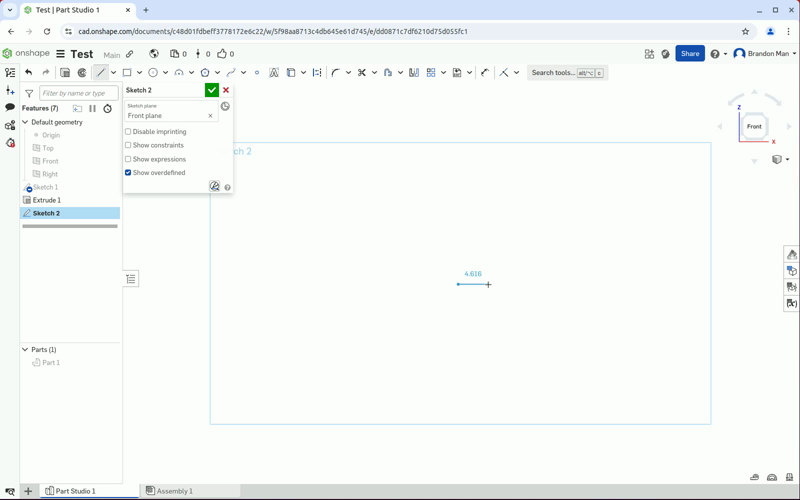
mouse_move(464, 284)
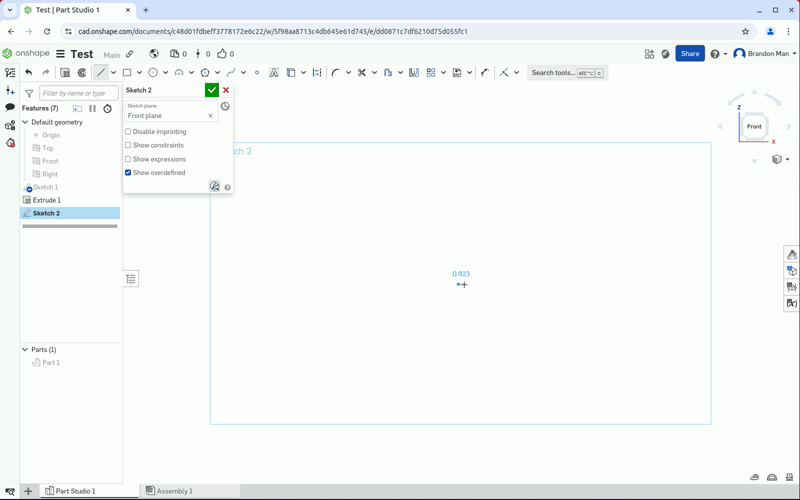
scroll(6)
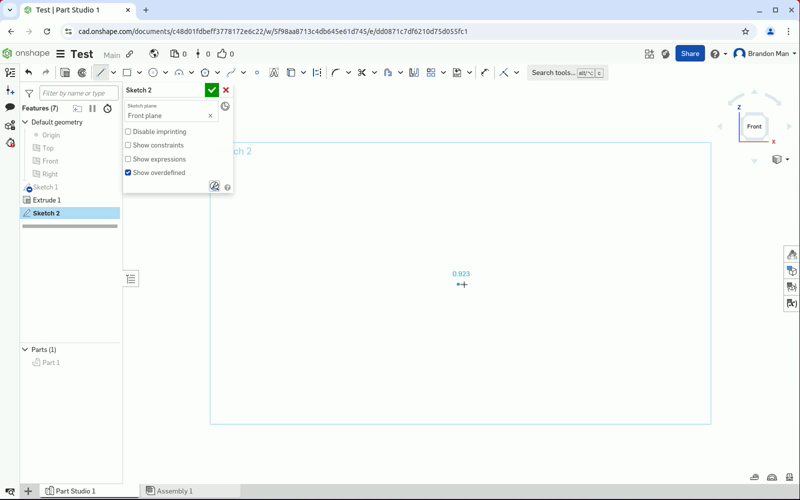
scroll(6)
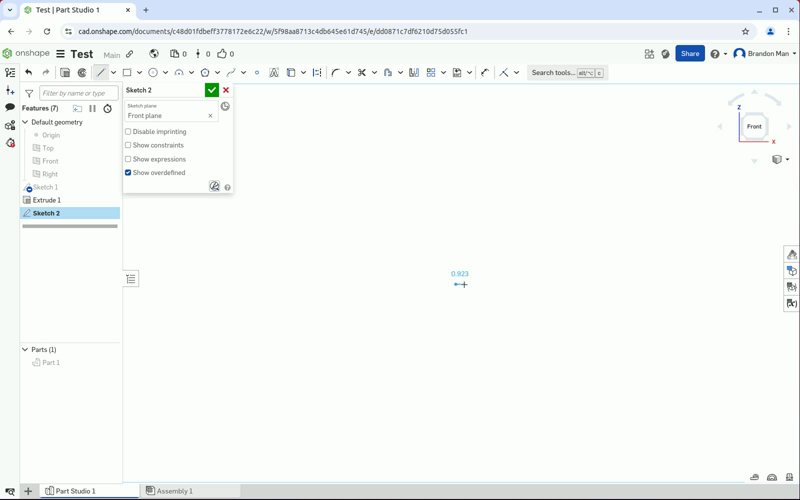
scroll(6)
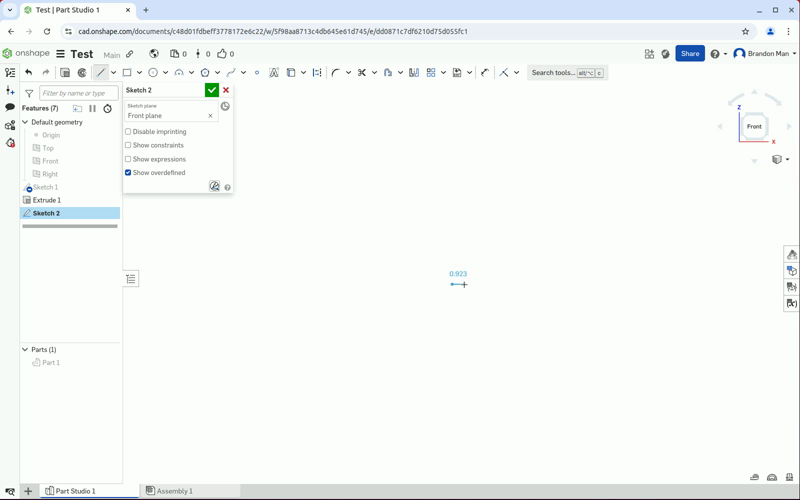
scroll(6)
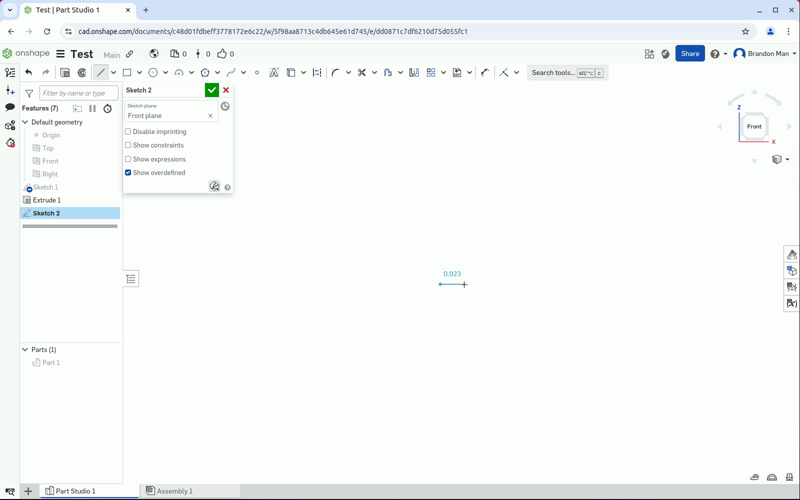
scroll(6)
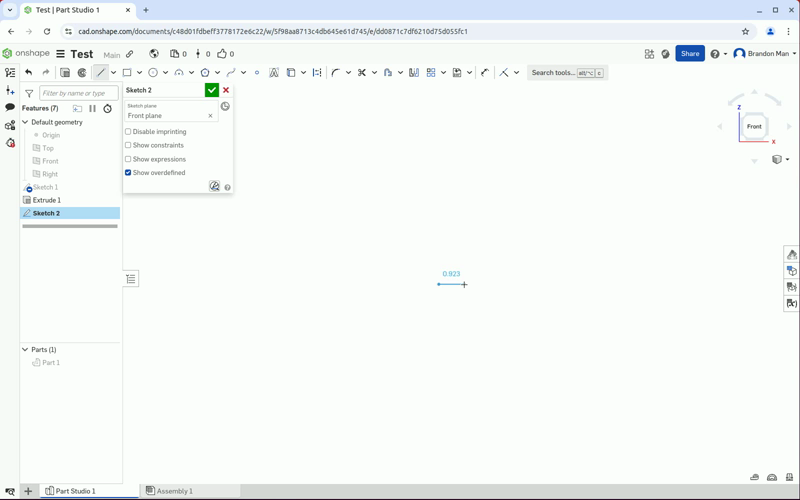
scroll(6)
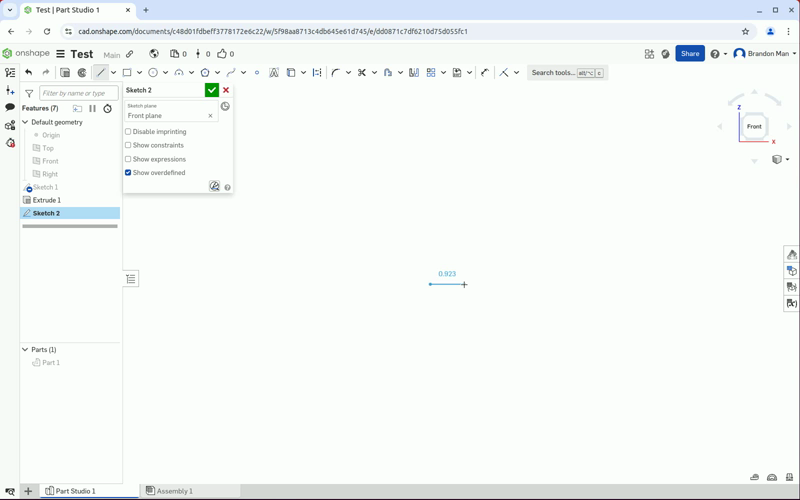
scroll(6)
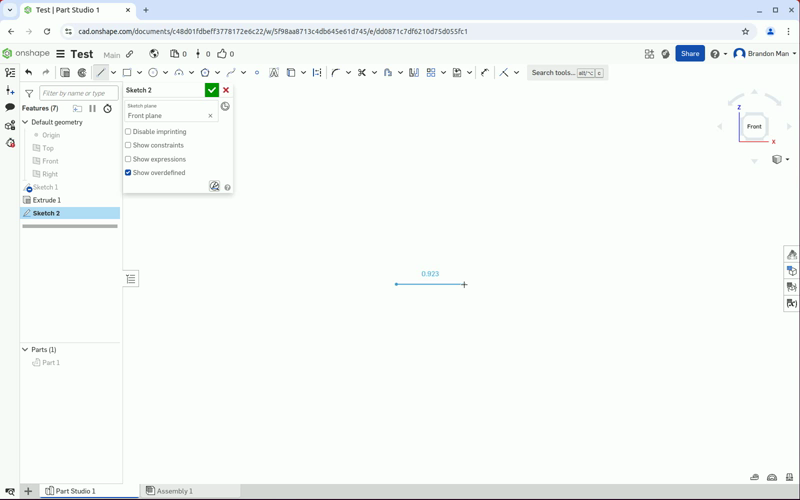
click(464, 284)
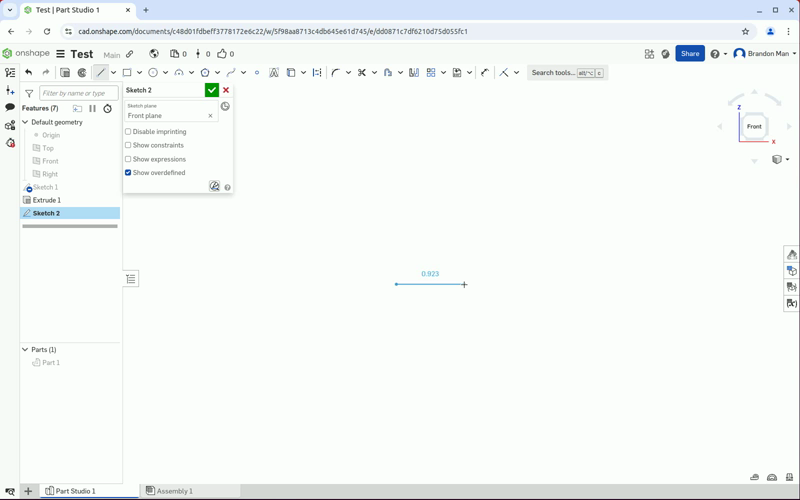
scroll(-6)
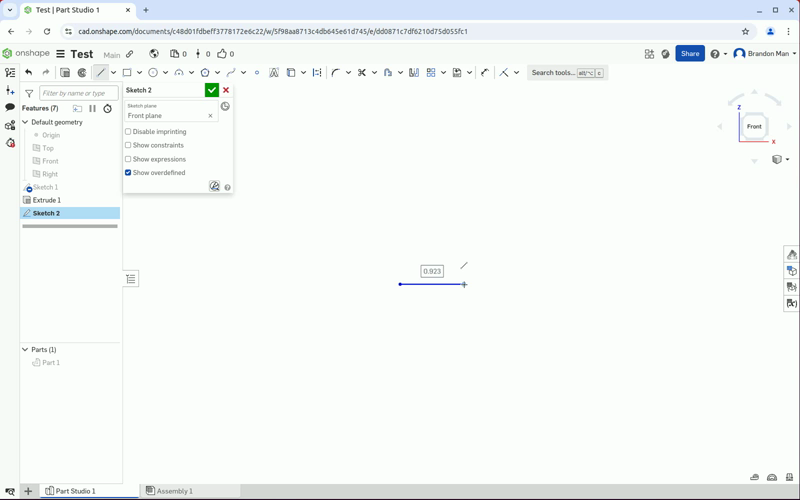
scroll(-6)
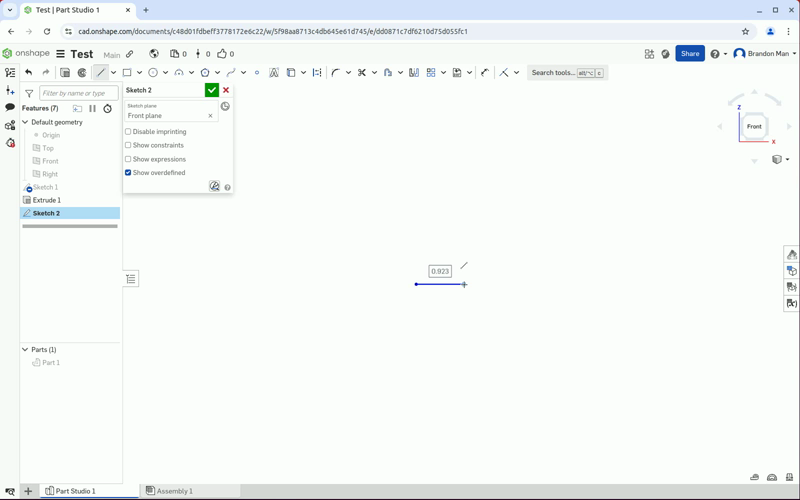
scroll(-6)
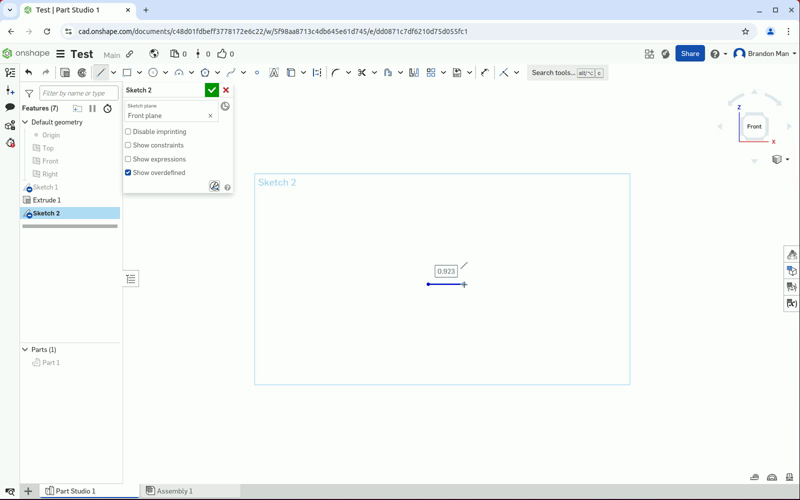
scroll(-6)
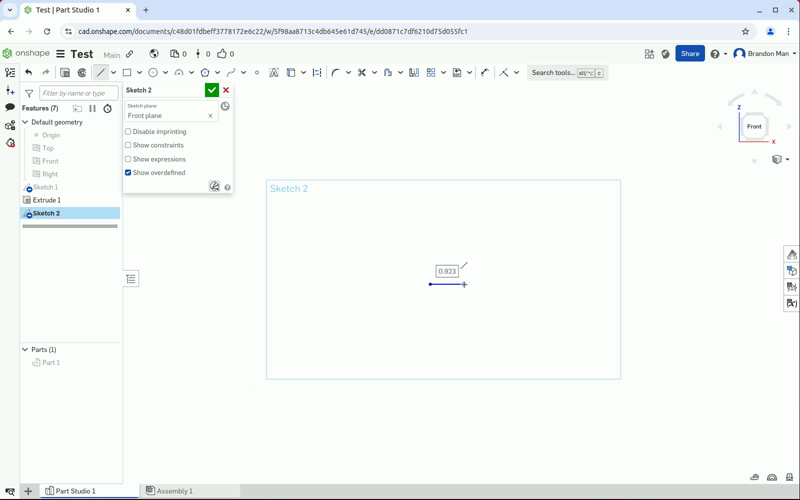
scroll(-6)
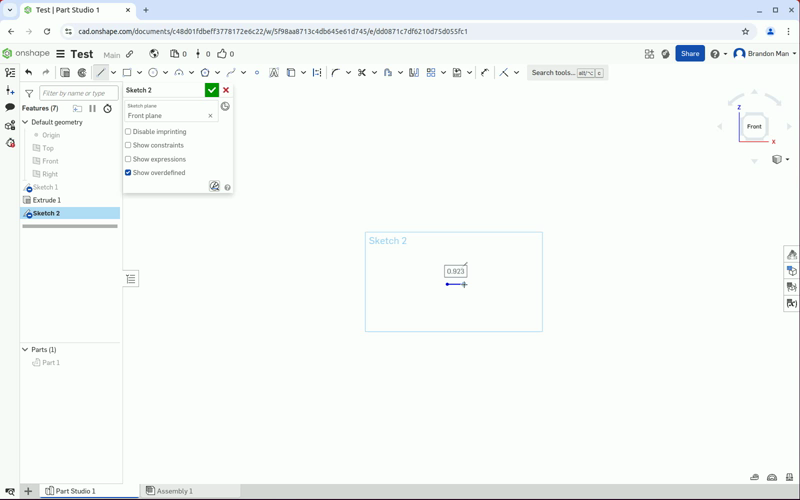
scroll(-6)
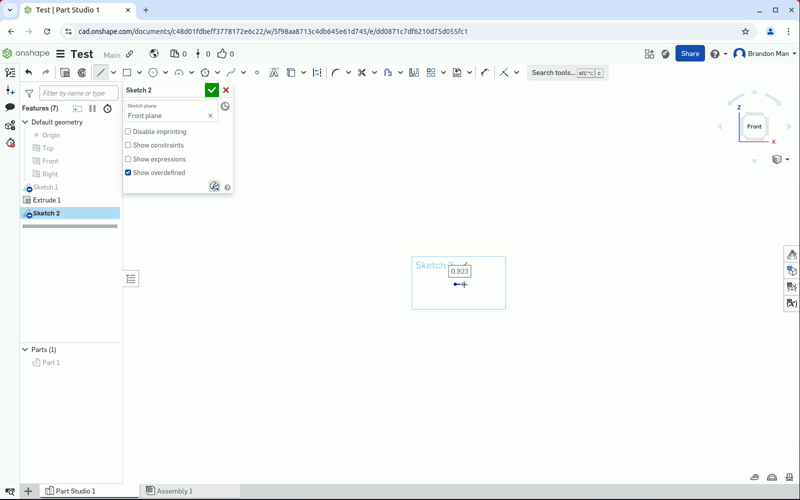
scroll(-6)
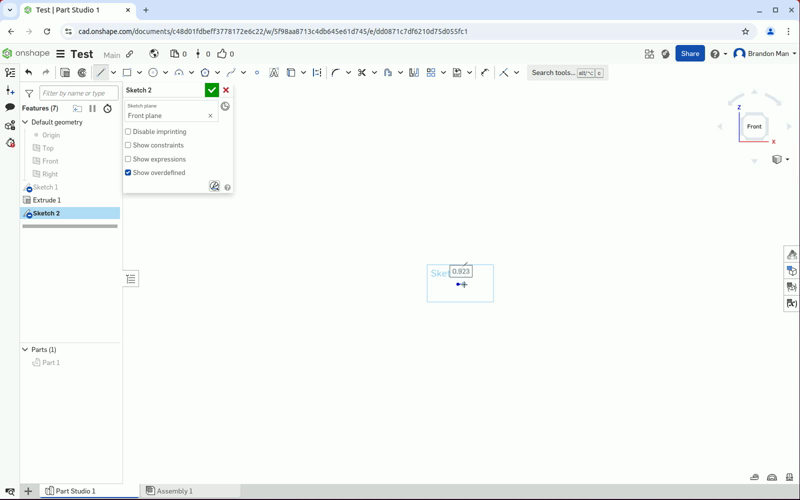
key_up(shift)
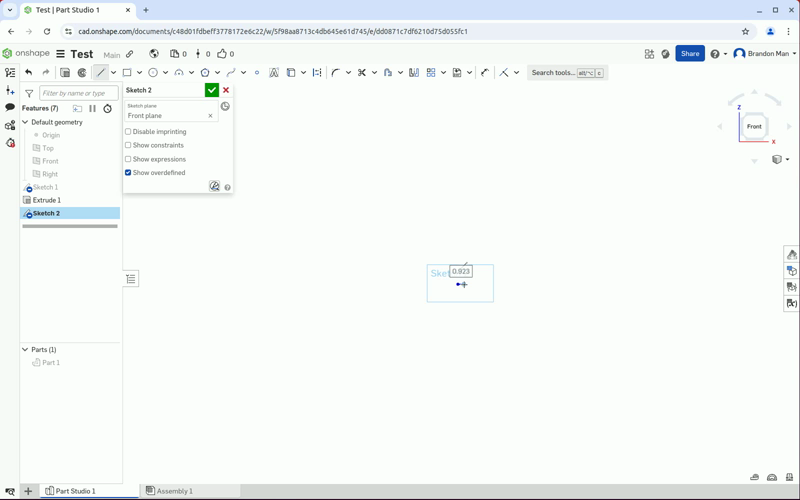
key_down(shift)
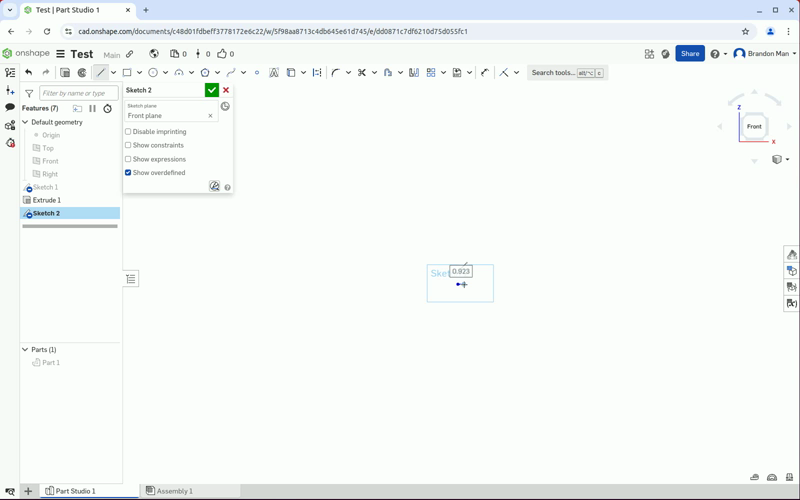
mouse_move(494, 284)
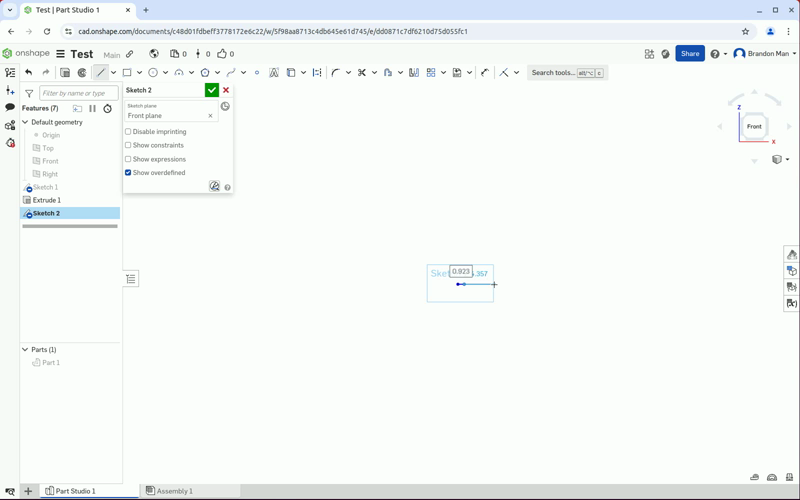
mouse_move(464, 283)
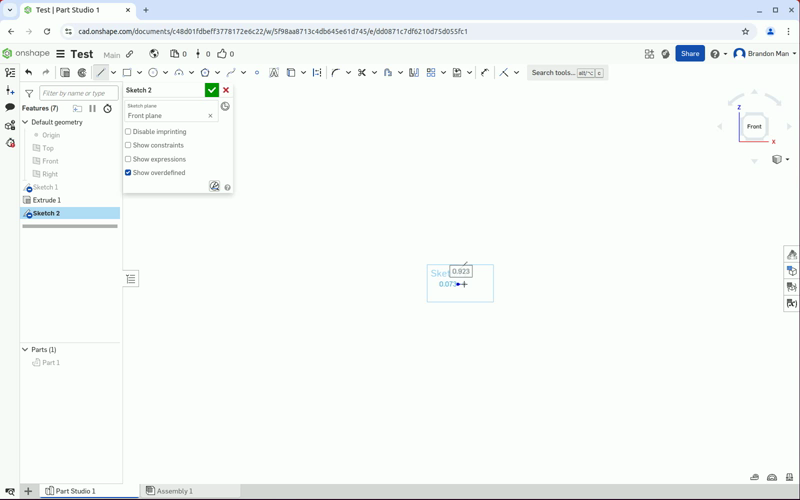
scroll(6)
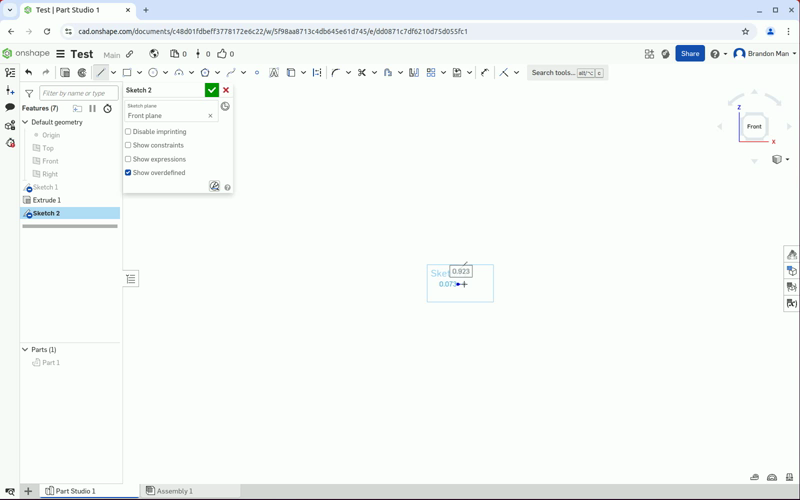
scroll(6)
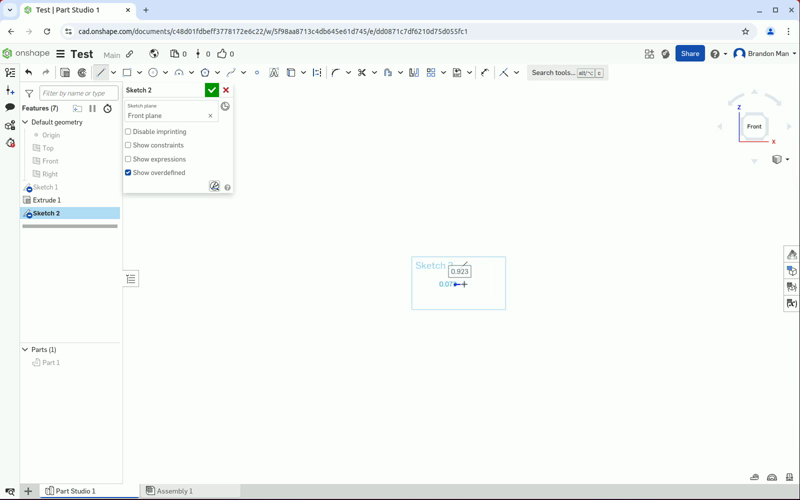
scroll(6)
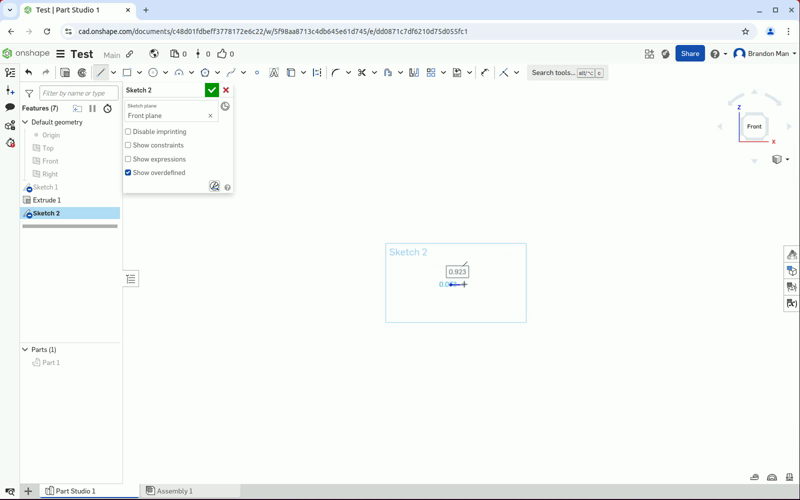
scroll(6)
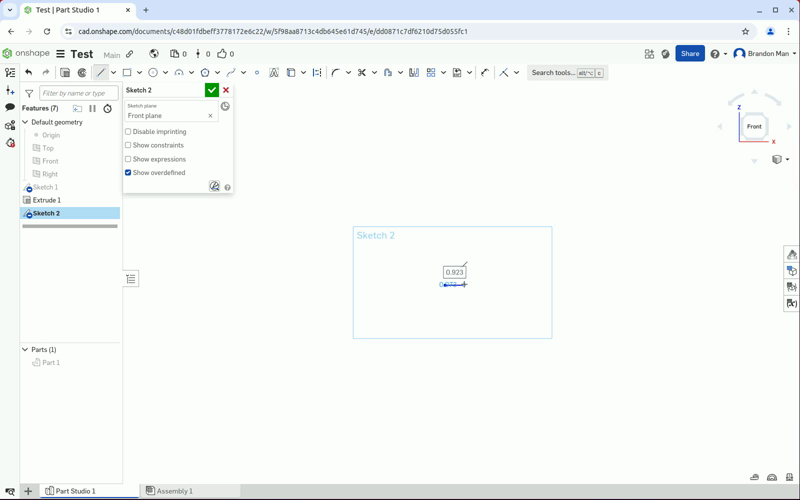
scroll(6)
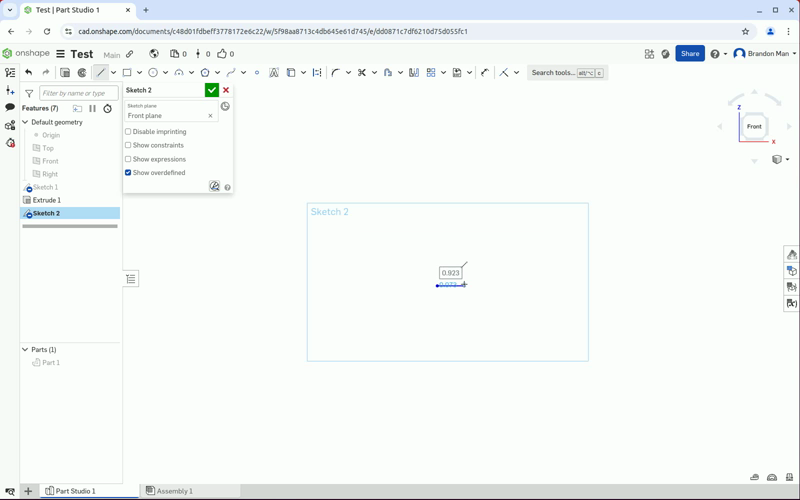
scroll(6)
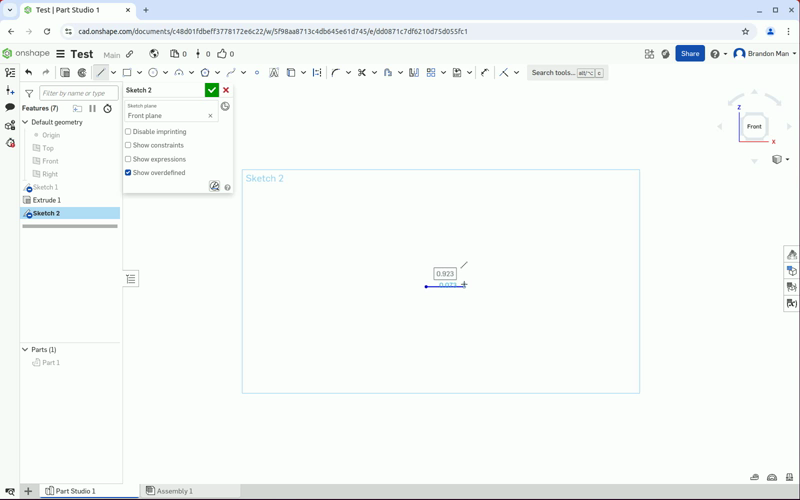
scroll(6)
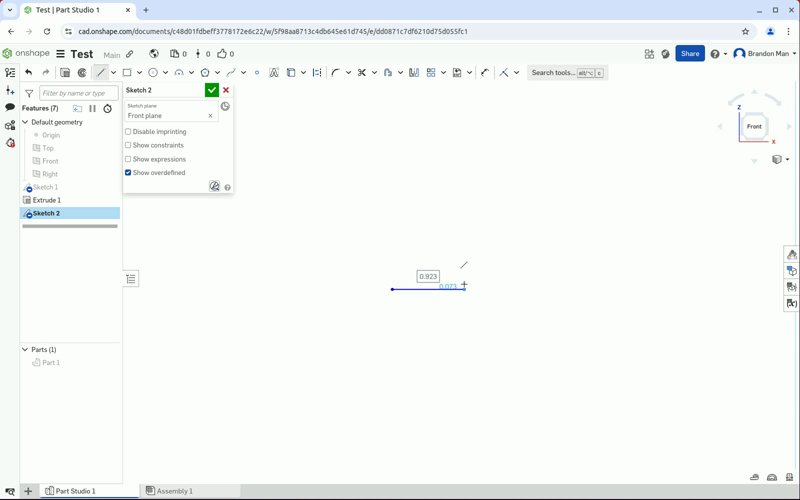
click(464, 283)
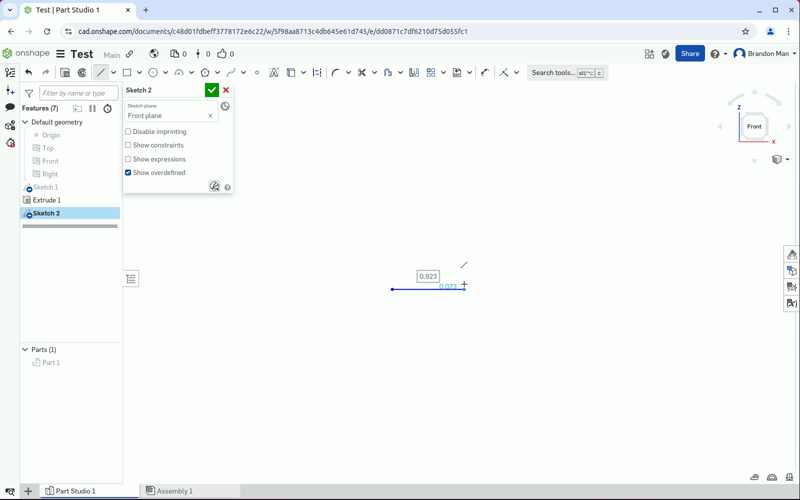
scroll(-6)
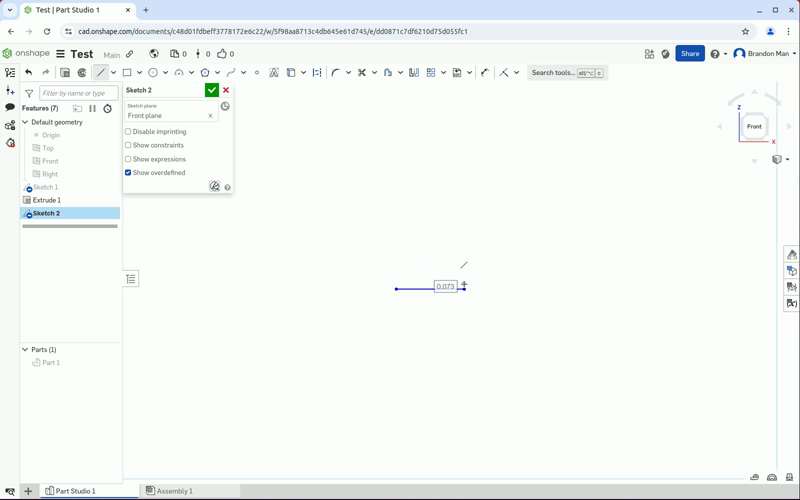
scroll(-6)
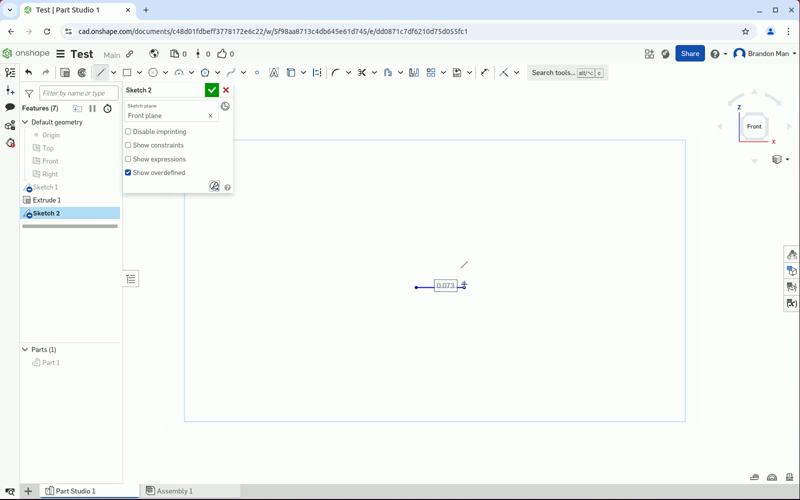
scroll(-6)
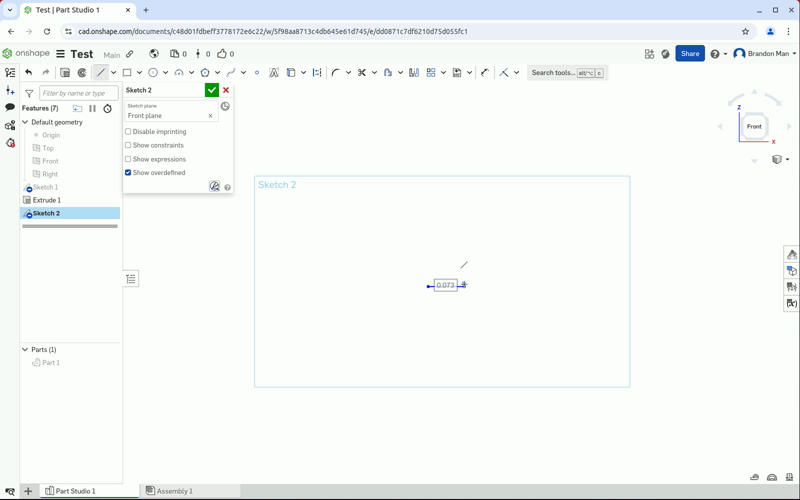
scroll(-6)
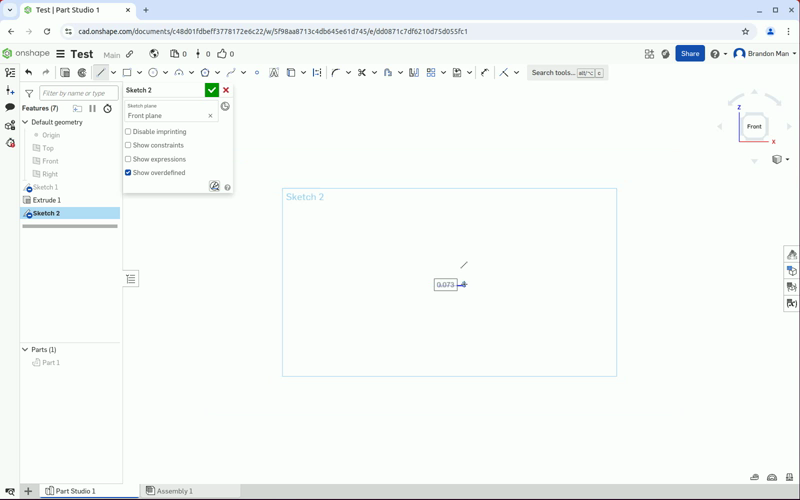
scroll(-6)
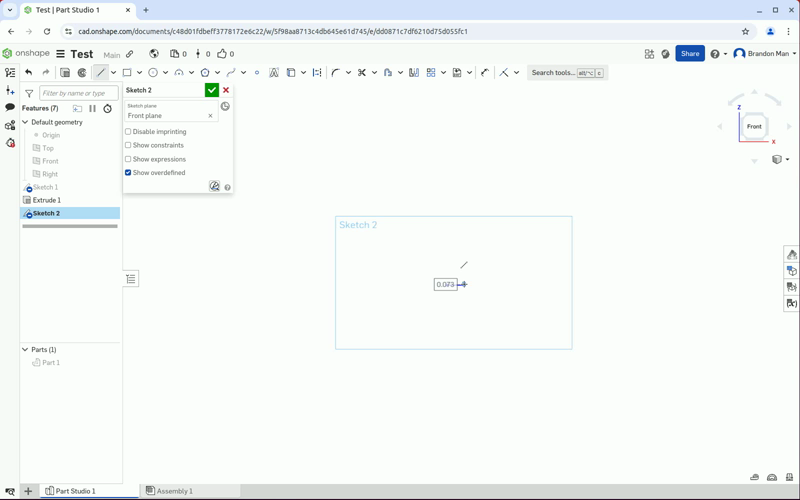
scroll(-6)
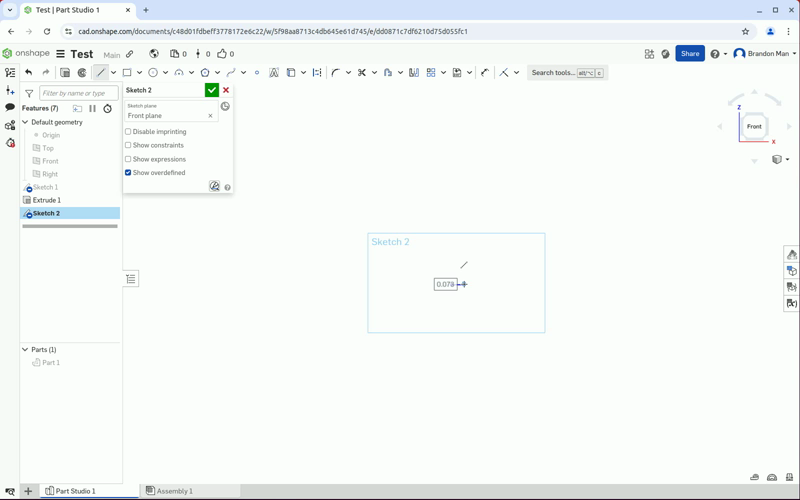
scroll(-6)
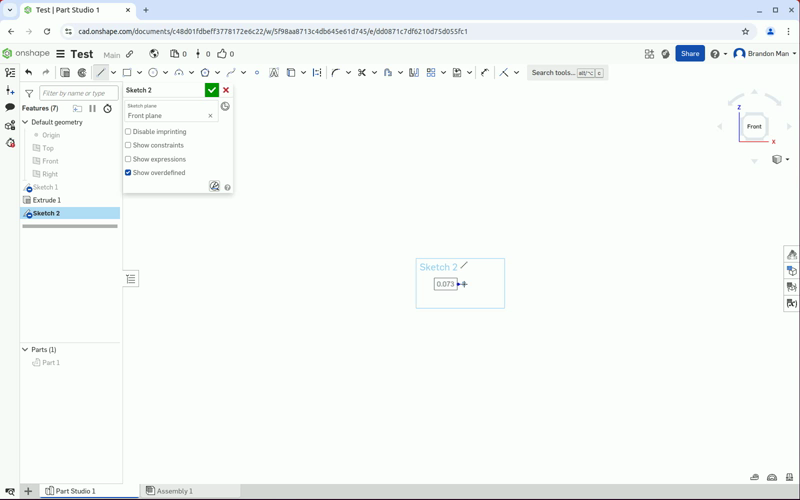
key_up(shift)
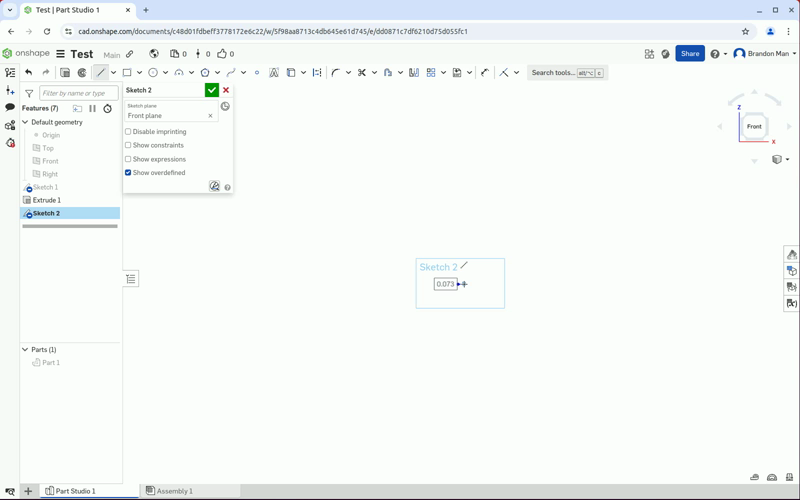
key_down(shift)
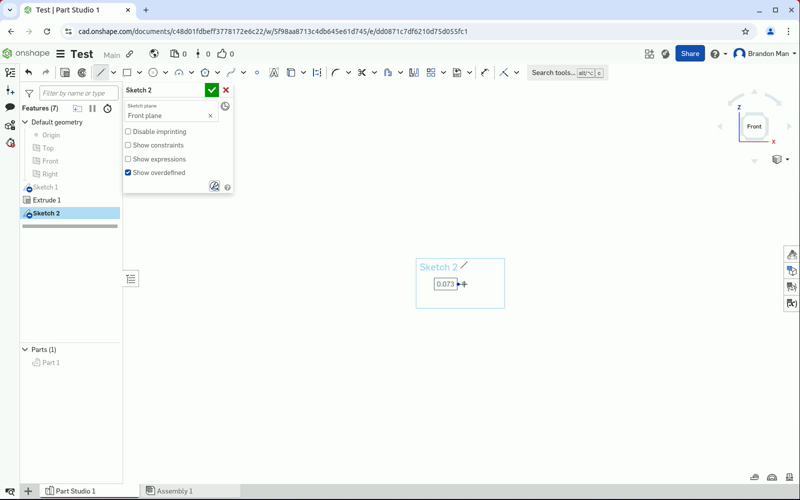
mouse_move(494, 283)
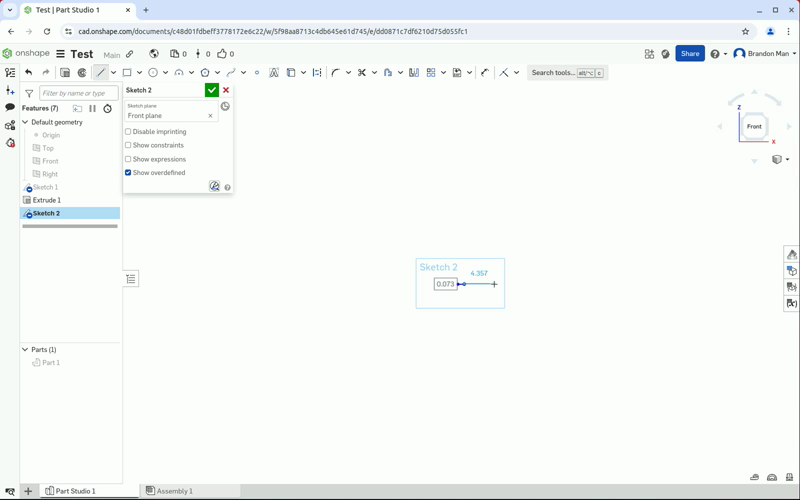
mouse_move(462, 283)
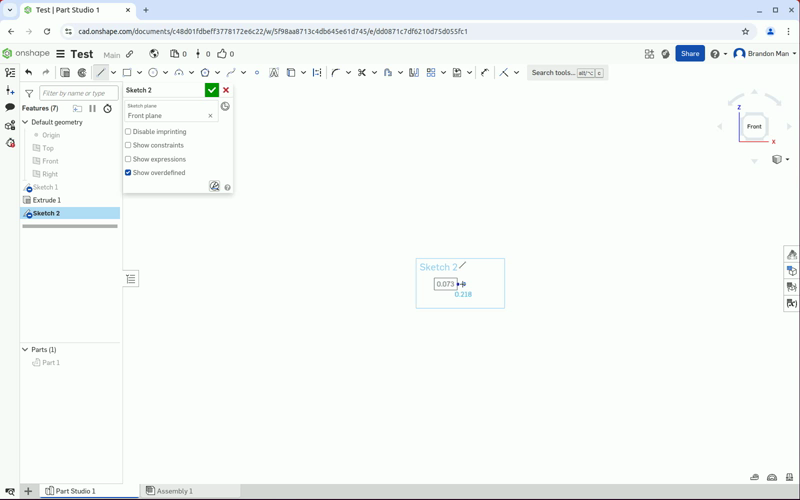
scroll(6)
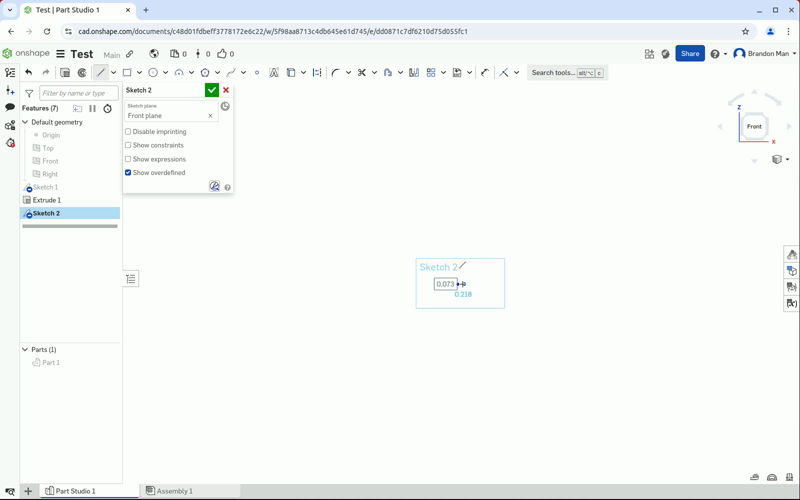
scroll(6)
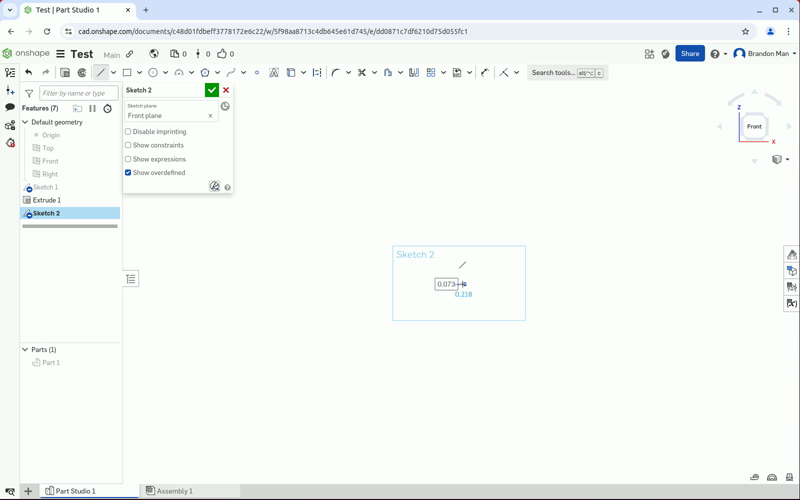
scroll(6)
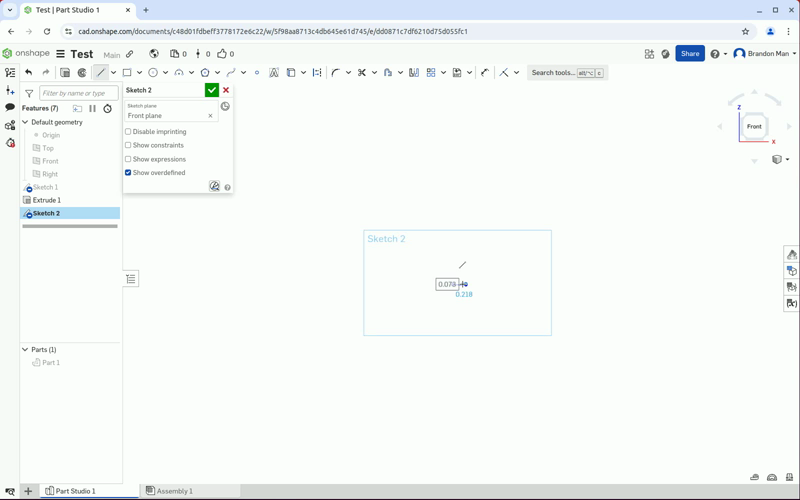
scroll(6)
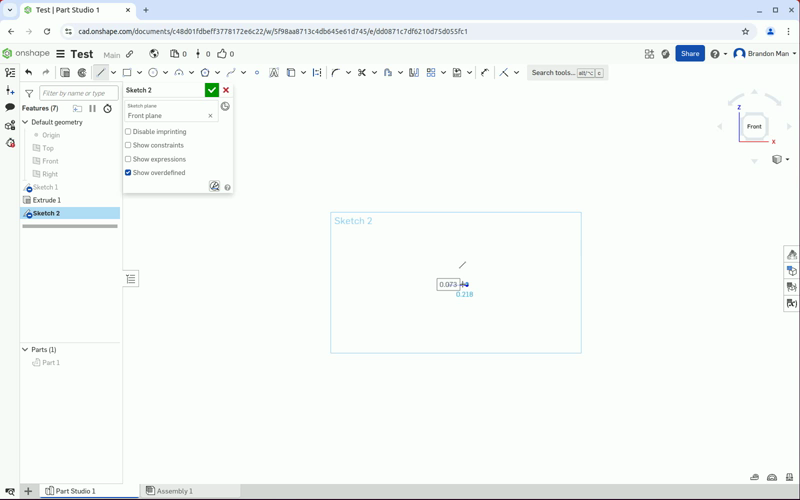
scroll(6)
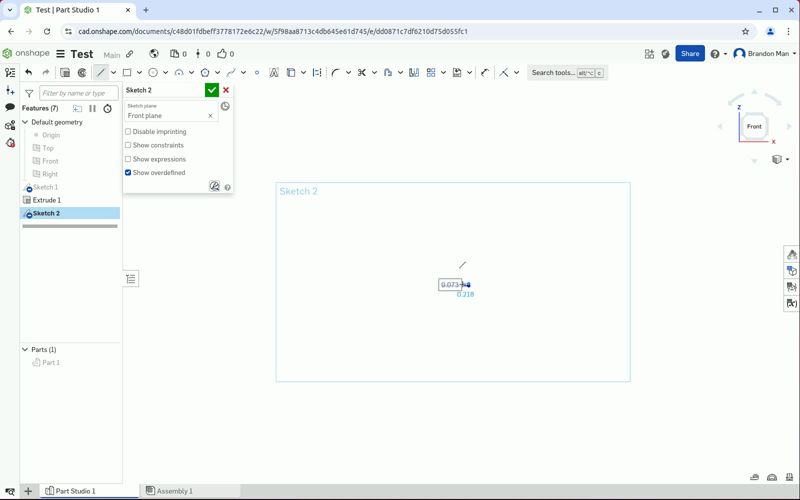
scroll(6)
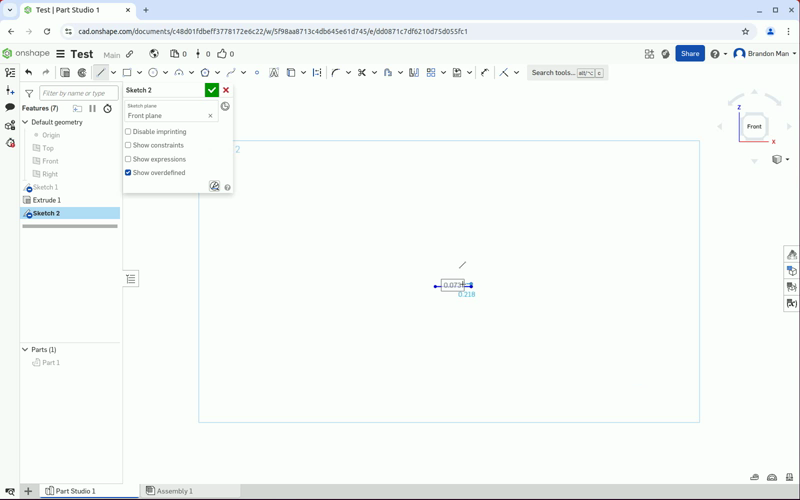
scroll(6)
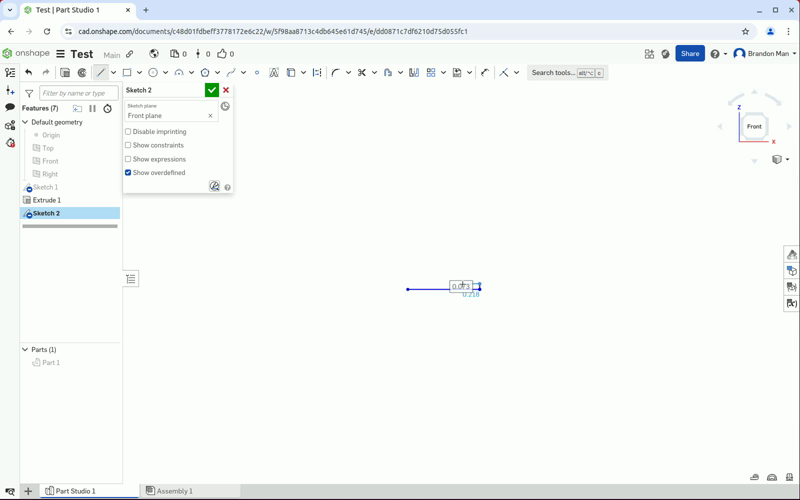
click(462, 283)
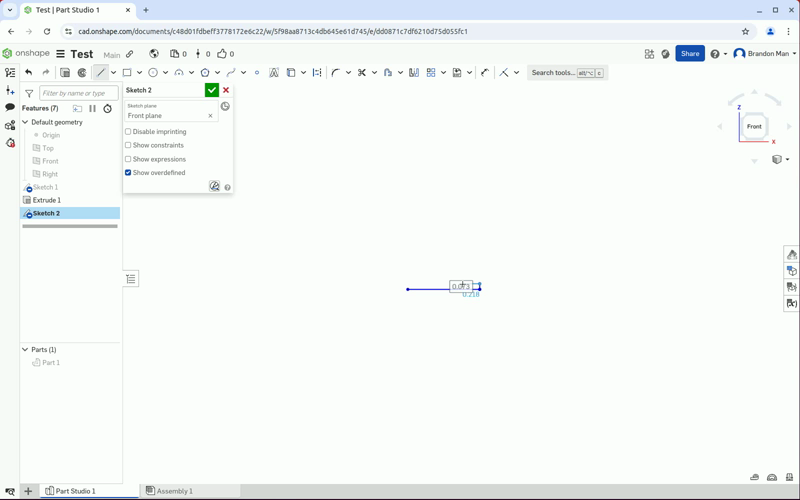
scroll(-6)
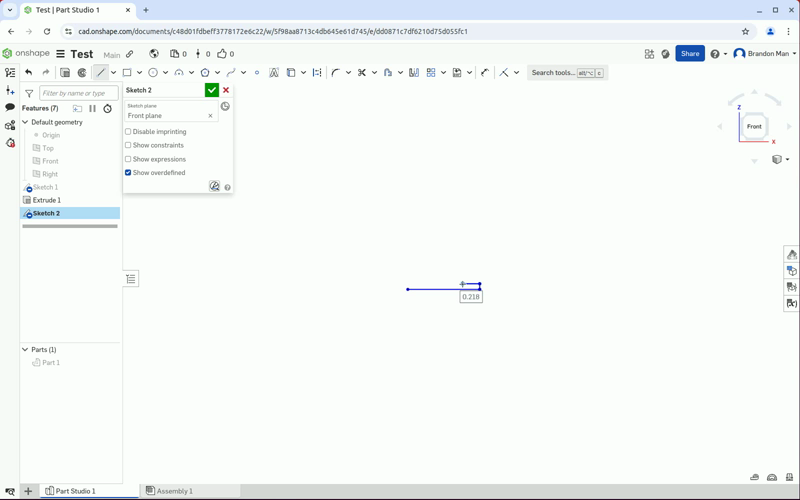
scroll(-6)
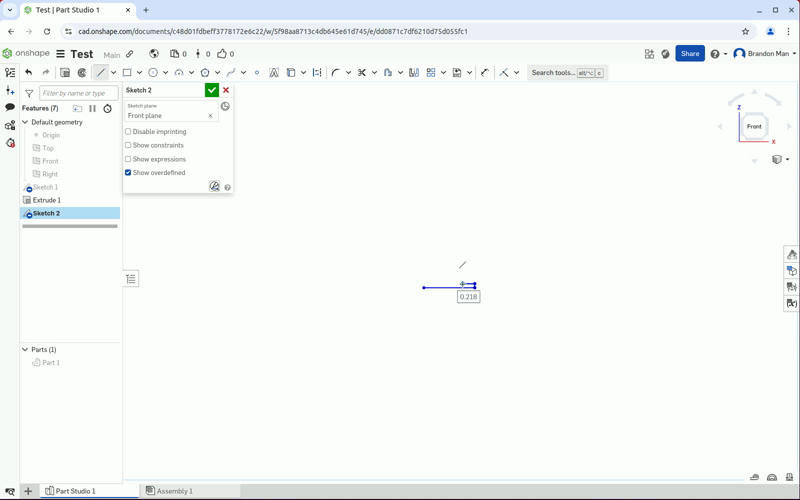
scroll(-6)
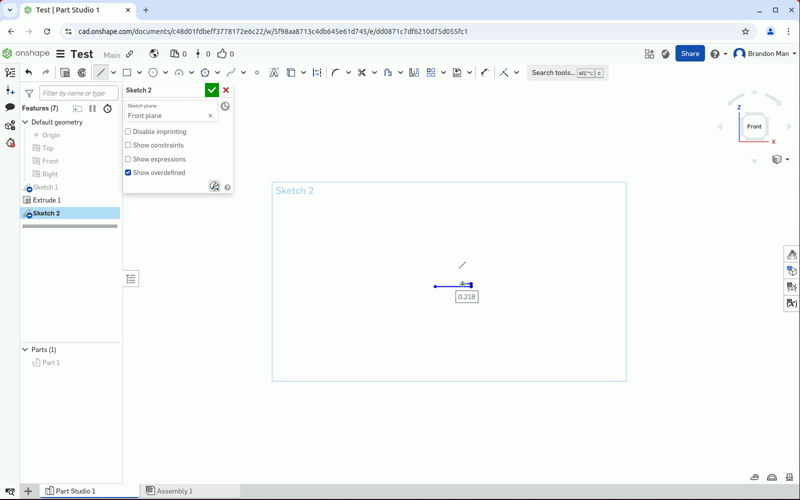
scroll(-6)
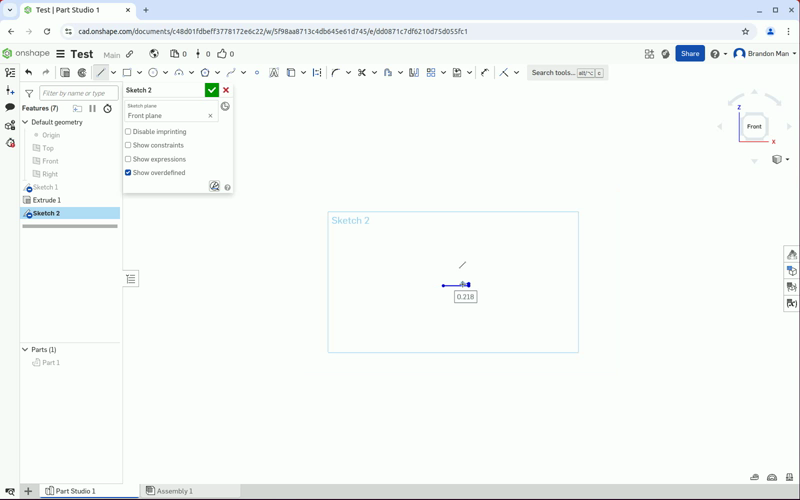
scroll(-6)
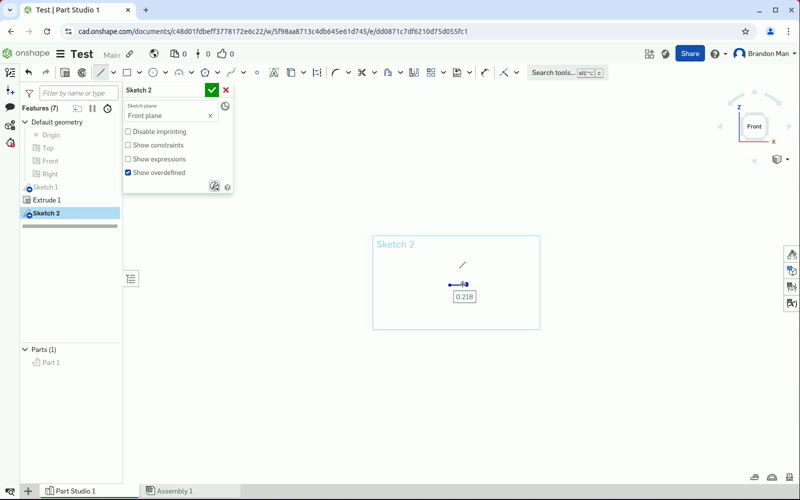
scroll(-6)
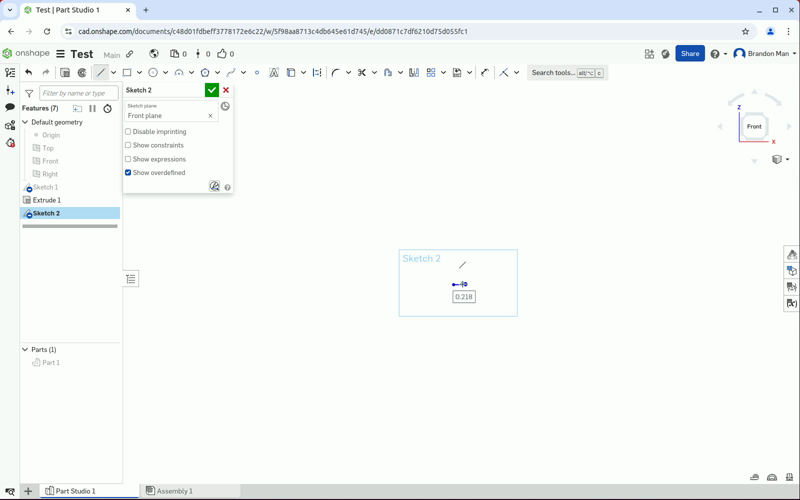
scroll(-6)
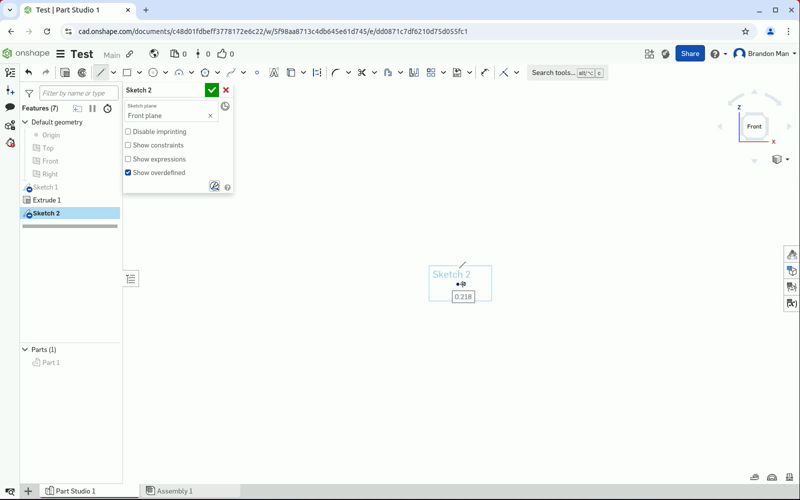
key_up(shift)
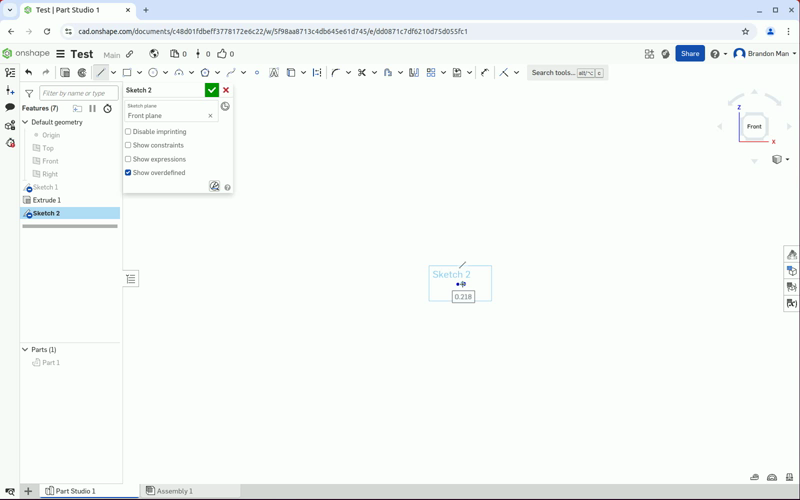
key_down(shift)
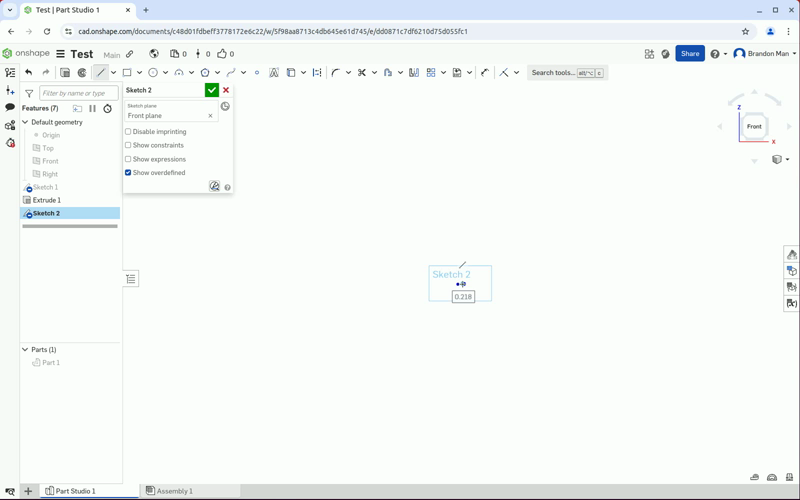
mouse_move(492, 283)
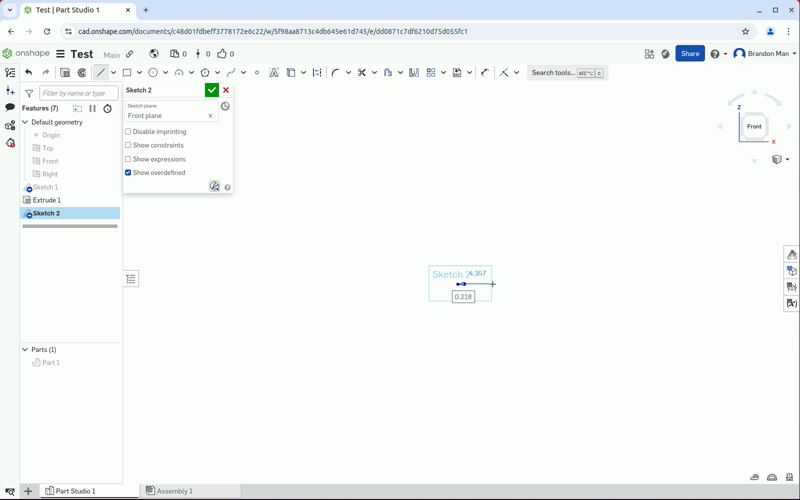
mouse_move(462, 282)
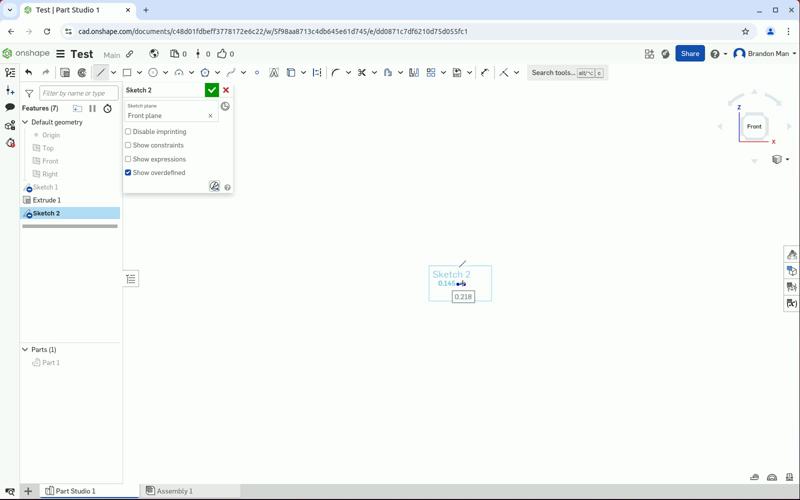
scroll(6)
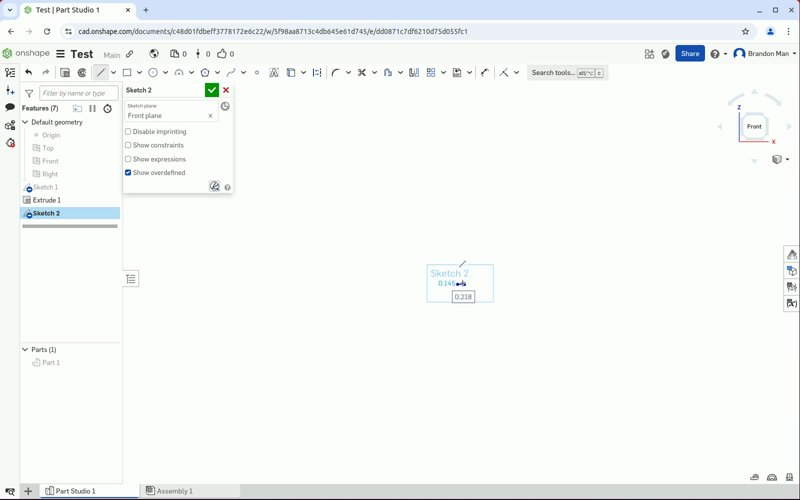
scroll(6)
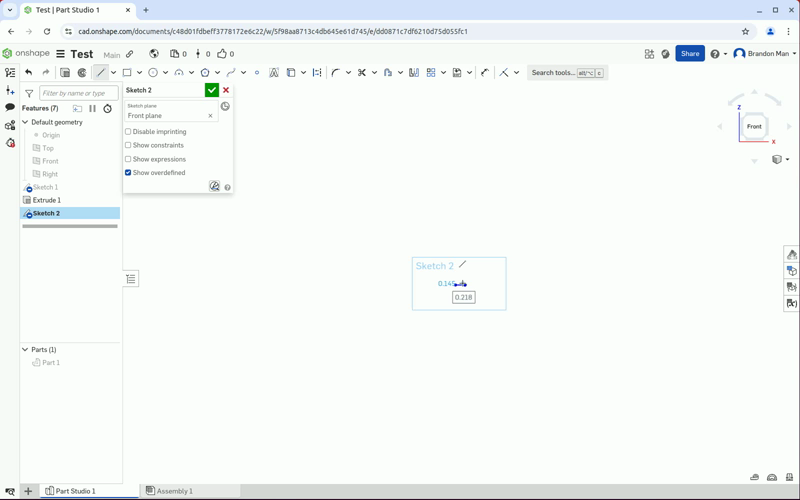
scroll(6)
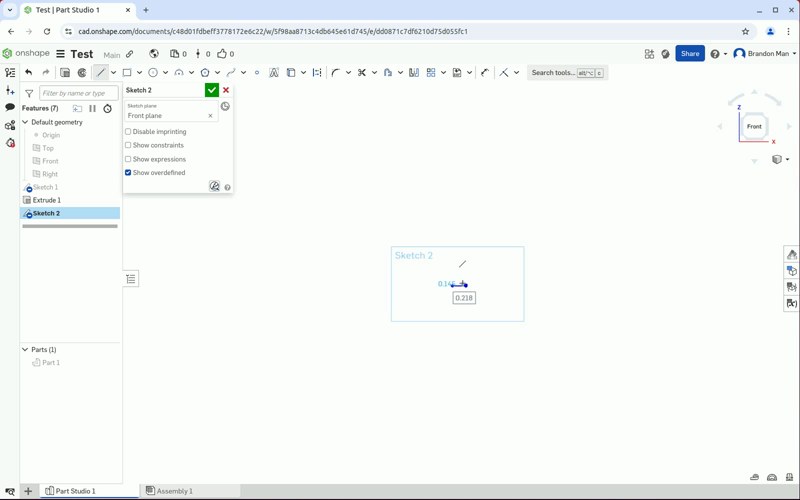
scroll(6)
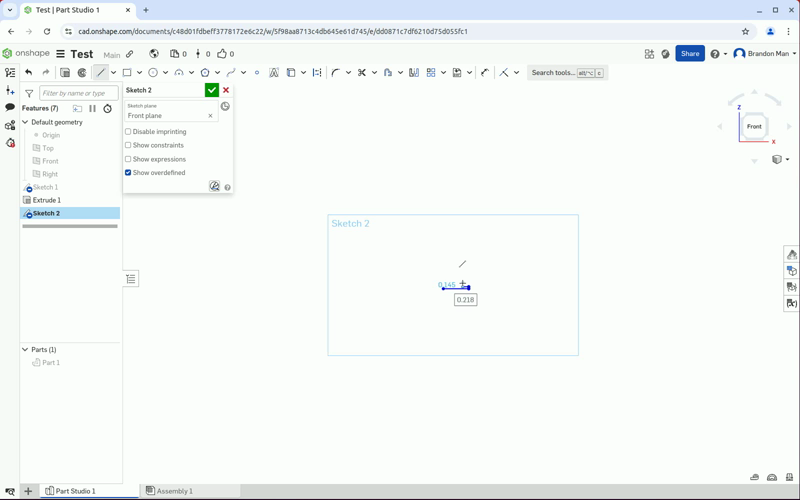
scroll(6)
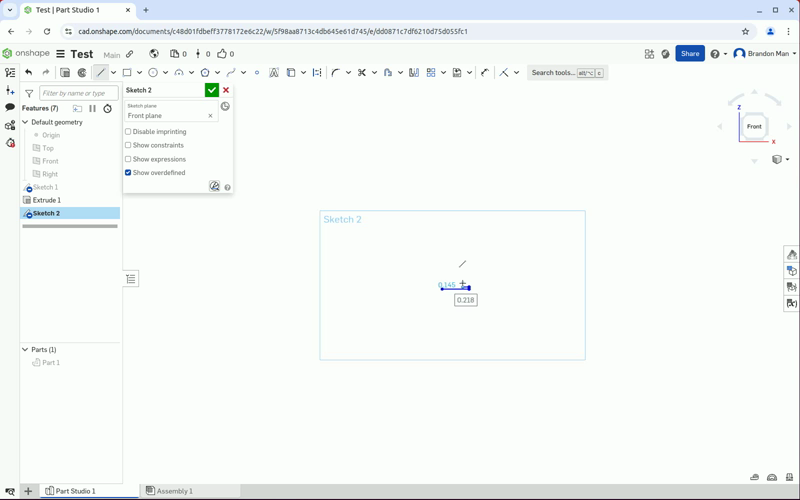
scroll(6)
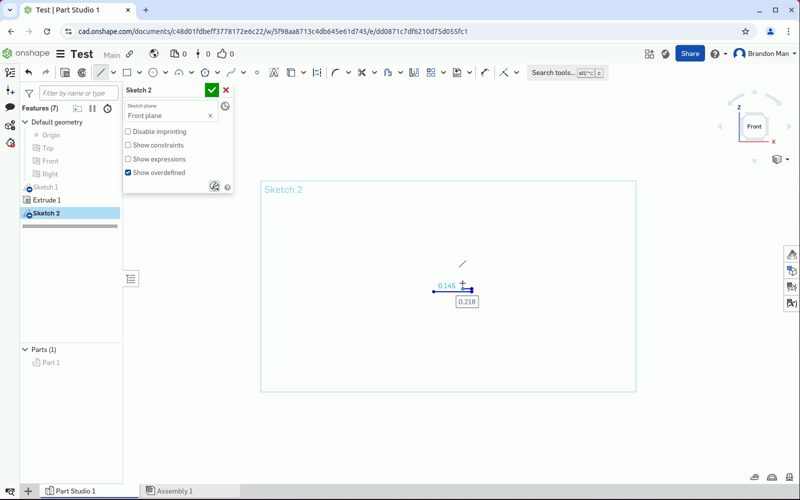
scroll(6)
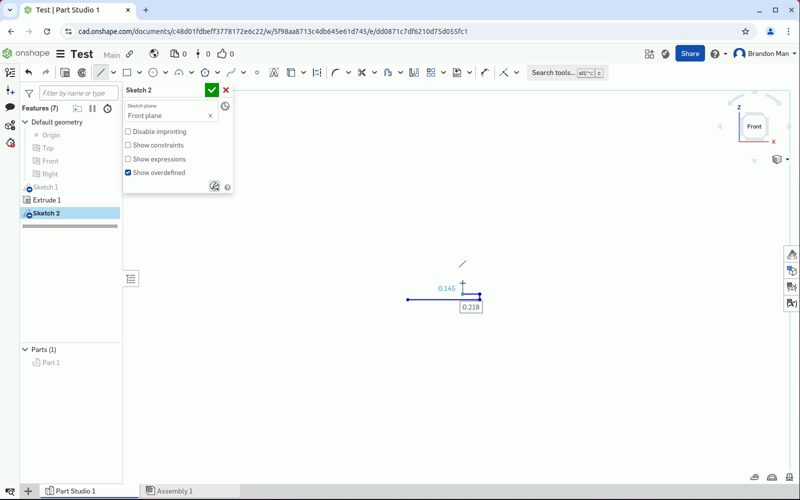
click(462, 282)
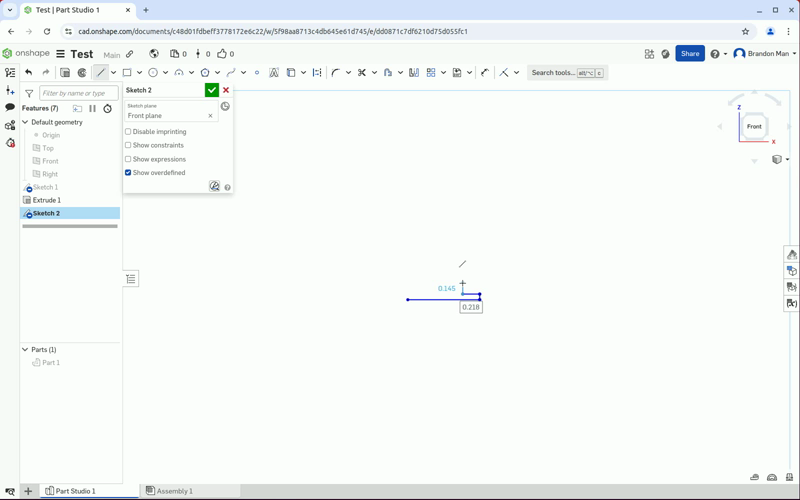
scroll(-6)
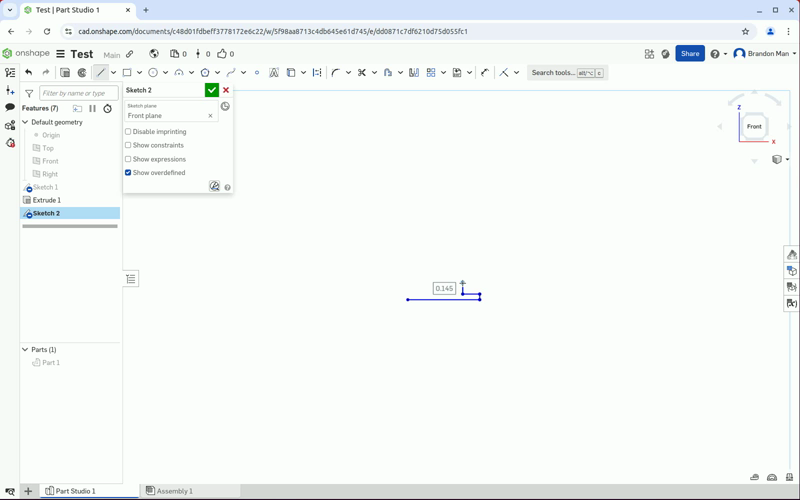
scroll(-6)
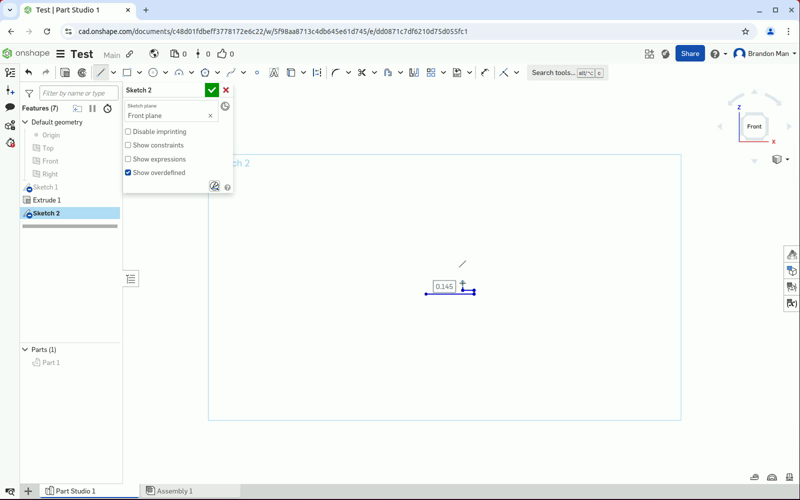
scroll(-6)
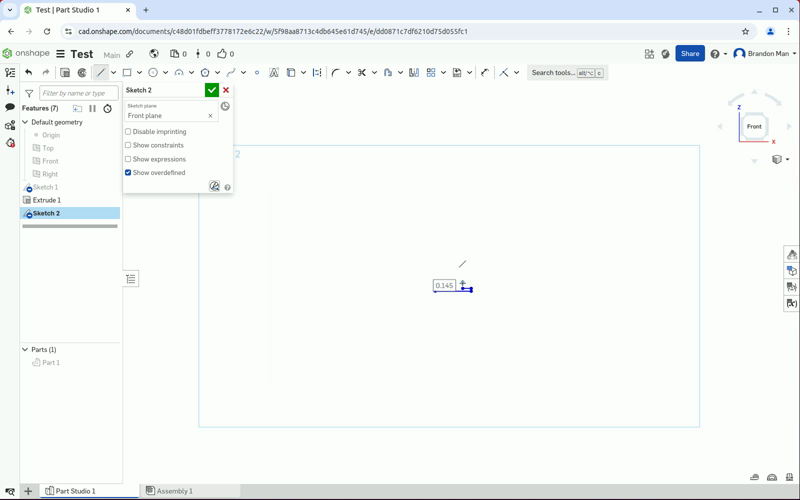
scroll(-6)
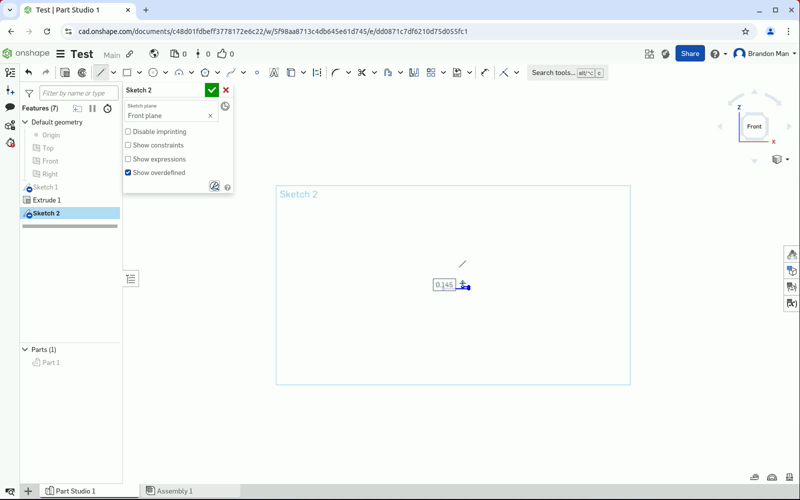
scroll(-6)
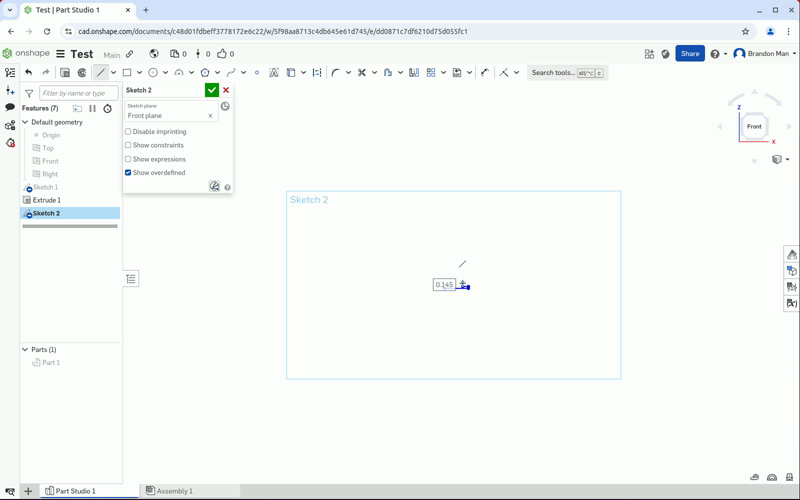
scroll(-6)
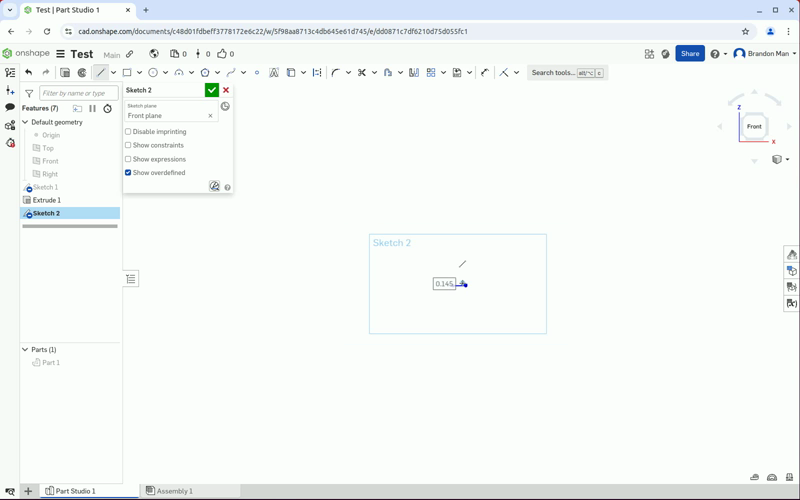
scroll(-6)
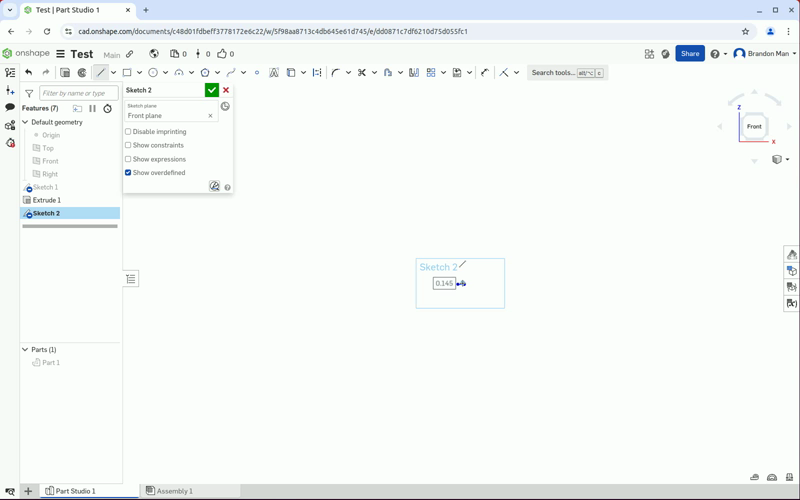
key_up(shift)
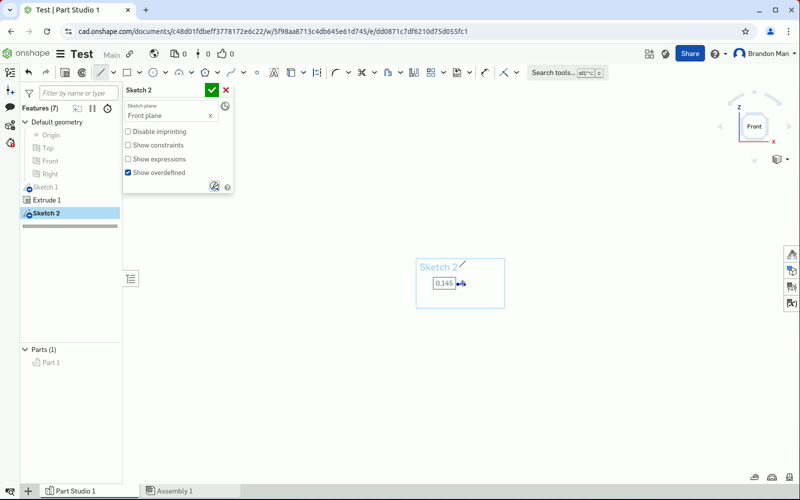
key_down(shift)
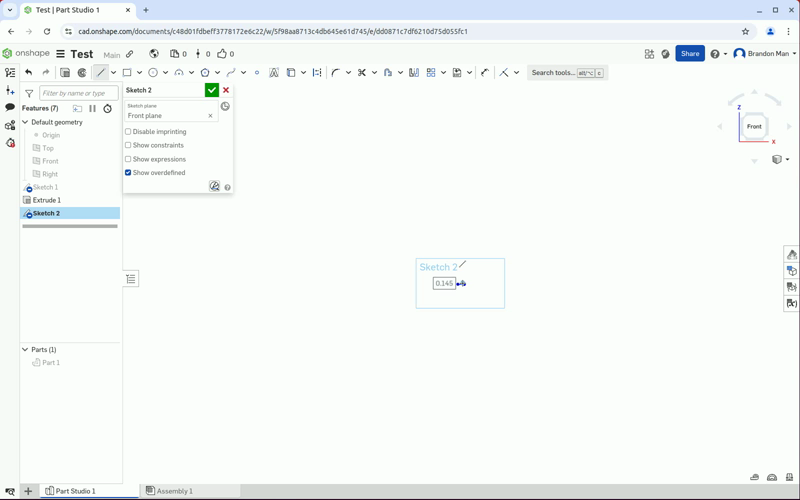
key_up(shift)
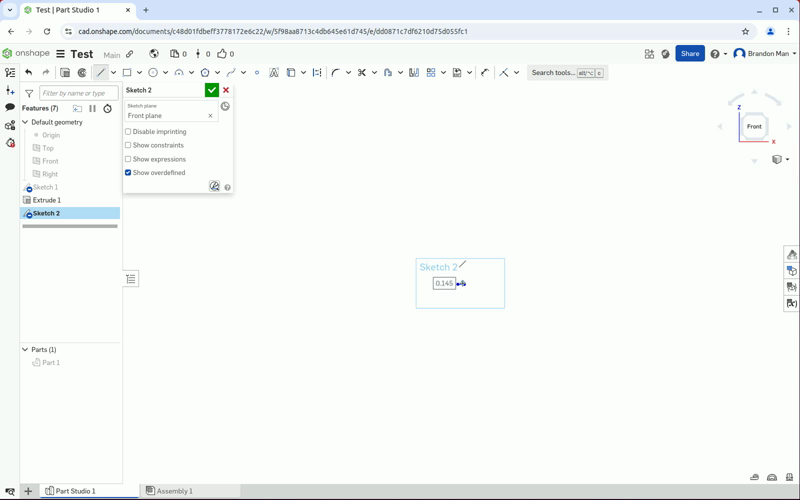
key_down(shift)
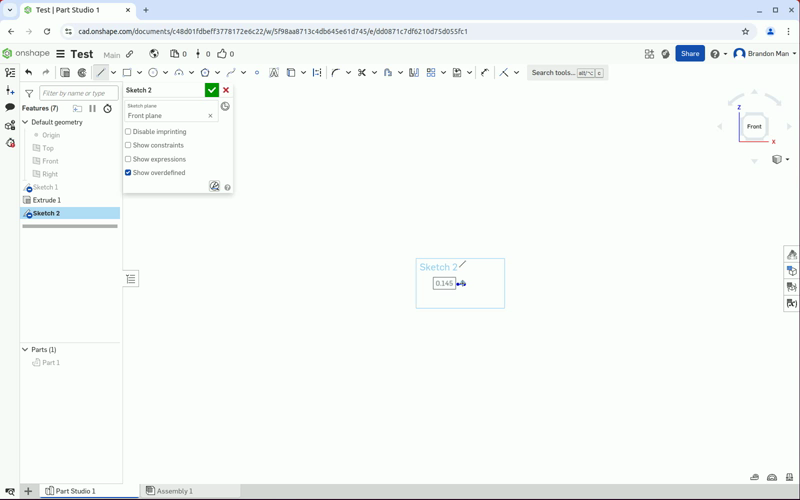
mouse_move(492, 282)
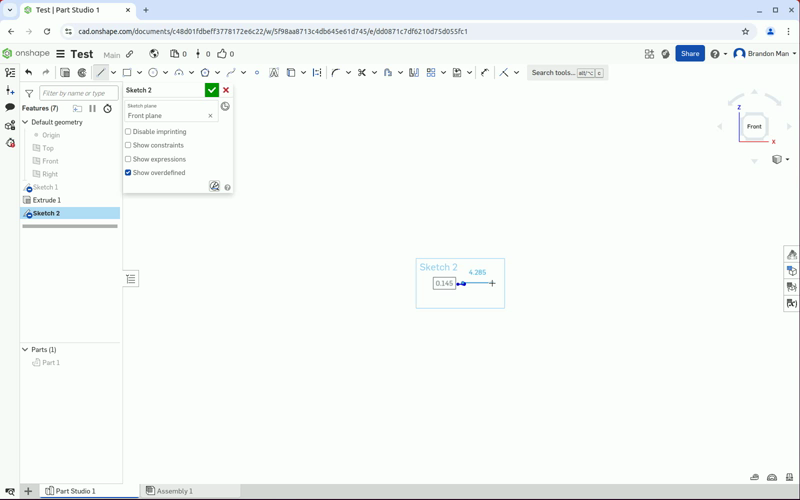
mouse_move(461, 281)
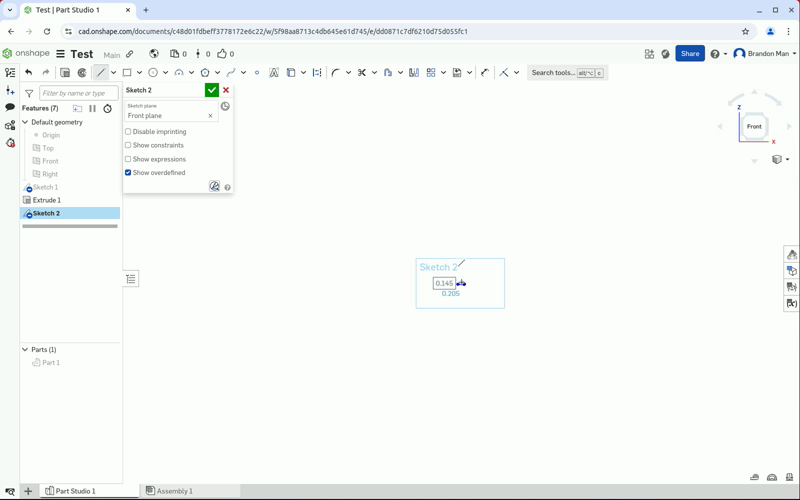
scroll(6)
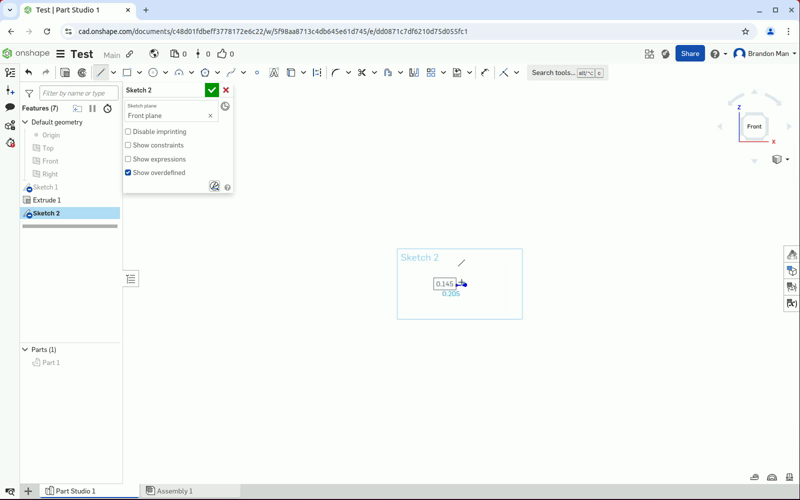
scroll(6)
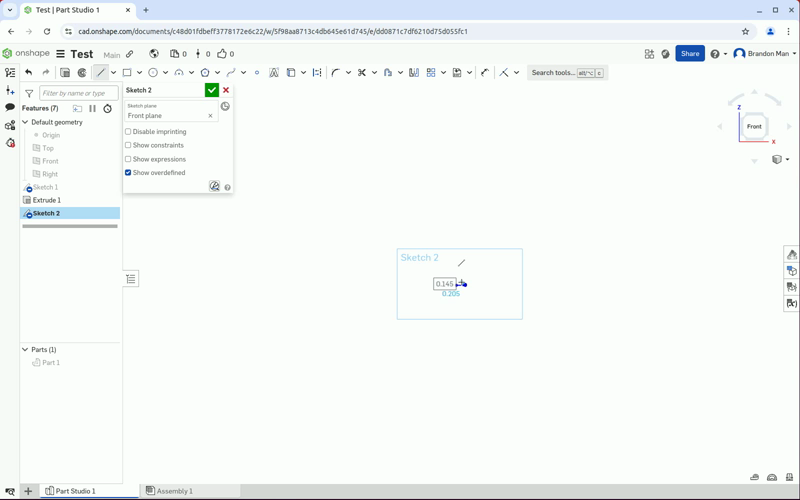
scroll(6)
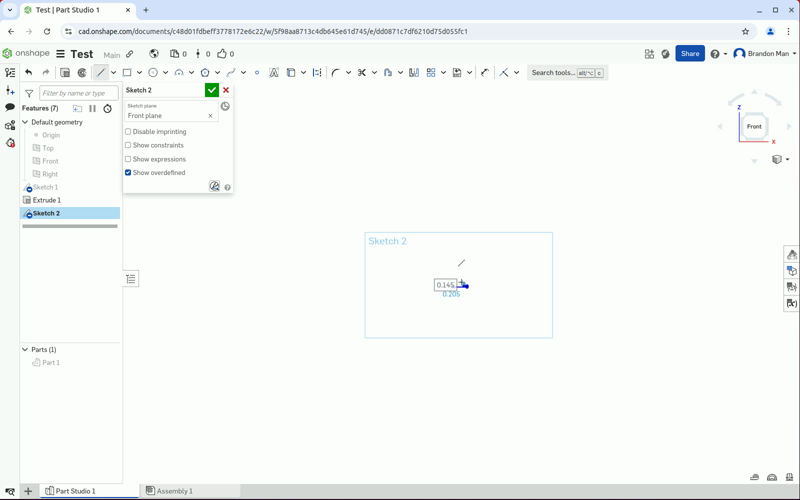
scroll(6)
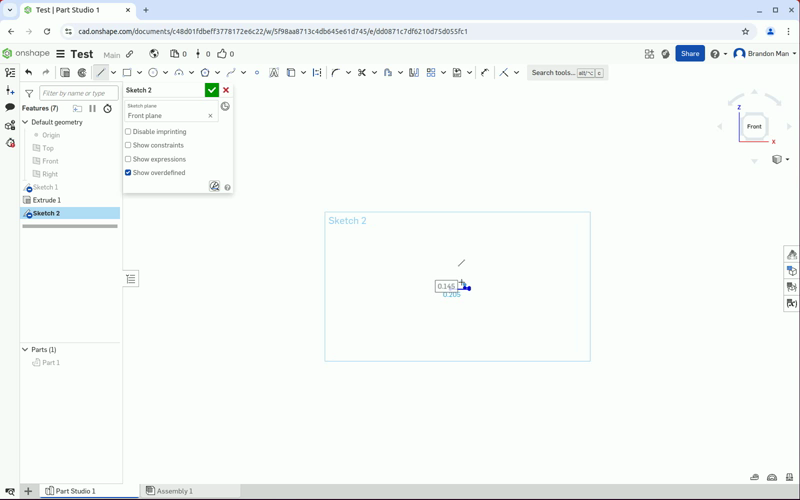
scroll(6)
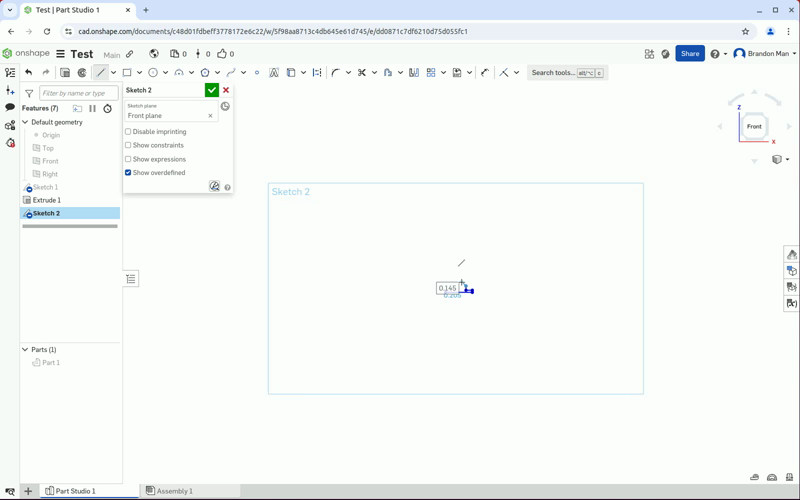
scroll(6)
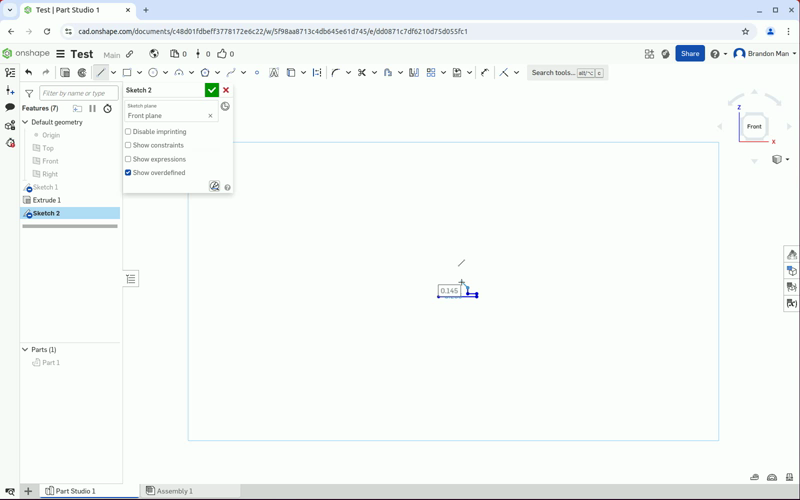
scroll(6)
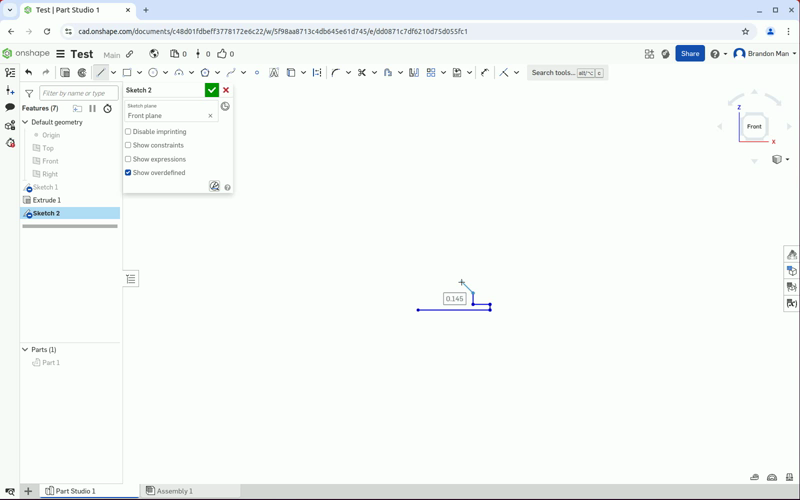
click(461, 281)
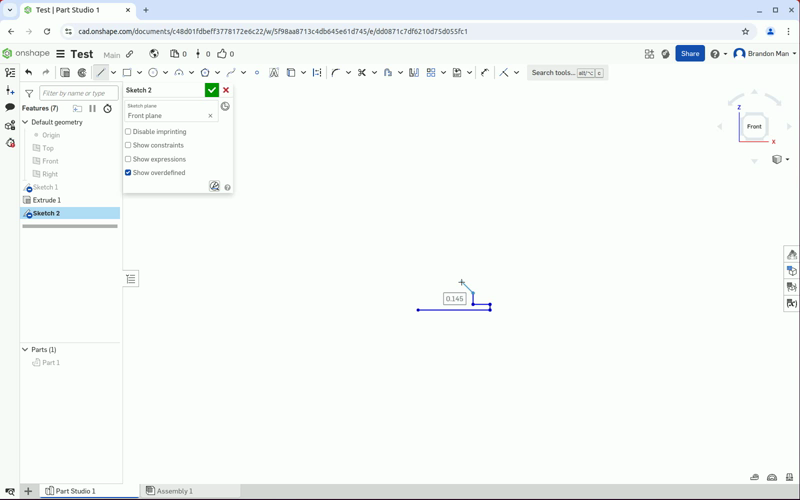
scroll(-6)
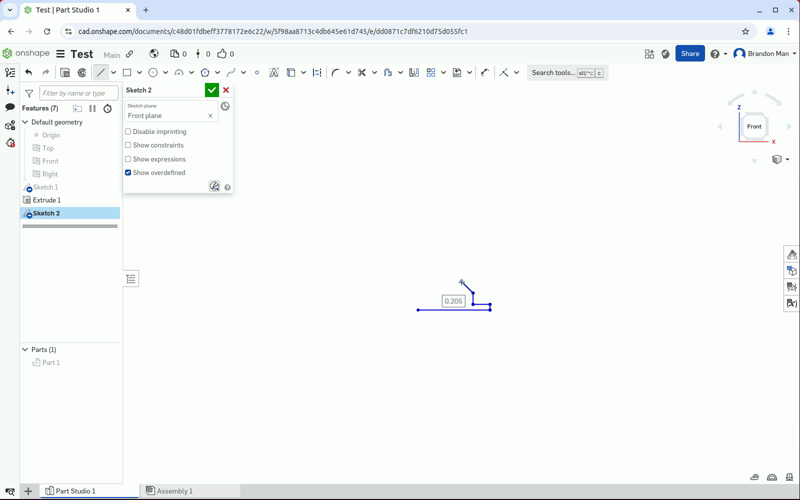
scroll(-6)
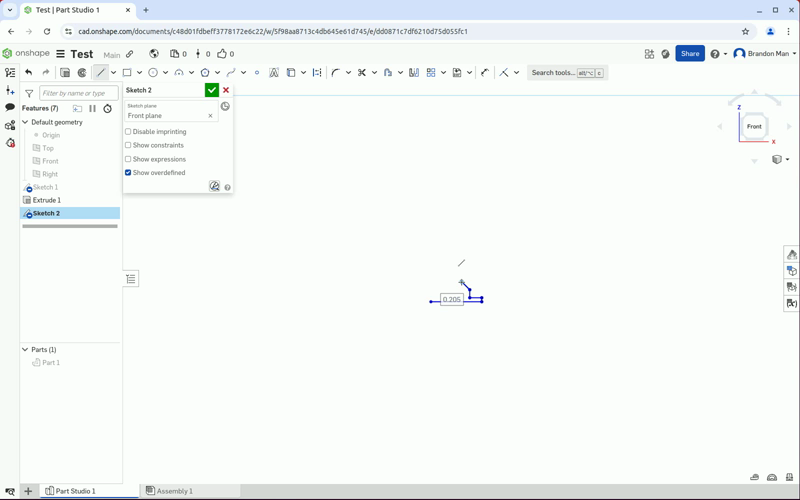
scroll(-6)
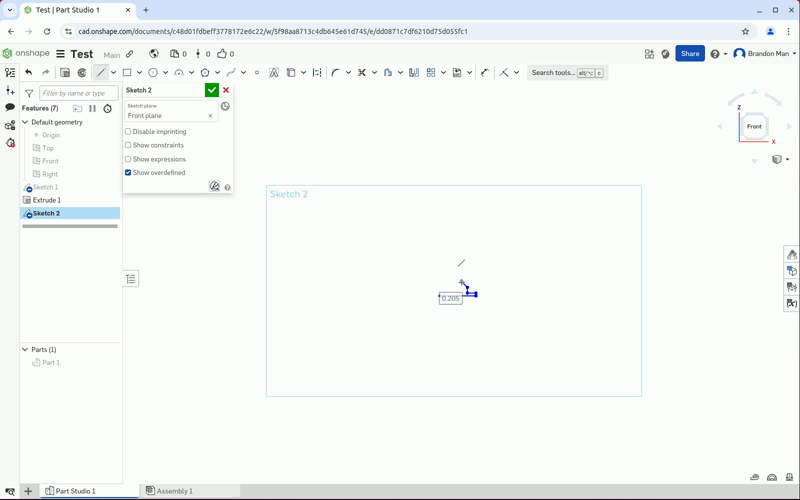
scroll(-6)
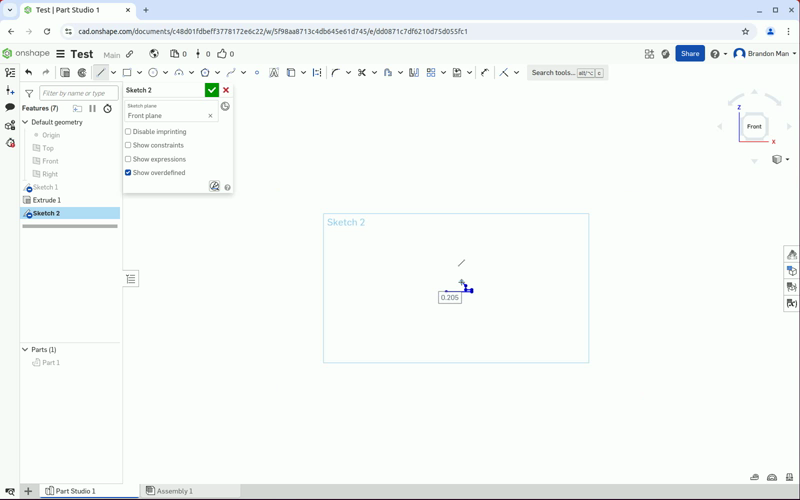
scroll(-6)
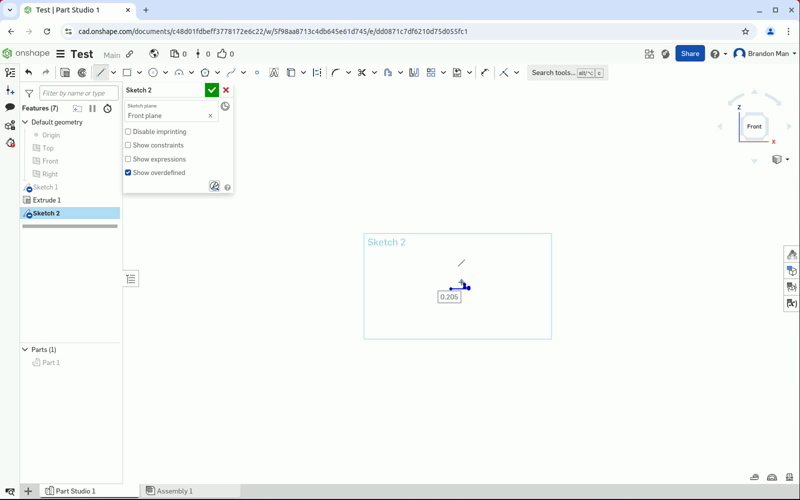
scroll(-6)
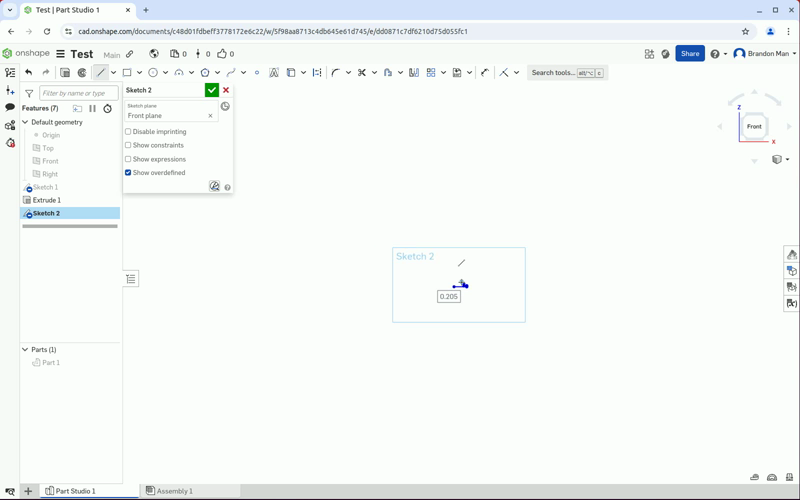
scroll(-6)
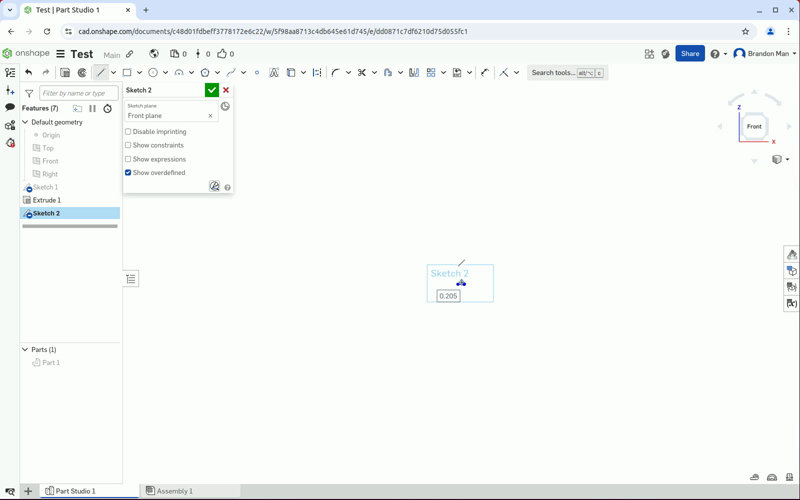
key_up(shift)
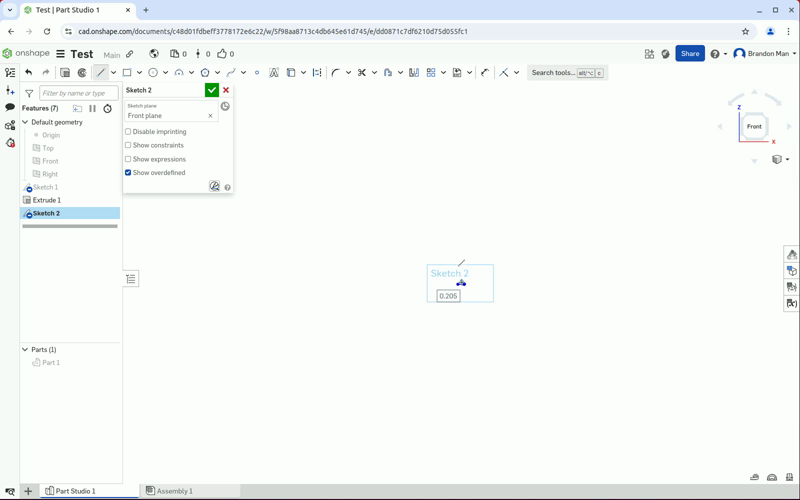
key(esc)
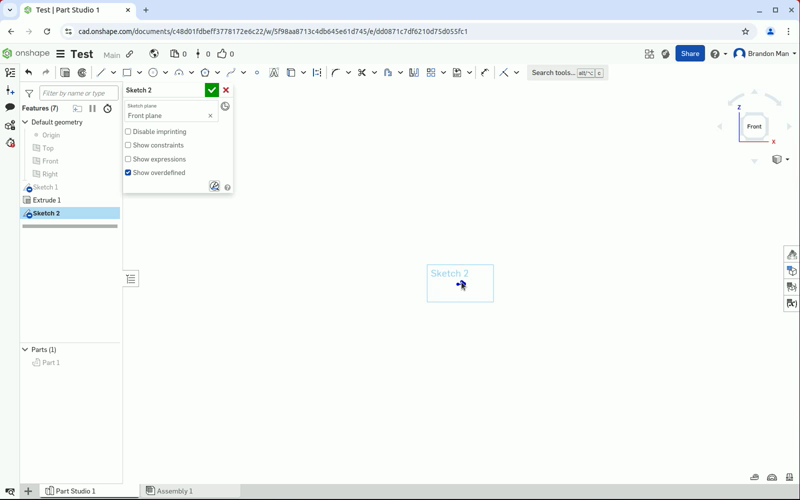
key(a)
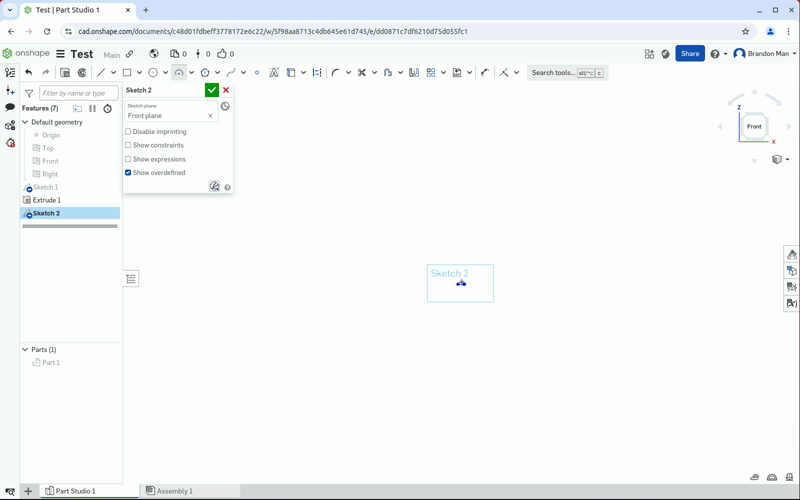
mouse_move(461, 281)
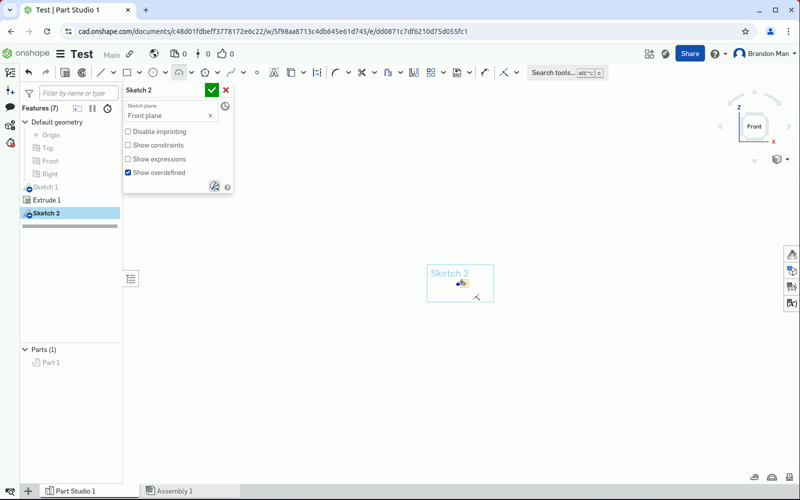
scroll(6)
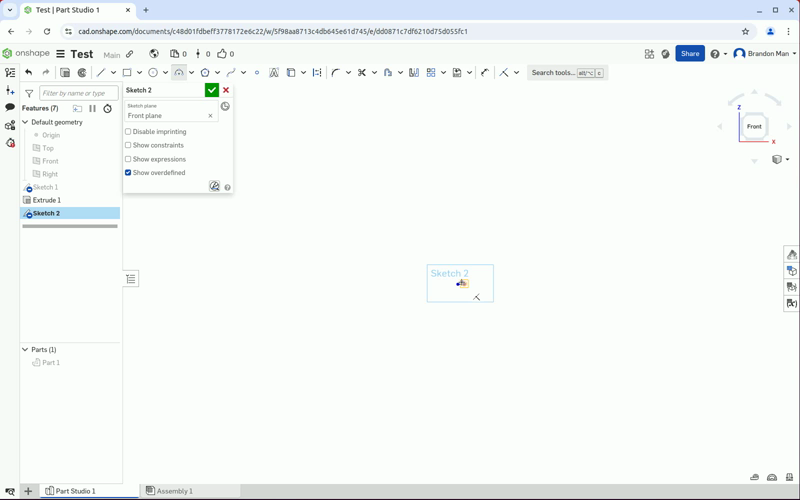
scroll(6)
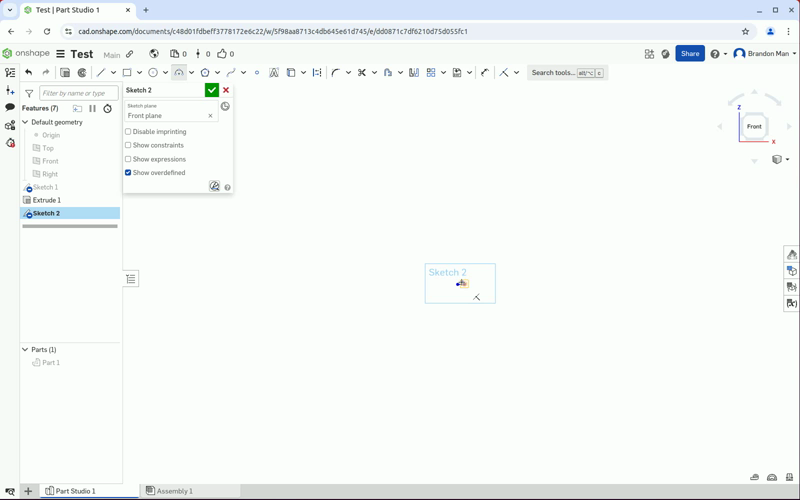
scroll(6)
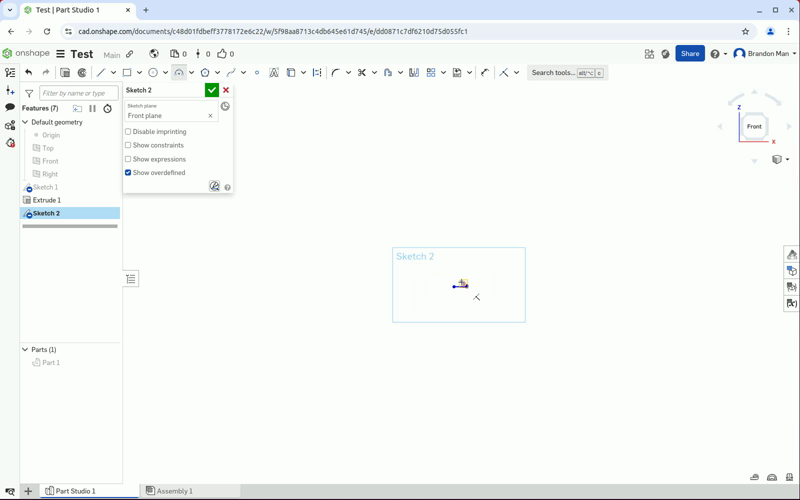
scroll(6)
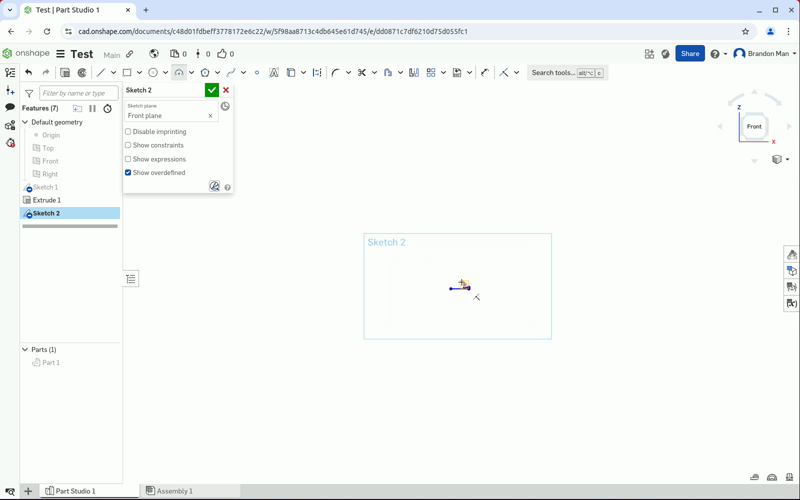
scroll(6)
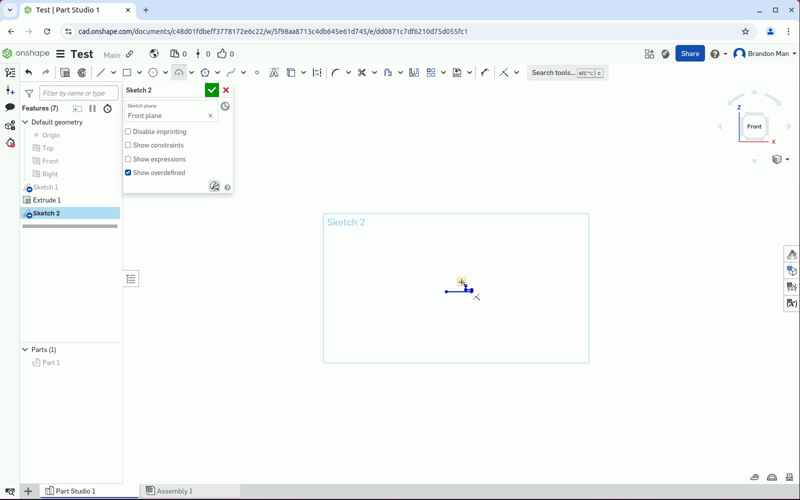
scroll(6)
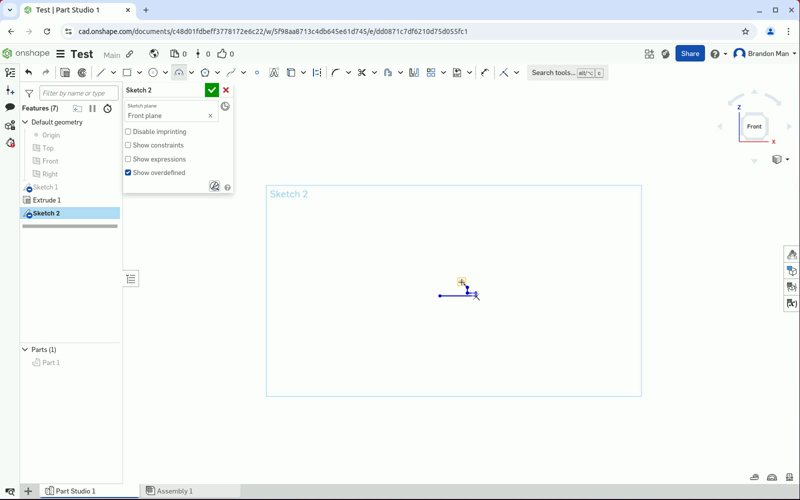
scroll(6)
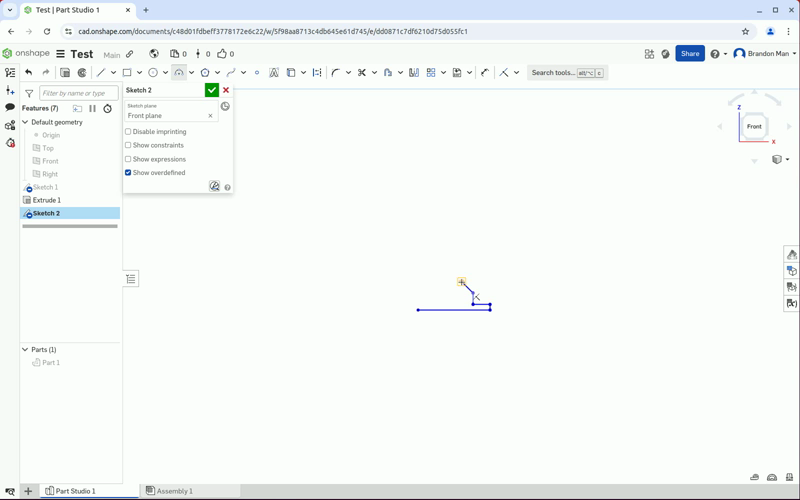
click(461, 281)
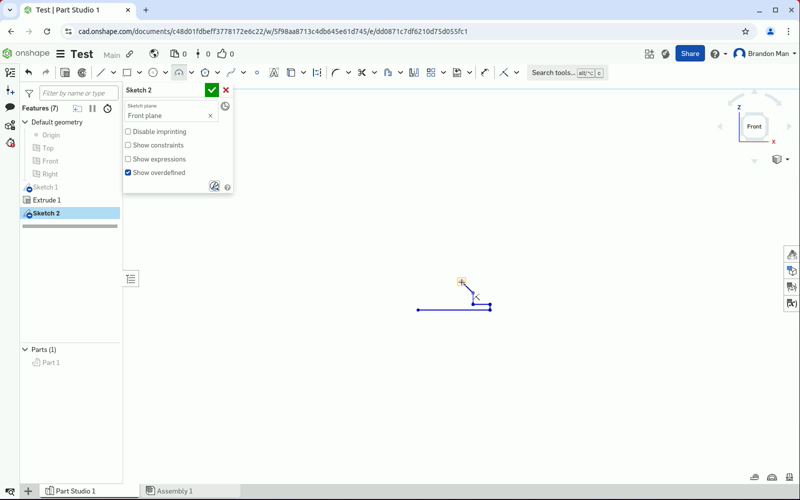
scroll(-6)
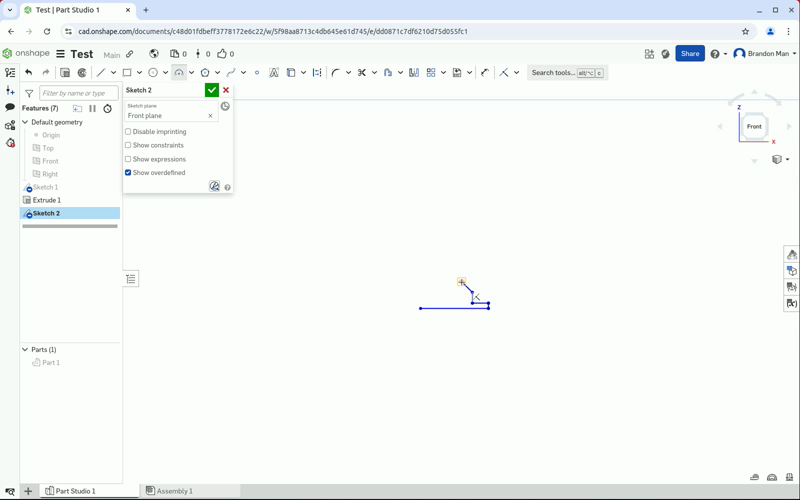
scroll(-6)
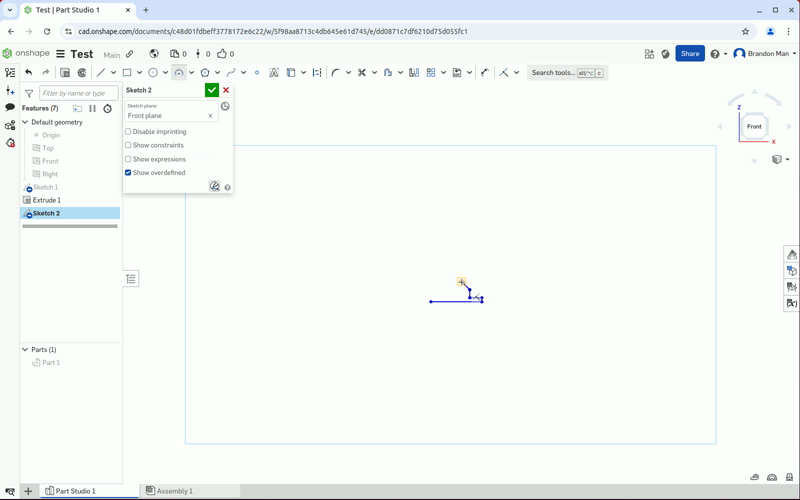
scroll(-6)
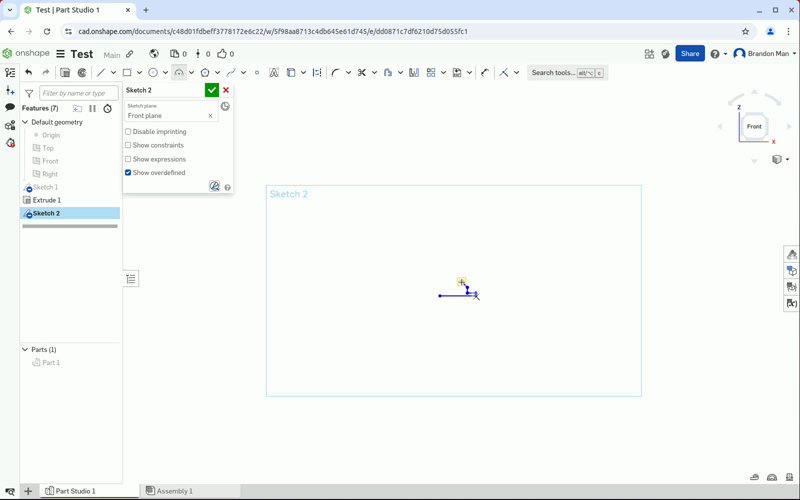
scroll(-6)
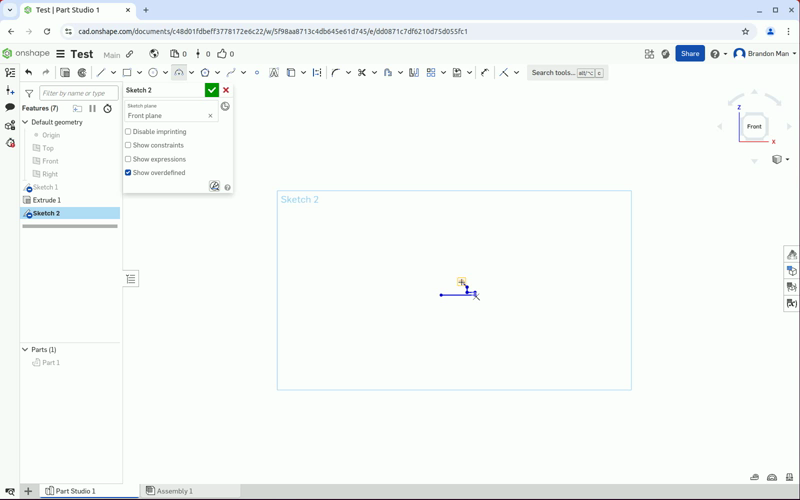
scroll(-6)
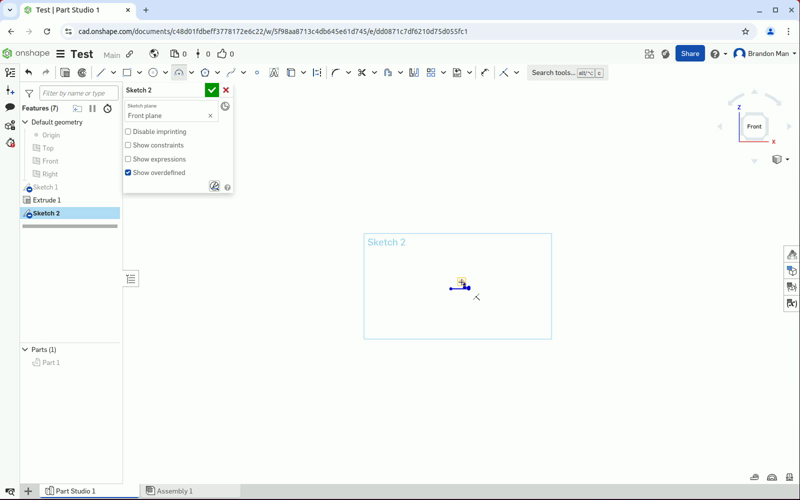
scroll(-6)
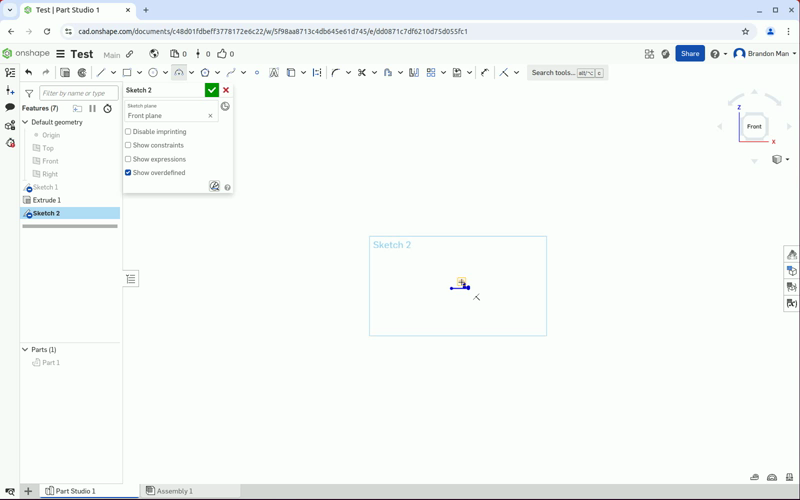
scroll(-6)
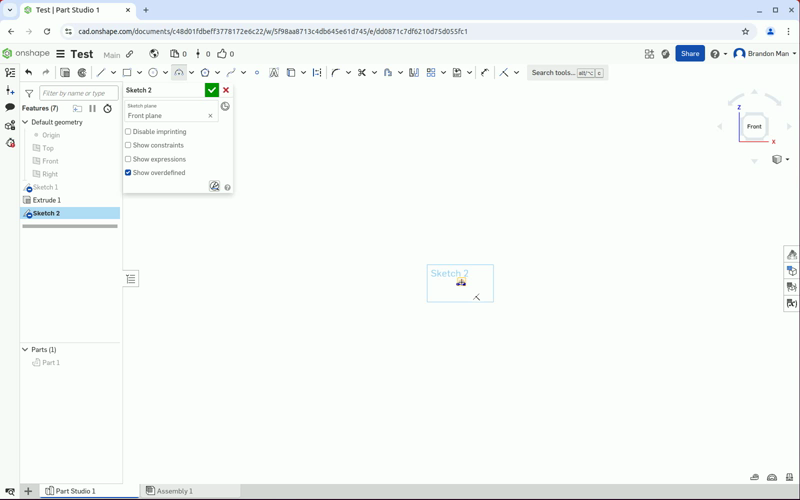
key_down(shift)
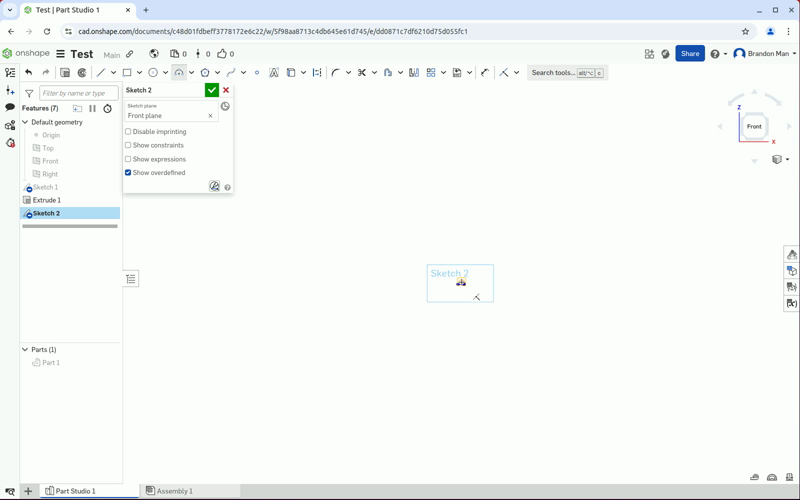
mouse_move(460, 281)
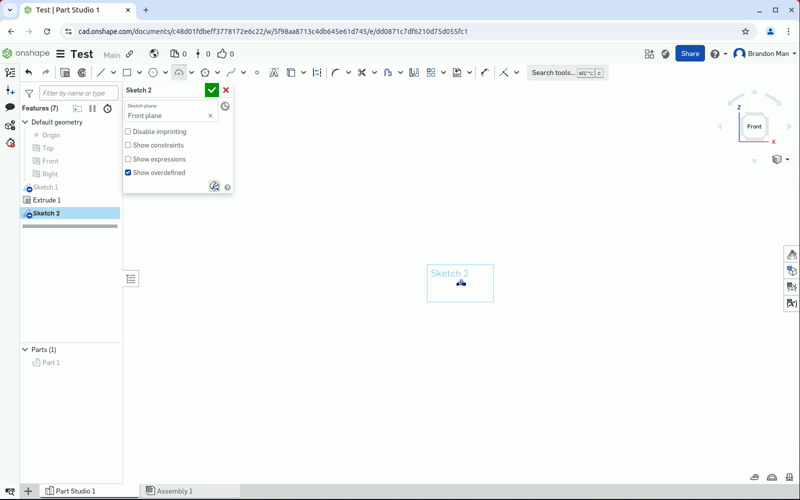
scroll(6)
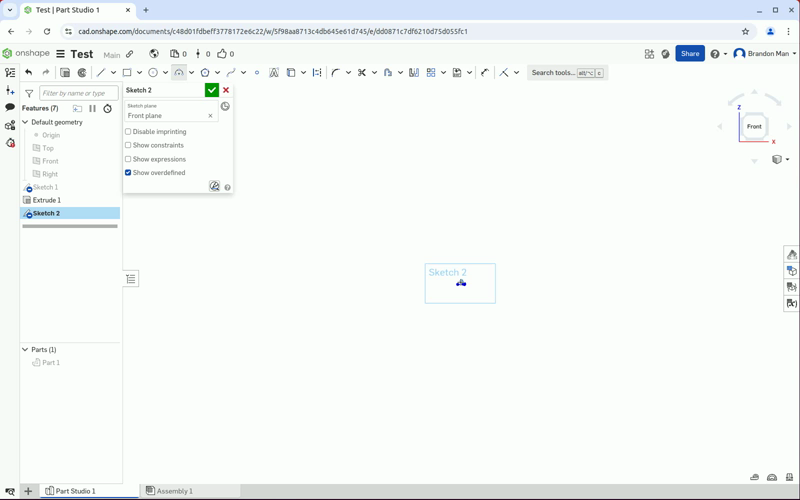
scroll(6)
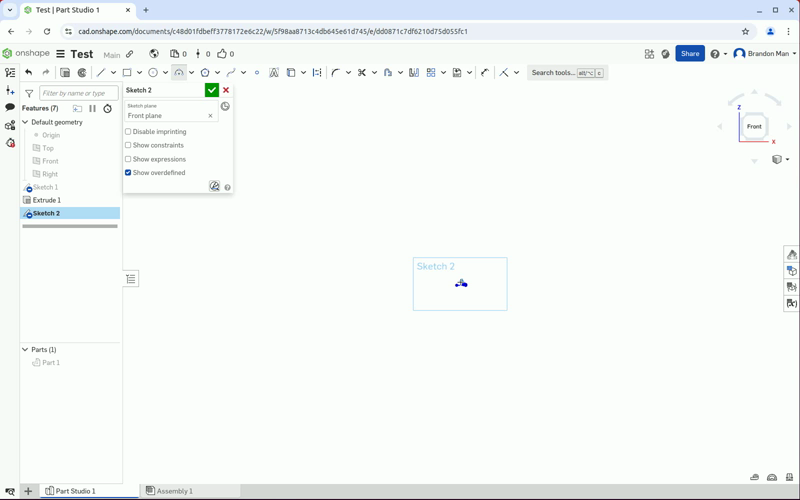
scroll(6)
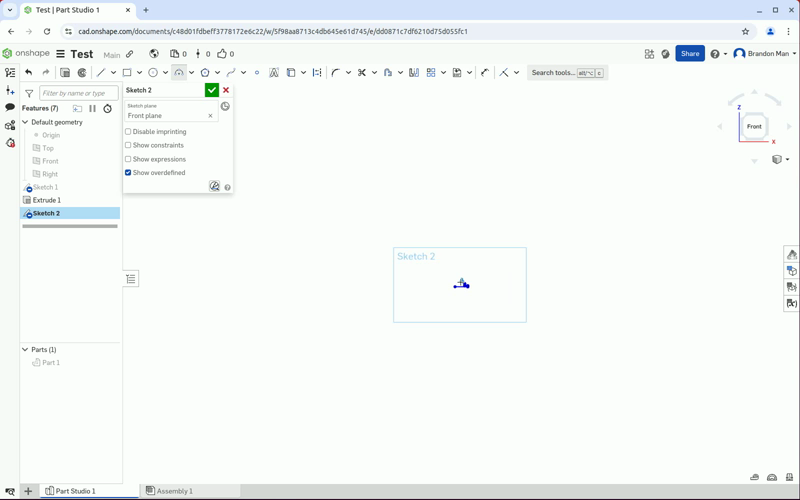
scroll(6)
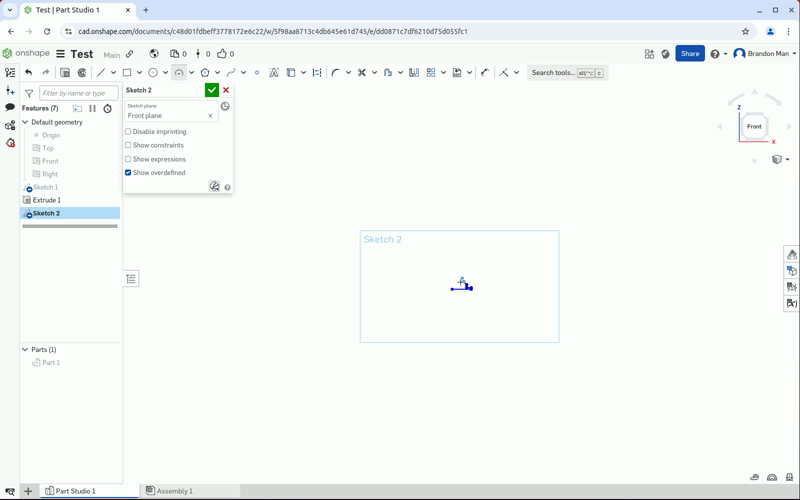
scroll(6)
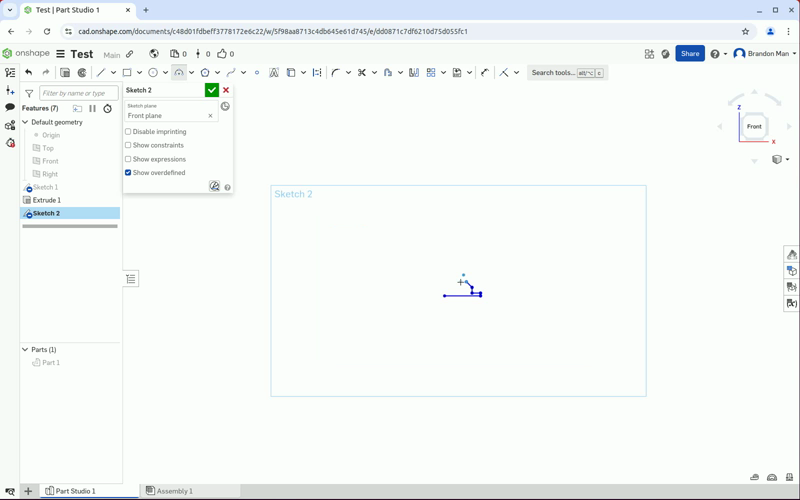
scroll(6)
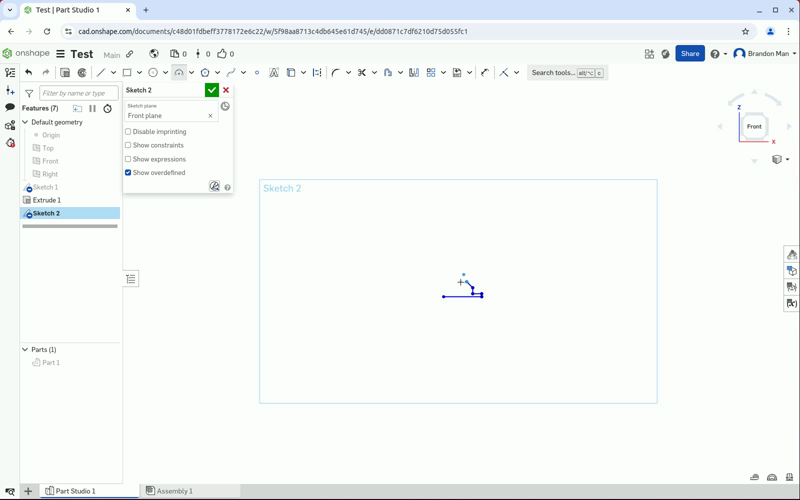
scroll(6)
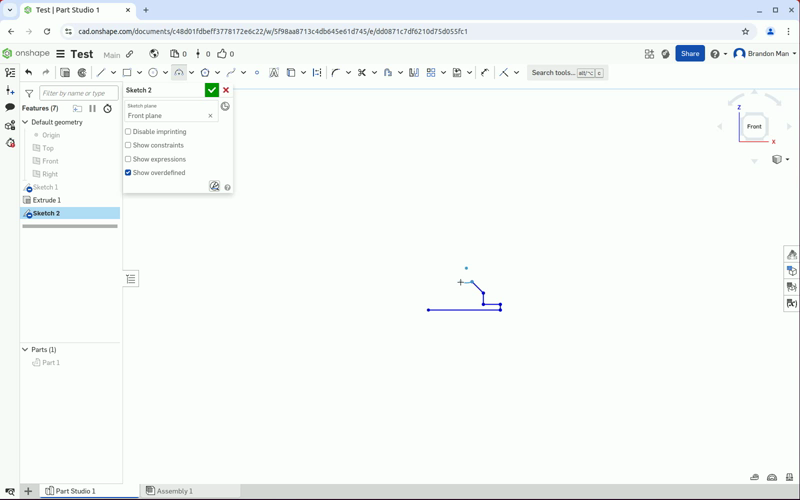
click(460, 281)
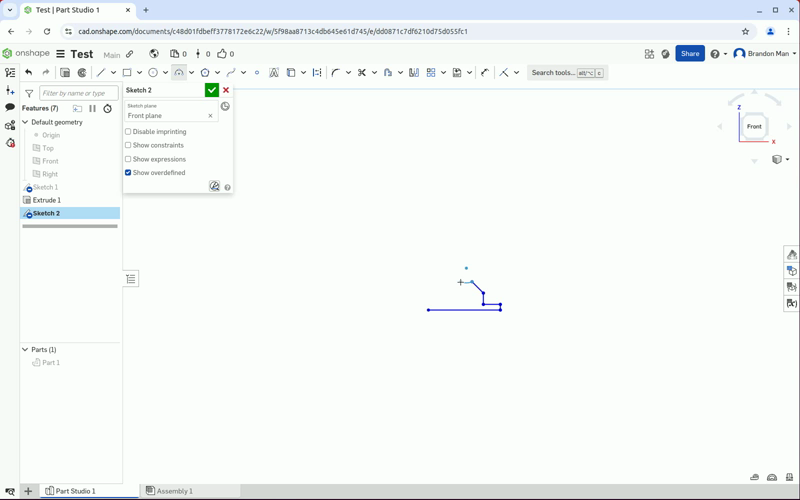
scroll(-6)
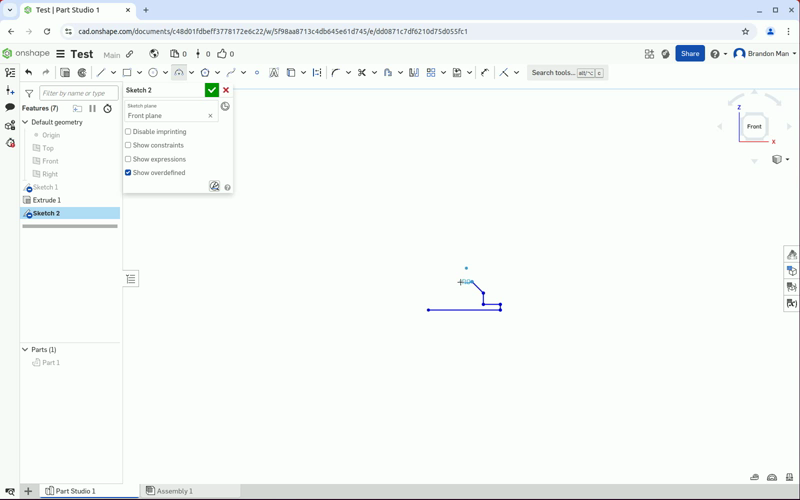
scroll(-6)
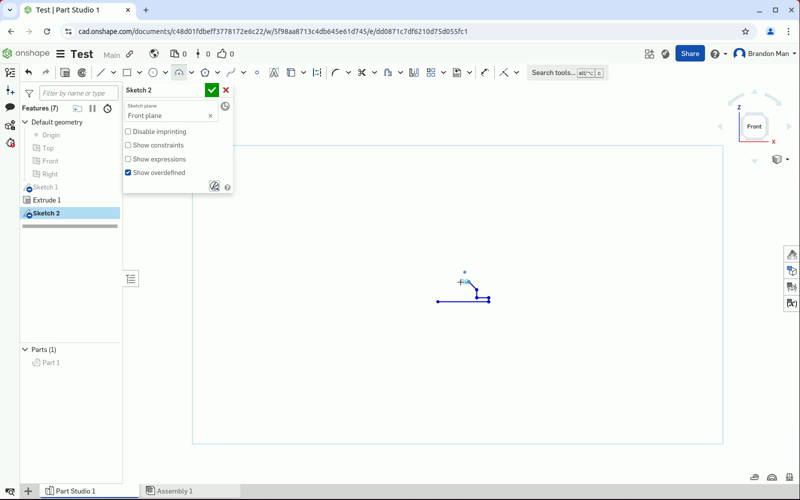
scroll(-6)
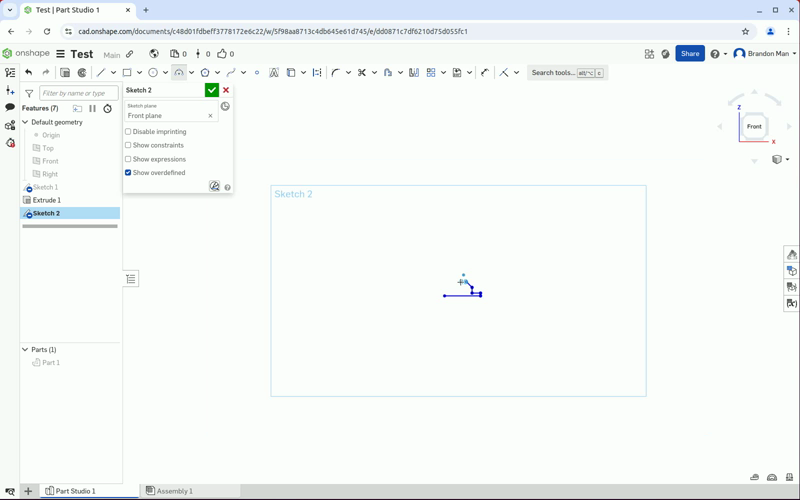
scroll(-6)
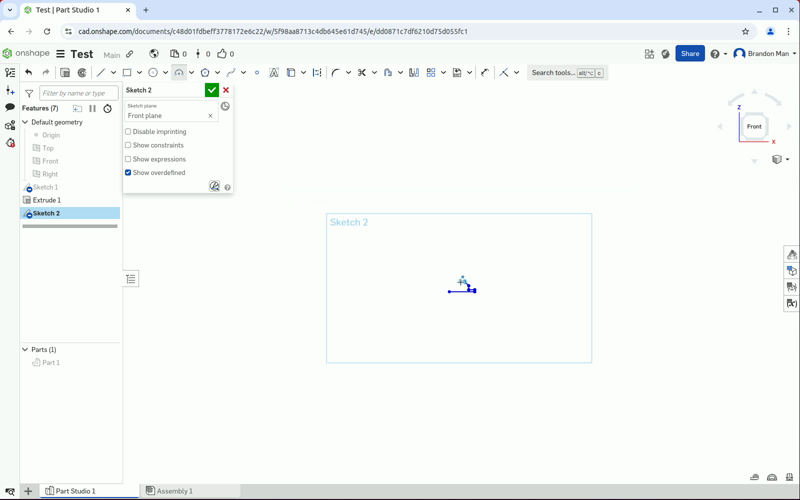
scroll(-6)
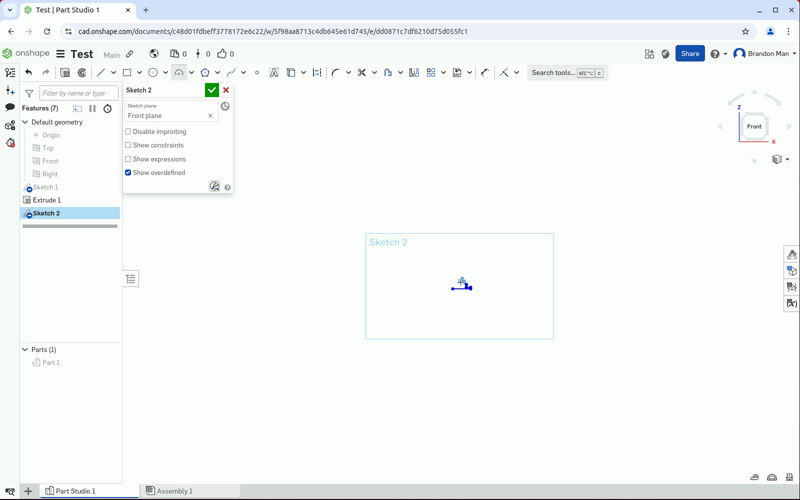
scroll(-6)
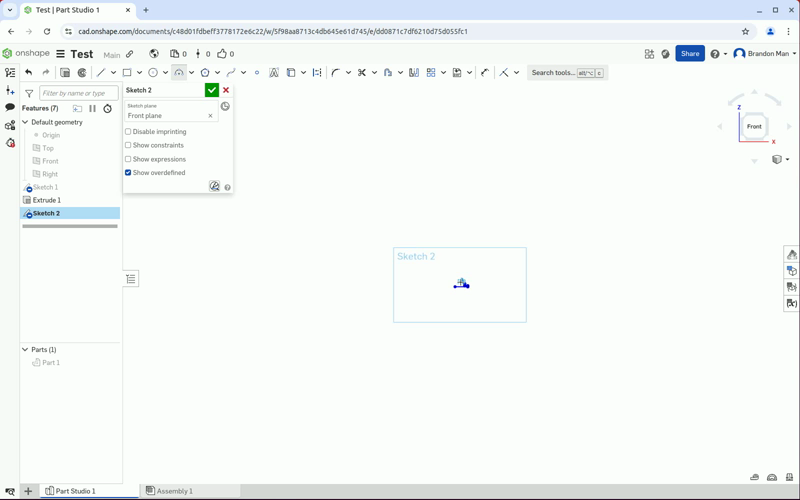
scroll(-6)
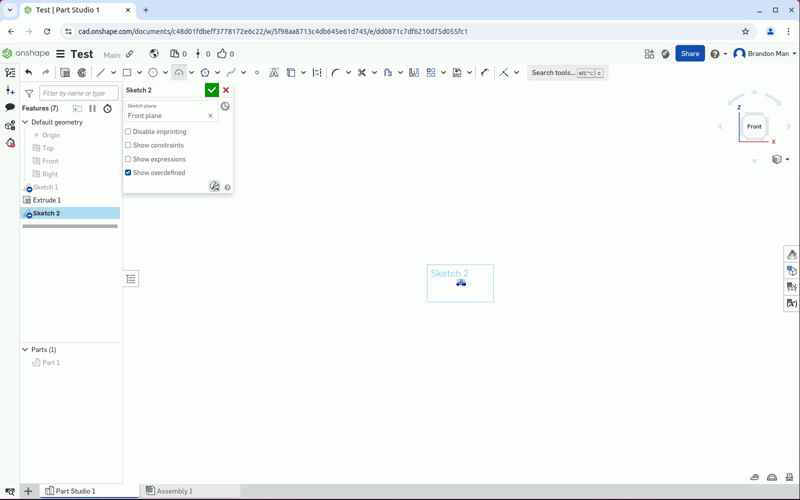
mouse_move(461, 282)
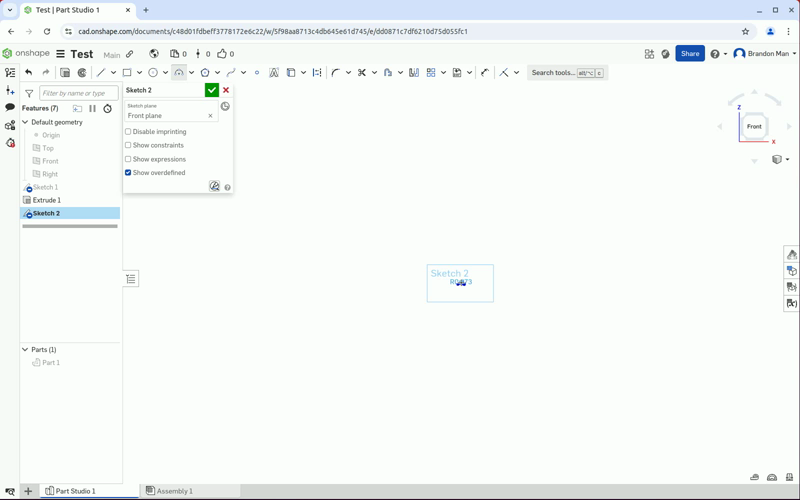
scroll(6)
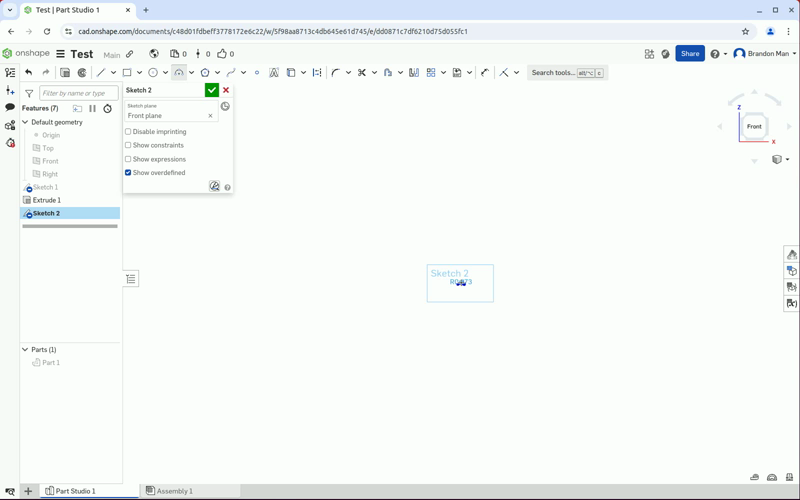
scroll(6)
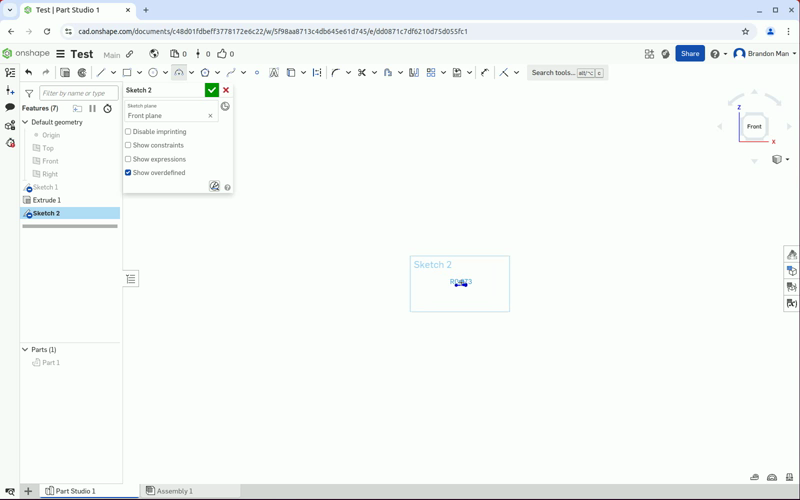
scroll(6)
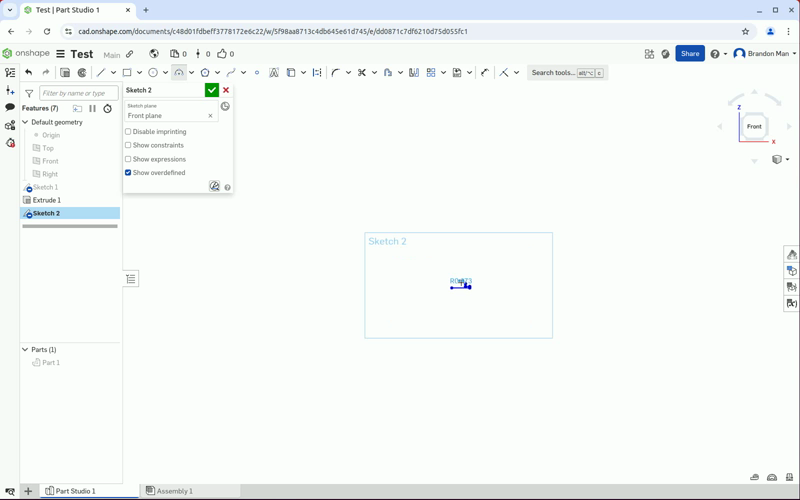
scroll(6)
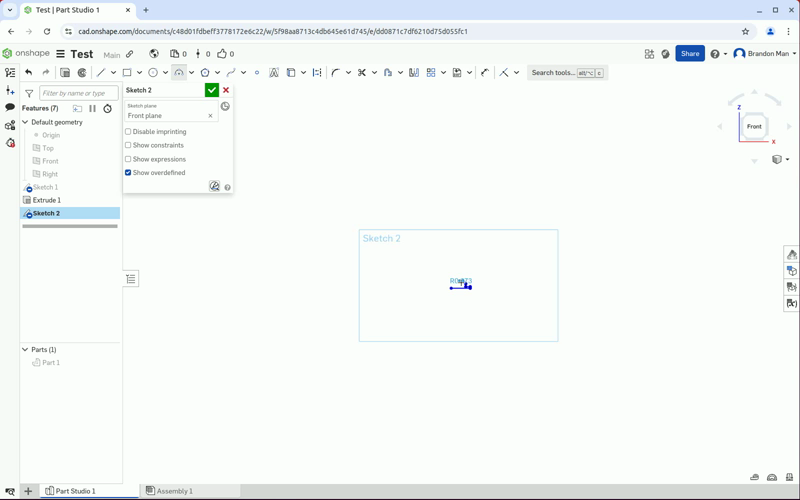
scroll(6)
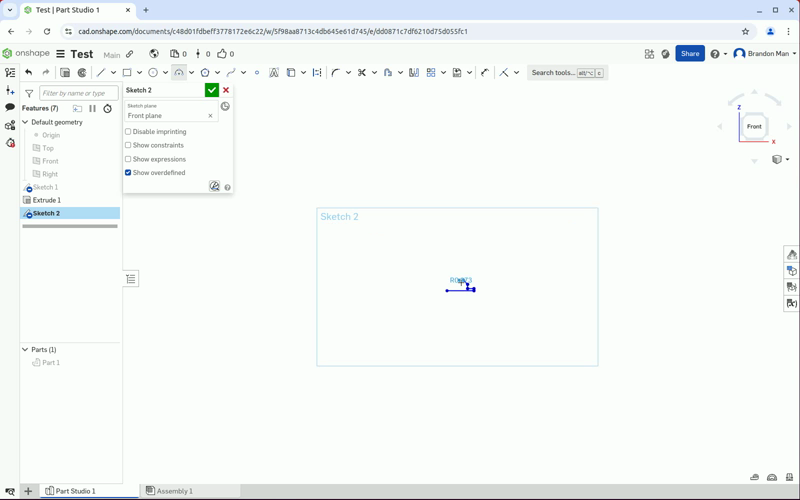
scroll(6)
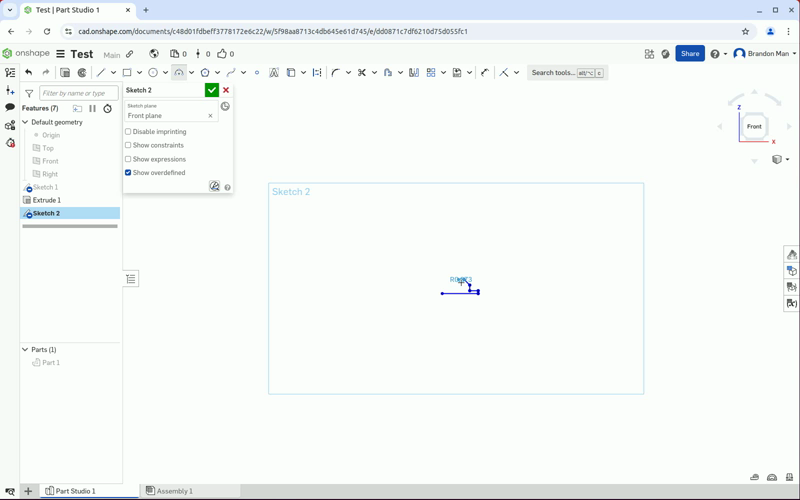
scroll(6)
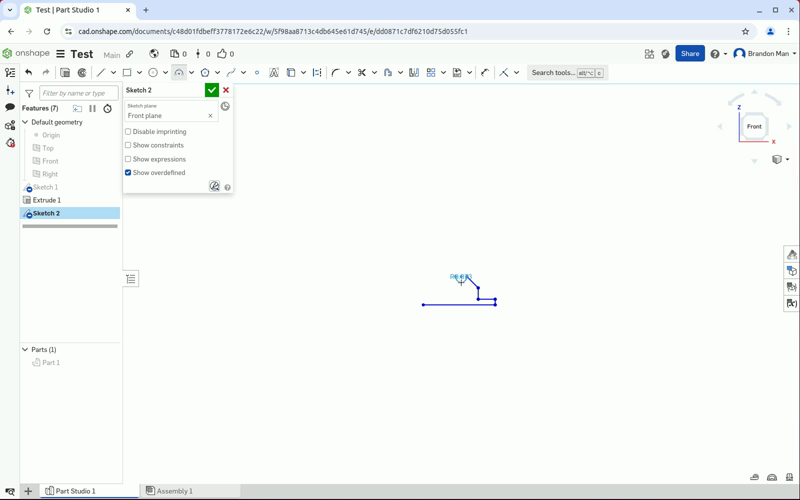
click(461, 282)
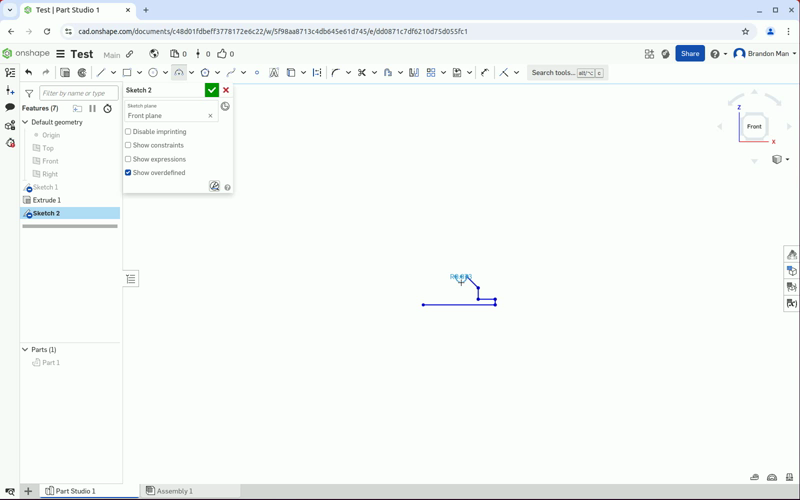
scroll(-6)
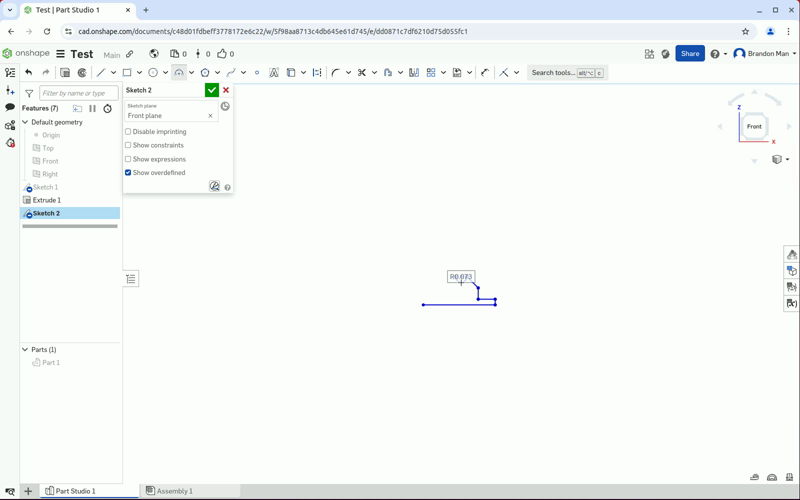
scroll(-6)
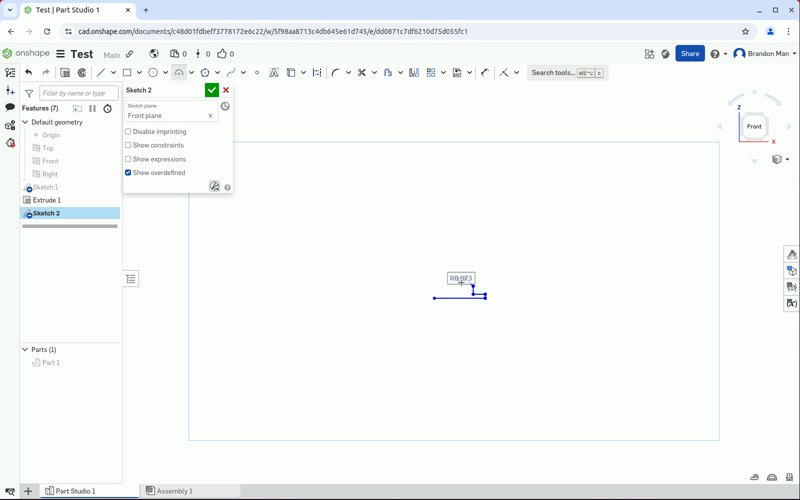
scroll(-6)
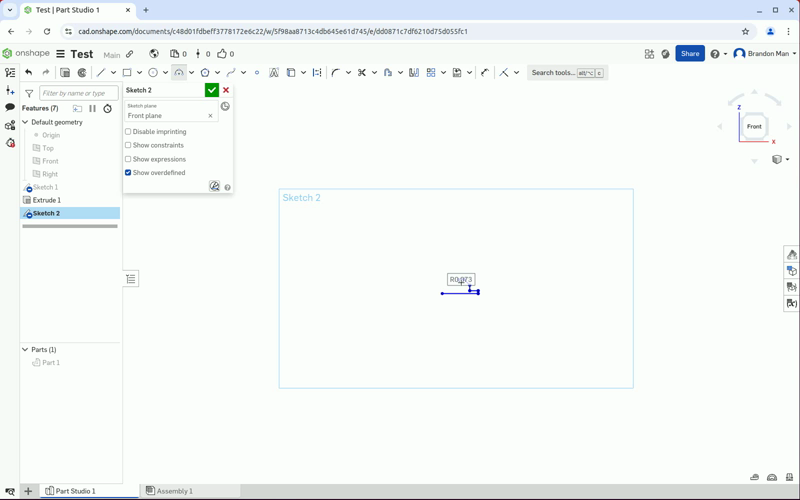
scroll(-6)
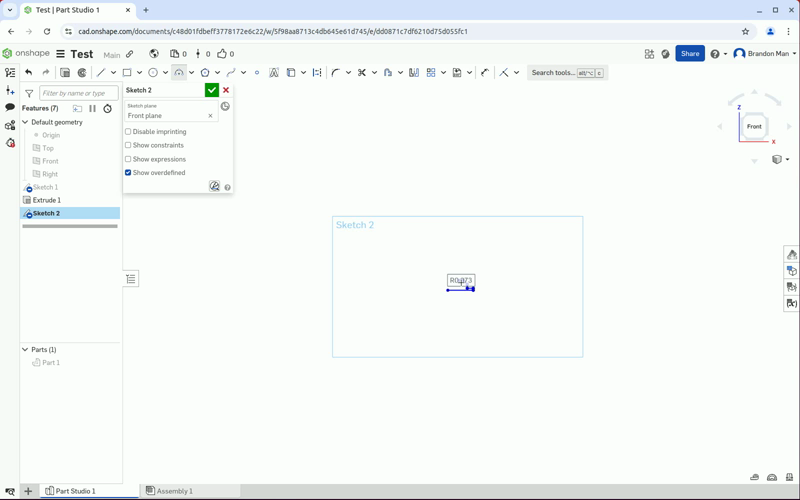
scroll(-6)
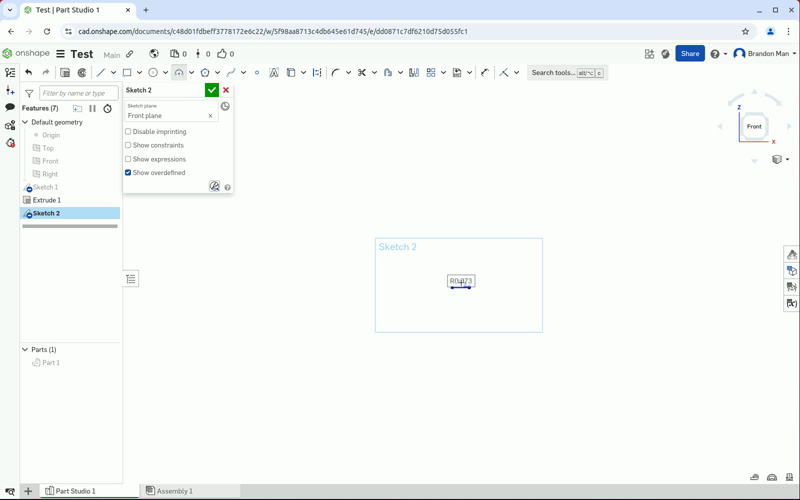
scroll(-6)
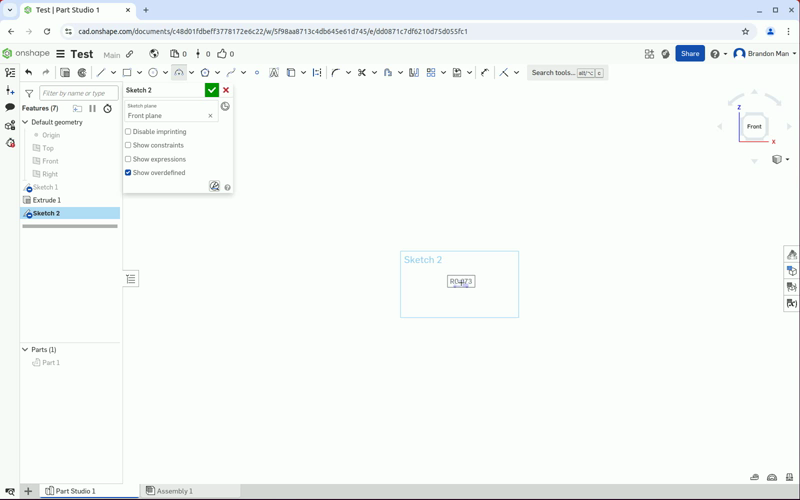
scroll(-6)
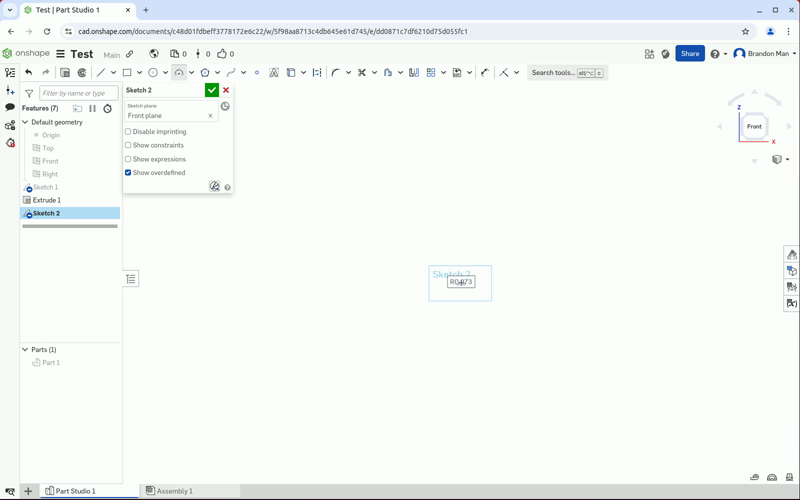
key_up(shift)
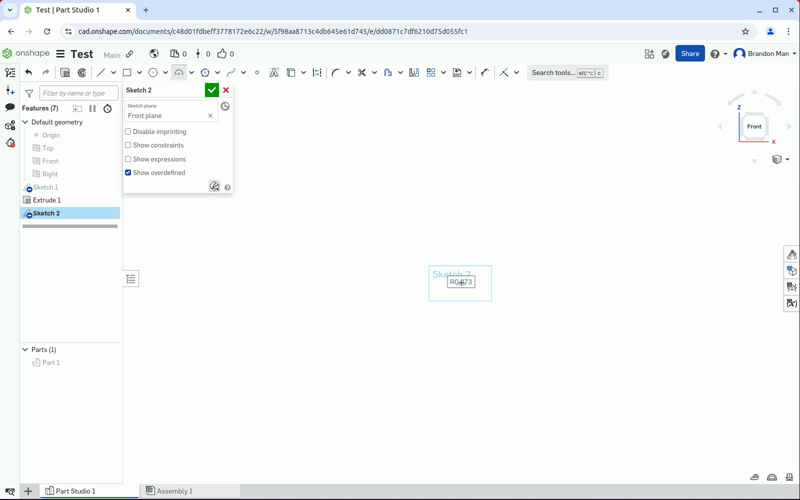
key(esc)
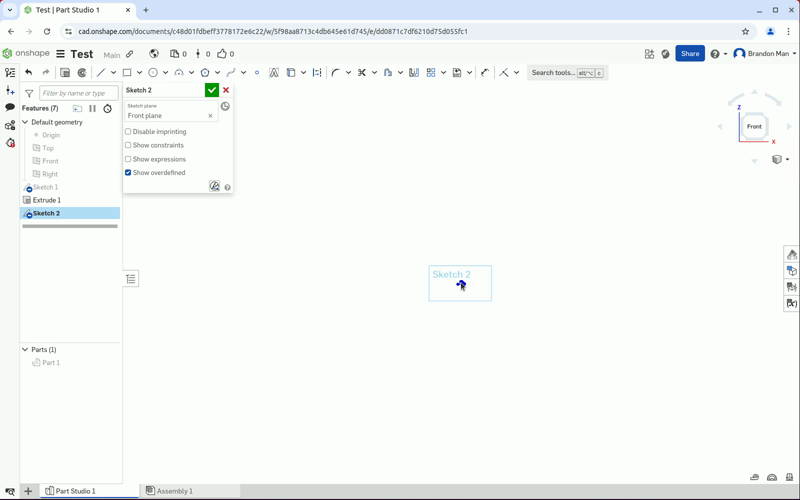
key(l)
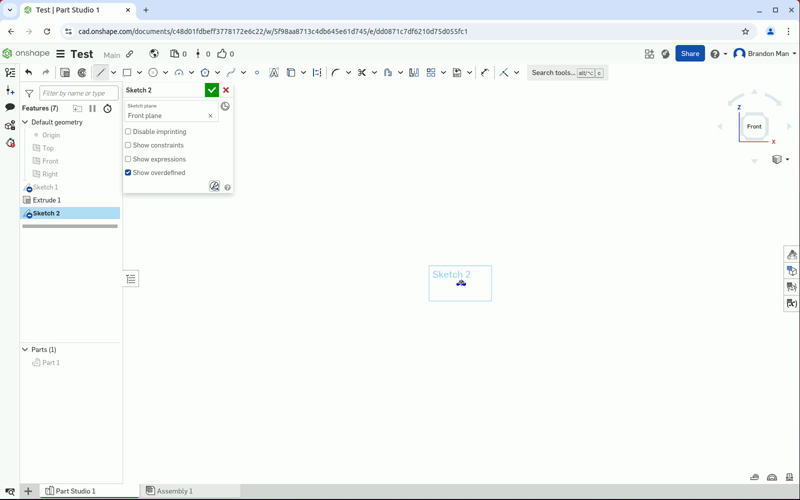
mouse_move(460, 281)
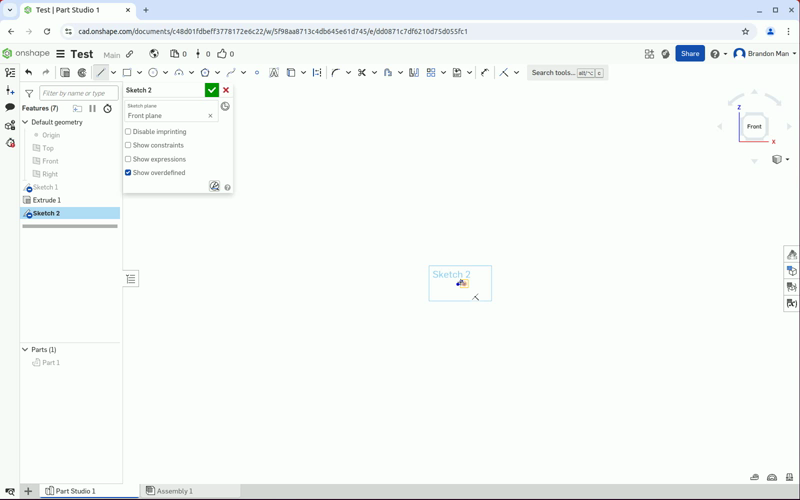
scroll(6)
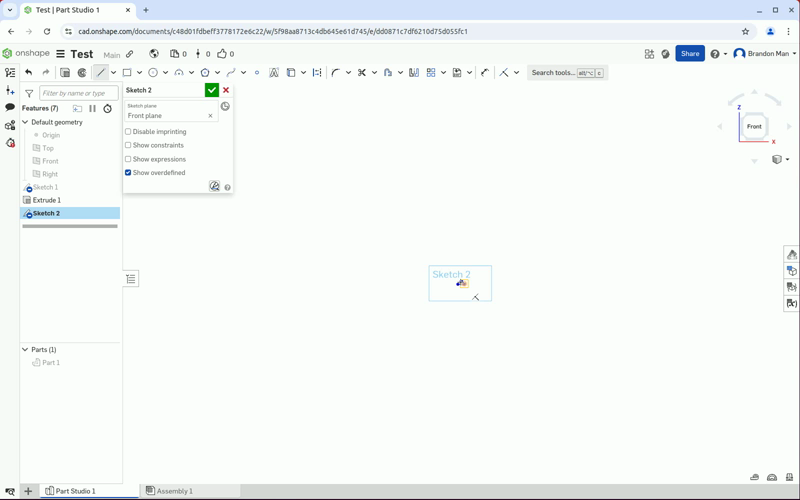
scroll(6)
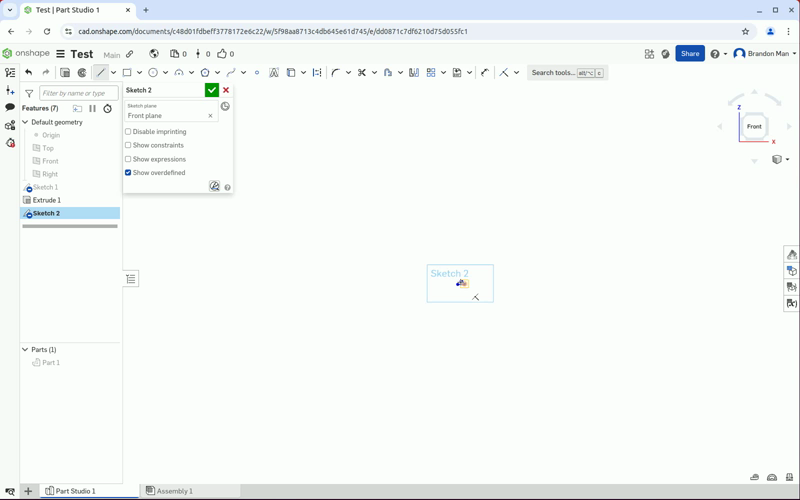
scroll(6)
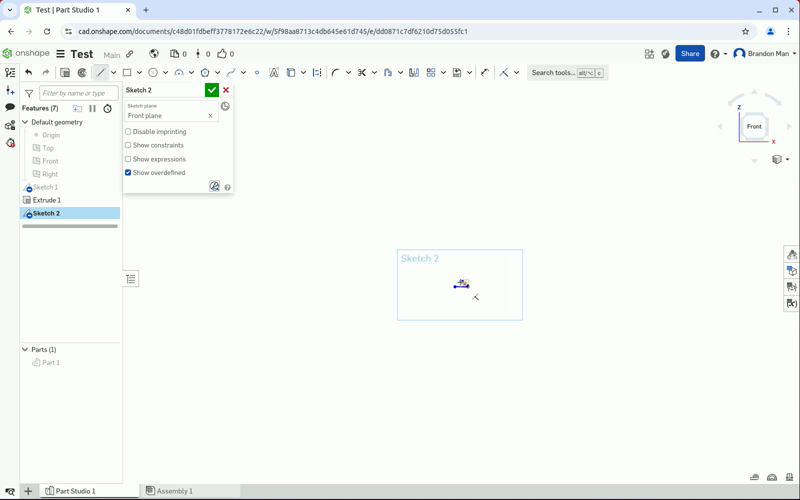
scroll(6)
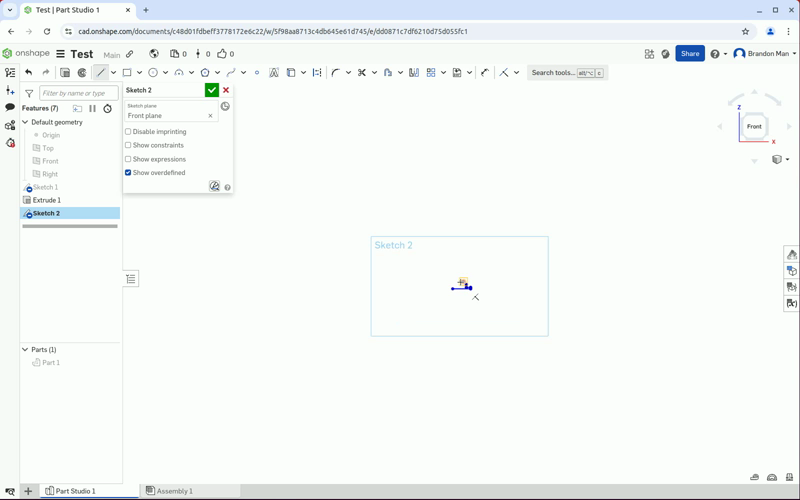
scroll(6)
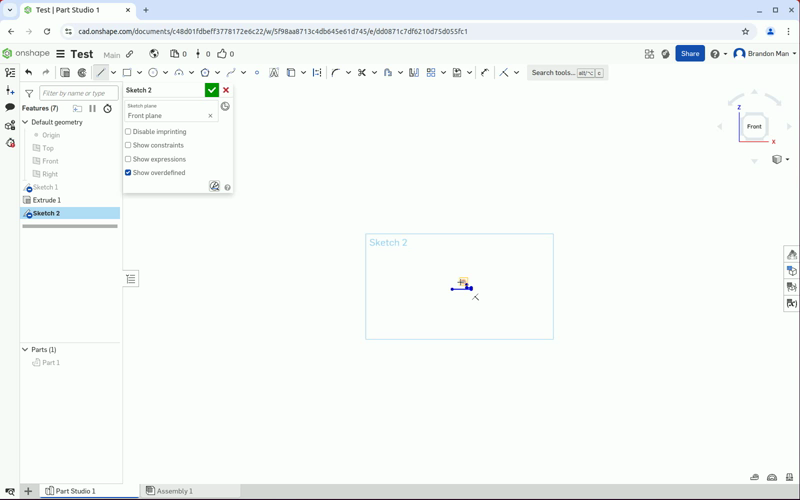
scroll(6)
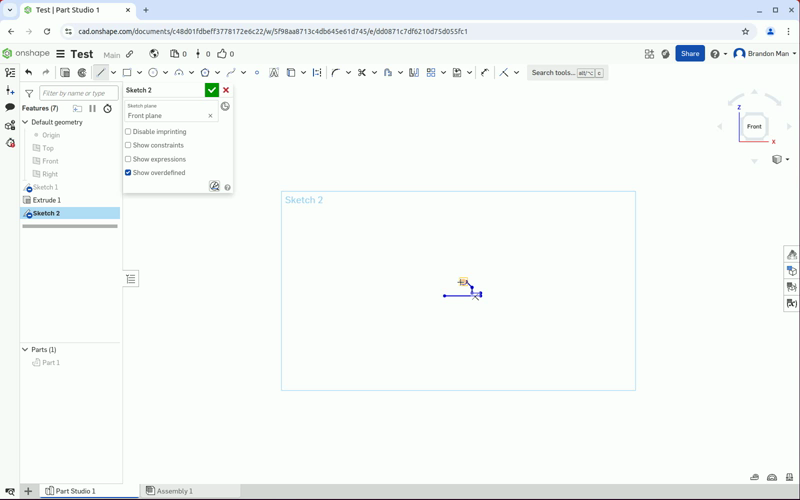
scroll(6)
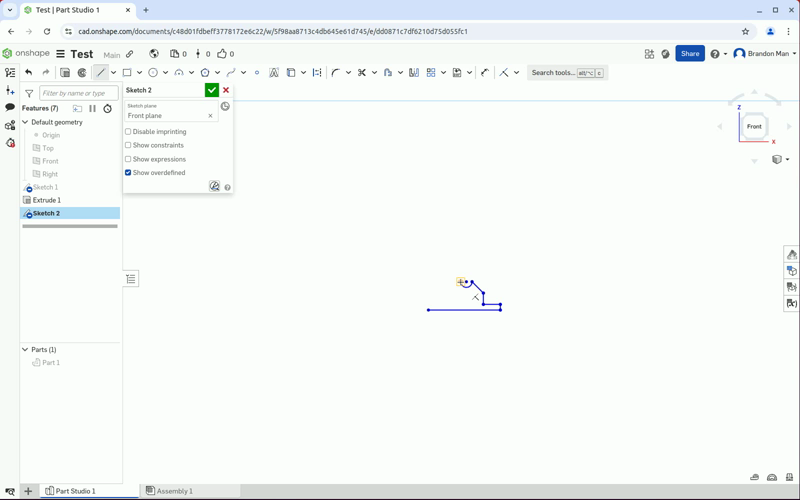
click(460, 281)
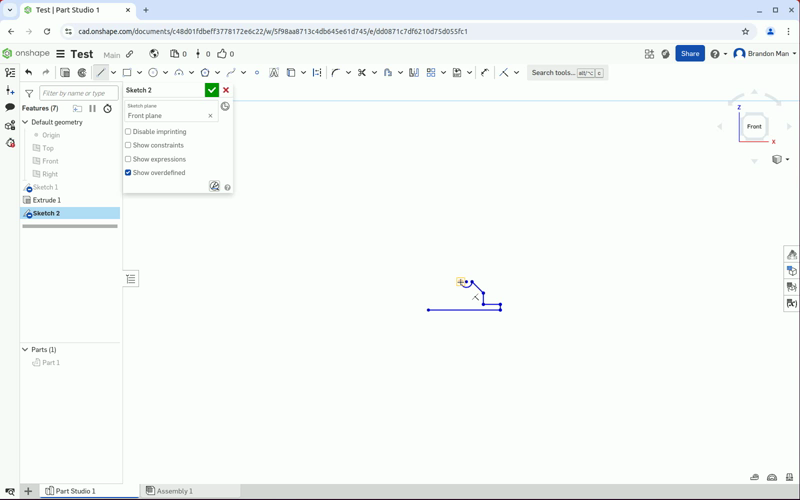
scroll(-6)
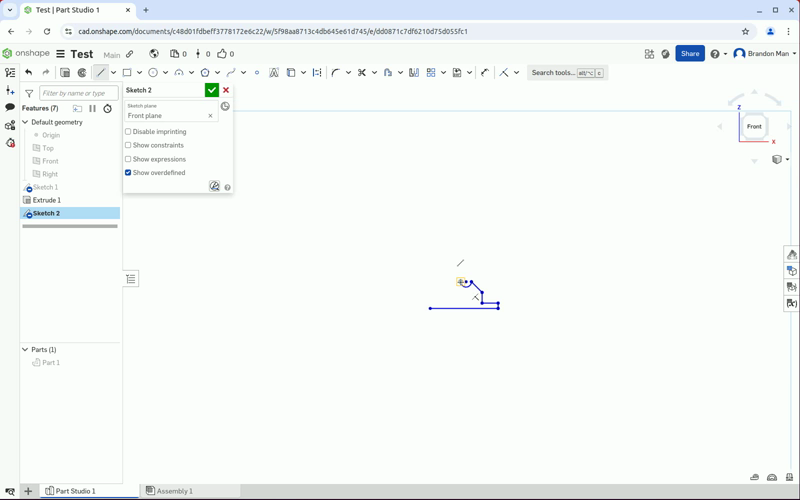
scroll(-6)
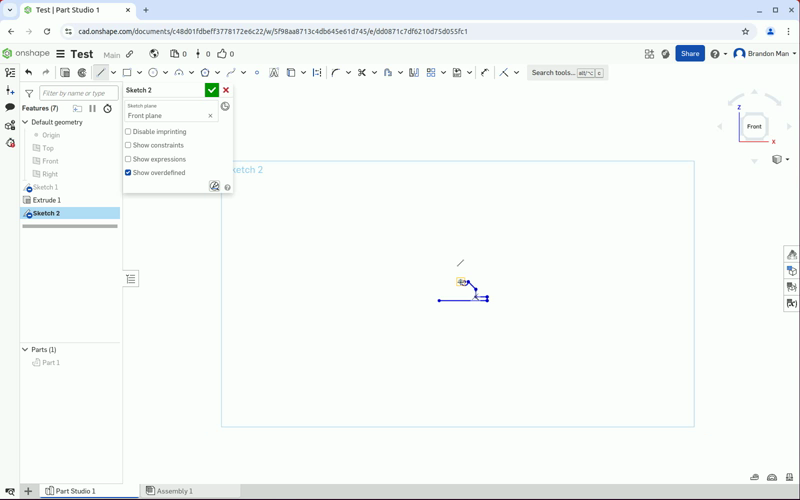
scroll(-6)
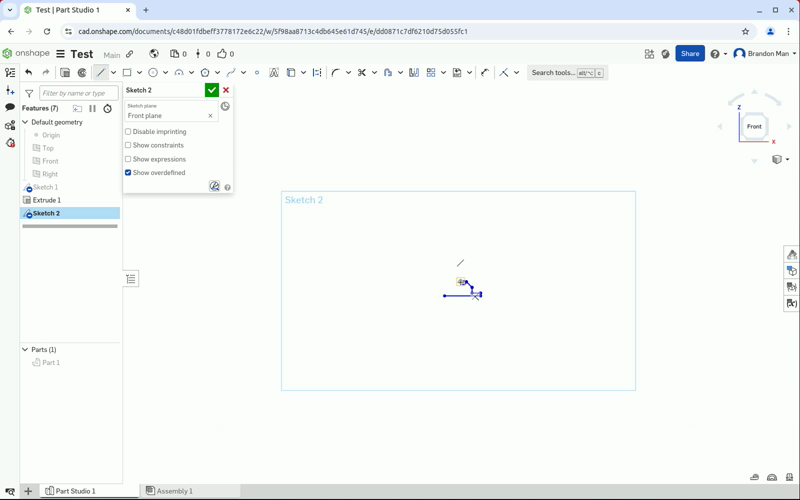
scroll(-6)
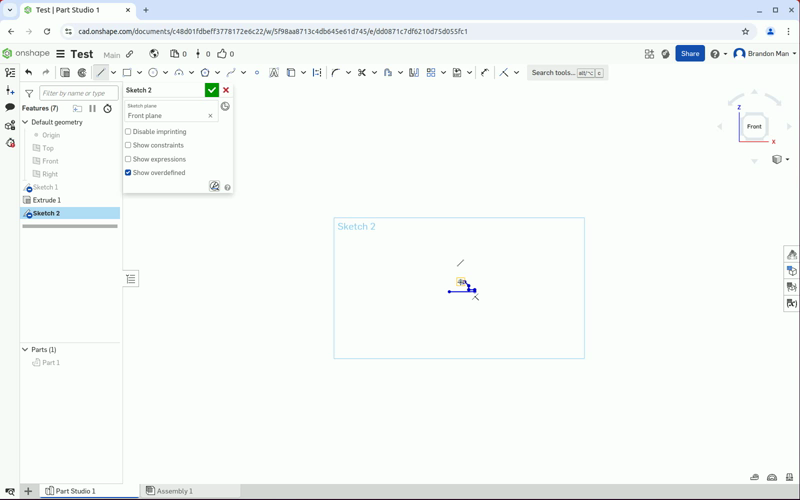
scroll(-6)
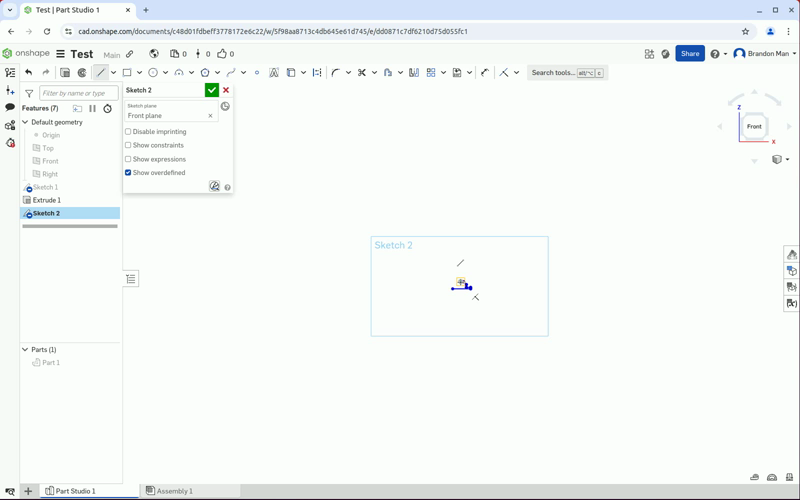
scroll(-6)
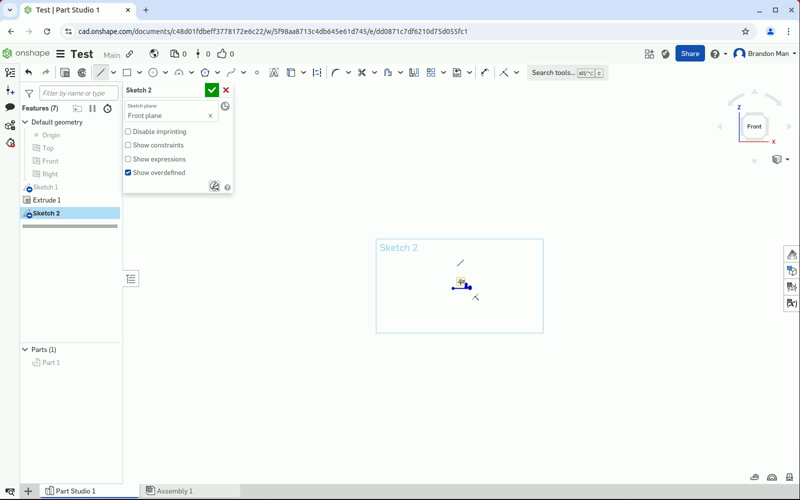
scroll(-6)
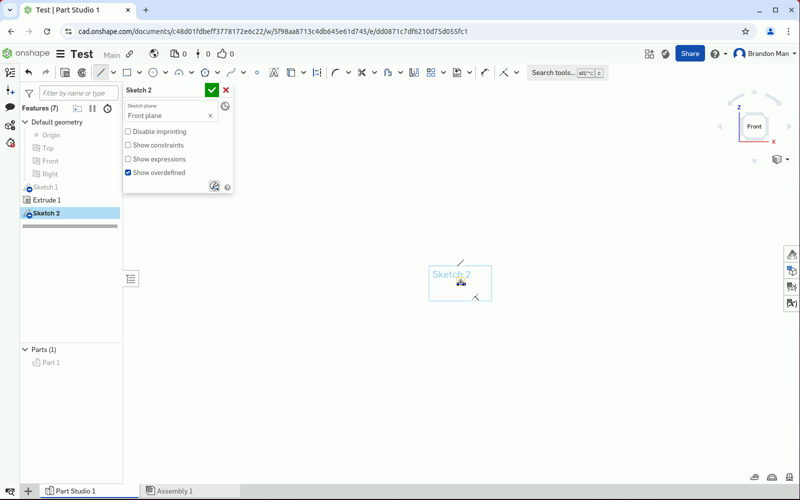
key_down(shift)
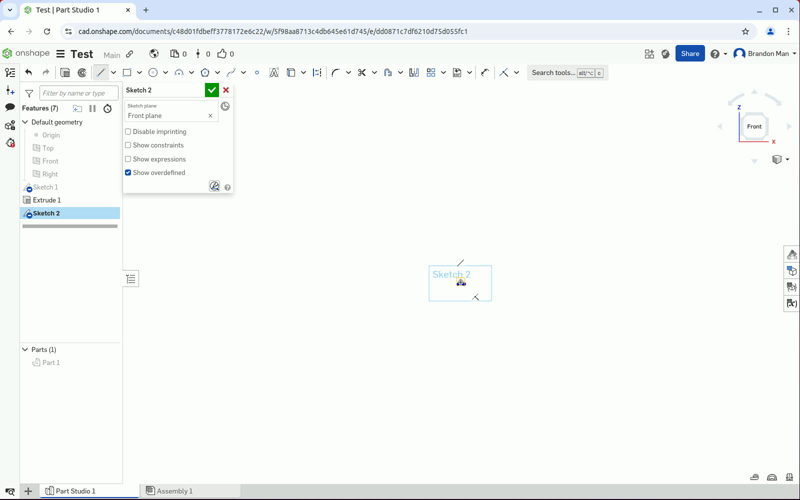
mouse_move(490, 281)
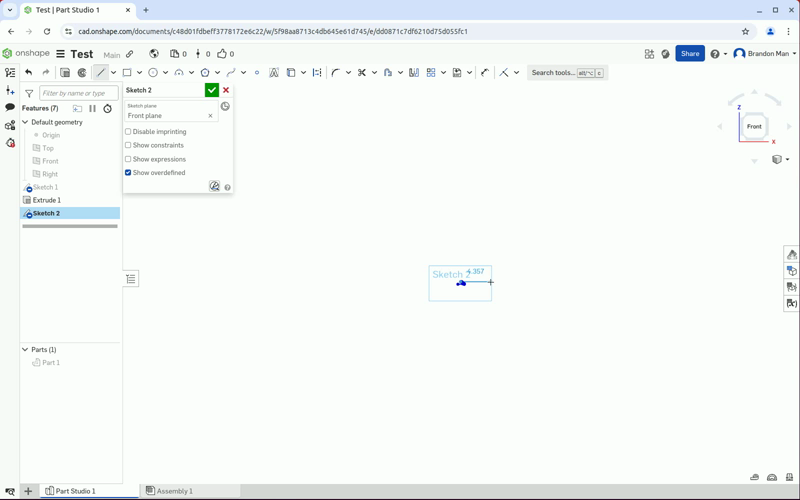
mouse_move(460, 282)
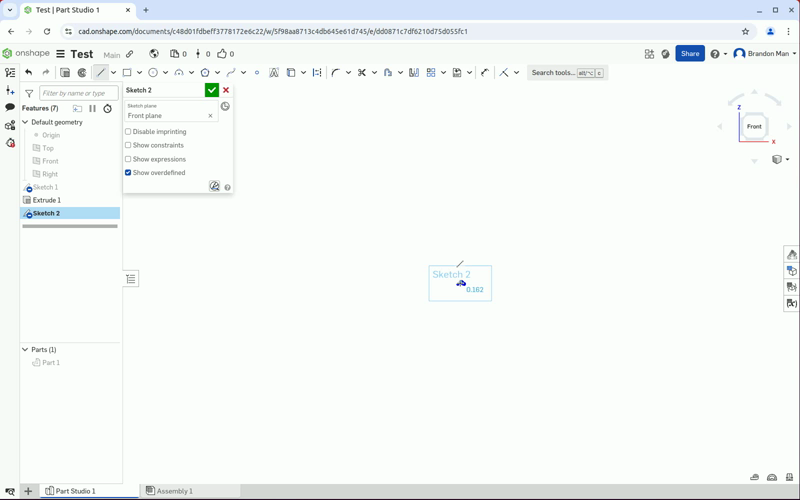
scroll(6)
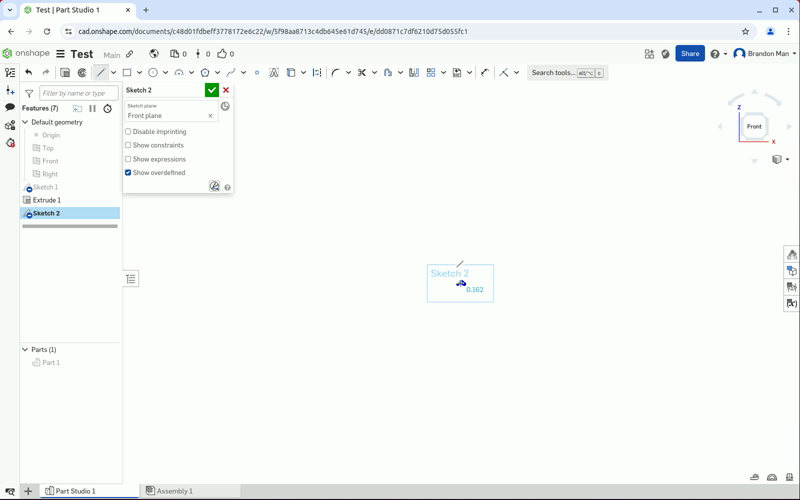
scroll(6)
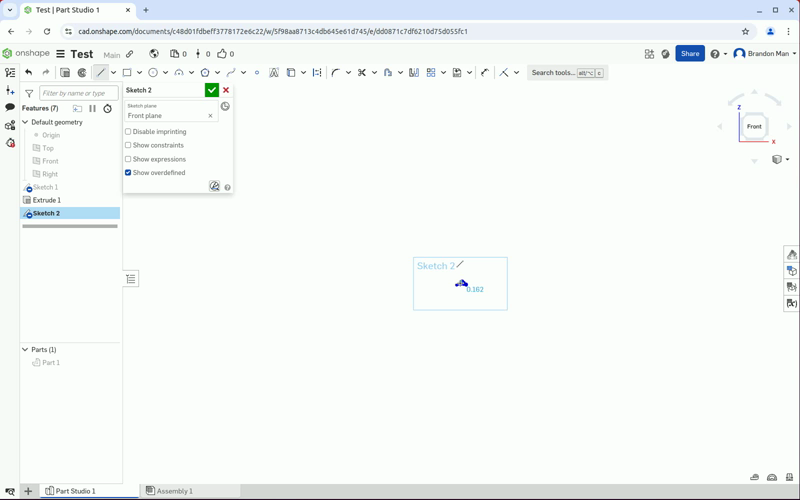
scroll(6)
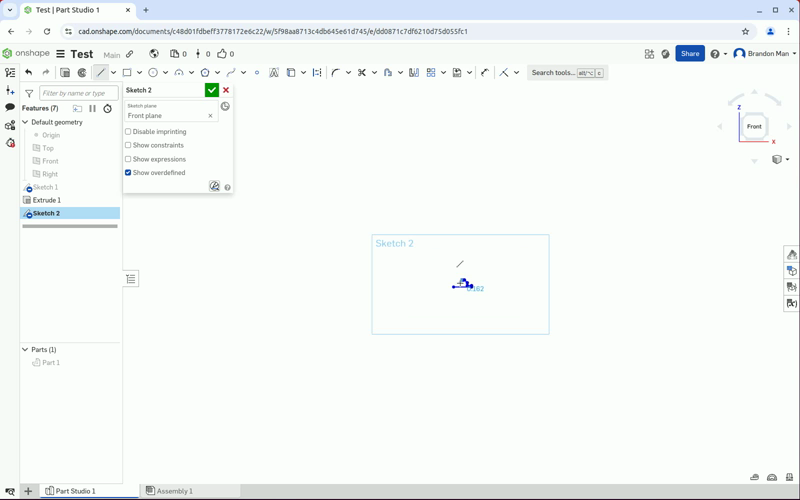
scroll(6)
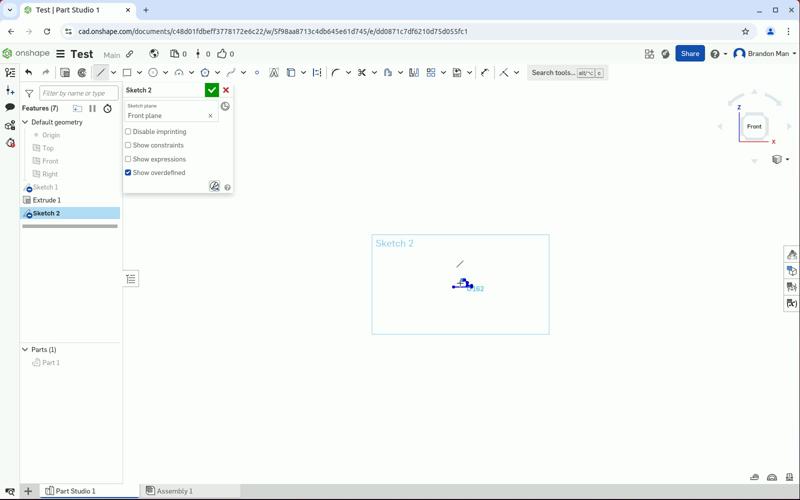
scroll(6)
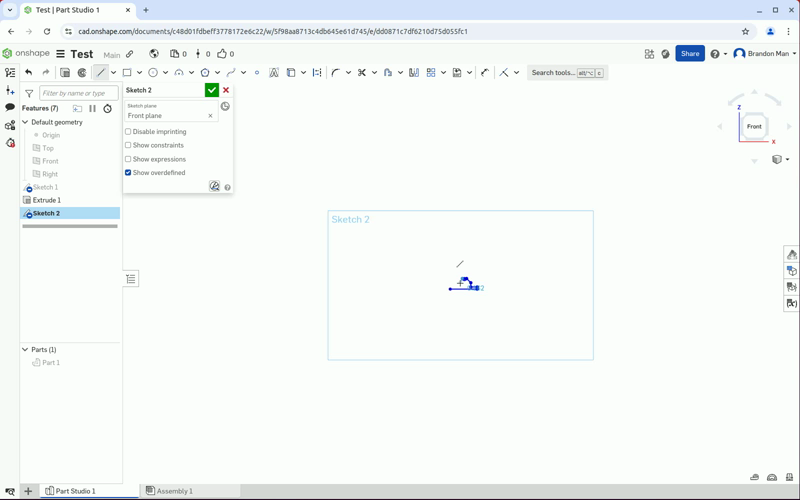
scroll(6)
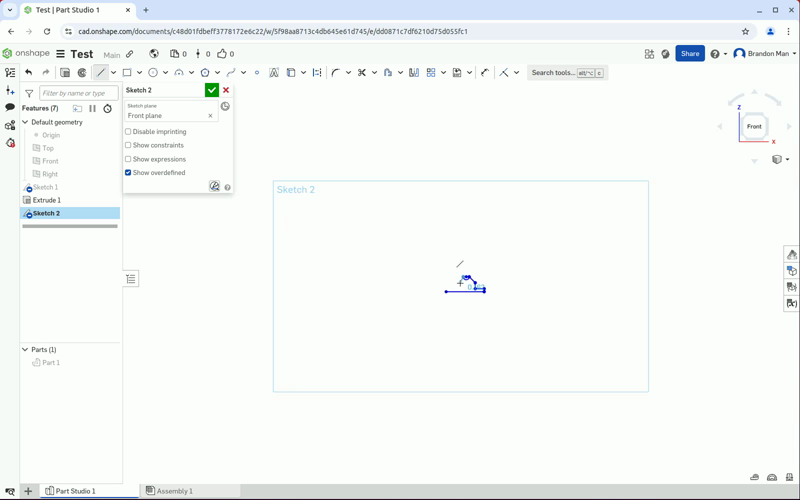
scroll(6)
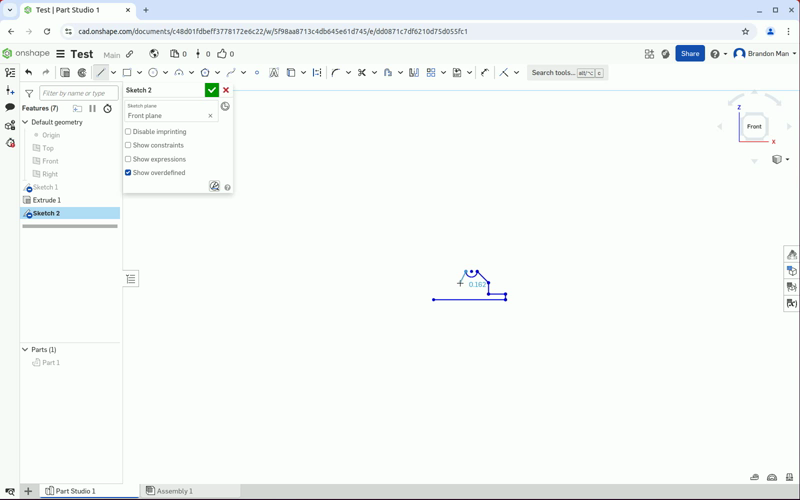
click(460, 282)
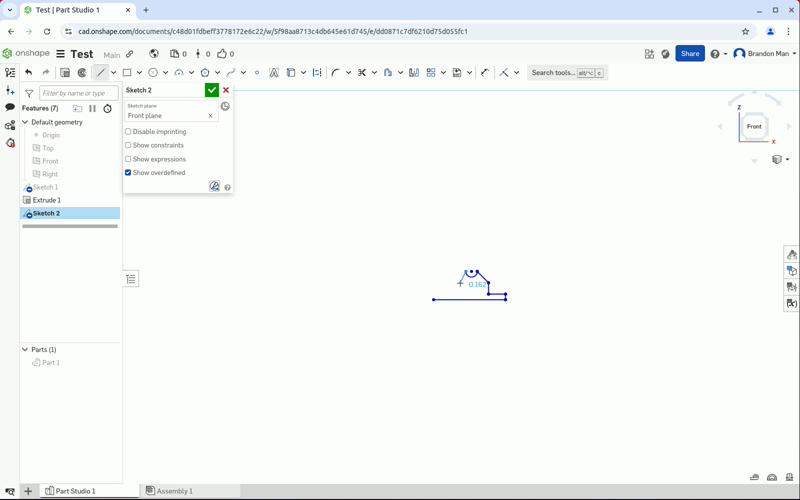
scroll(-6)
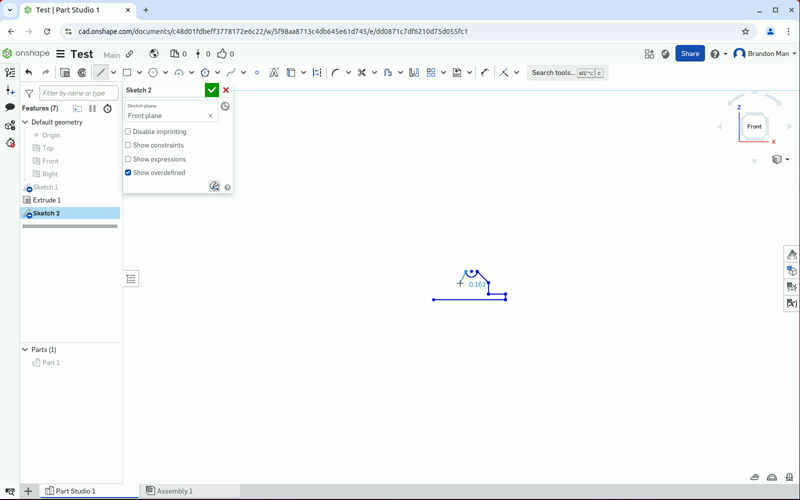
scroll(-6)
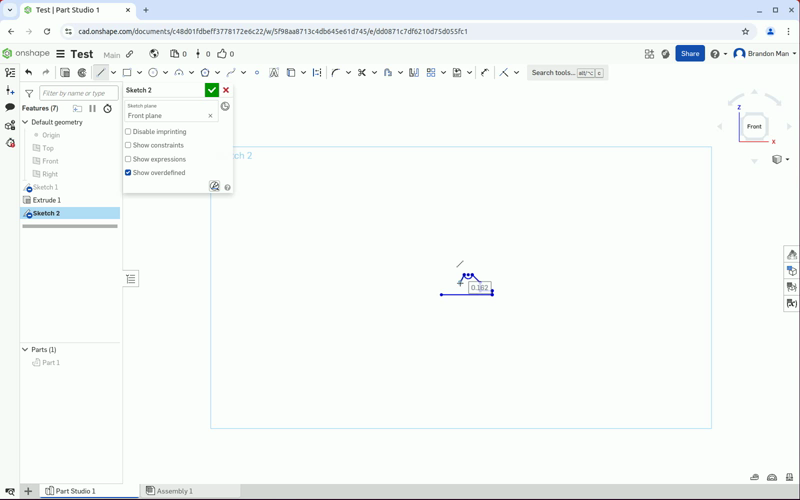
scroll(-6)
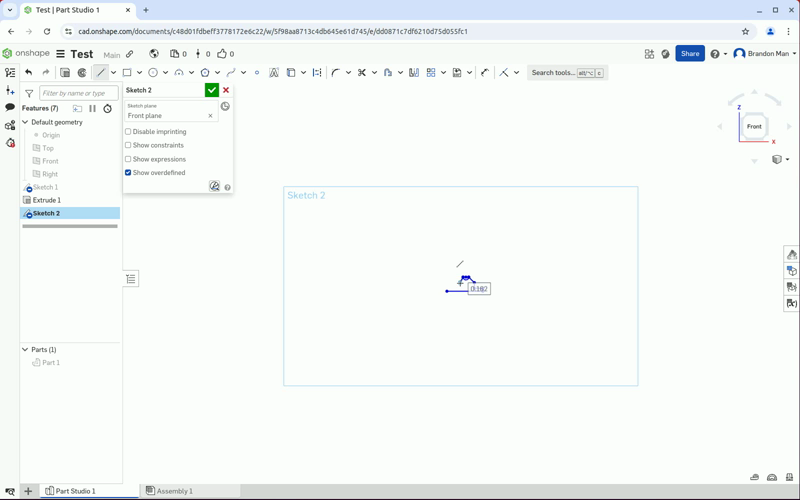
scroll(-6)
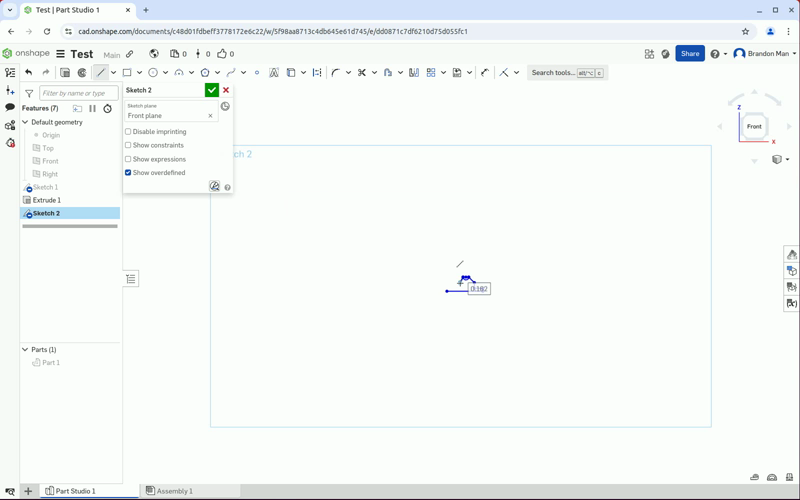
scroll(-6)
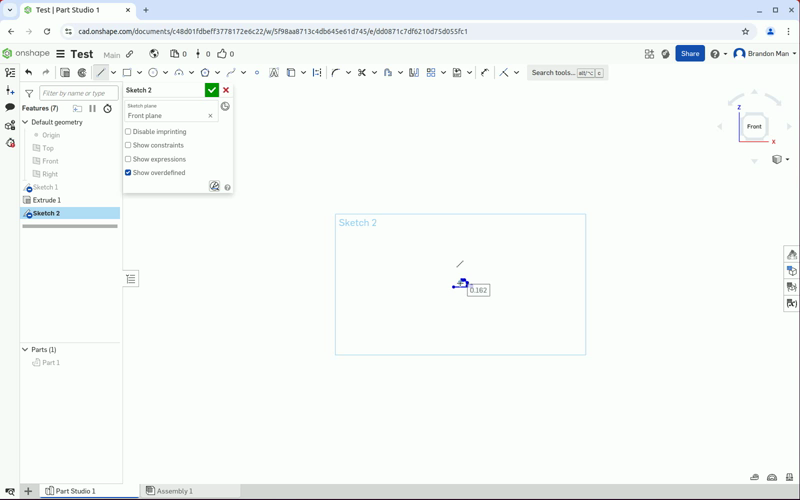
scroll(-6)
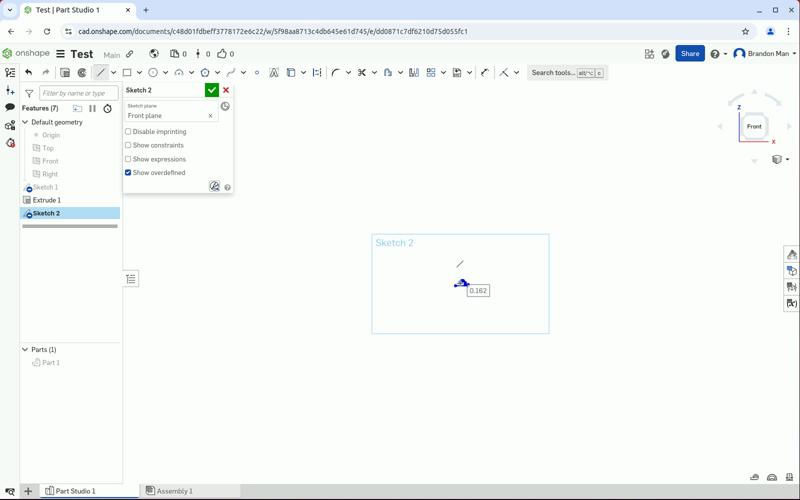
scroll(-6)
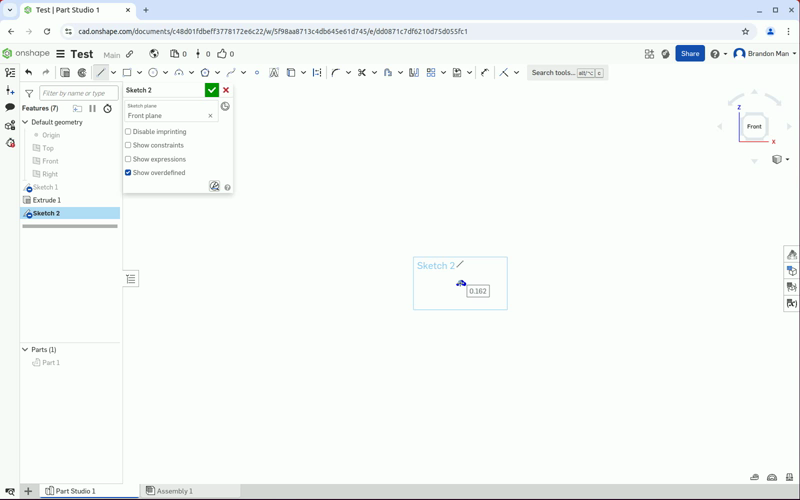
key_up(shift)
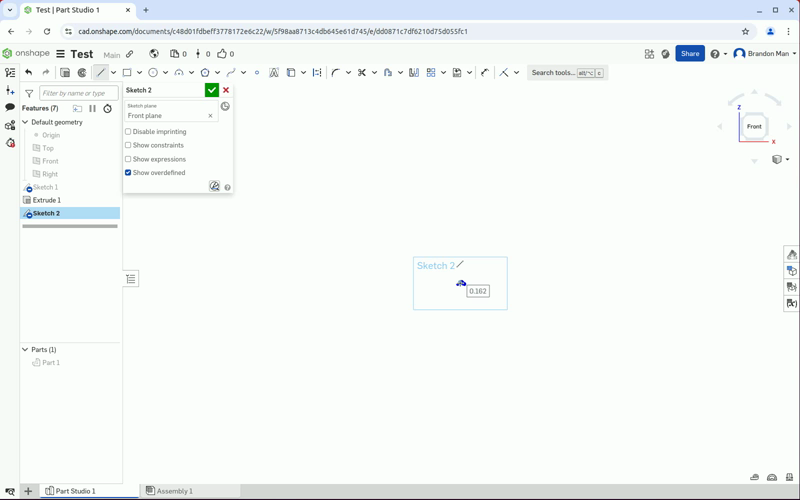
key_down(shift)
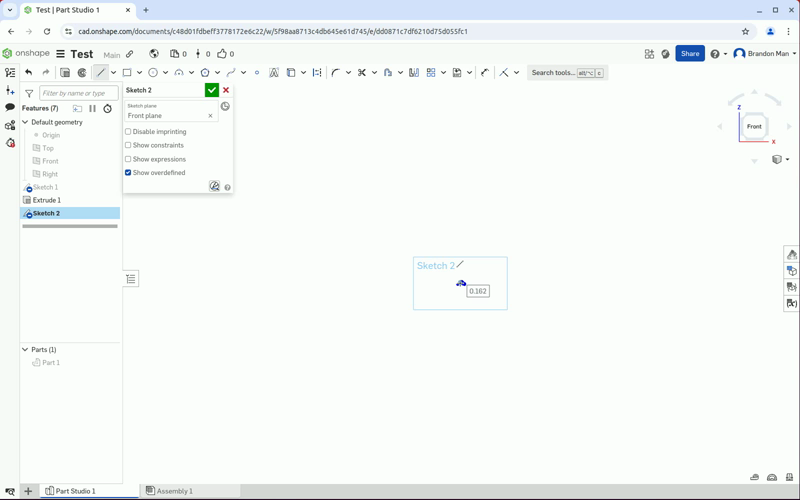
mouse_move(490, 282)
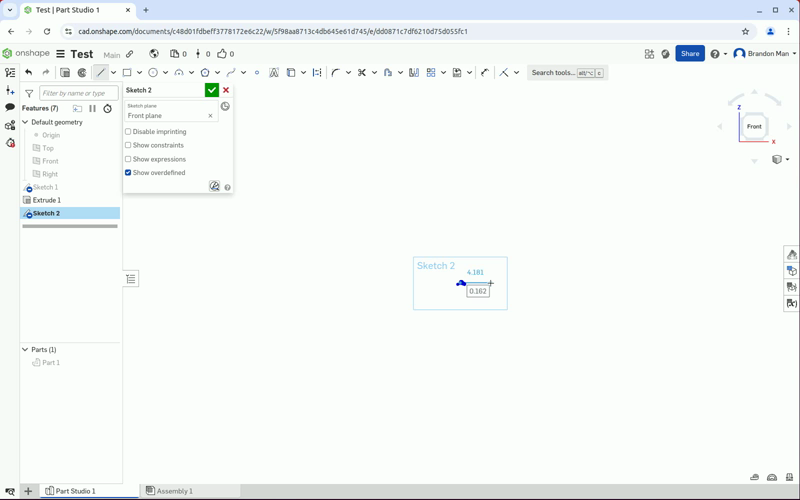
mouse_move(459, 282)
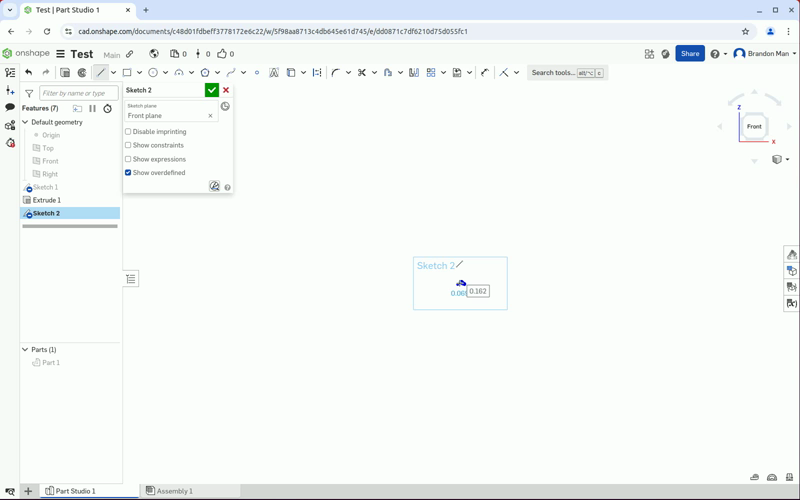
scroll(6)
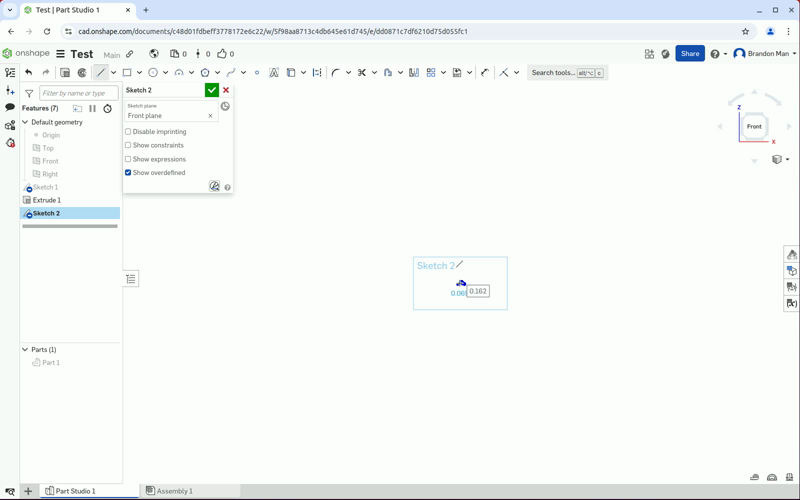
scroll(6)
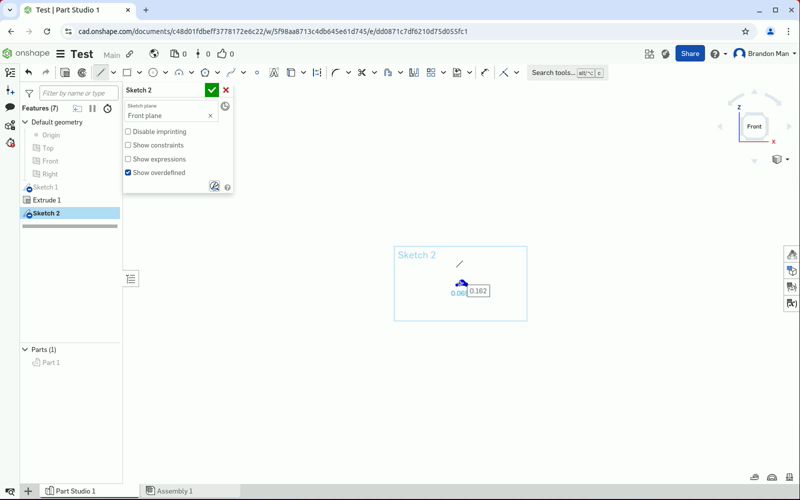
scroll(6)
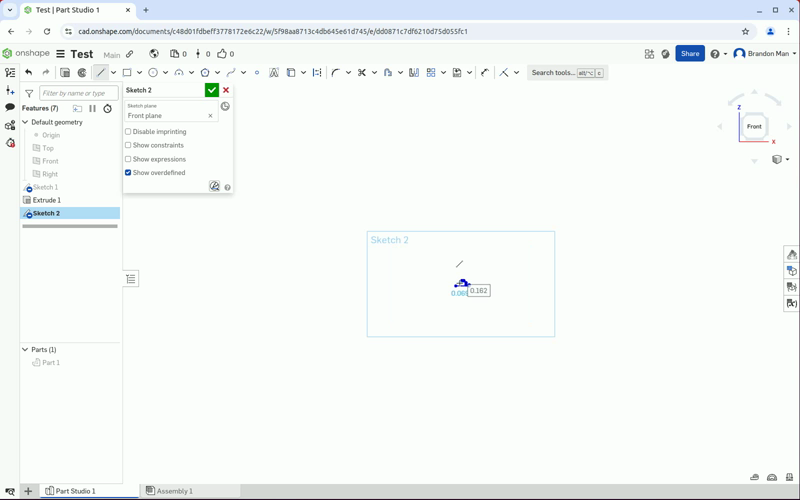
scroll(6)
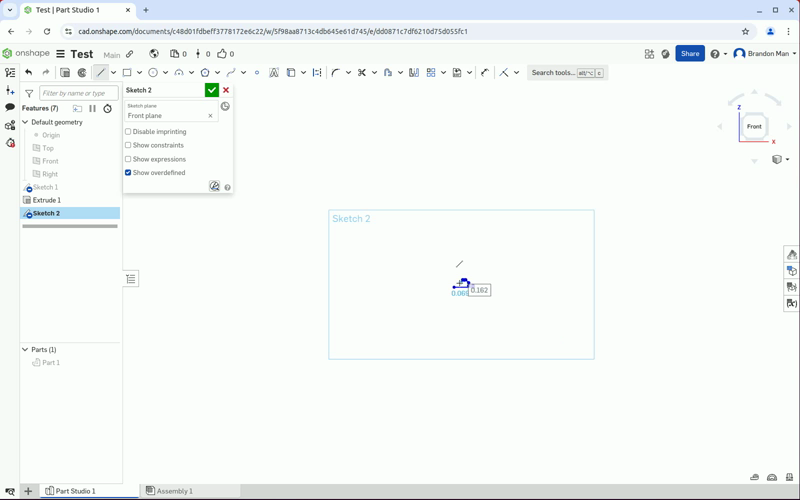
scroll(6)
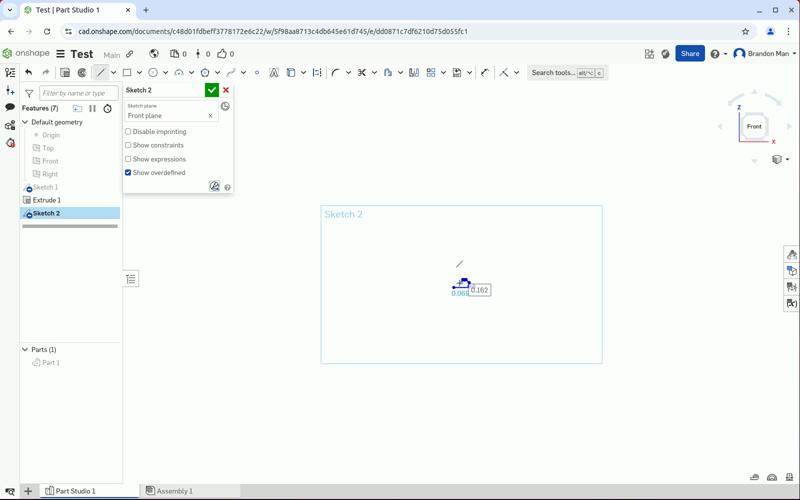
scroll(6)
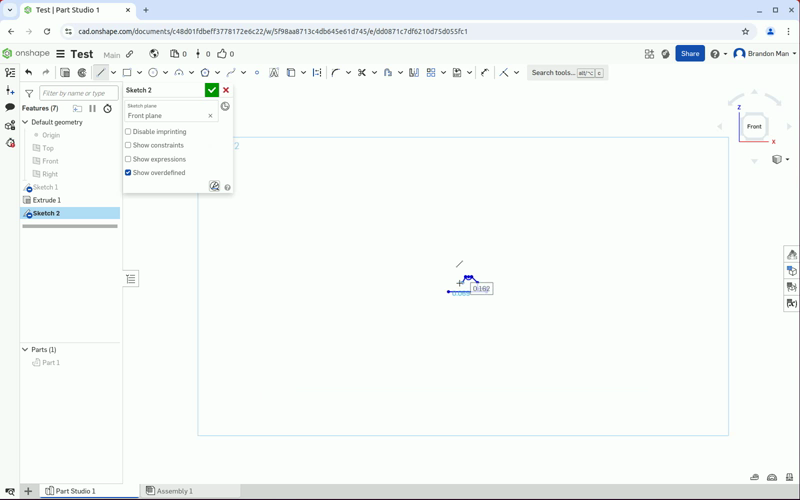
scroll(6)
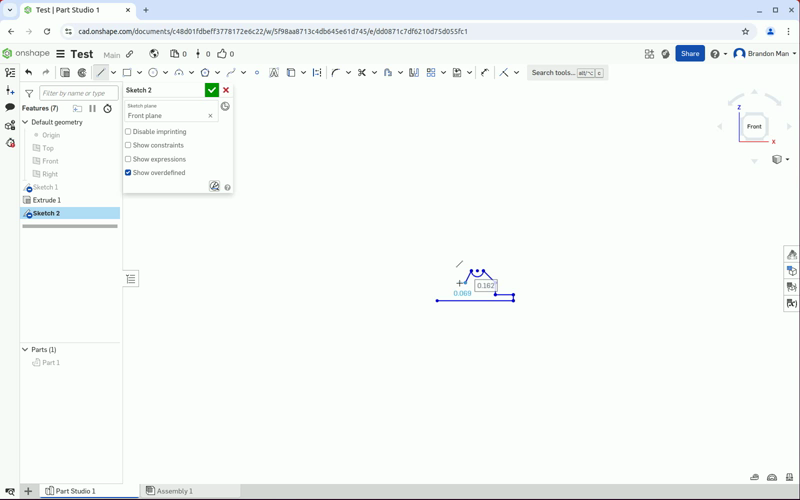
click(459, 282)
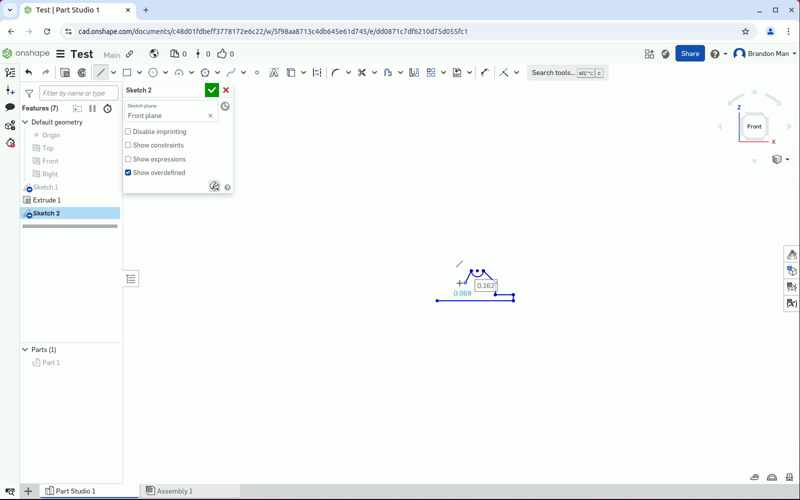
scroll(-6)
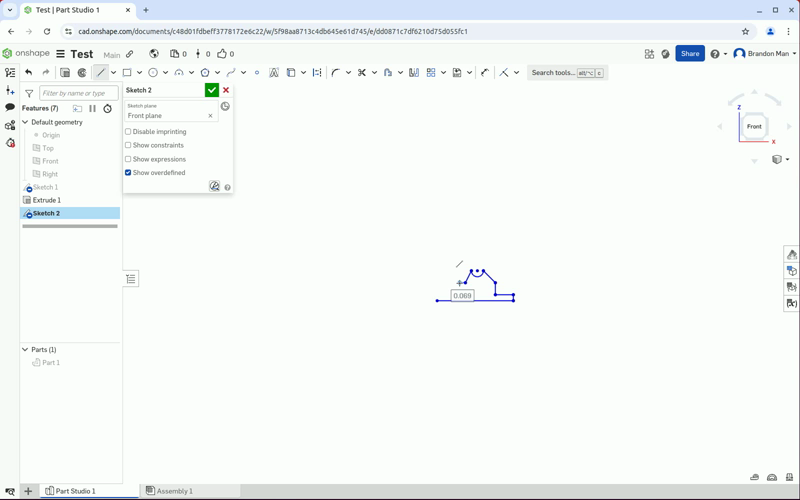
scroll(-6)
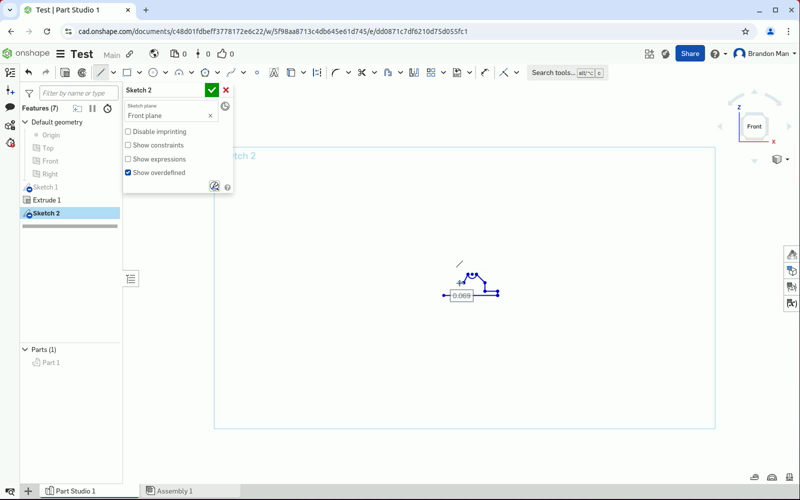
scroll(-6)
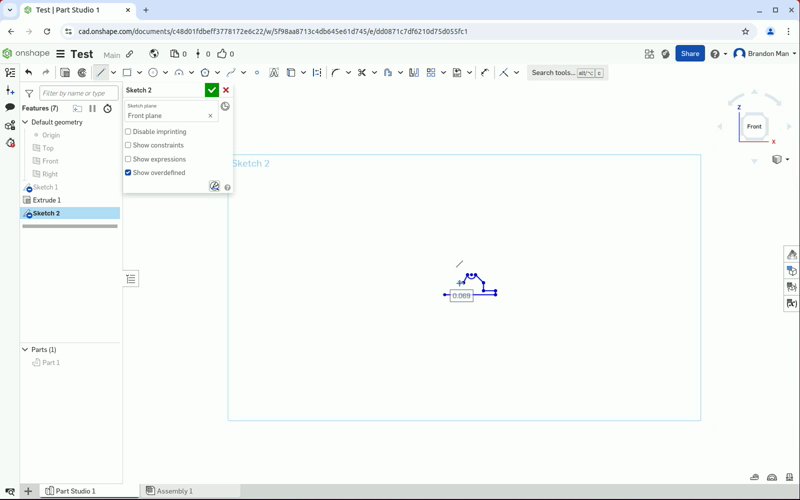
scroll(-6)
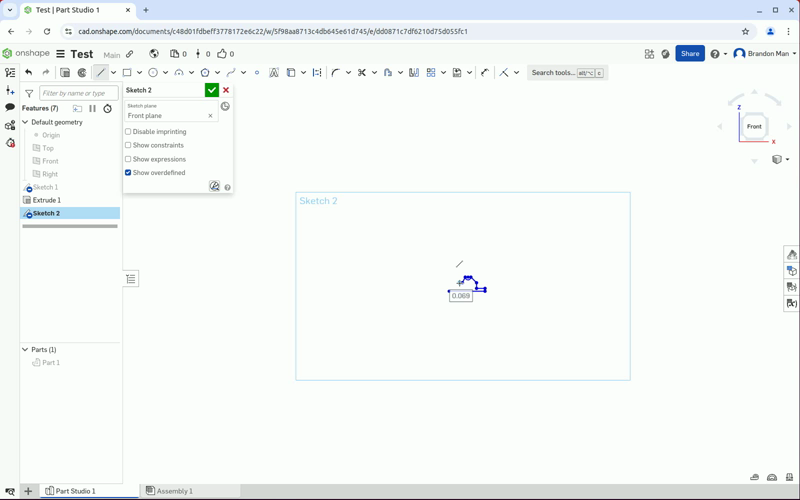
scroll(-6)
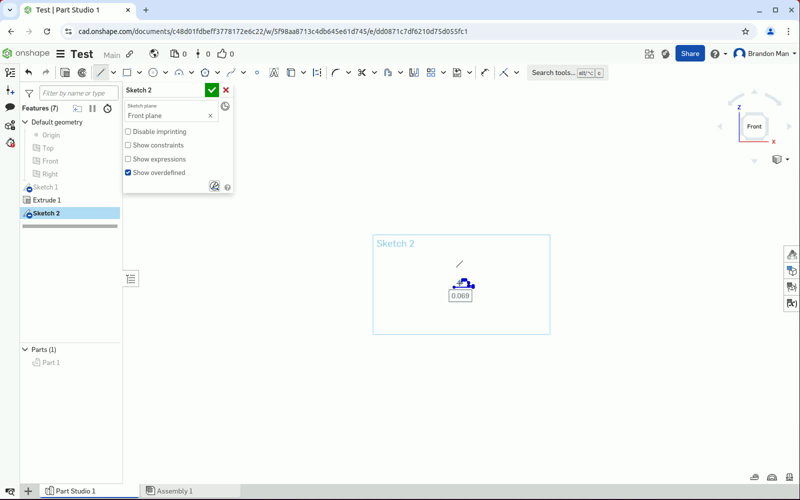
scroll(-6)
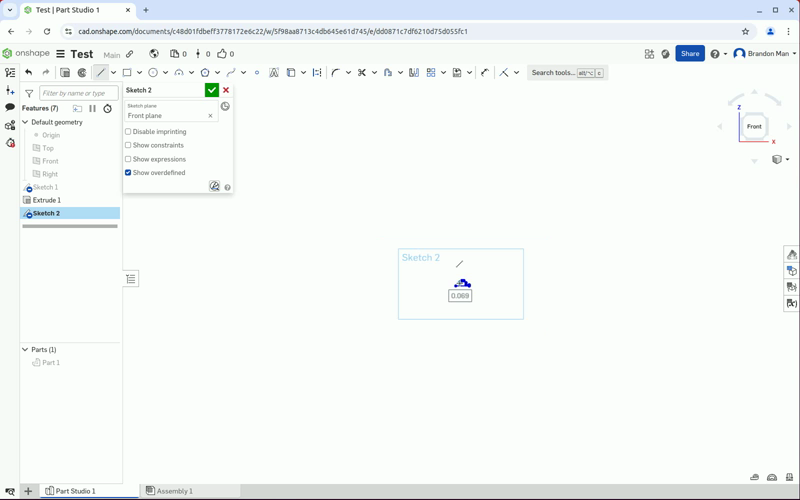
scroll(-6)
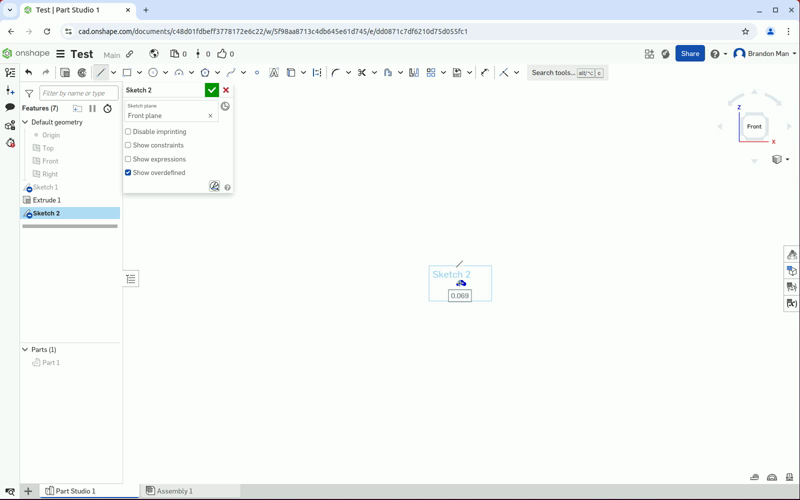
key_up(shift)
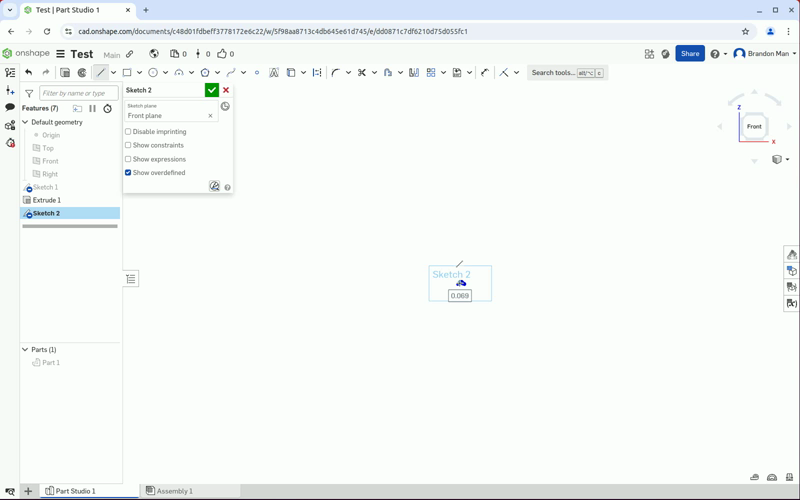
key_down(shift)
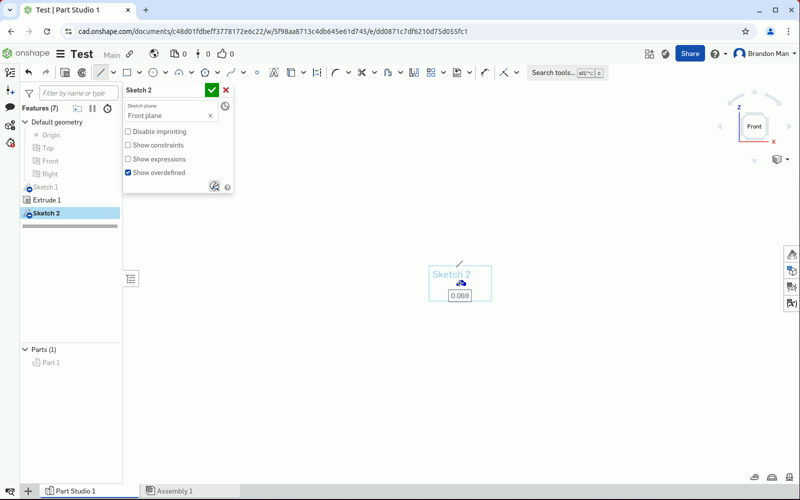
mouse_move(489, 282)
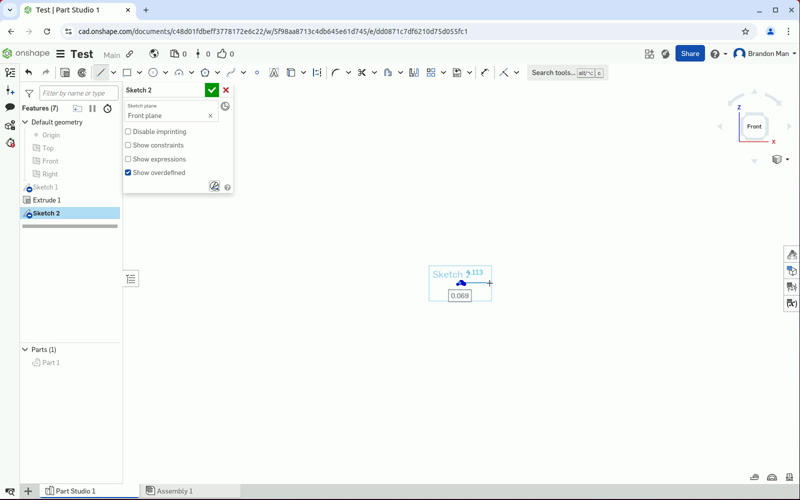
mouse_move(459, 283)
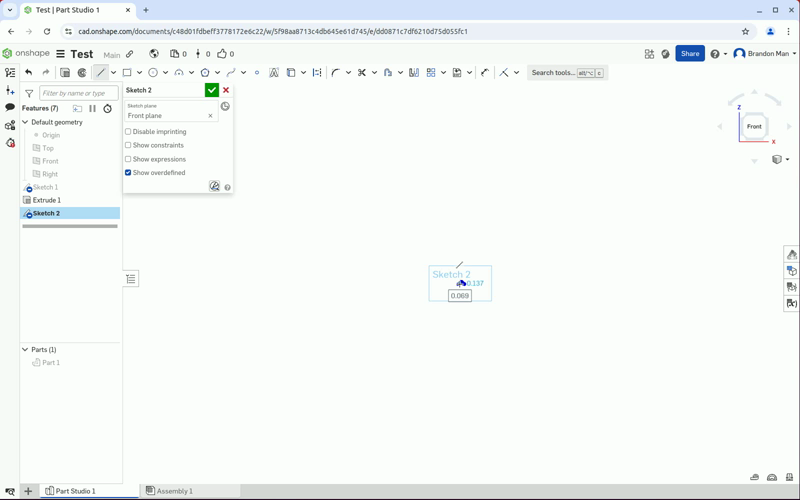
scroll(6)
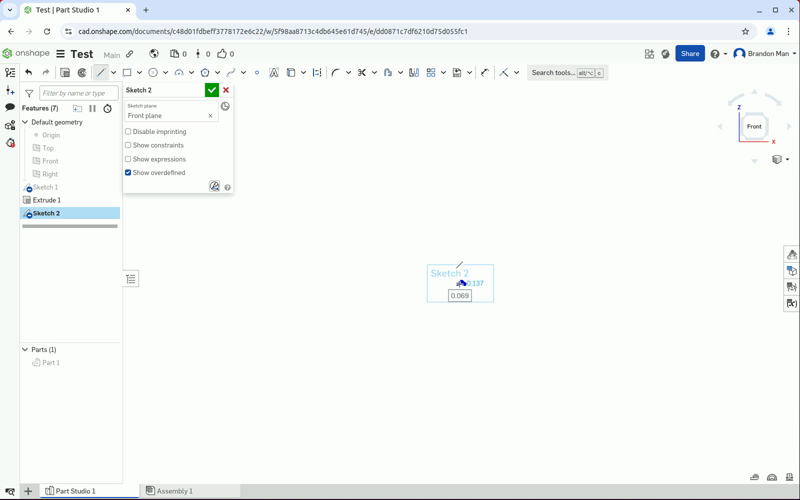
scroll(6)
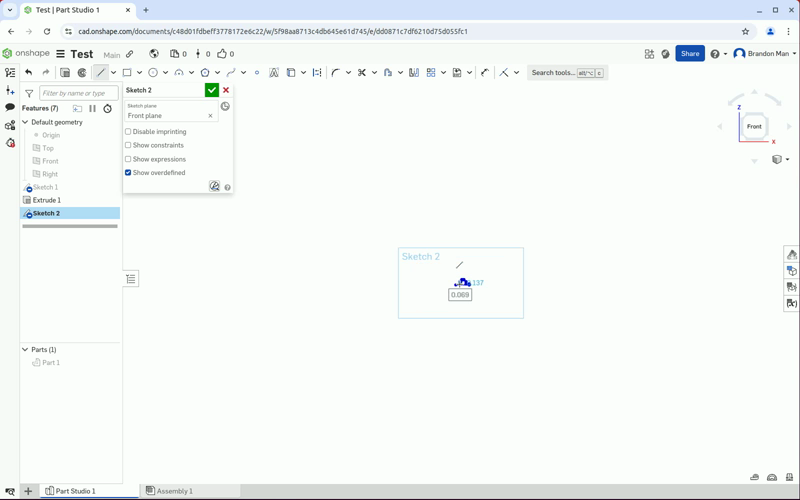
scroll(6)
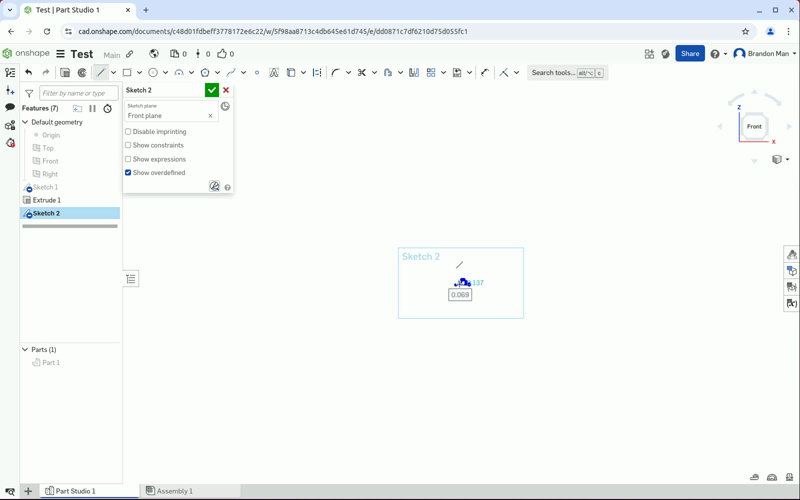
scroll(6)
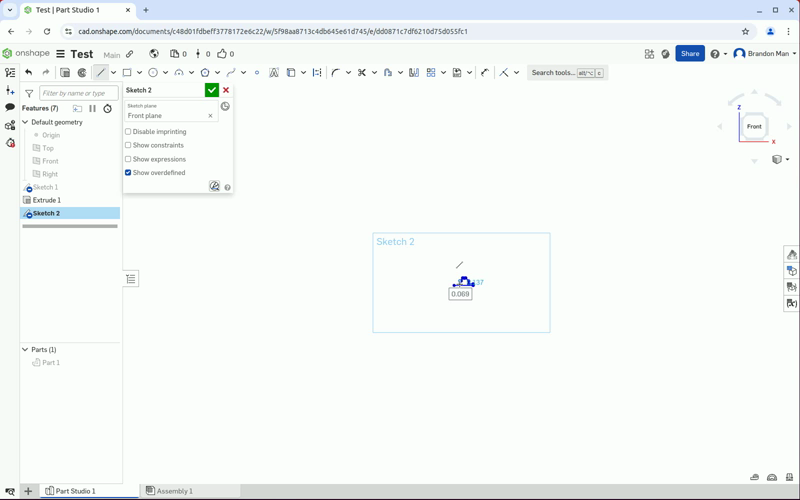
scroll(6)
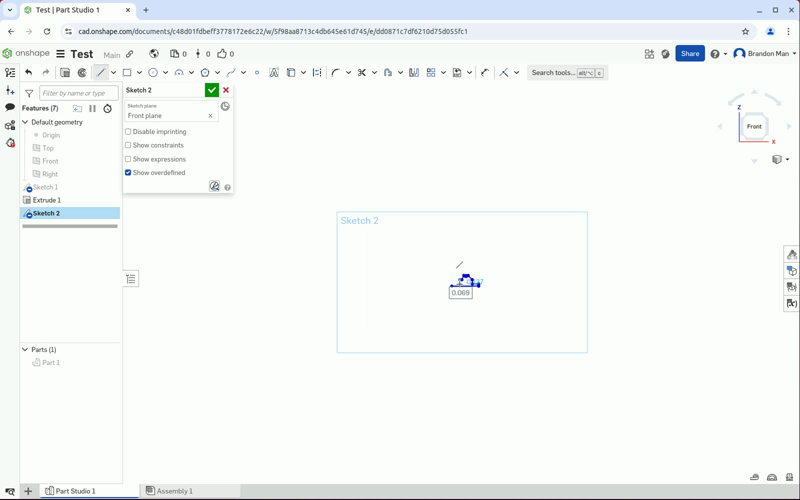
scroll(6)
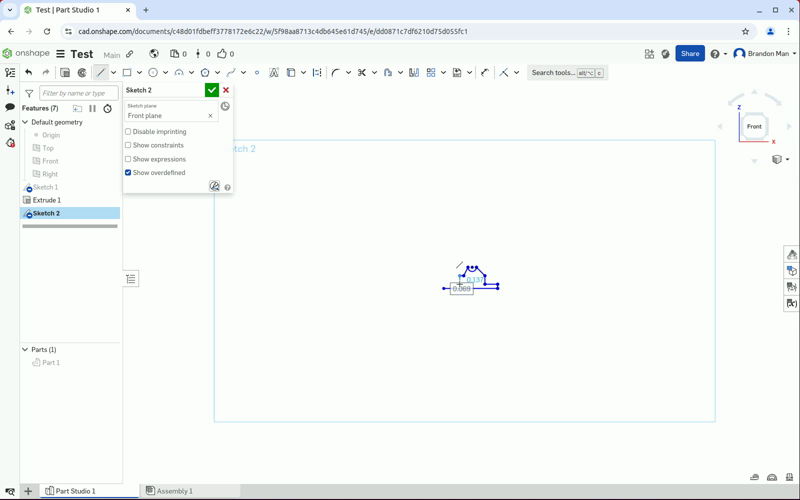
scroll(6)
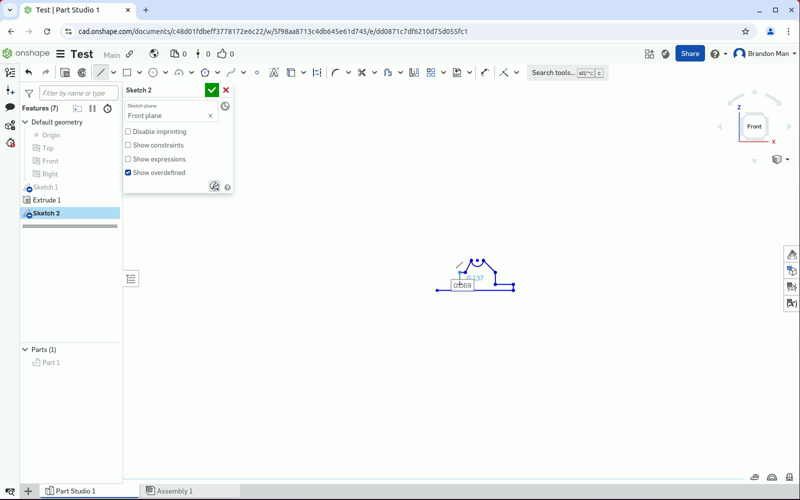
click(459, 283)
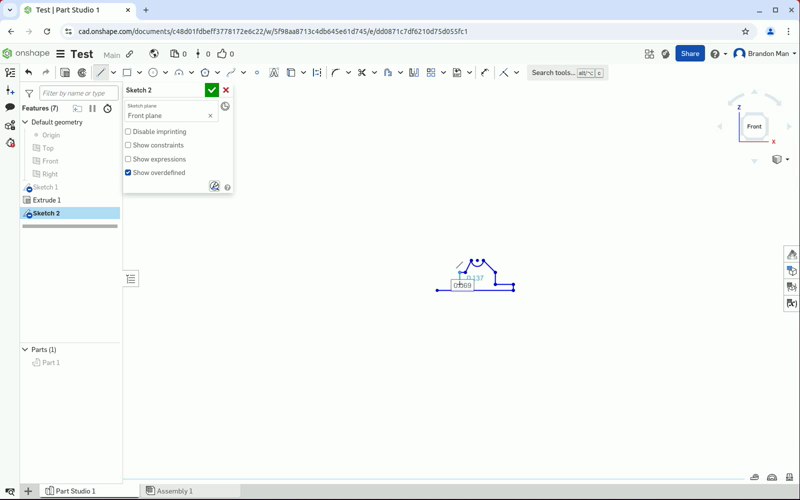
scroll(-6)
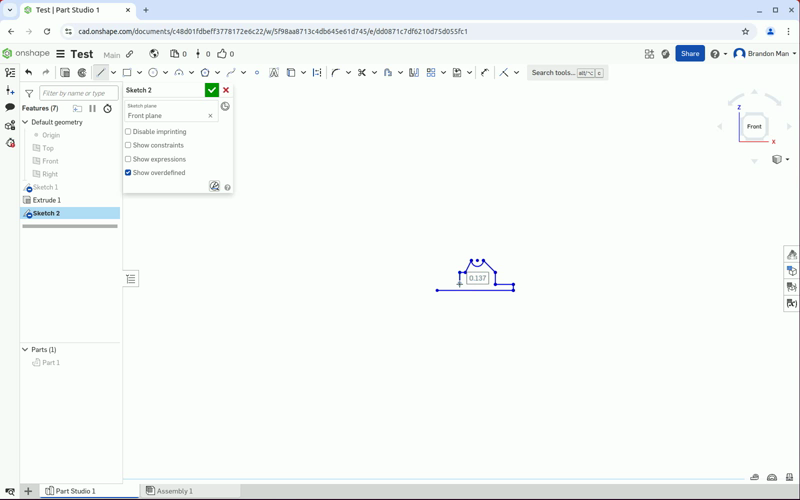
scroll(-6)
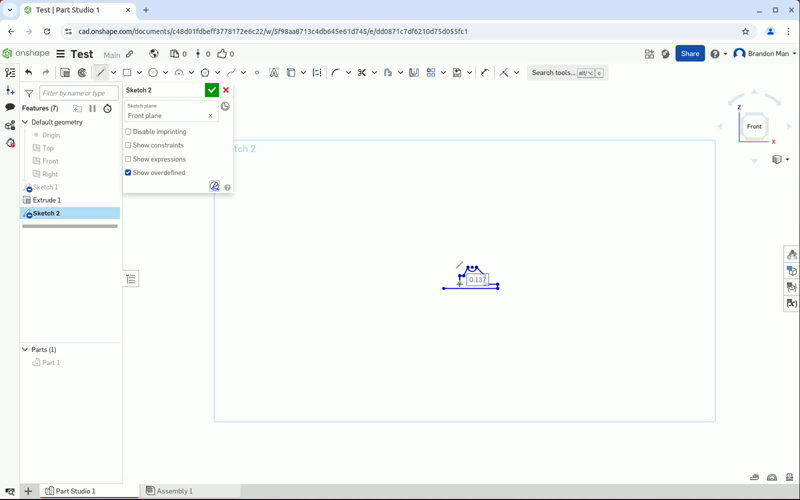
scroll(-6)
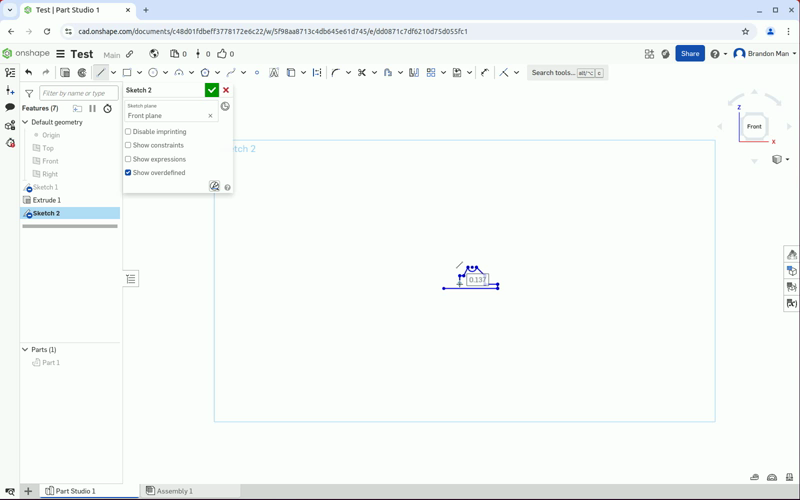
scroll(-6)
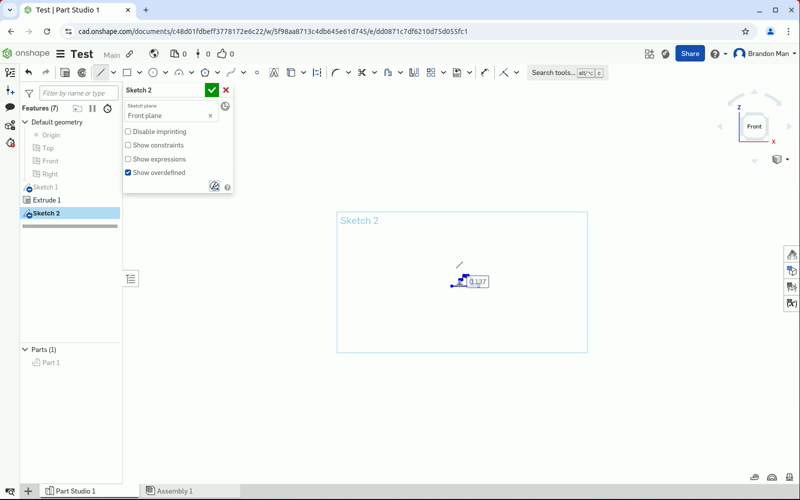
scroll(-6)
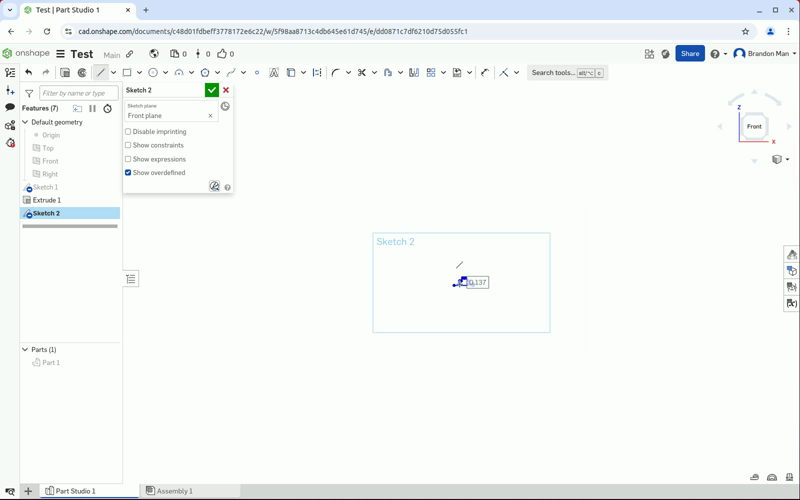
scroll(-6)
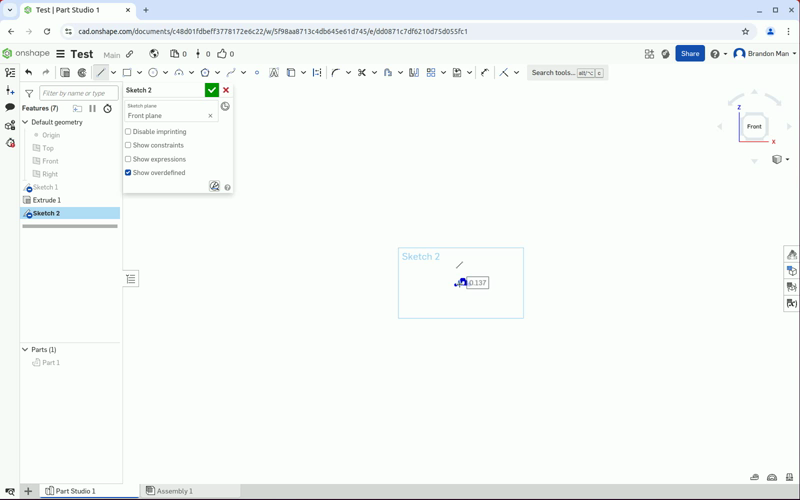
scroll(-6)
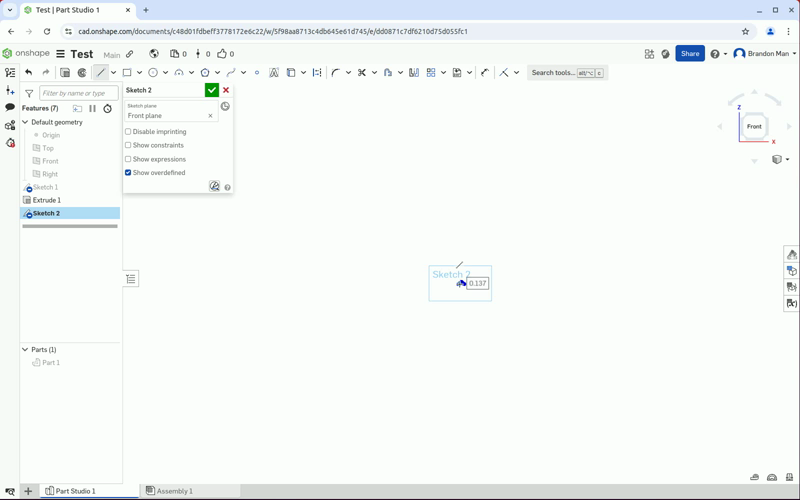
key_up(shift)
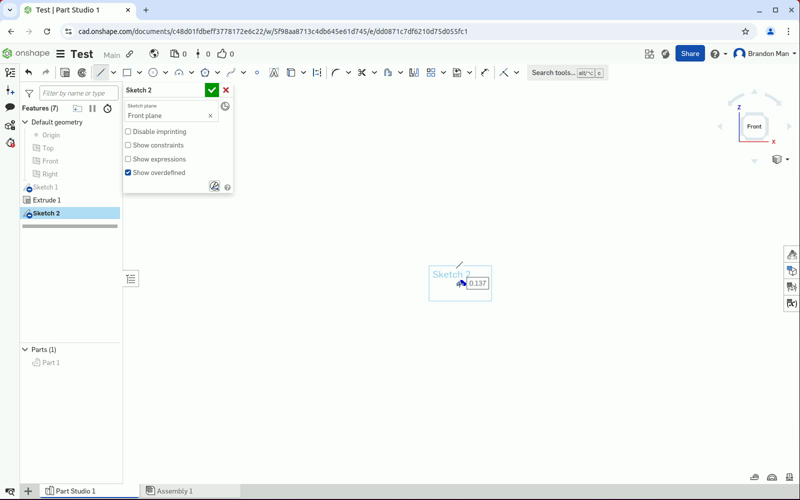
key_down(shift)
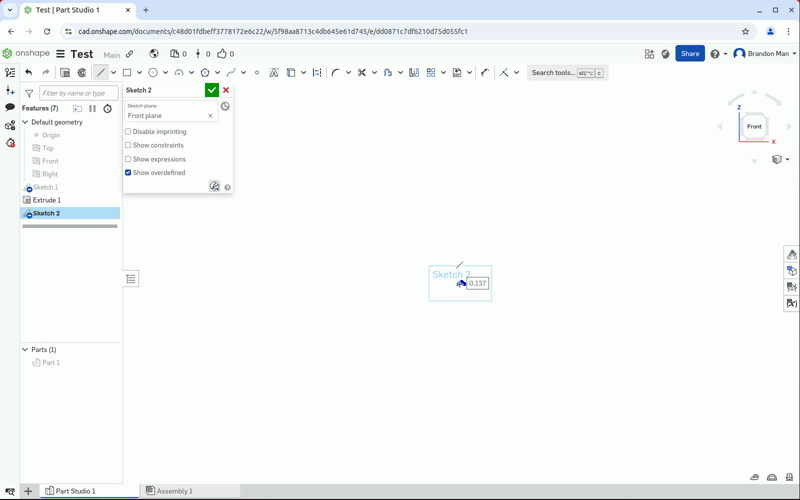
mouse_move(489, 283)
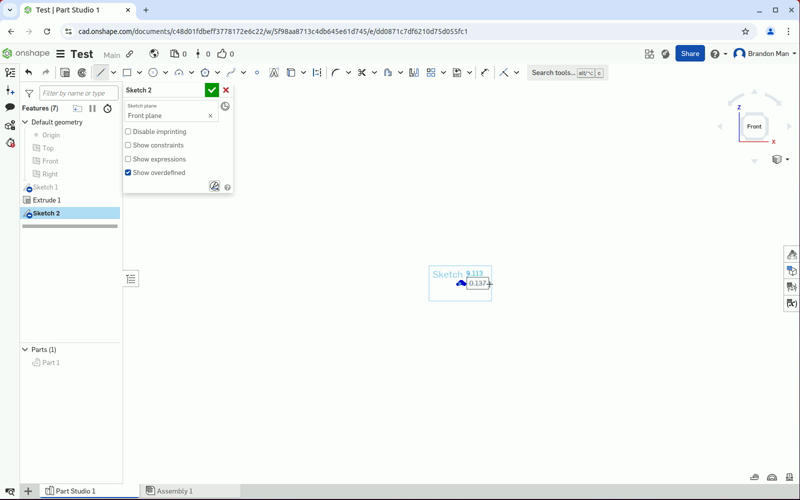
mouse_move(458, 283)
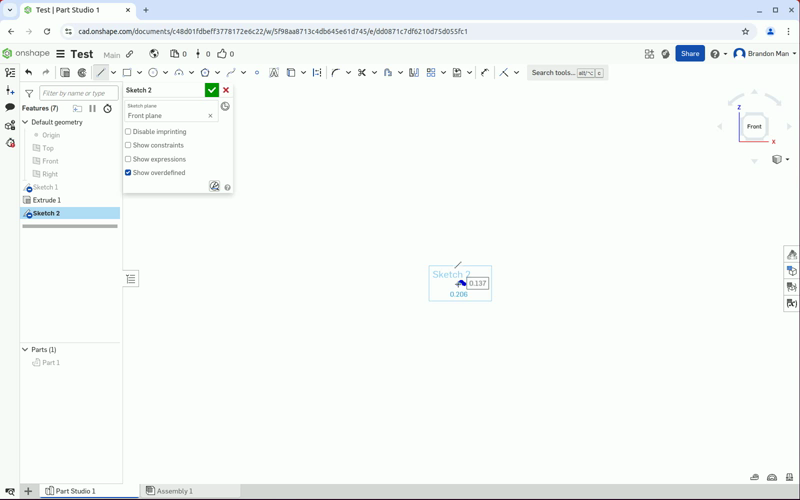
scroll(6)
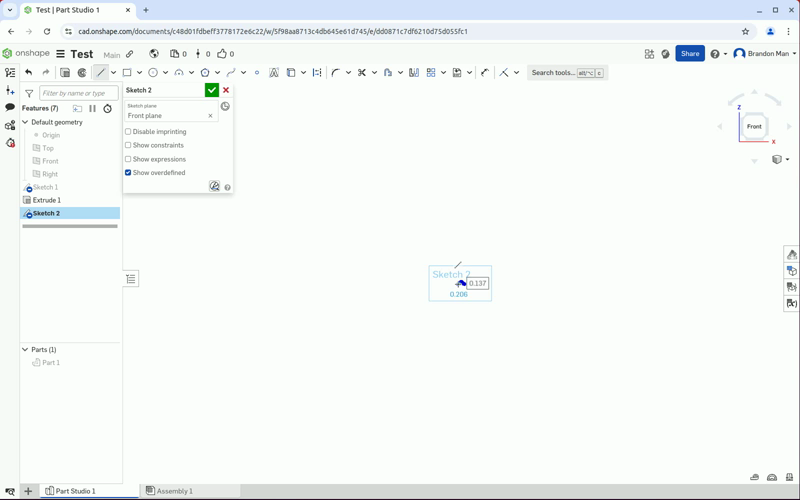
scroll(6)
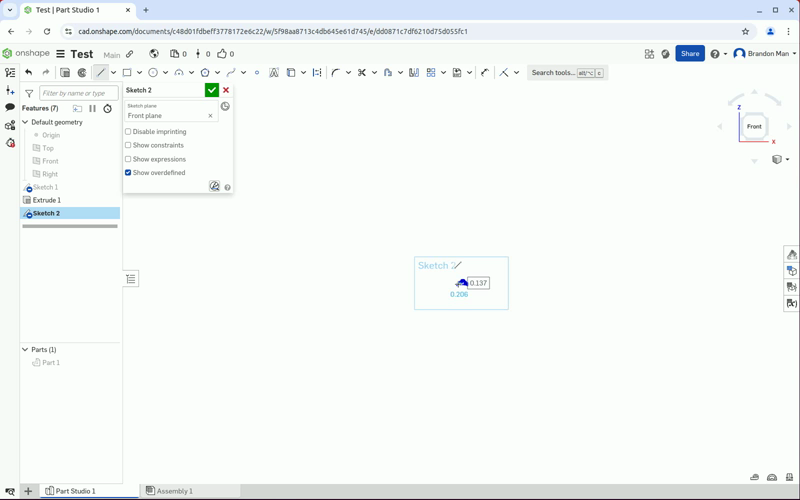
scroll(6)
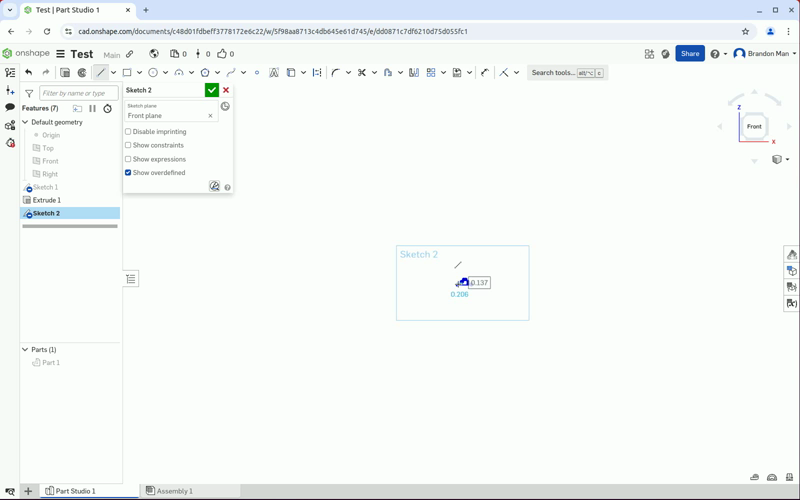
scroll(6)
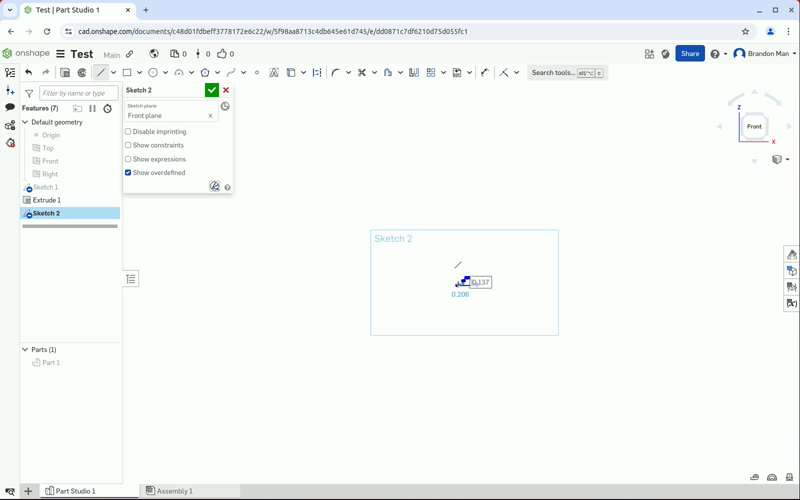
scroll(6)
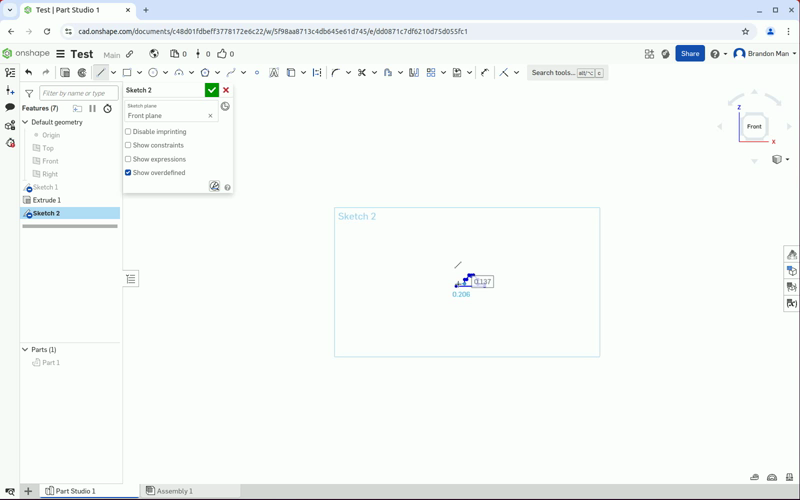
scroll(6)
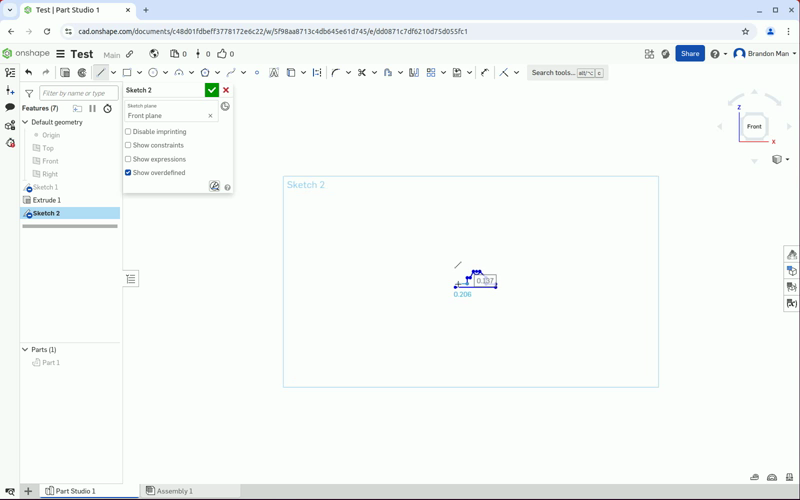
scroll(6)
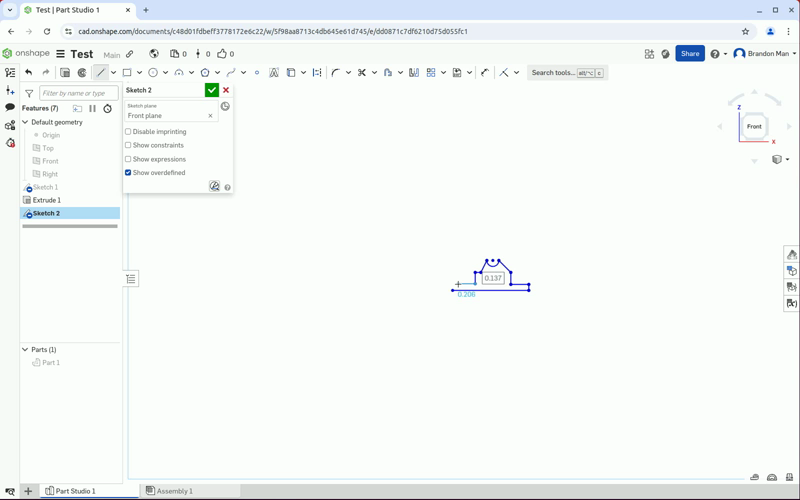
click(458, 283)
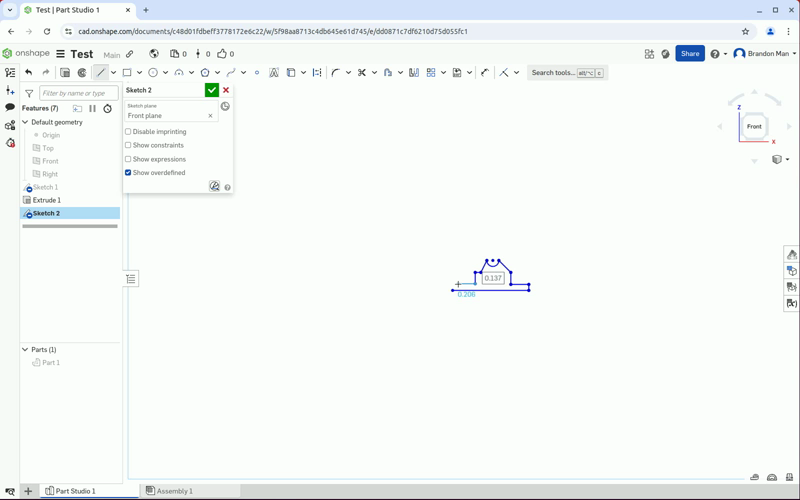
scroll(-6)
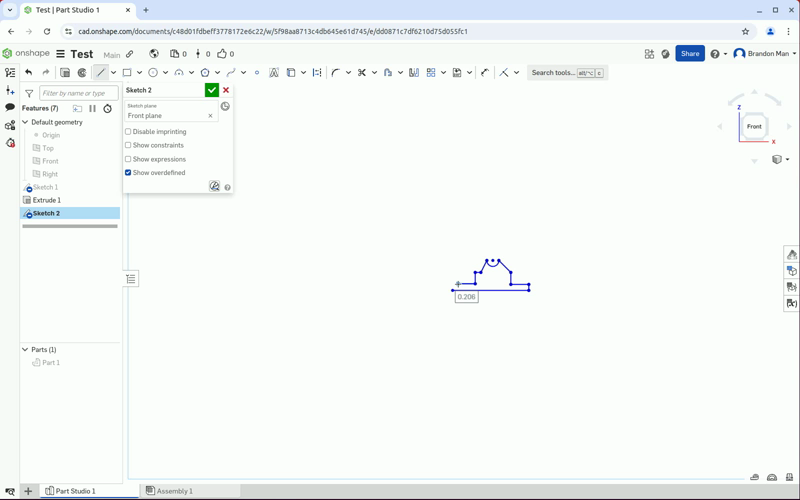
scroll(-6)
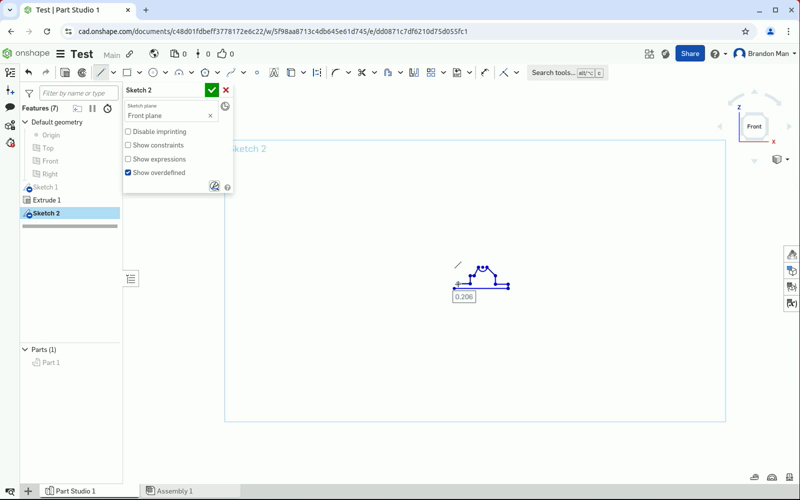
scroll(-6)
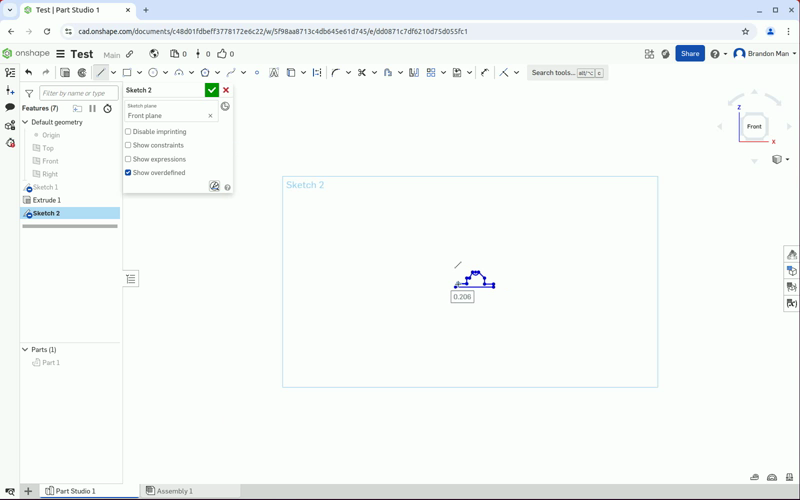
scroll(-6)
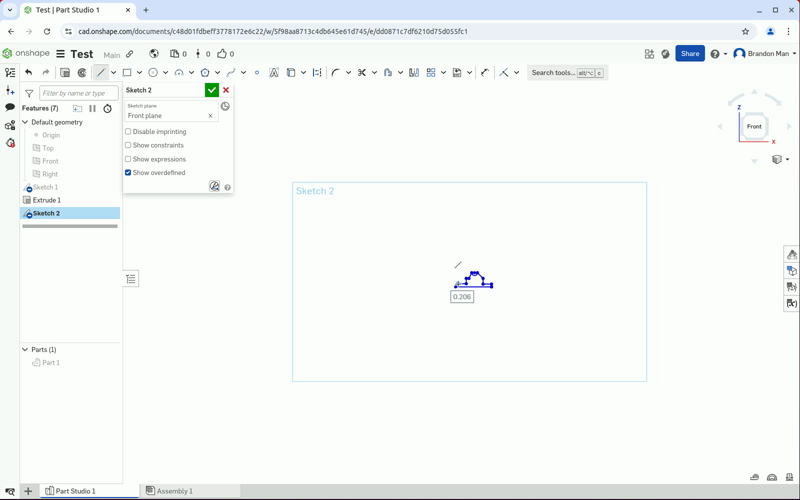
scroll(-6)
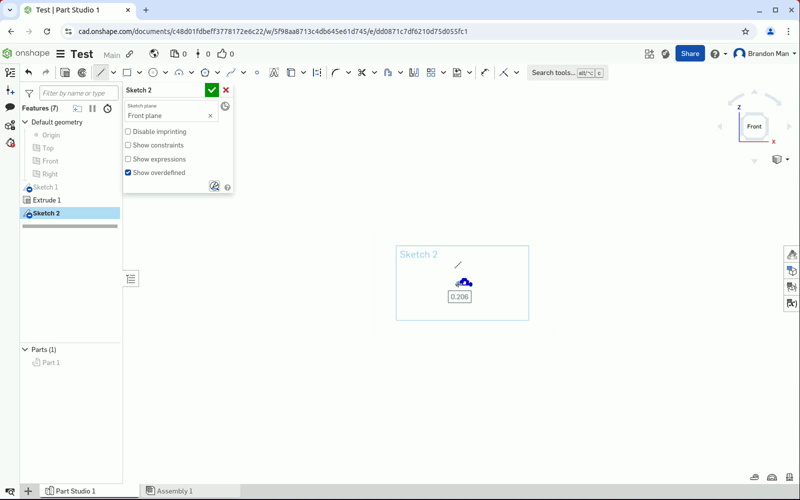
scroll(-6)
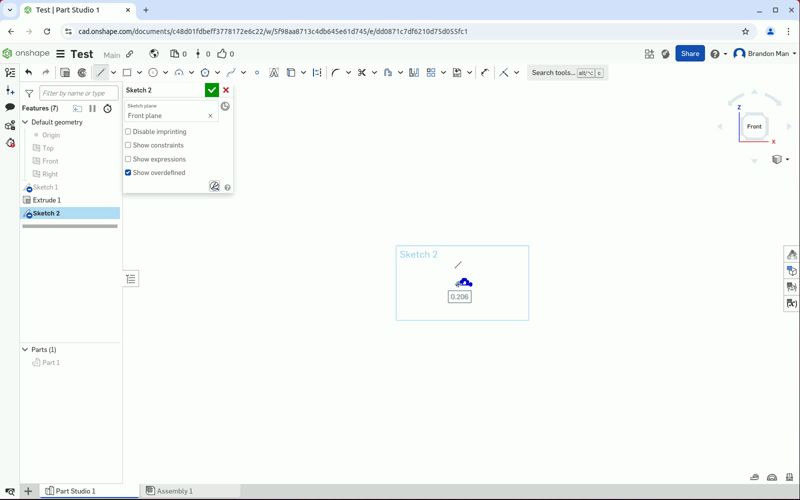
scroll(-6)
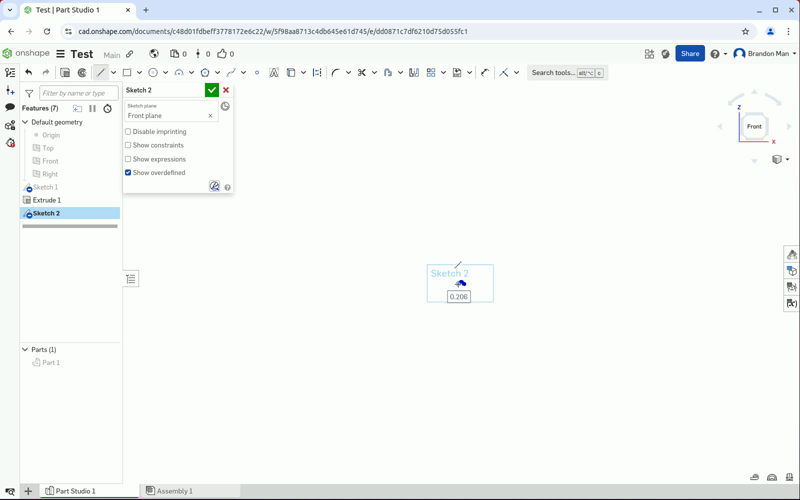
key_up(shift)
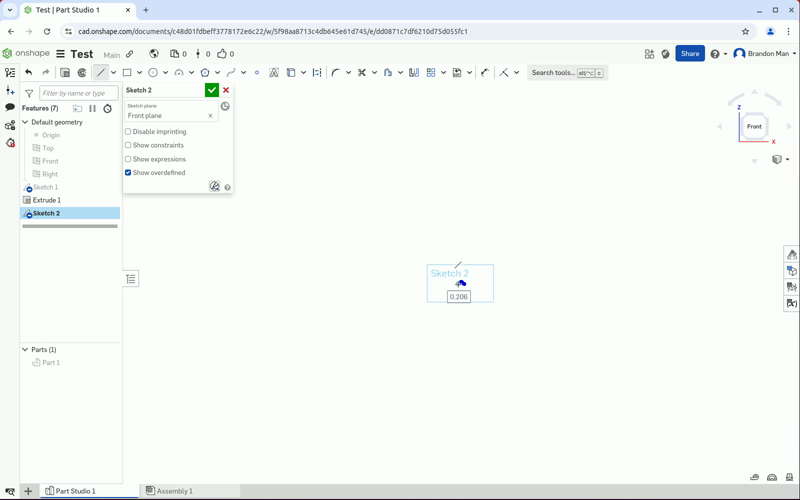
mouse_move(488, 283)
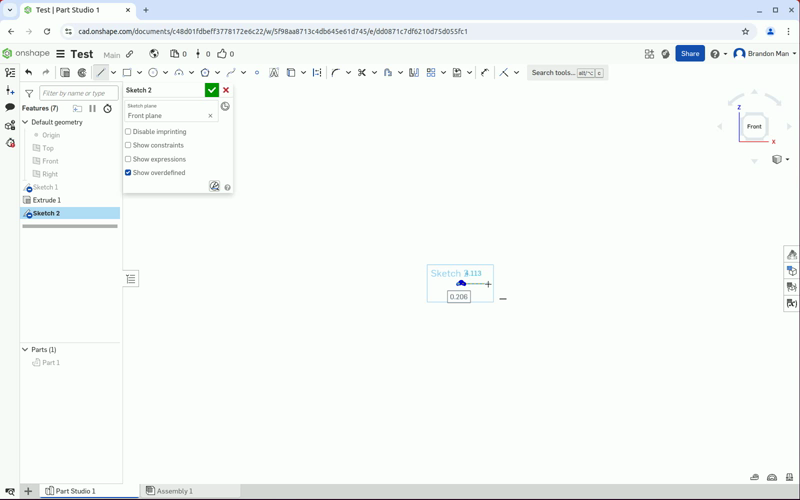
key_down(shift)
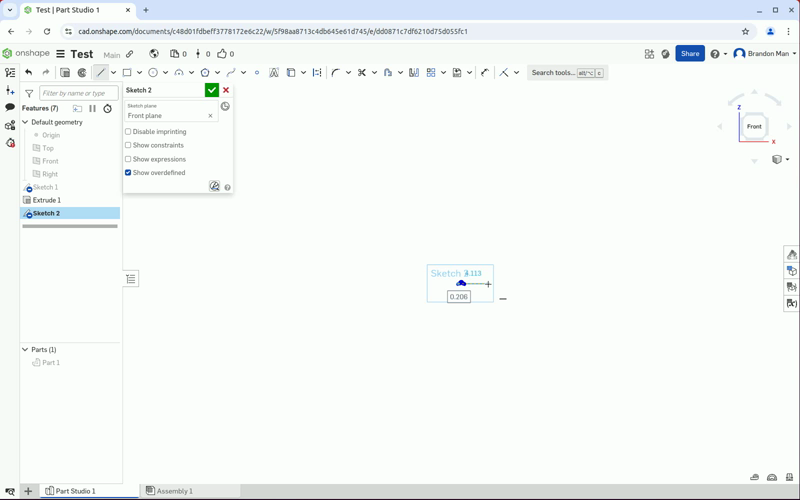
mouse_move(458, 284)
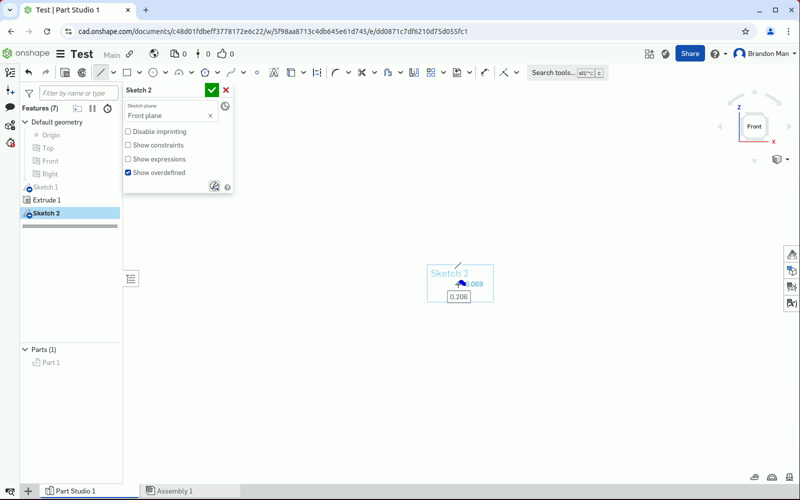
scroll(6)
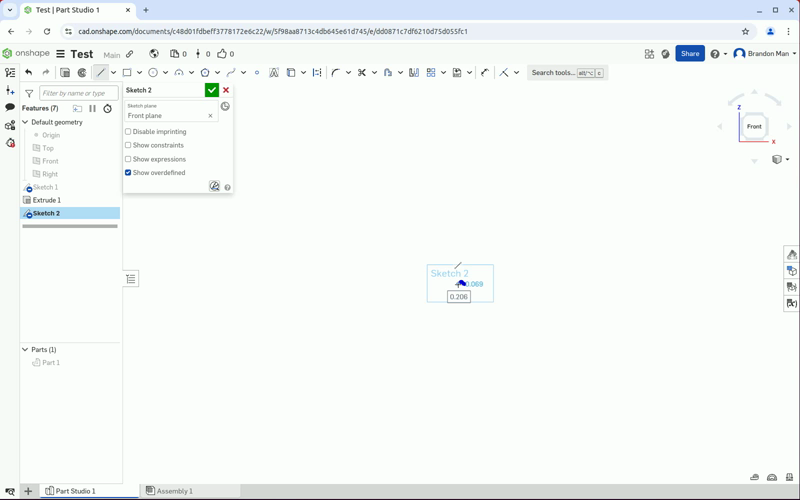
scroll(6)
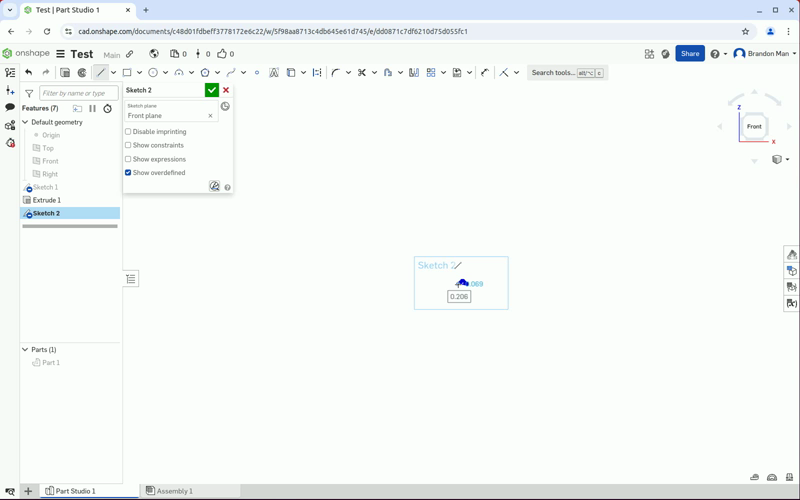
scroll(6)
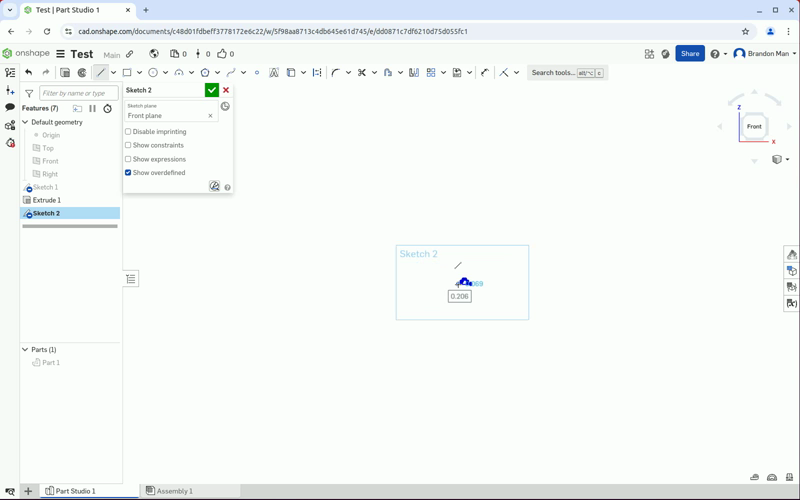
scroll(6)
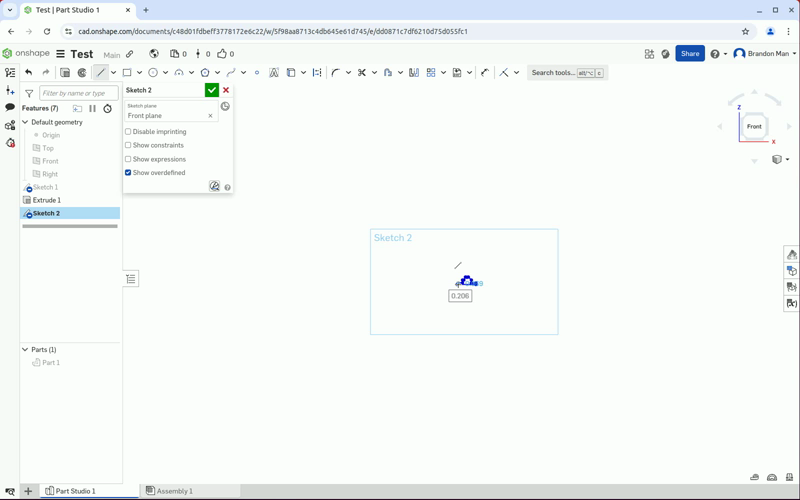
scroll(6)
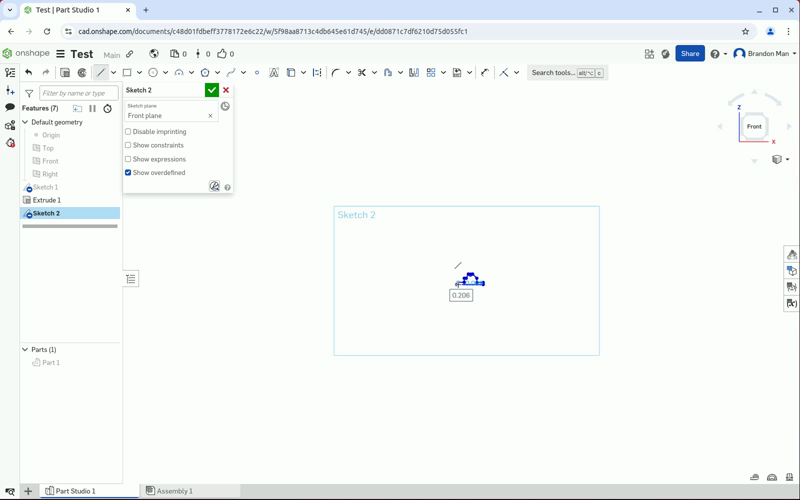
scroll(6)
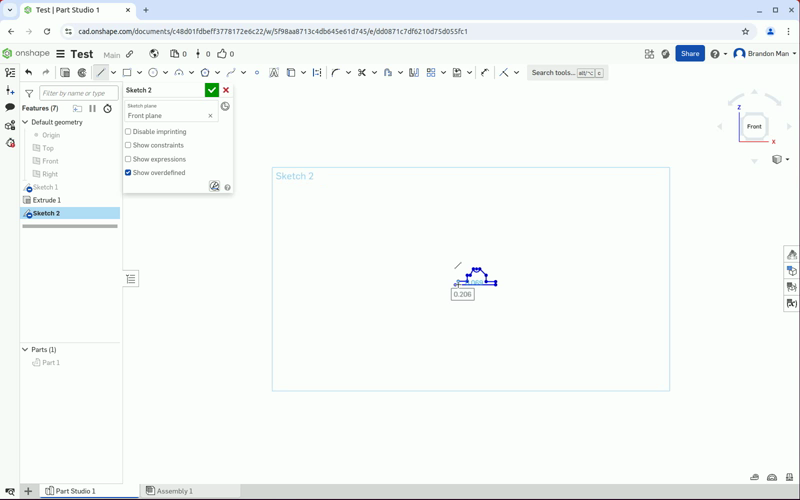
scroll(6)
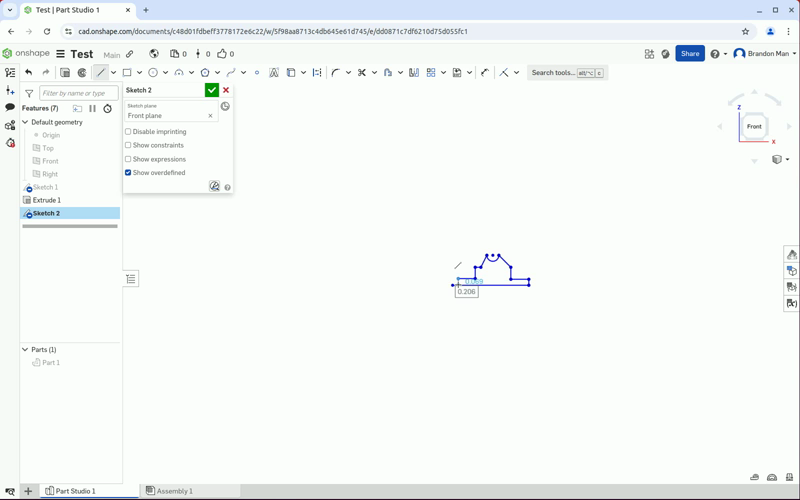
key_up(shift)
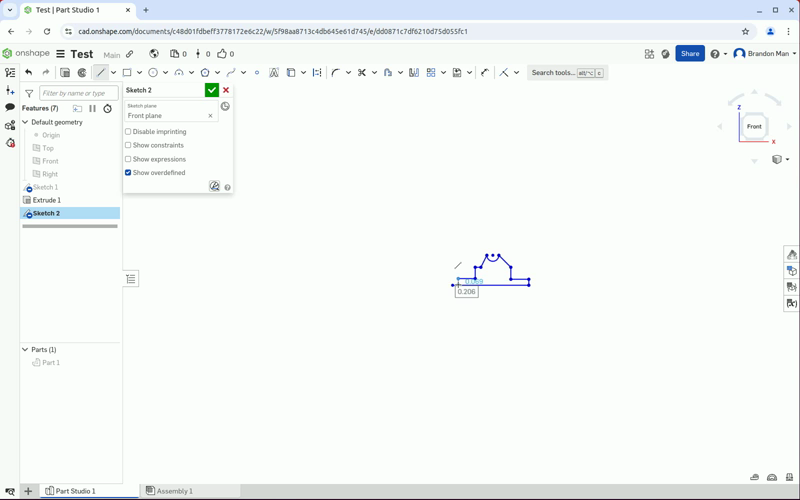
click(458, 284)
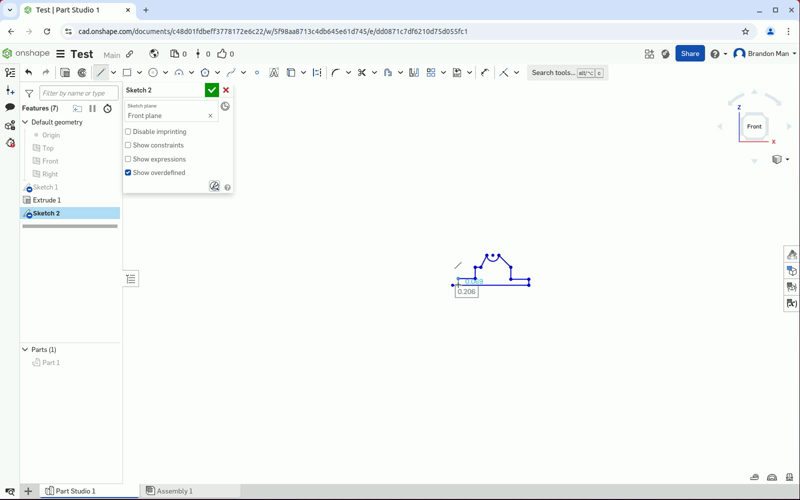
scroll(-6)
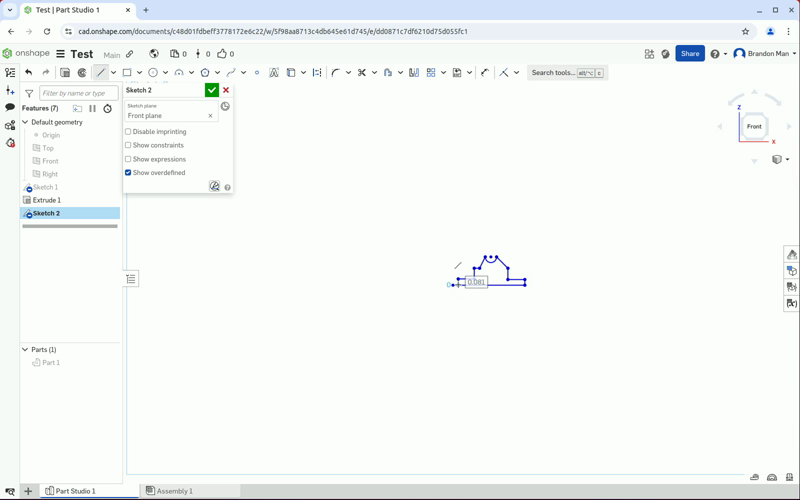
scroll(-6)
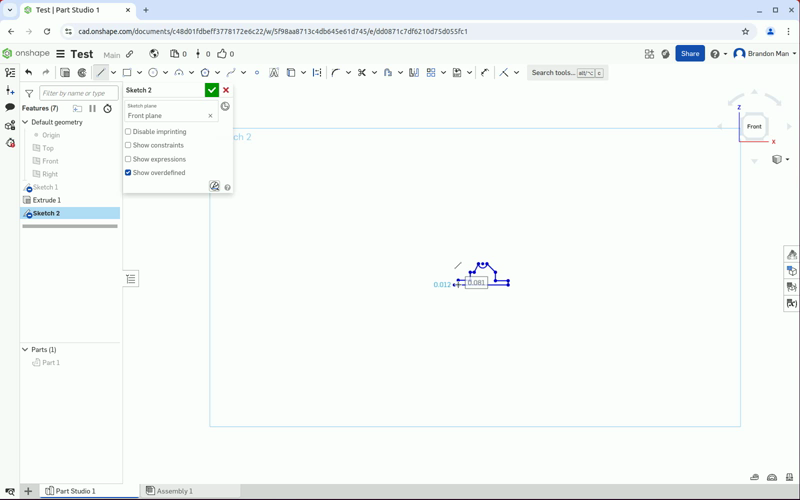
scroll(-6)
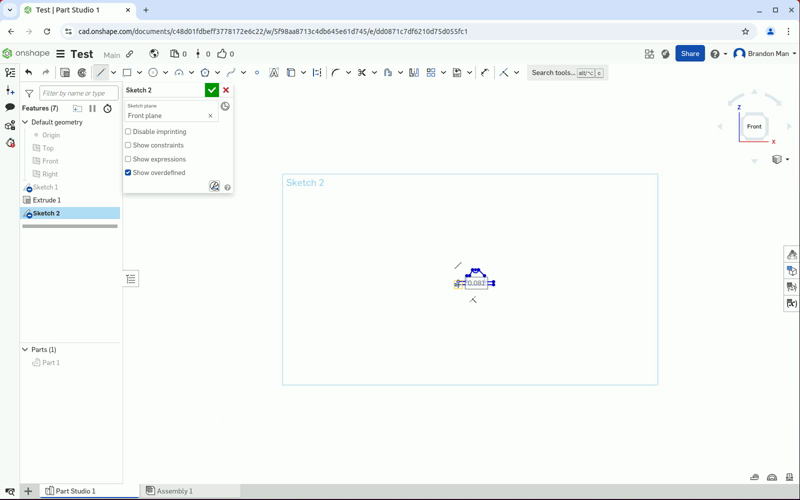
scroll(-6)
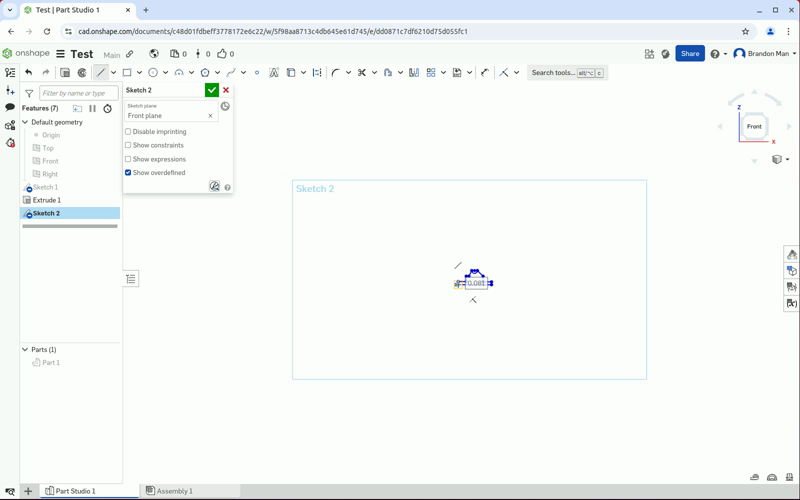
scroll(-6)
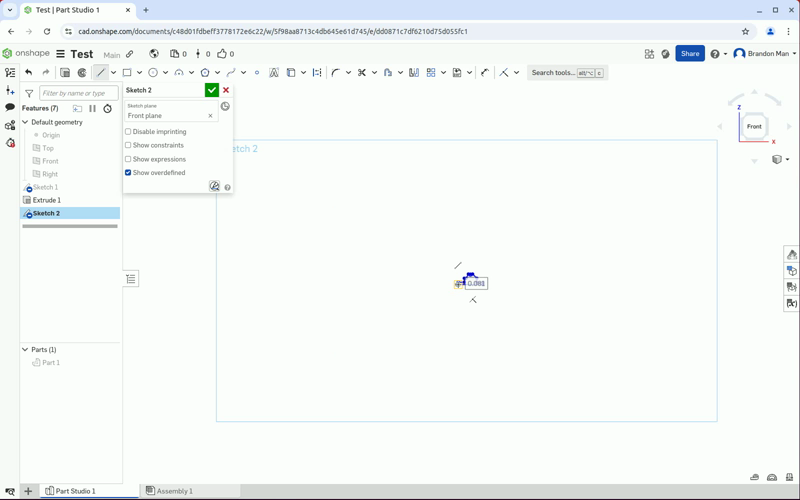
scroll(-6)
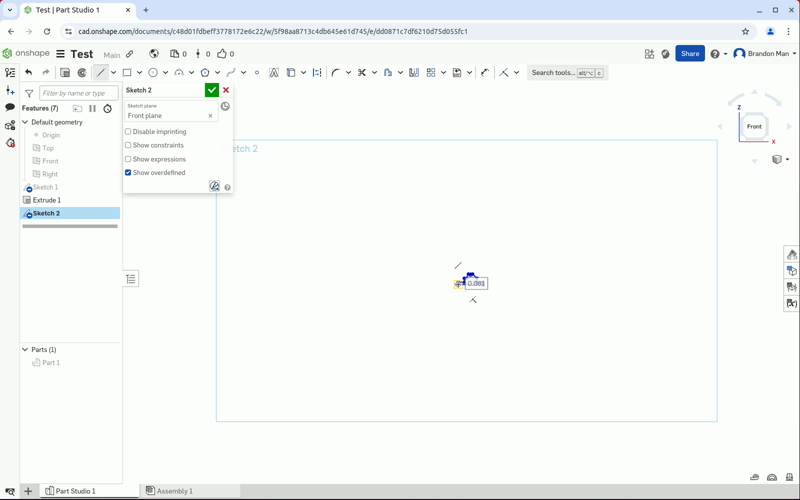
scroll(-6)
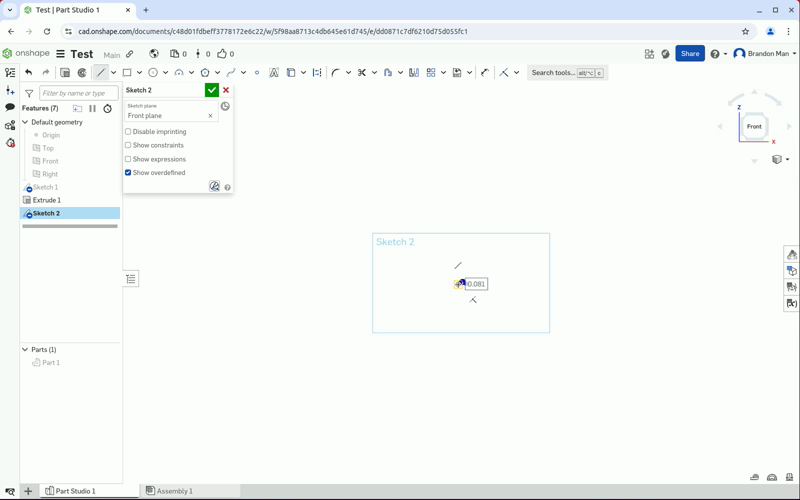
key(esc)
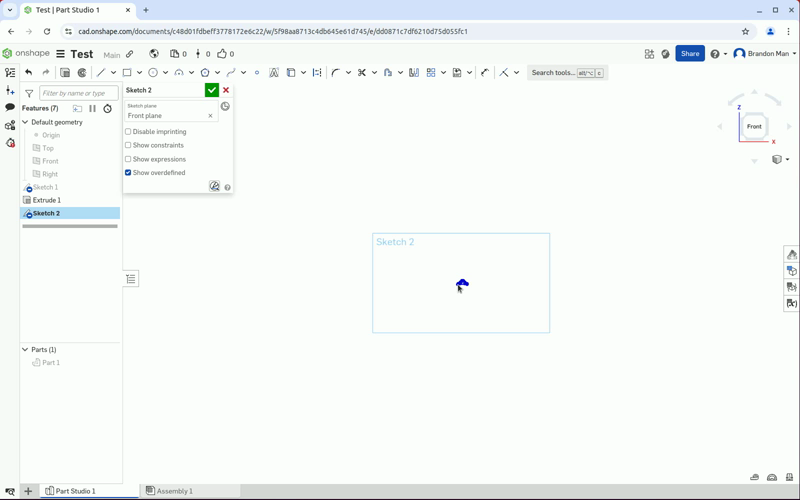
mouse_move(460, 283)
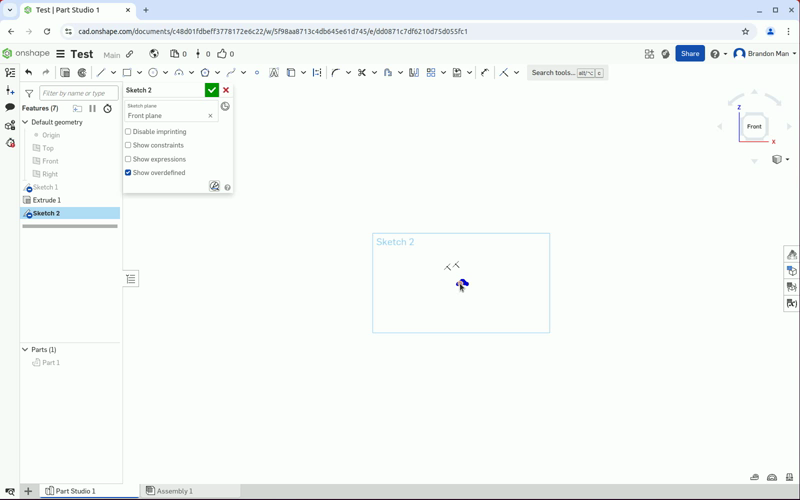
scroll(6)
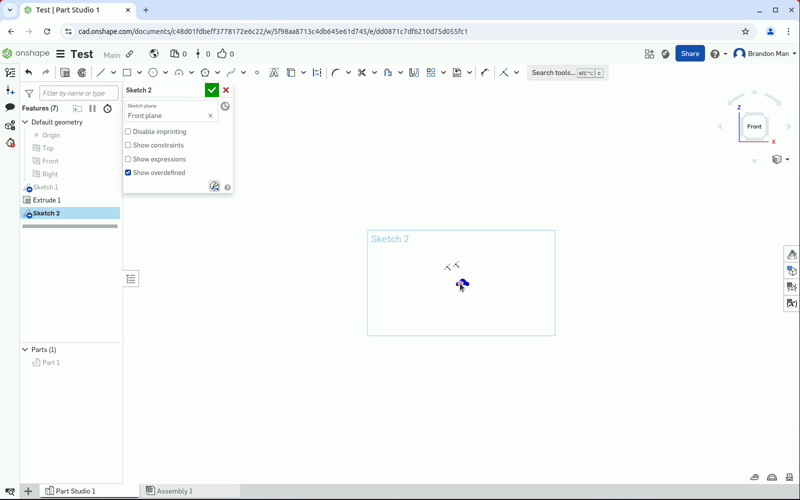
scroll(6)
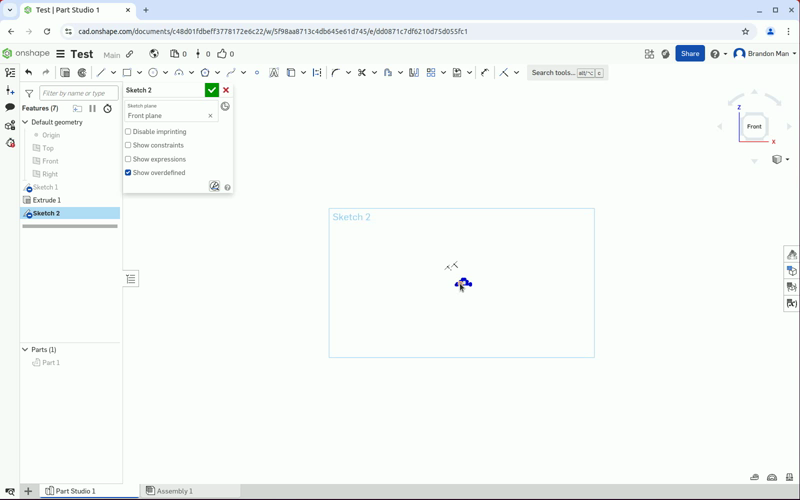
scroll(6)
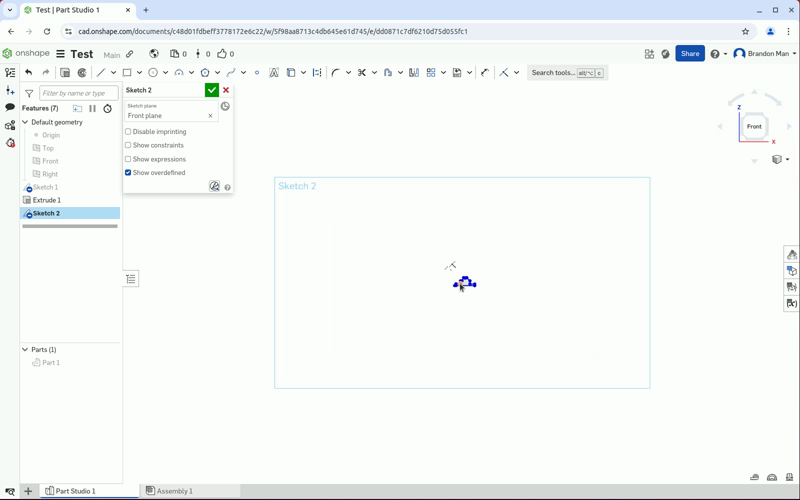
scroll(6)
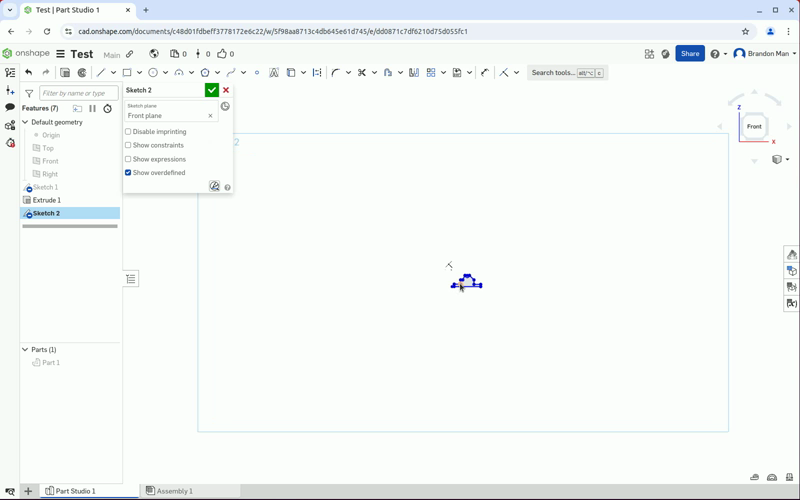
scroll(6)
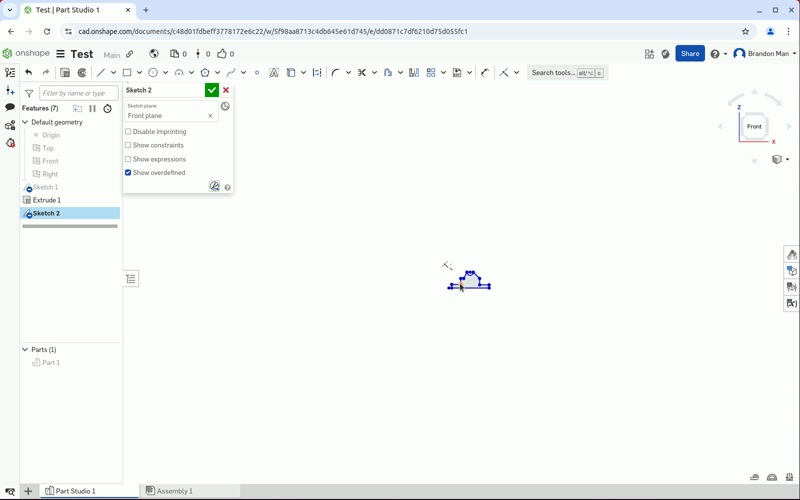
scroll(6)
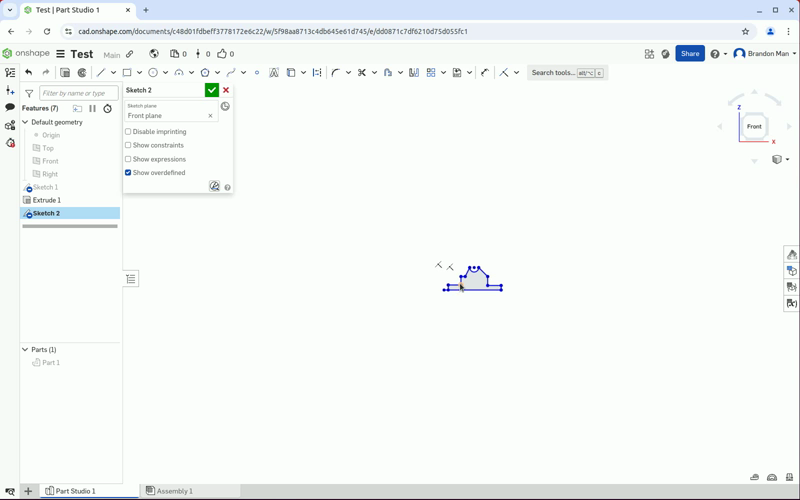
scroll(6)
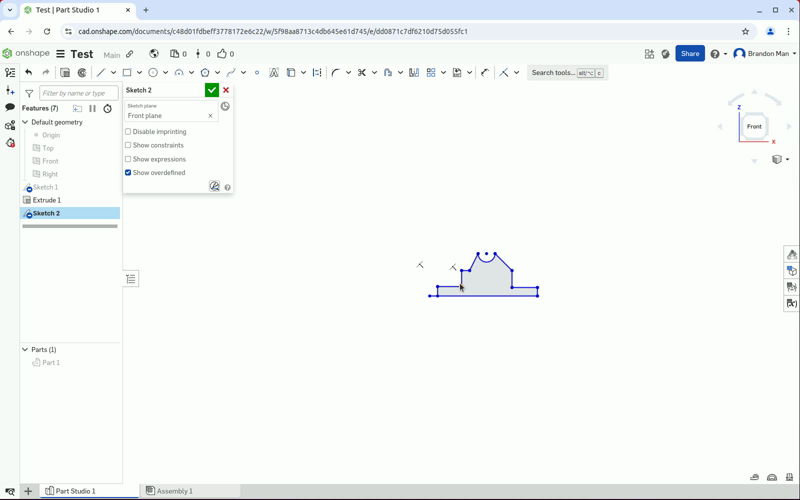
click(460, 283)
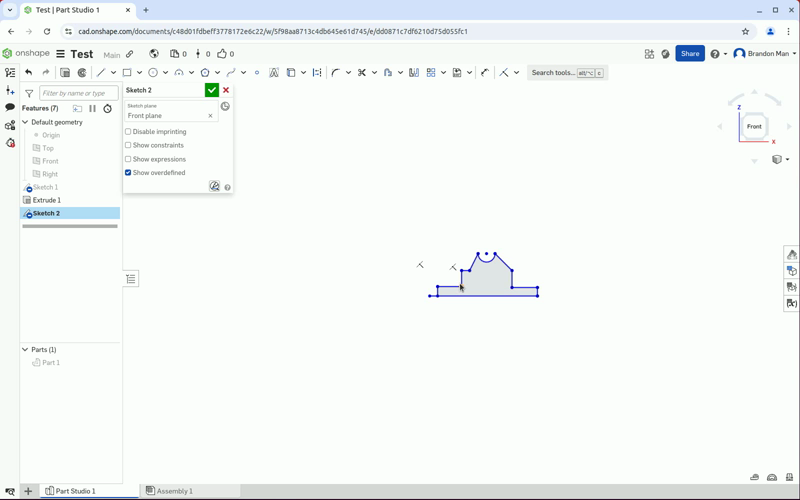
scroll(-6)
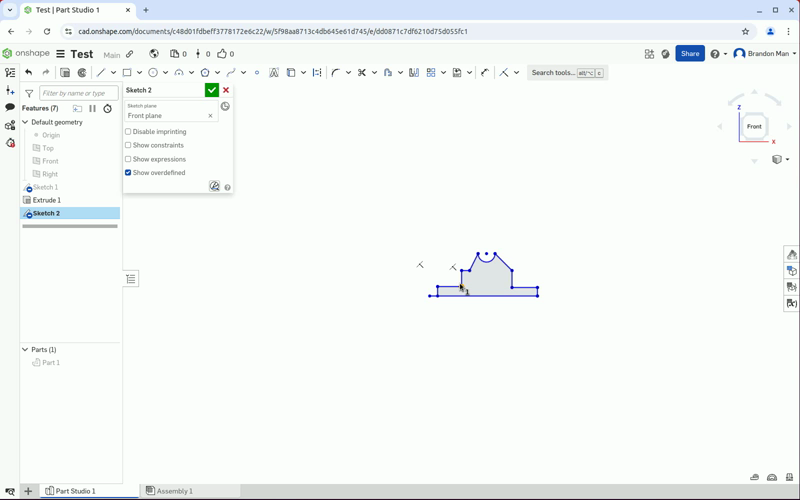
scroll(-6)
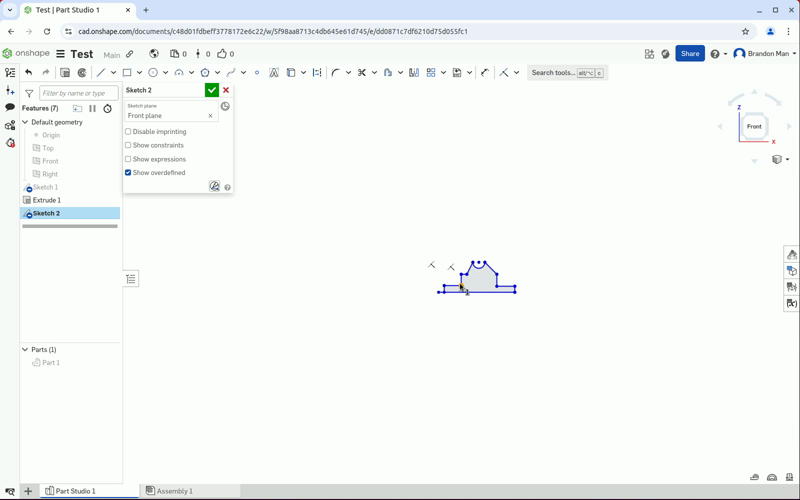
scroll(-6)
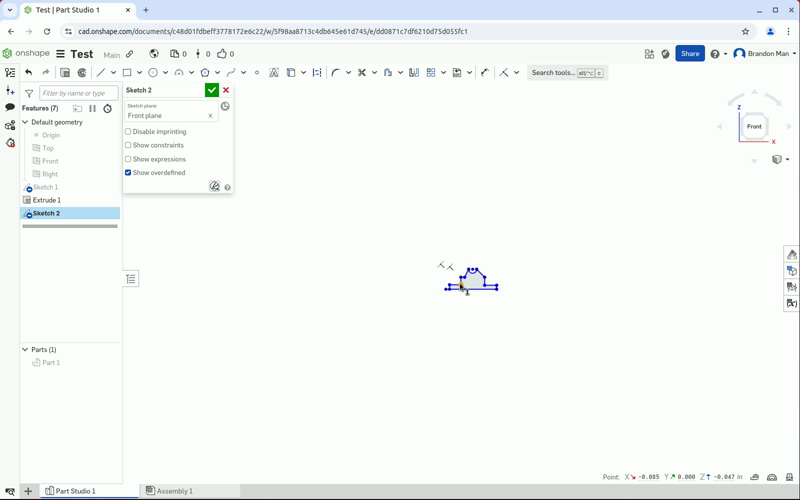
scroll(-6)
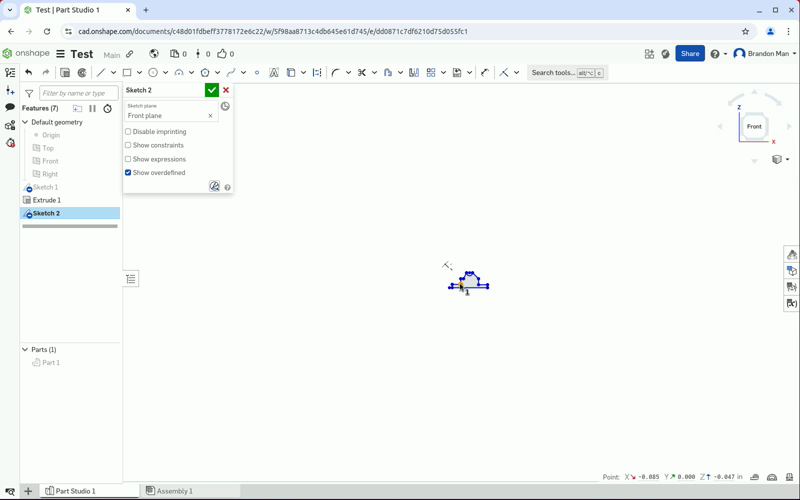
scroll(-6)
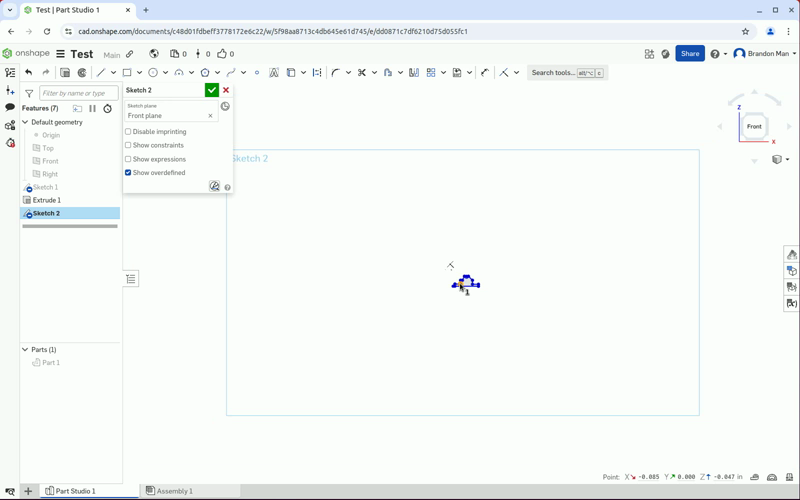
scroll(-6)
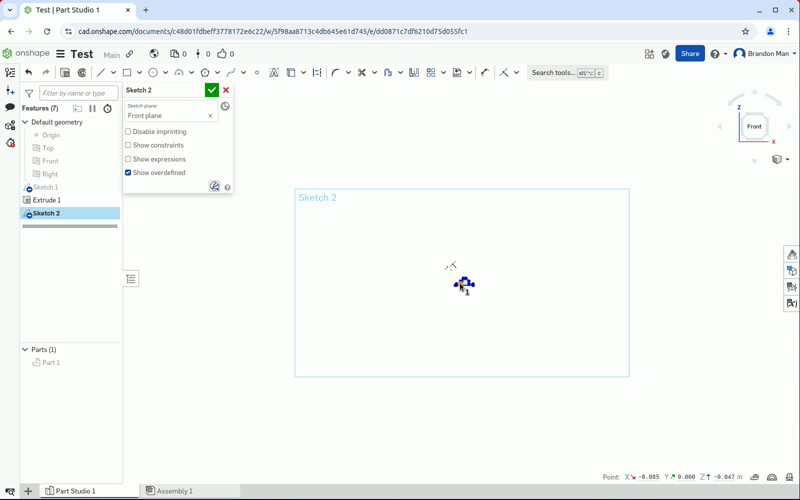
scroll(-6)
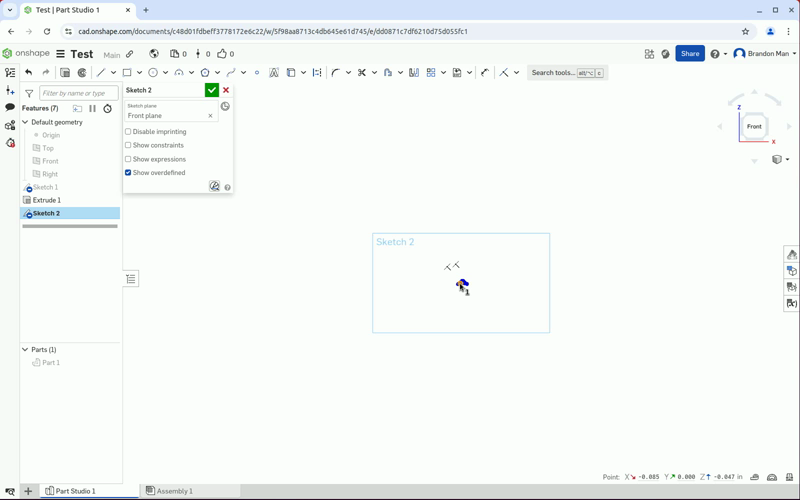
mouse_move(73, 352)
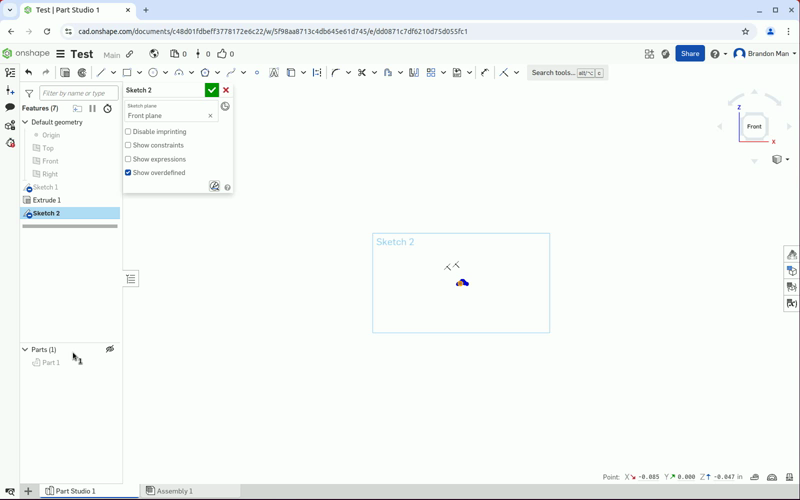
key(shift+y)
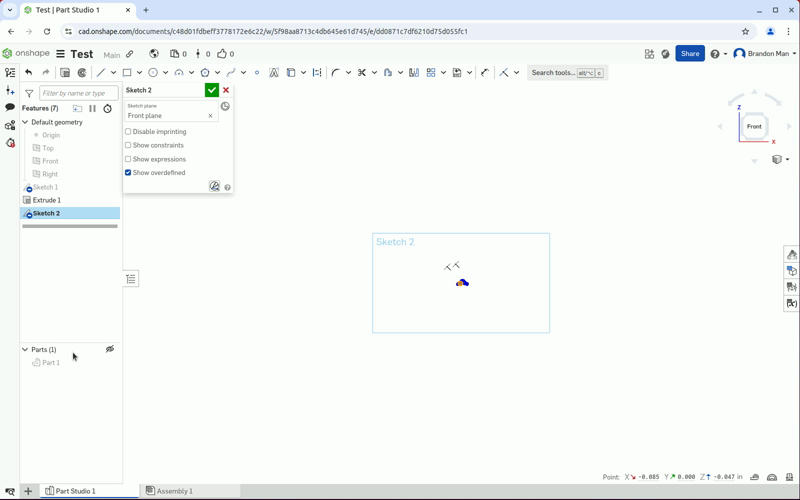
key(shift+e)
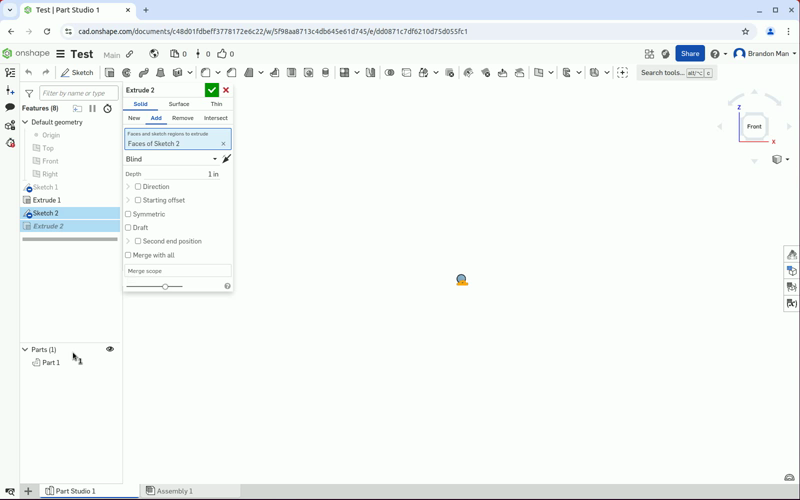
mouse_move(143, 106)
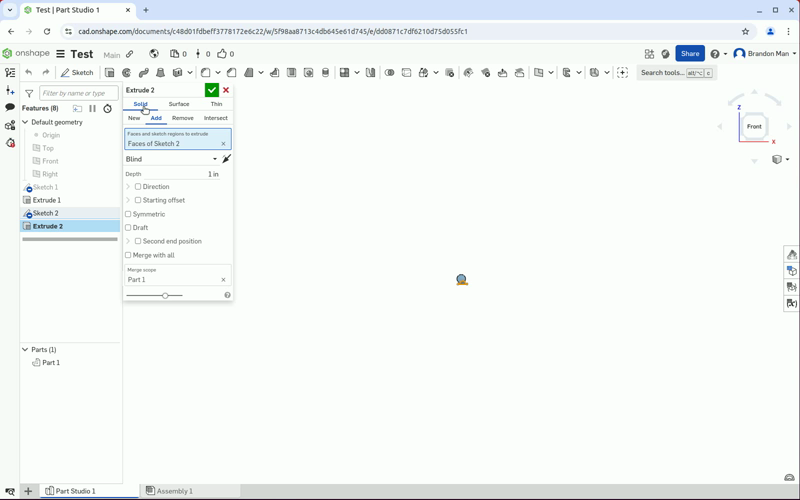
click(143, 106)
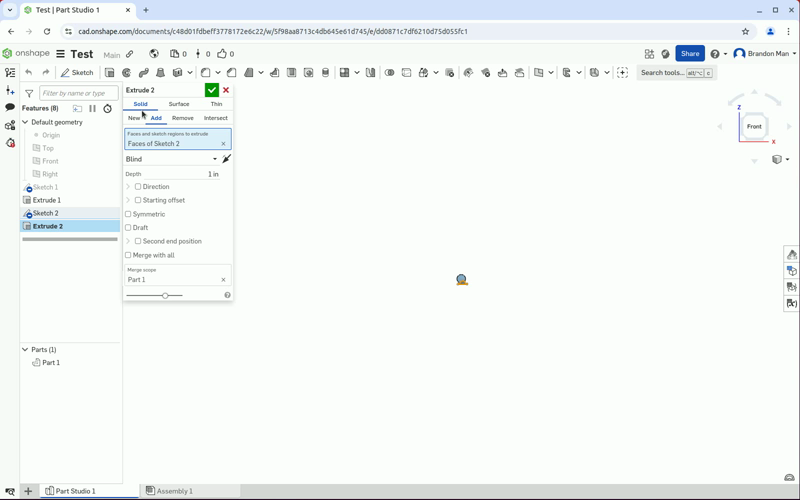
mouse_move(137, 120)
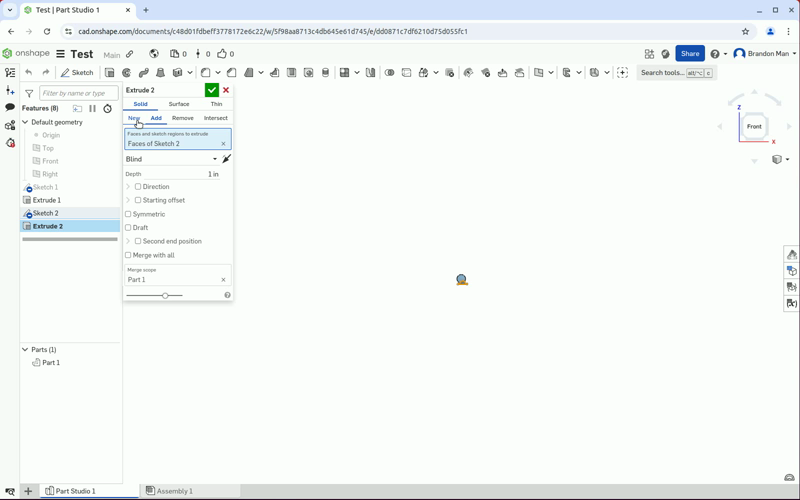
click(137, 120)
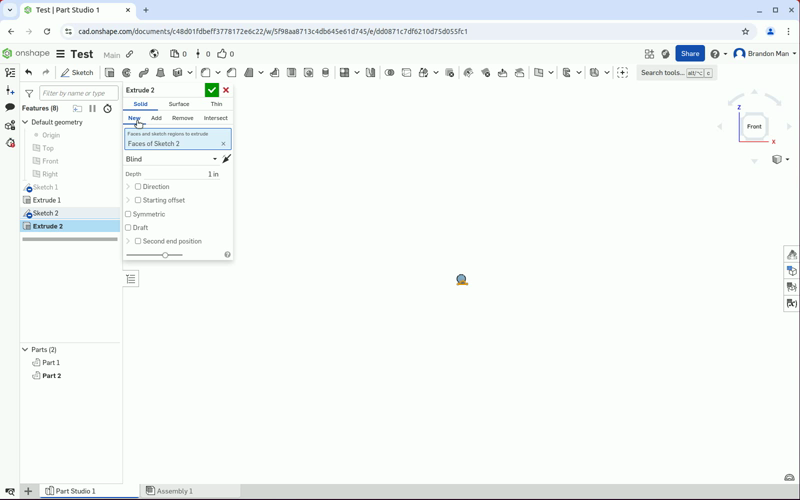
key(tab, 4)
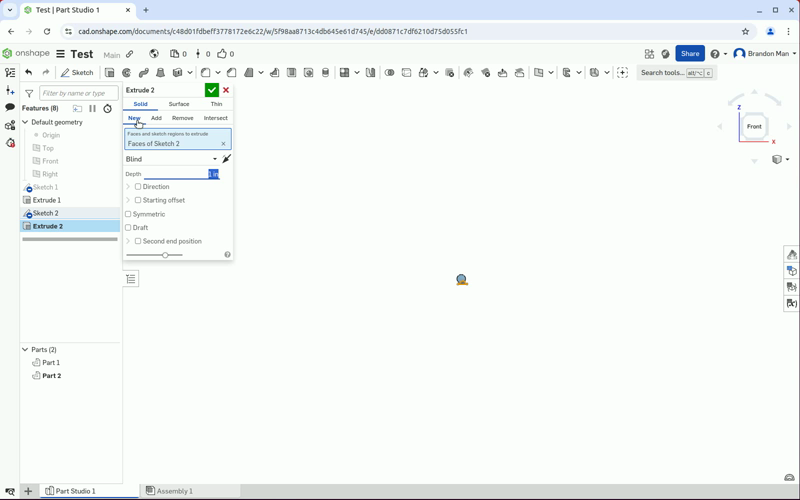
text(-23.108)
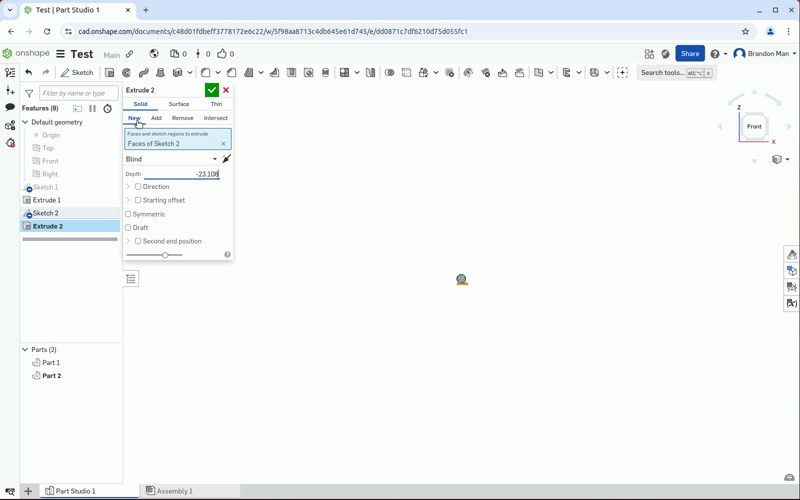
key(enter)
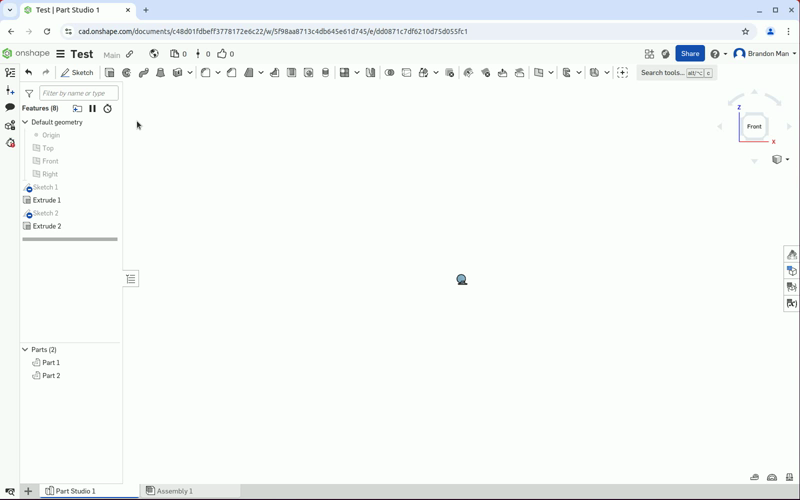
key(shift+h)
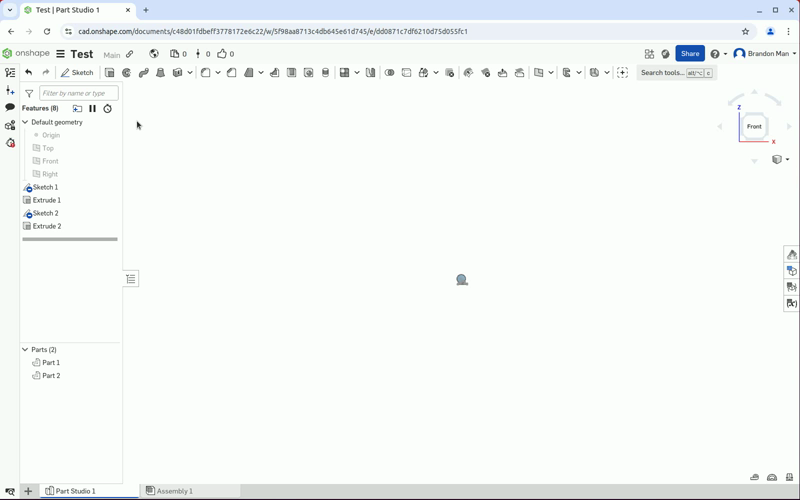
key(shift+h)
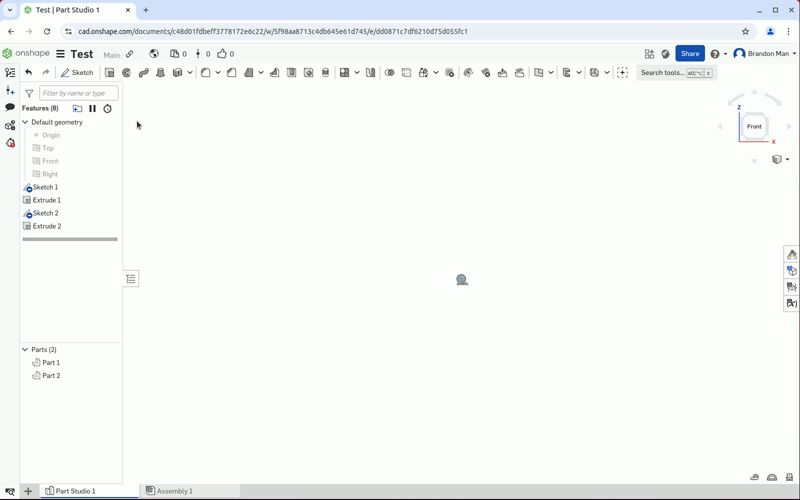
key(shift+7)
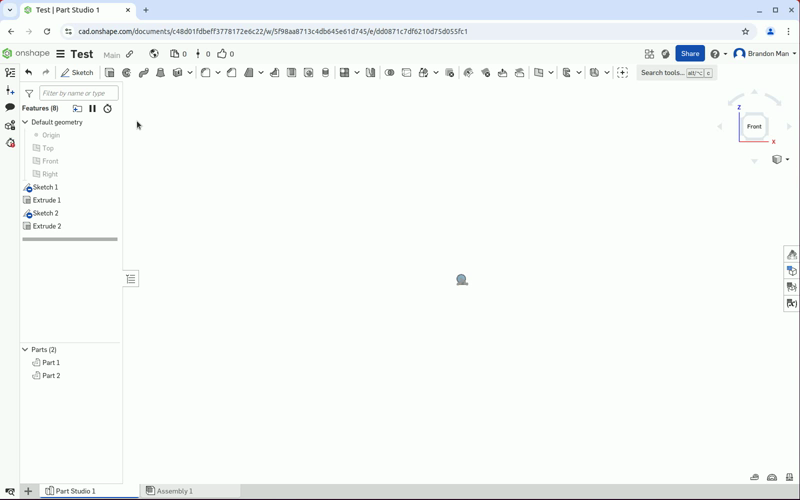
key(left, 2)
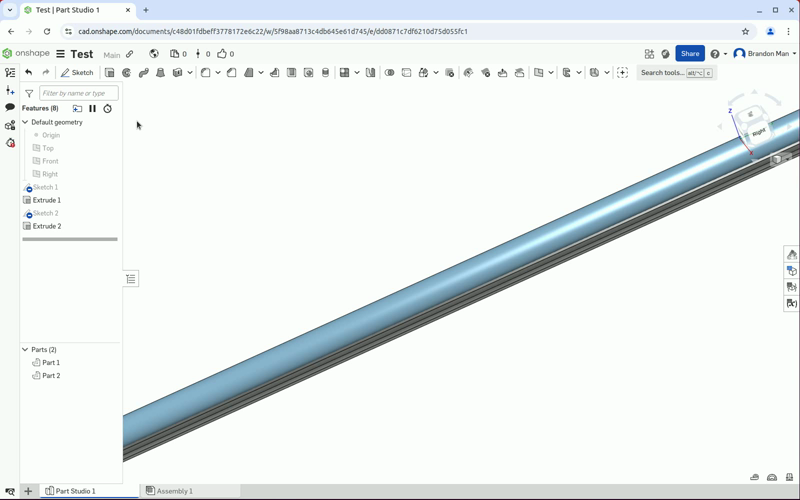
key(down, 2)
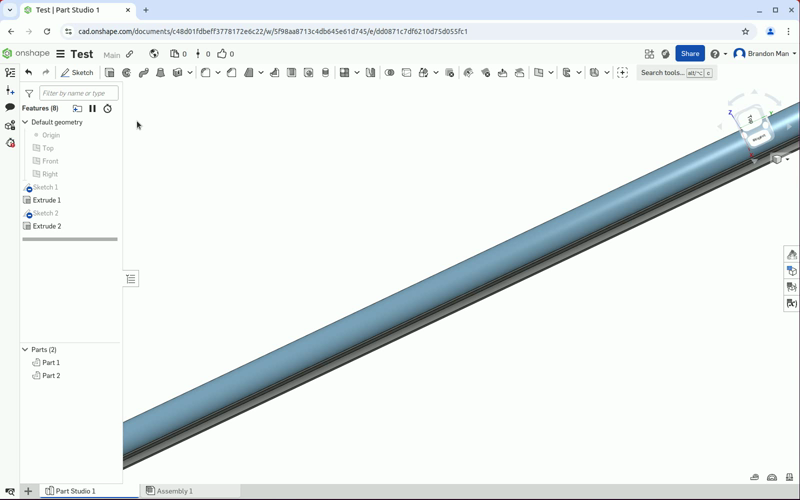
key(up, 2)
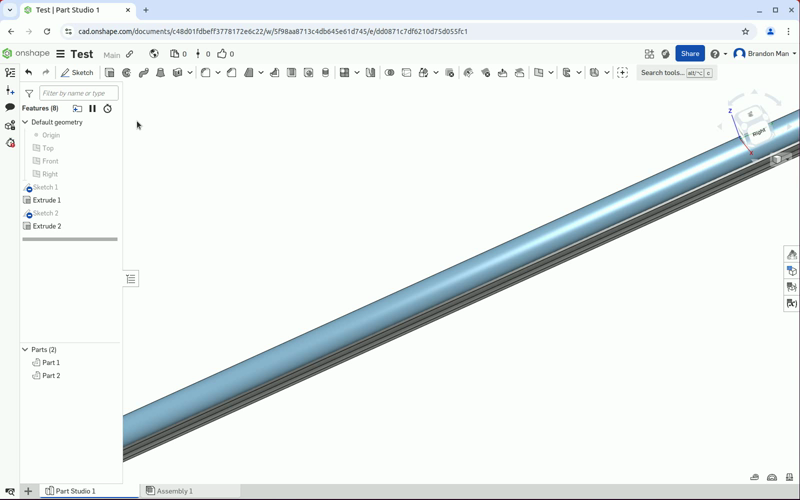
key(right, 2)
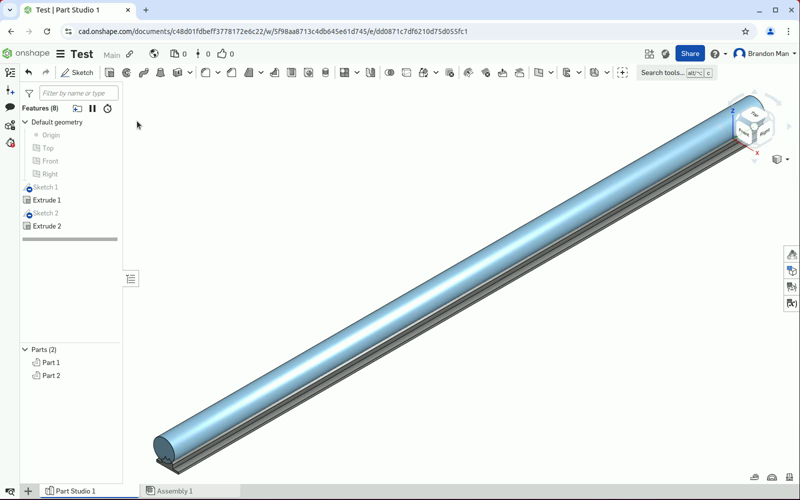
mouse_move(73, 189)
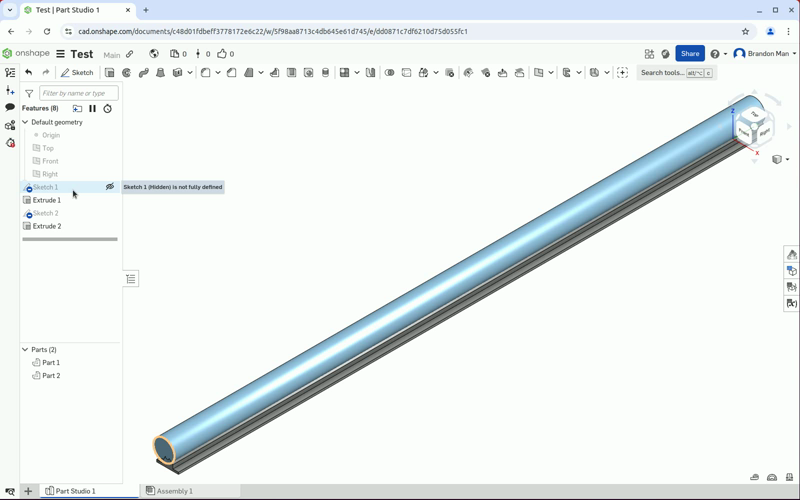
click(73, 189)